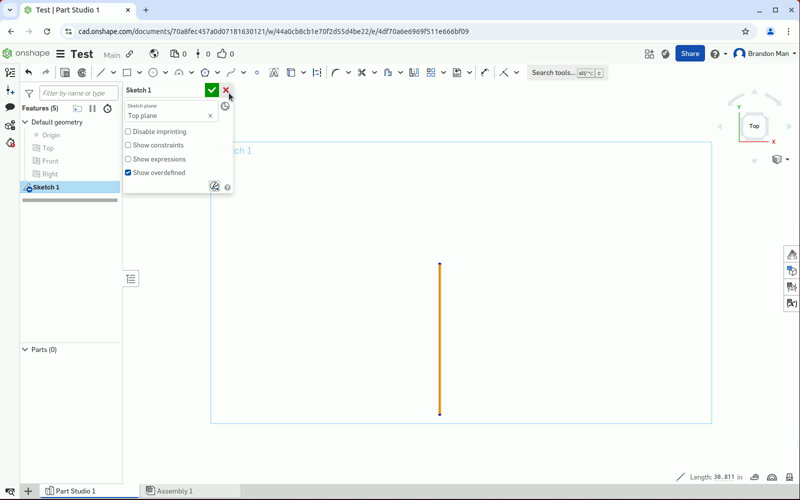
key(shift+h)
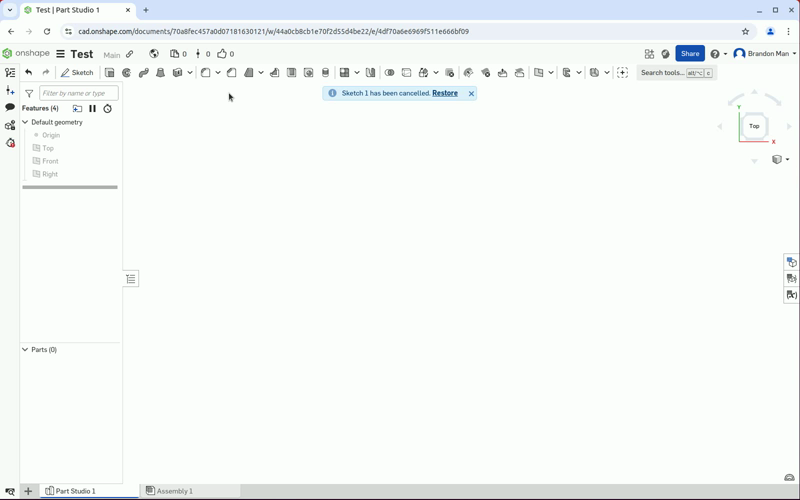
mouse_move(73, 352)
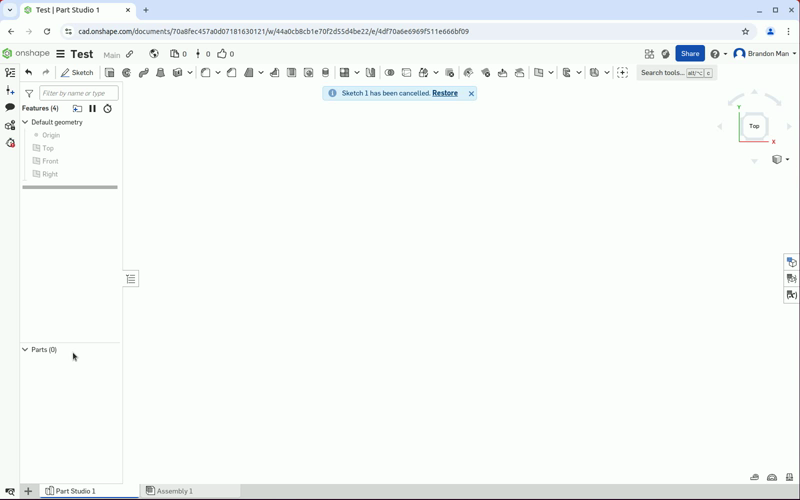
key(y)
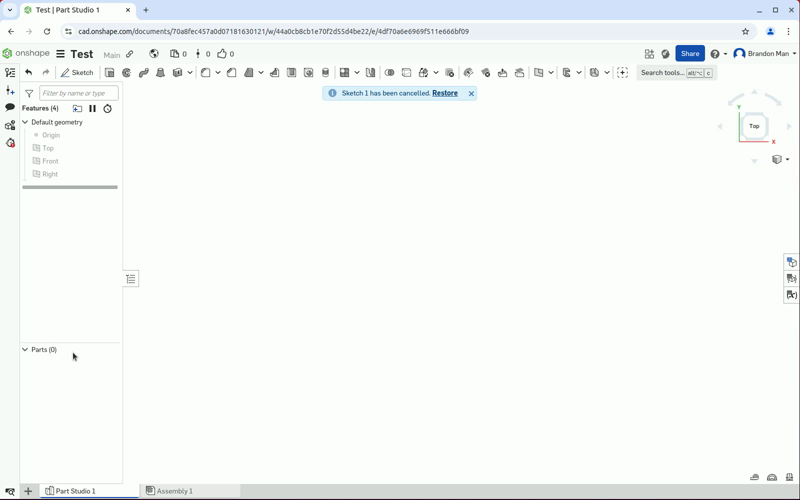
key(shift+p)
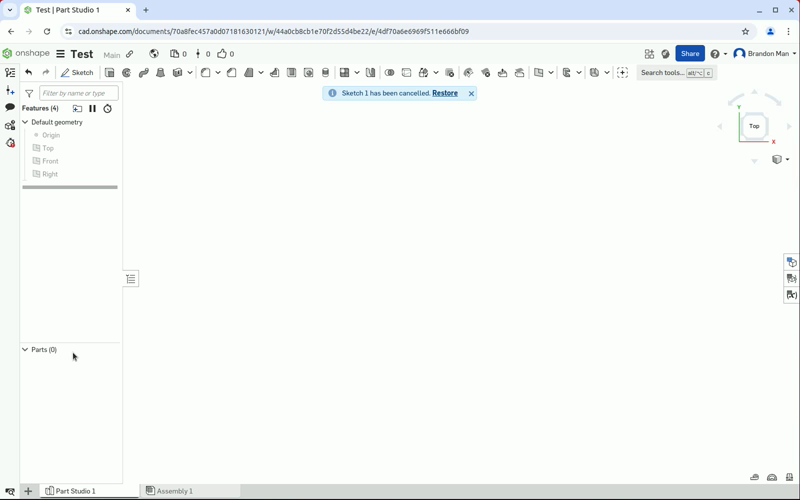
key(space)
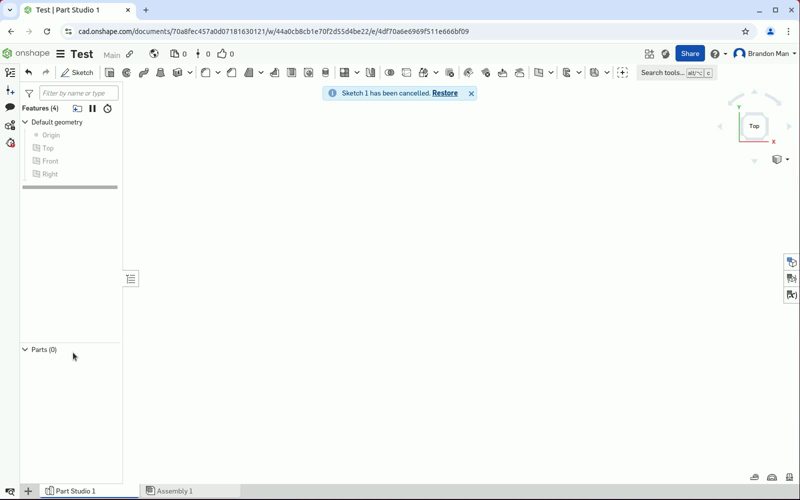
key_down(shift)
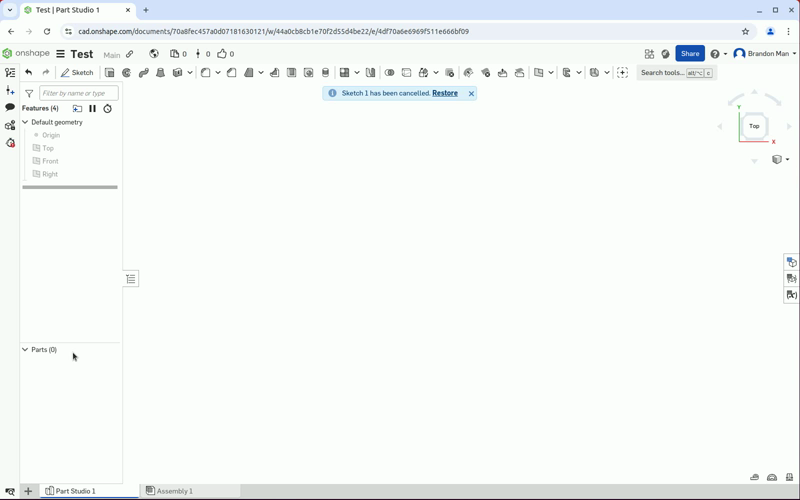
key(up)
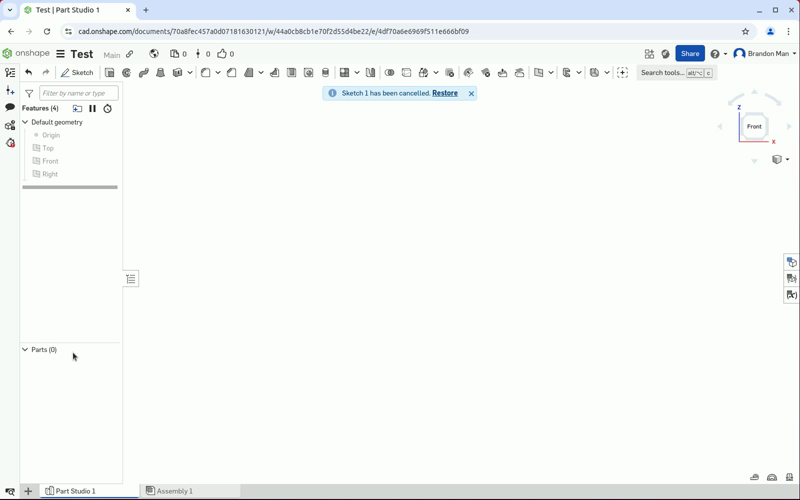
key_up(shift)
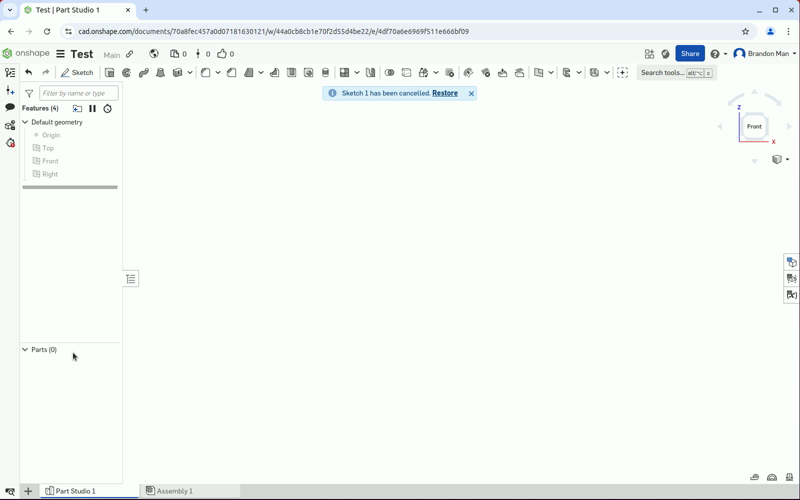
mouse_move(73, 352)
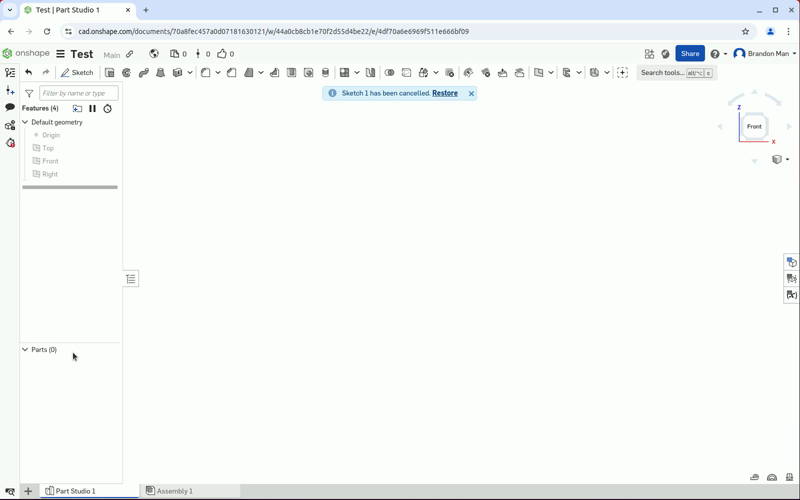
key(shift+y)
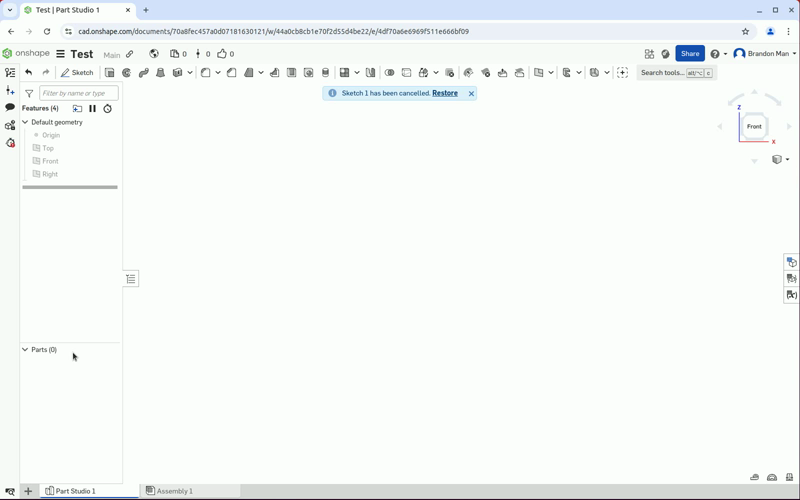
key(shift+s)
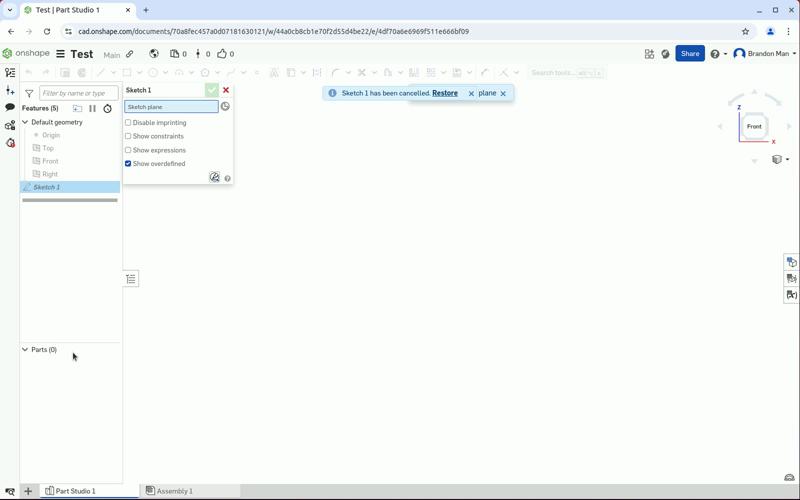
mouse_move(73, 163)
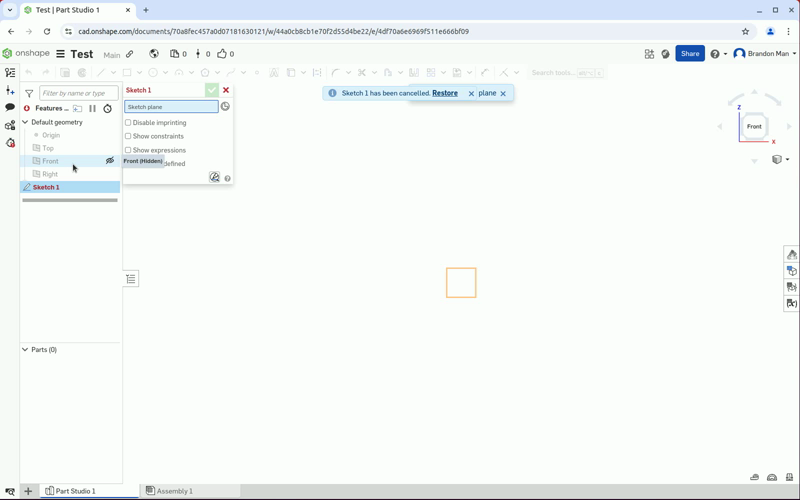
click(73, 163)
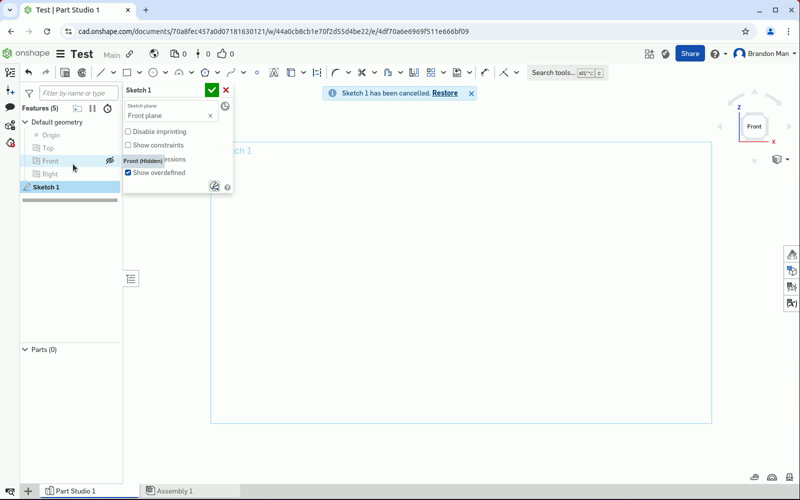
mouse_move(73, 352)
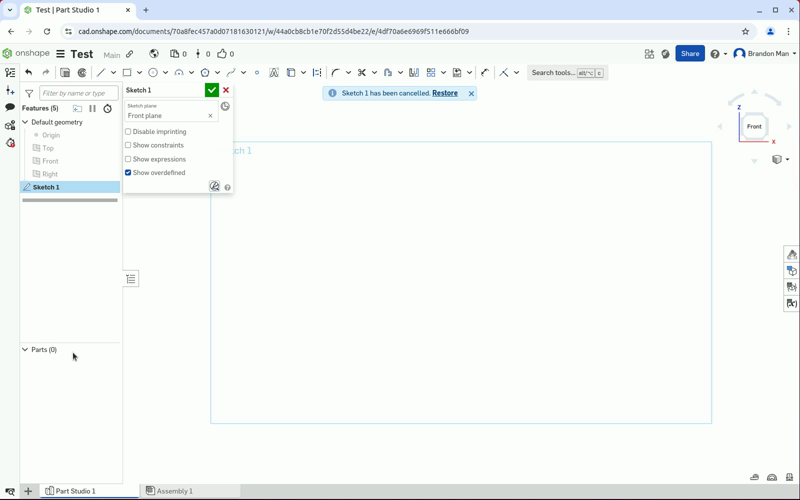
key(y)
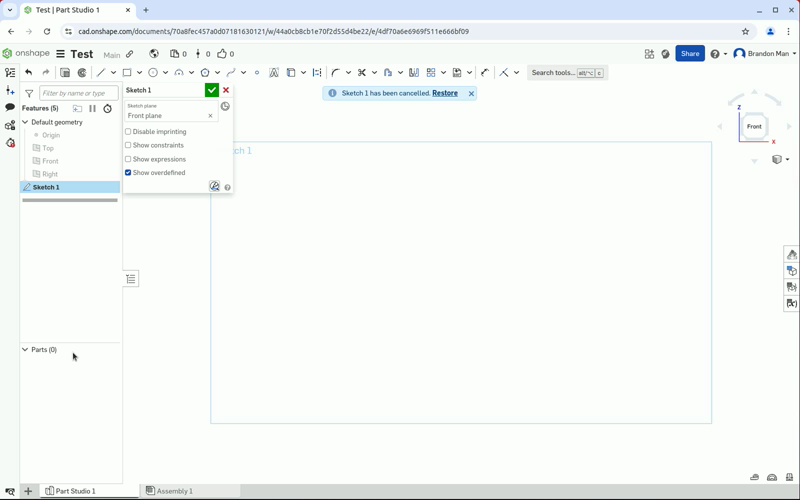
key(c)
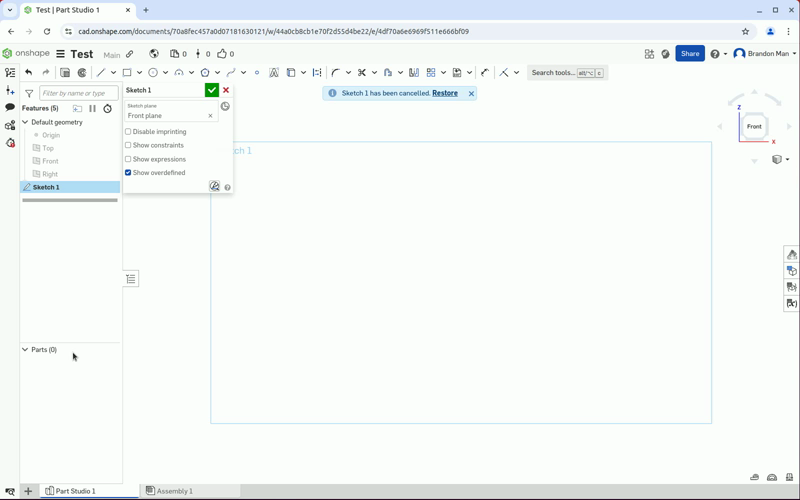
key_down(shift)
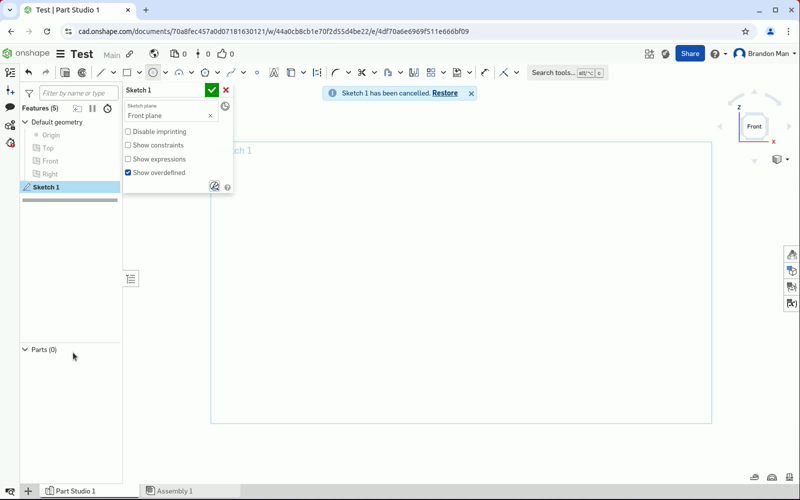
mouse_move(461, 178)
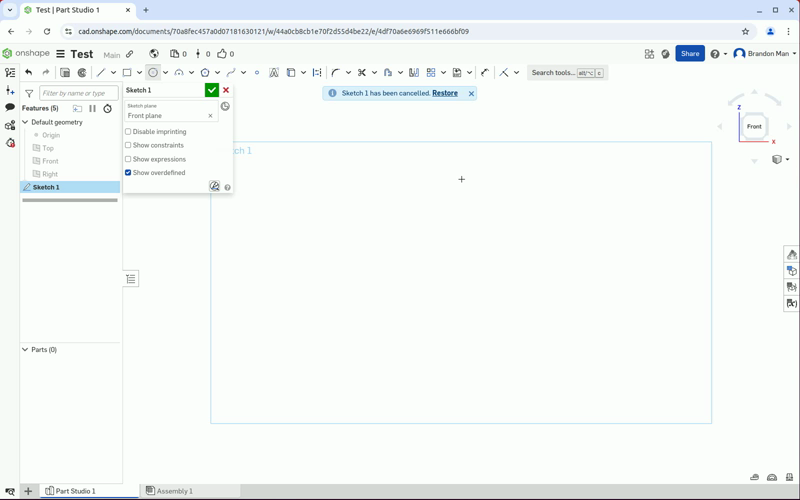
click(461, 178)
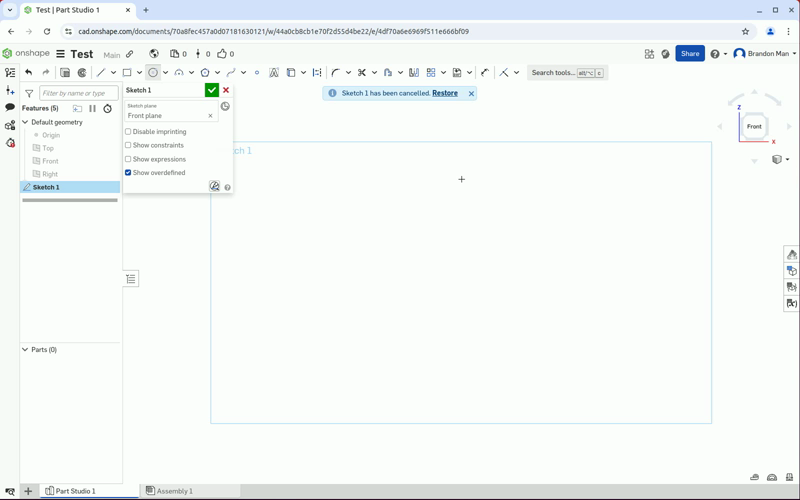
key_up(shift)
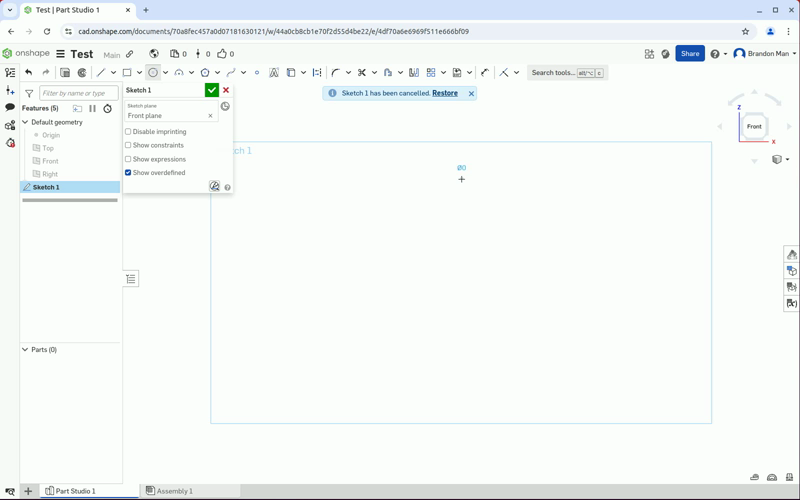
mouse_move(471, 178)
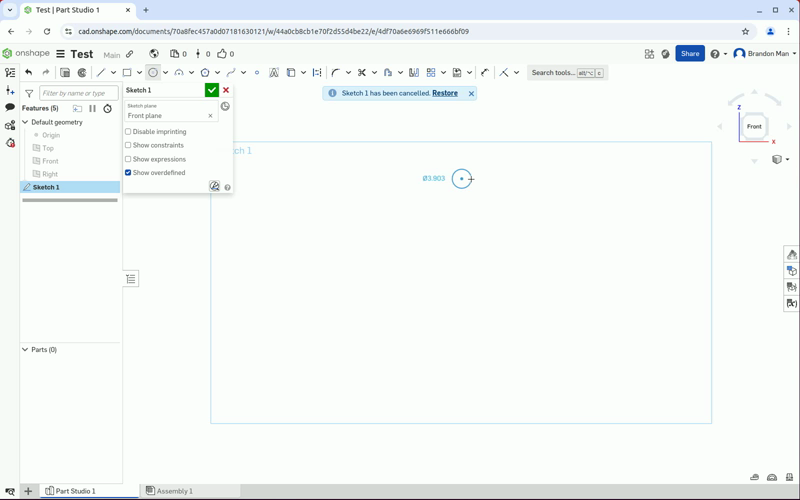
click(471, 178)
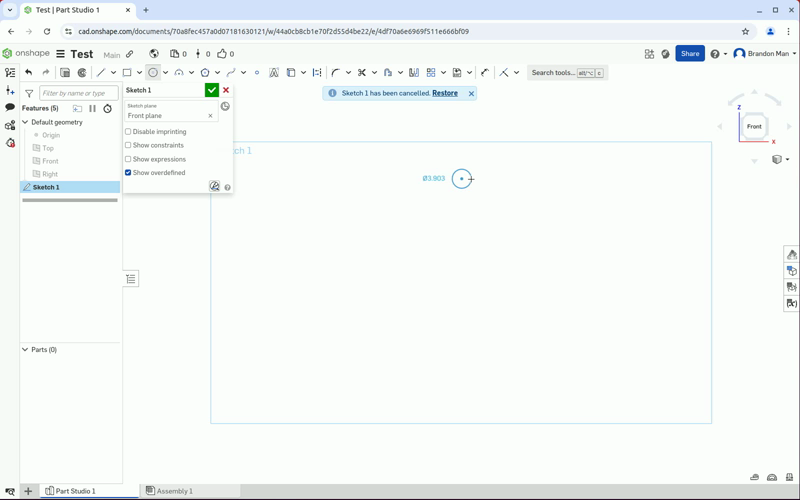
key(esc)
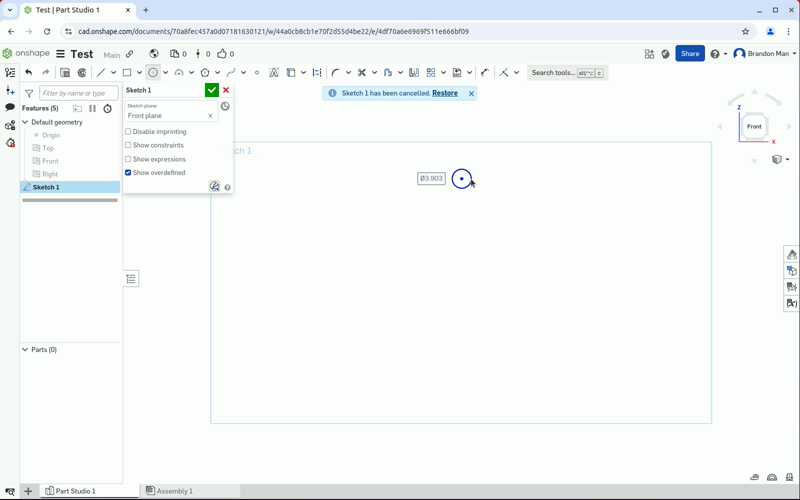
key(c)
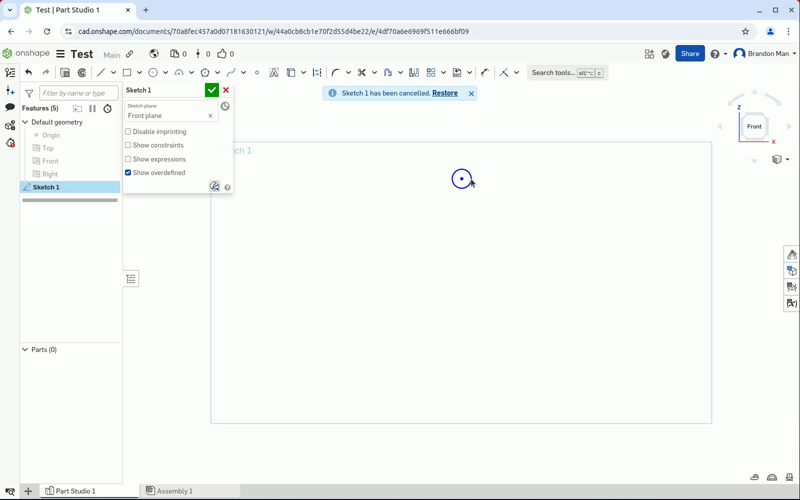
key_down(shift)
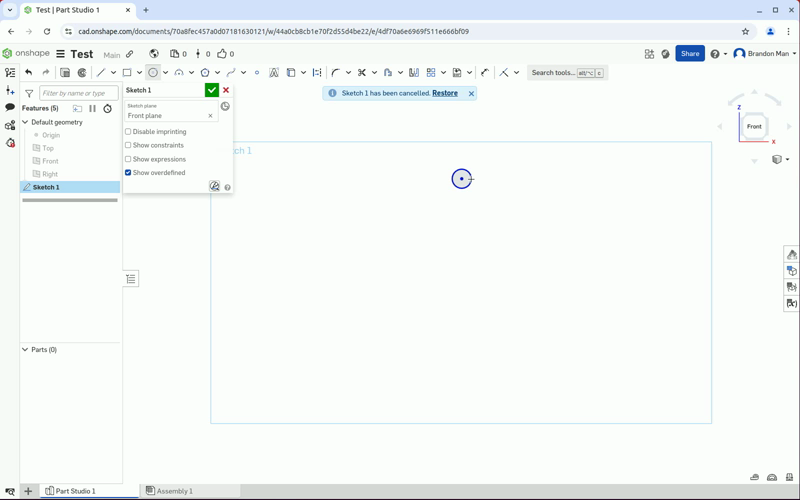
mouse_move(461, 178)
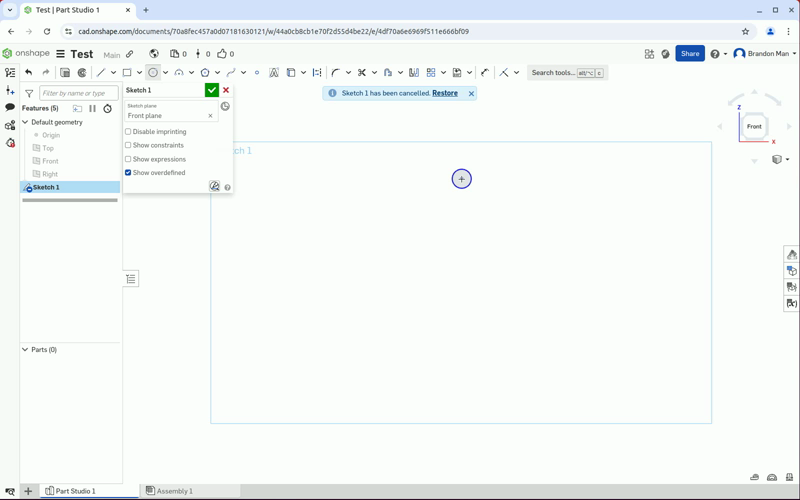
click(461, 178)
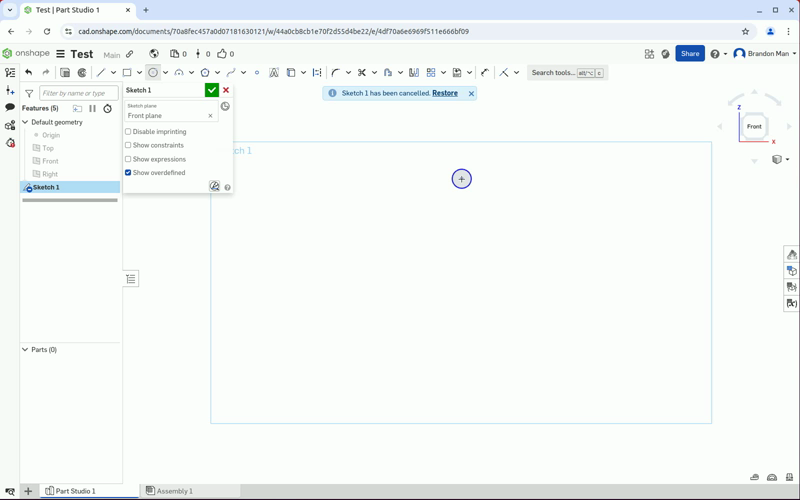
key_up(shift)
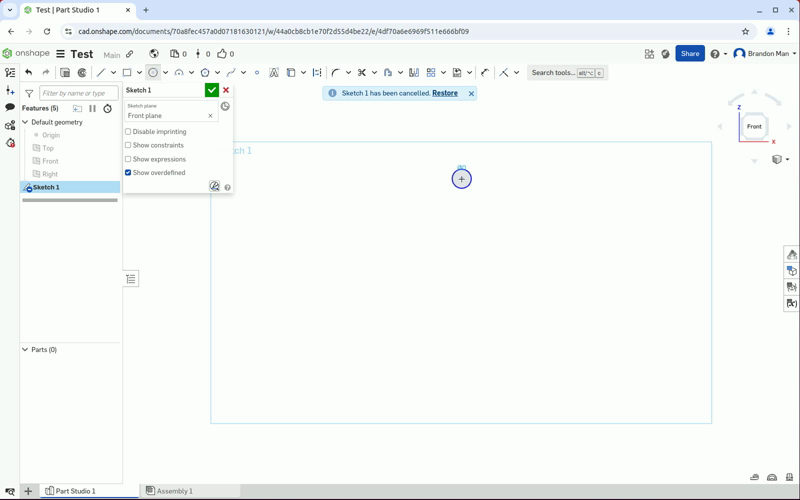
mouse_move(464, 178)
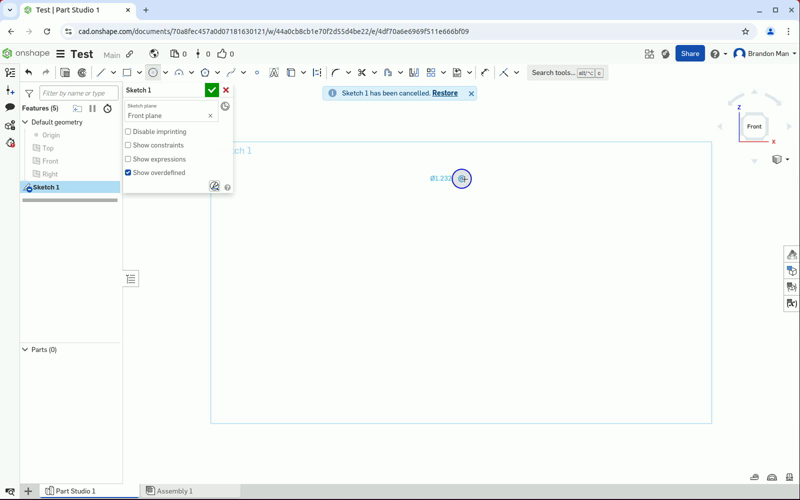
scroll(6)
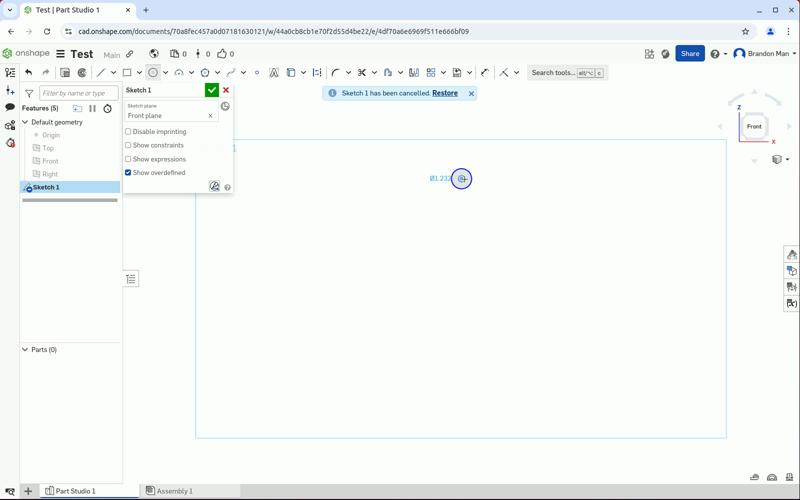
scroll(6)
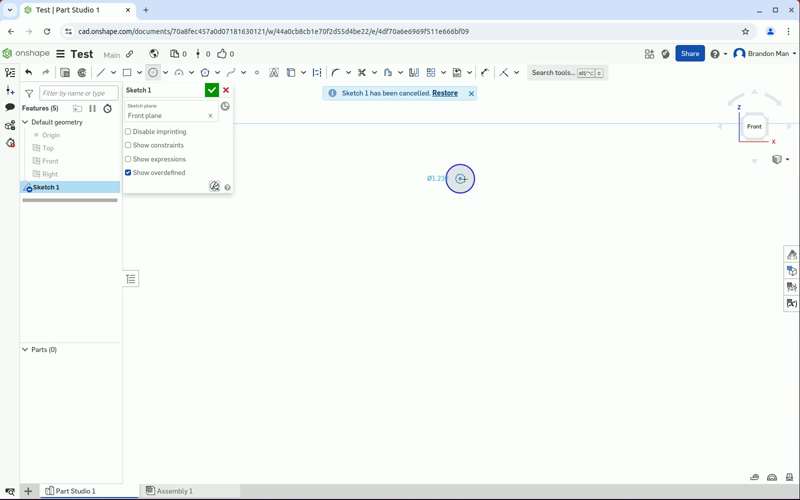
scroll(6)
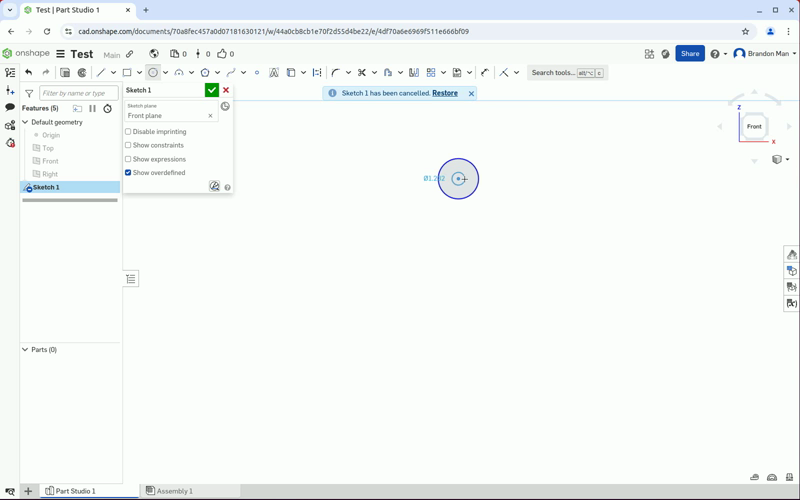
scroll(6)
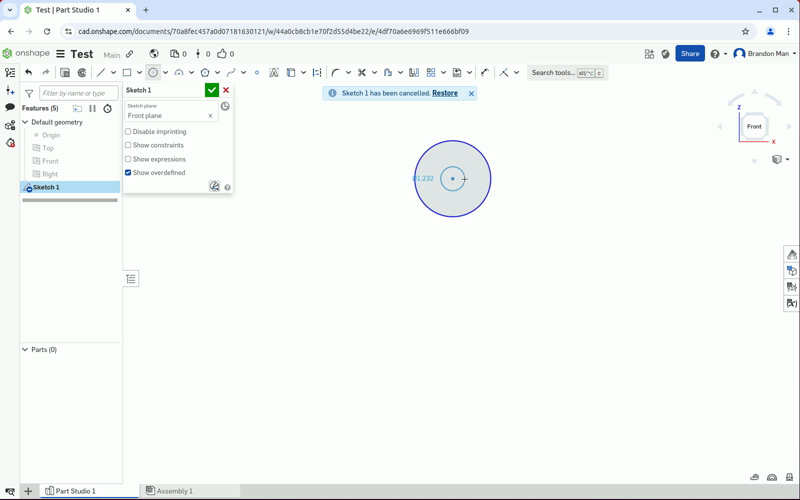
scroll(6)
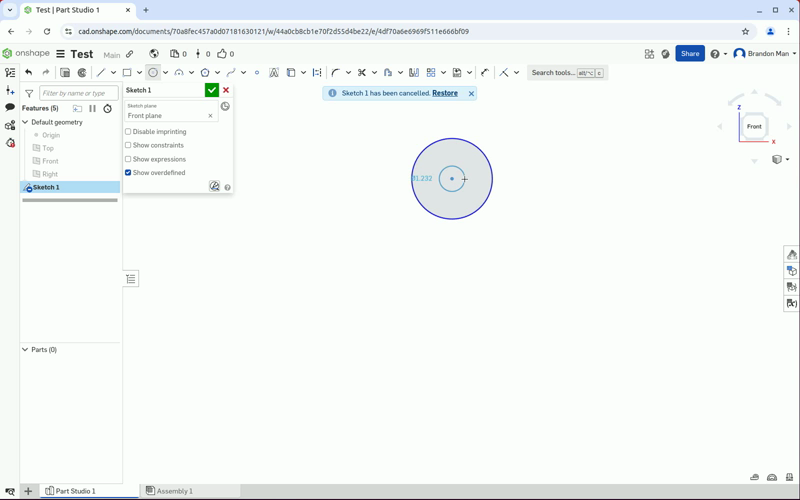
scroll(6)
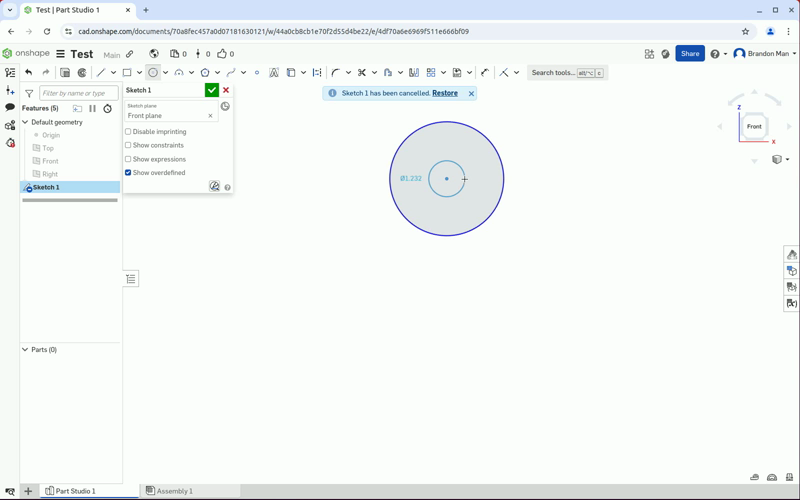
scroll(6)
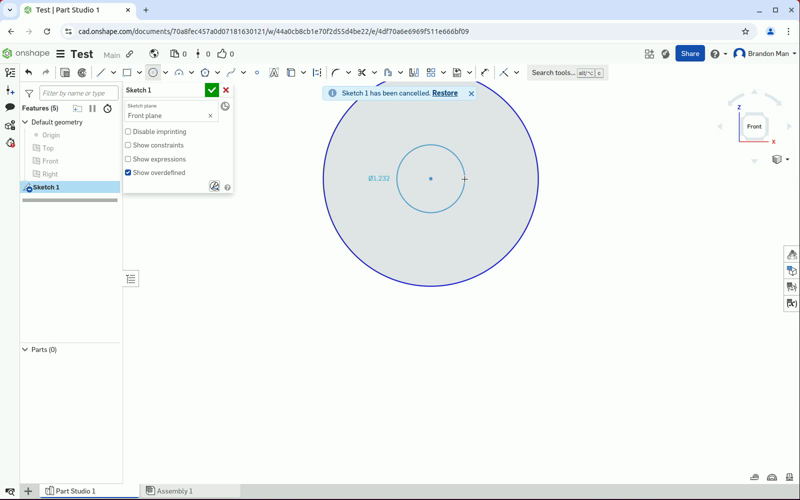
click(464, 178)
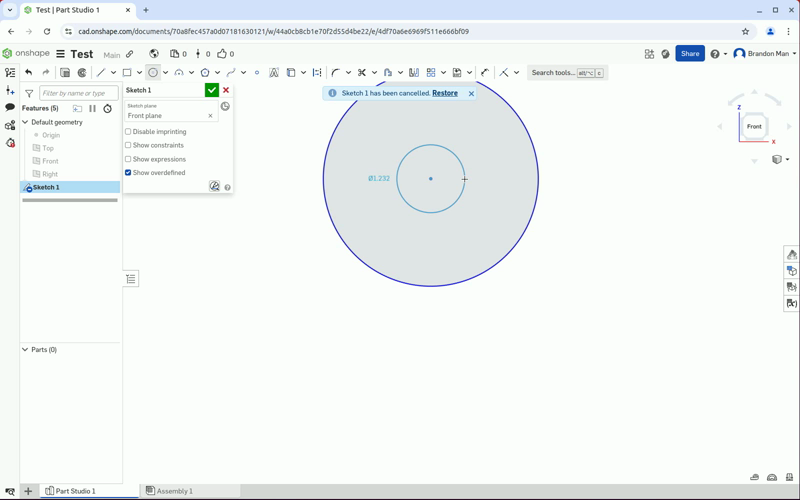
scroll(-6)
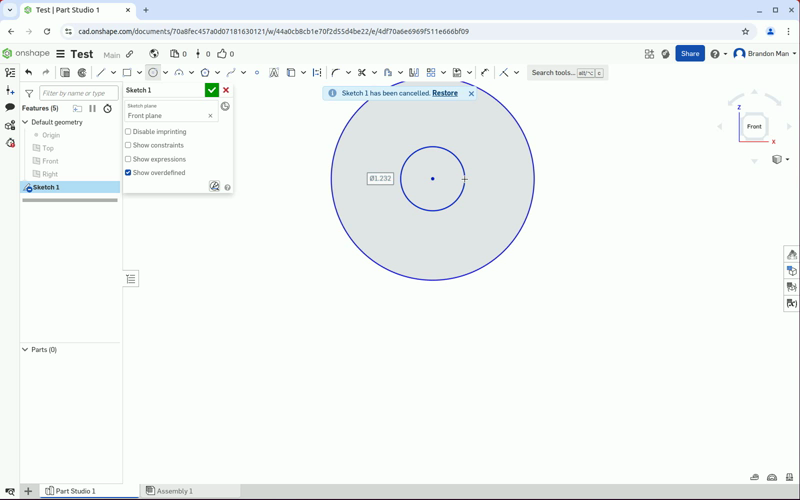
scroll(-6)
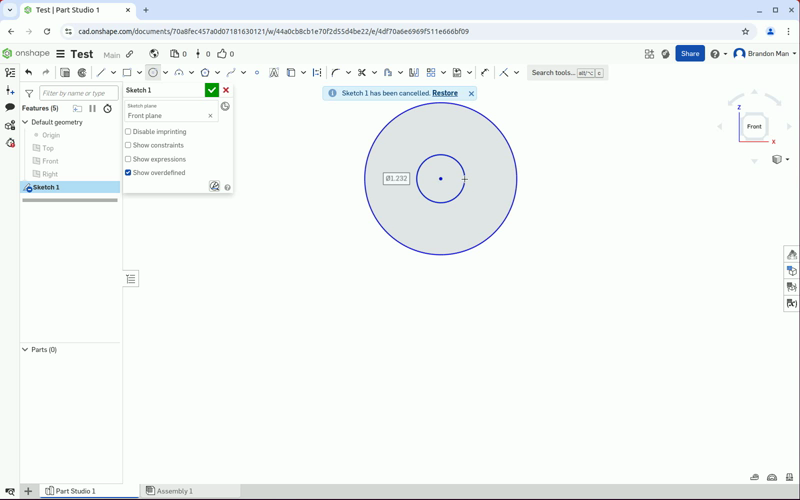
scroll(-6)
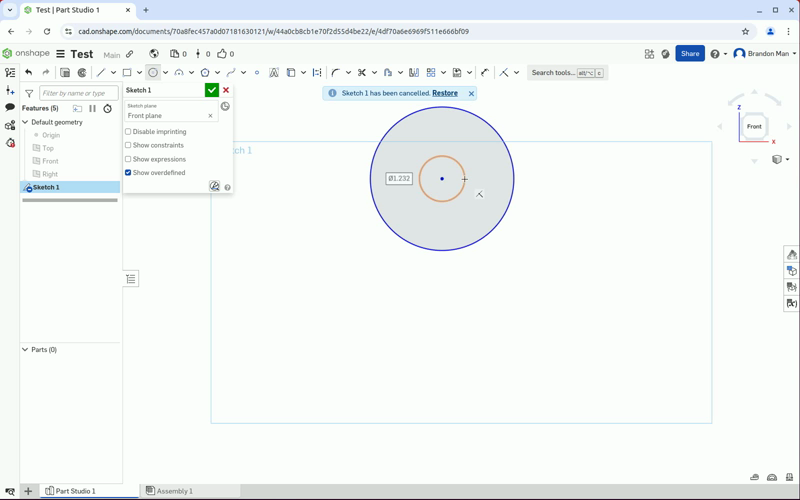
scroll(-6)
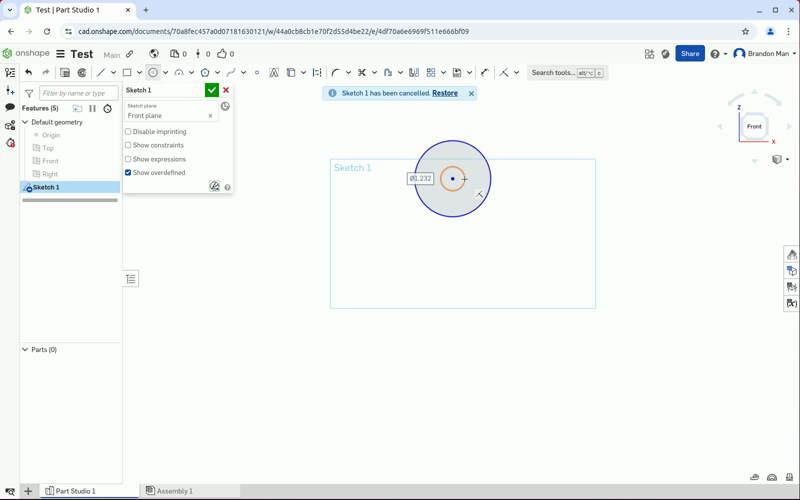
scroll(-6)
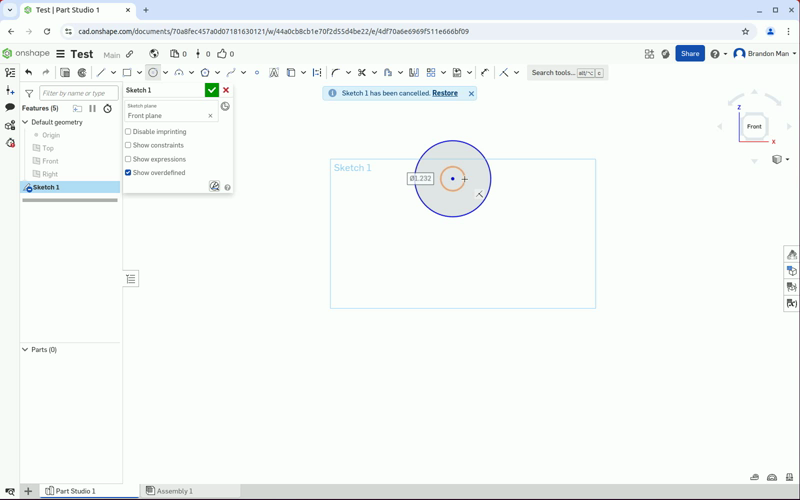
scroll(-6)
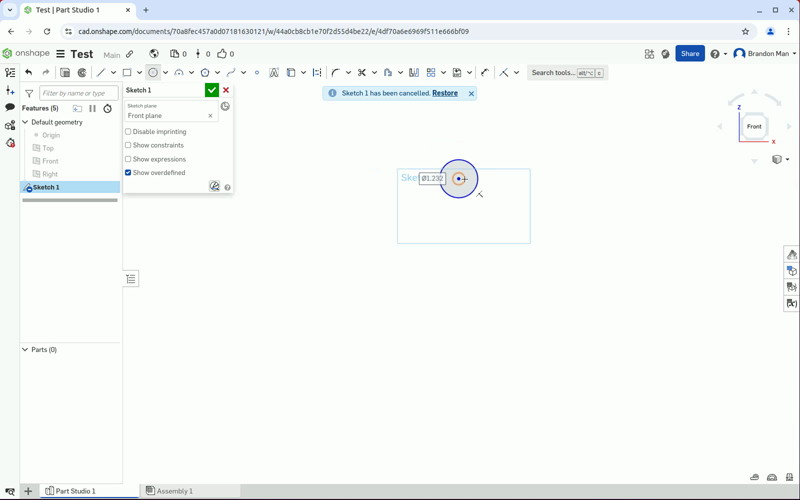
scroll(-6)
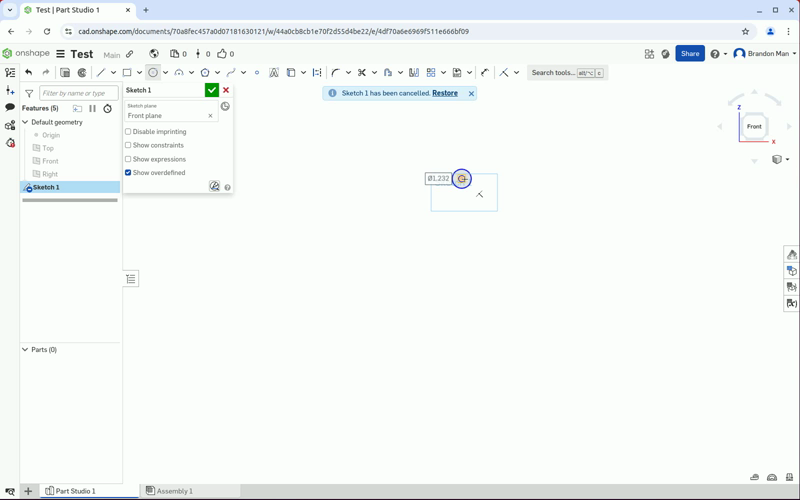
key(esc)
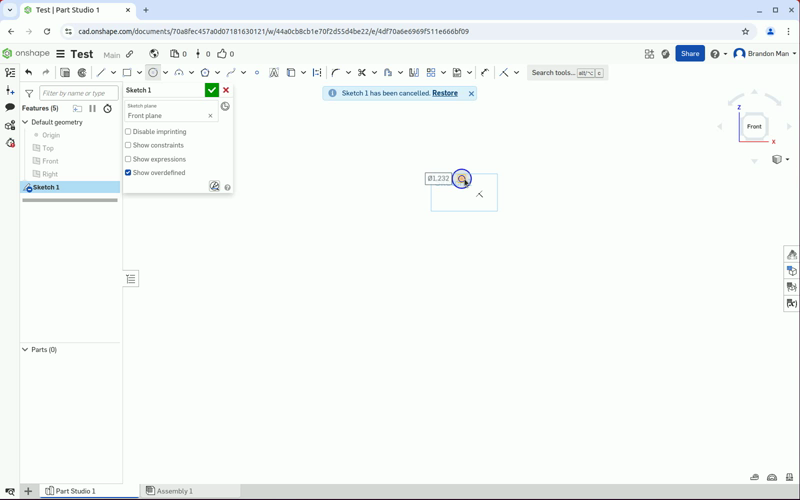
mouse_move(459, 184)
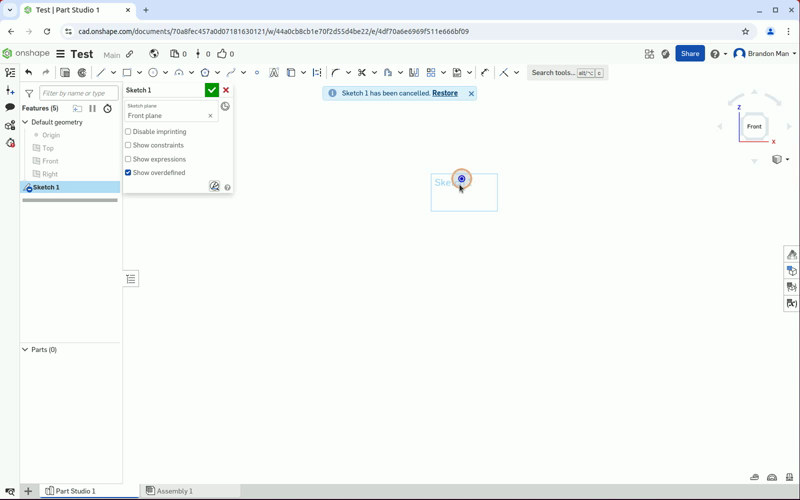
scroll(6)
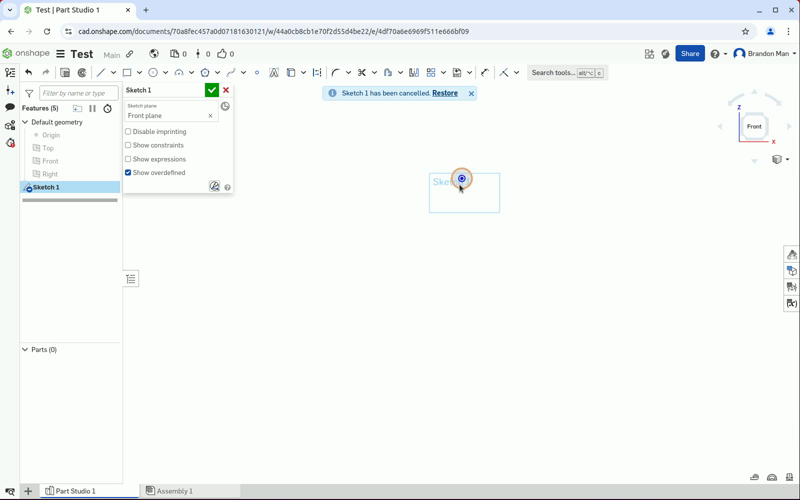
scroll(6)
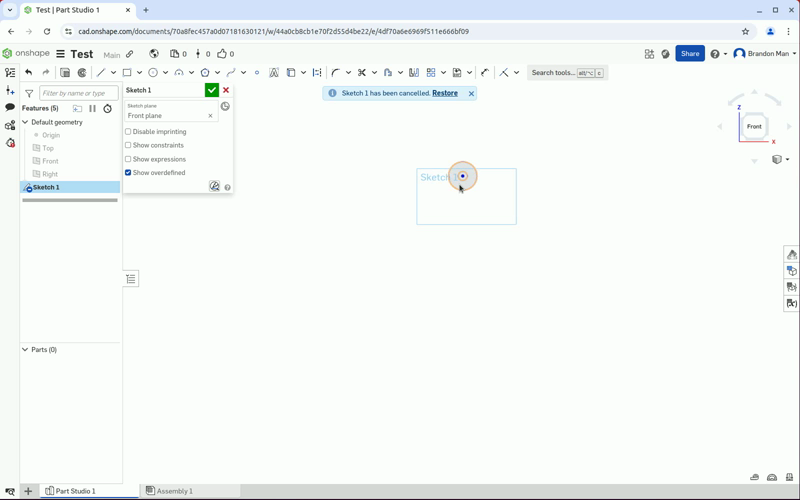
scroll(6)
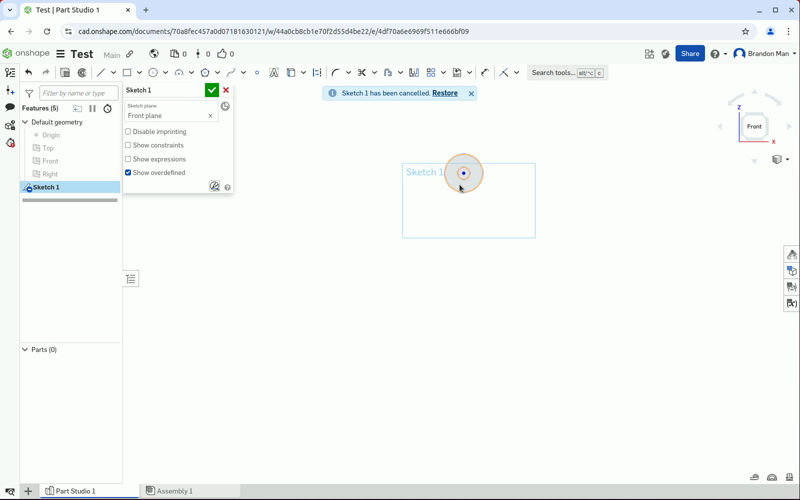
scroll(6)
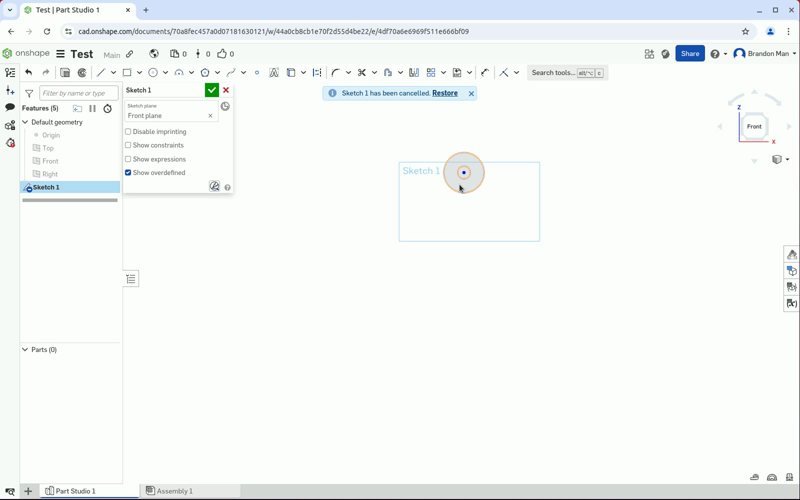
scroll(6)
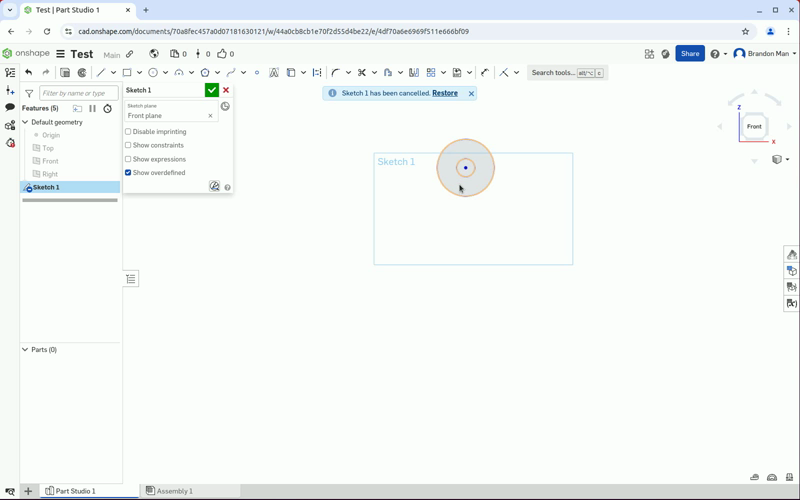
scroll(6)
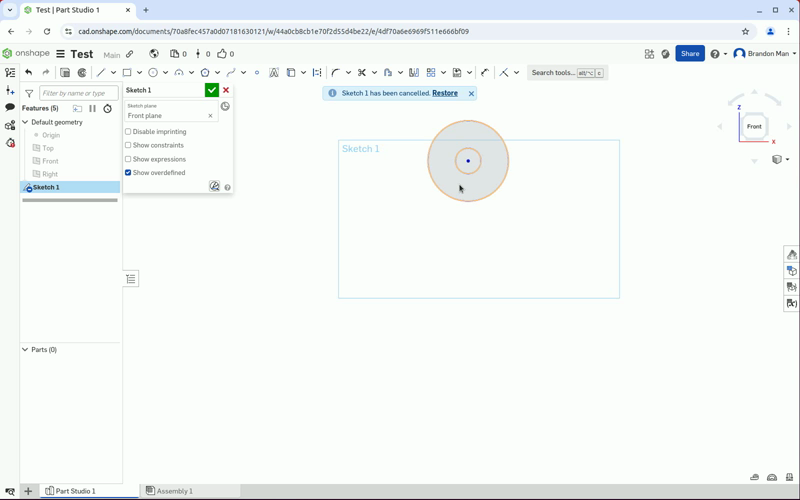
scroll(6)
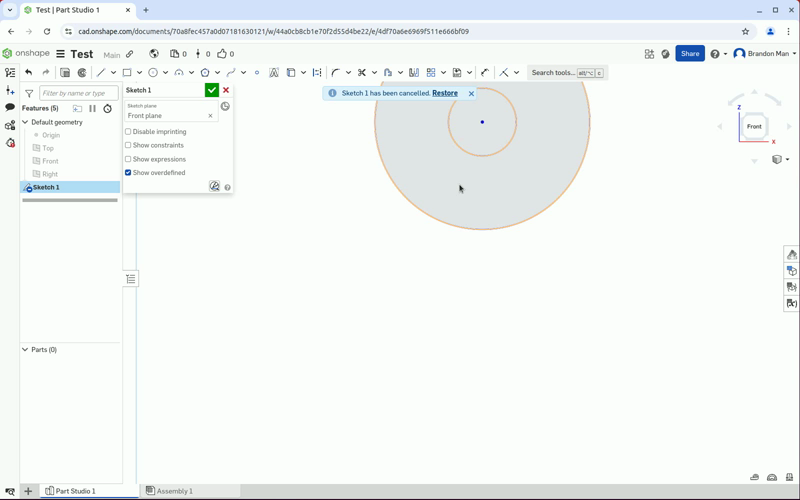
click(459, 184)
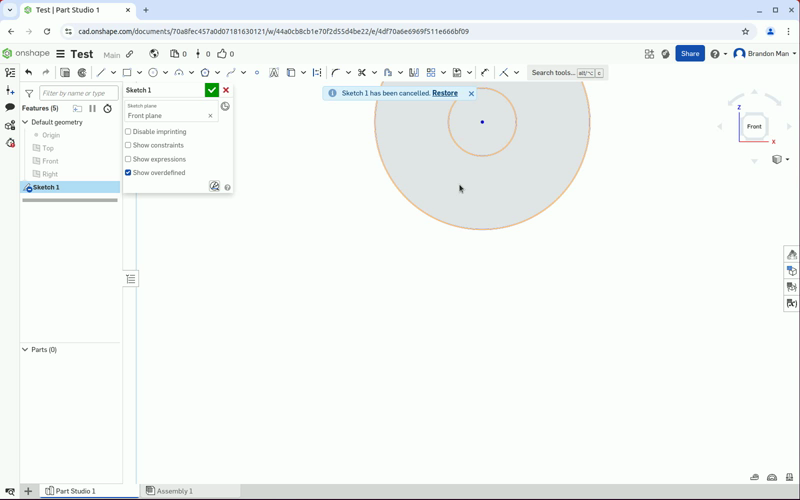
scroll(-6)
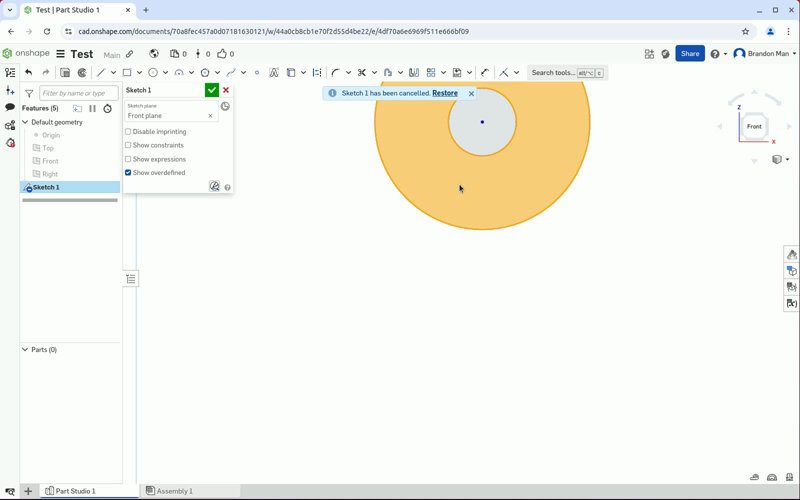
scroll(-6)
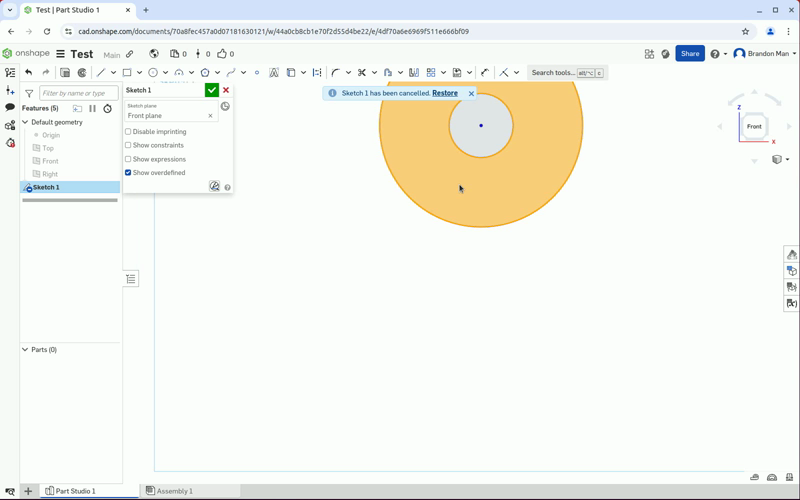
scroll(-6)
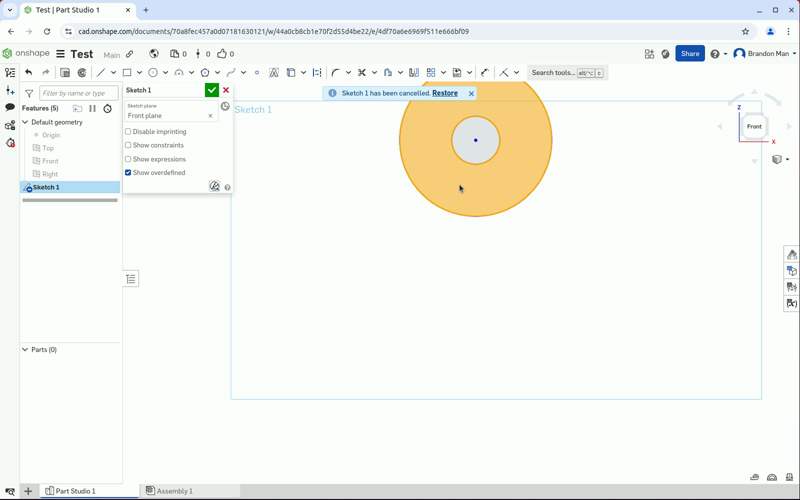
scroll(-6)
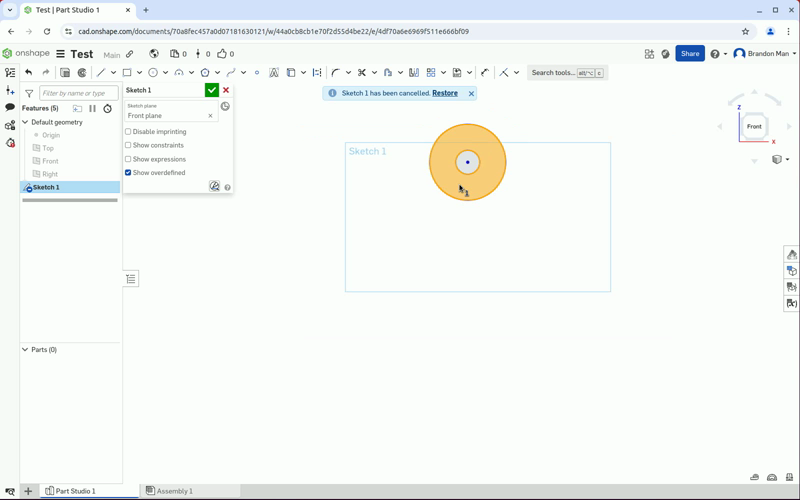
scroll(-6)
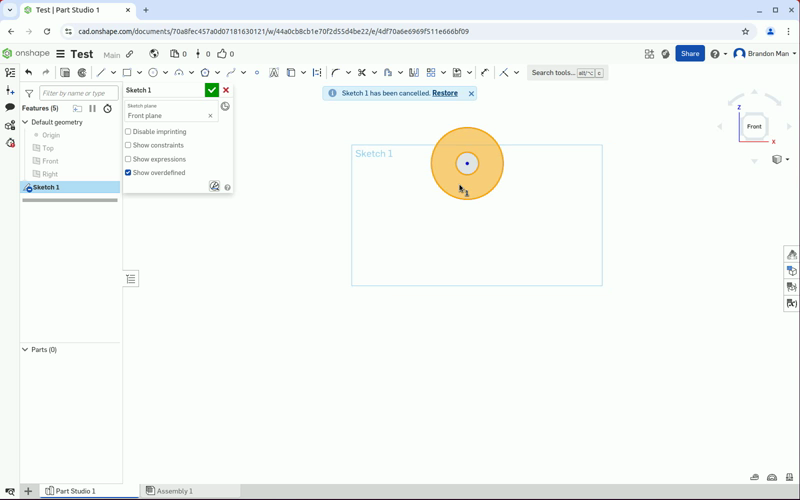
scroll(-6)
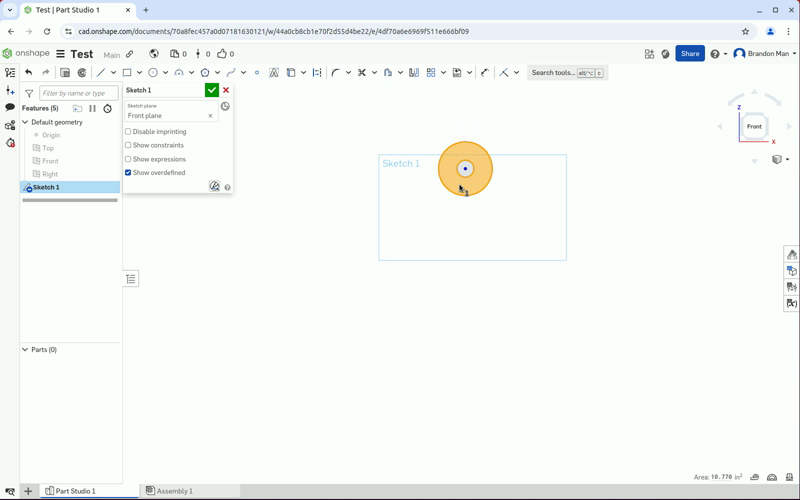
scroll(-6)
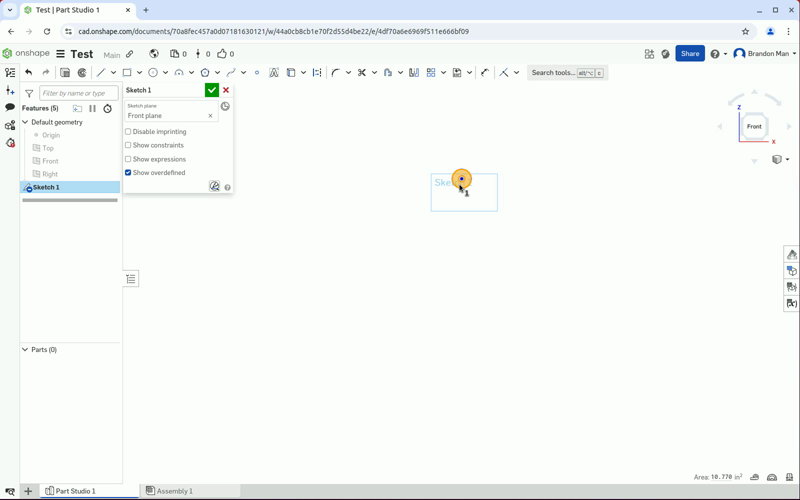
mouse_move(73, 352)
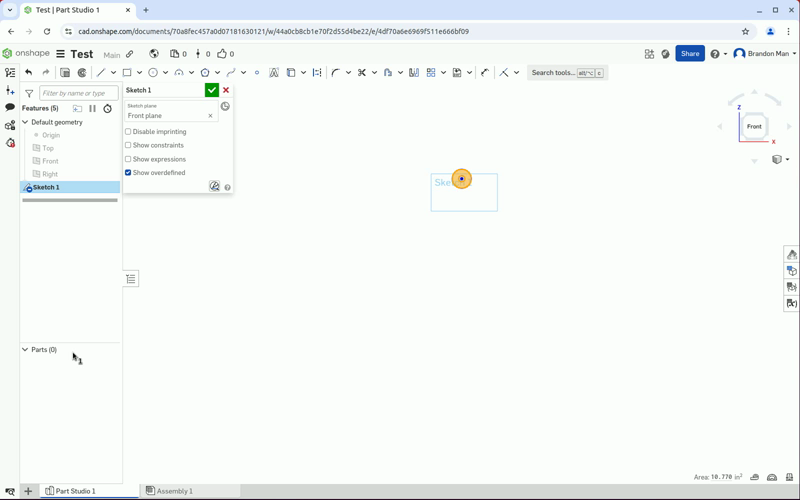
key(shift+y)
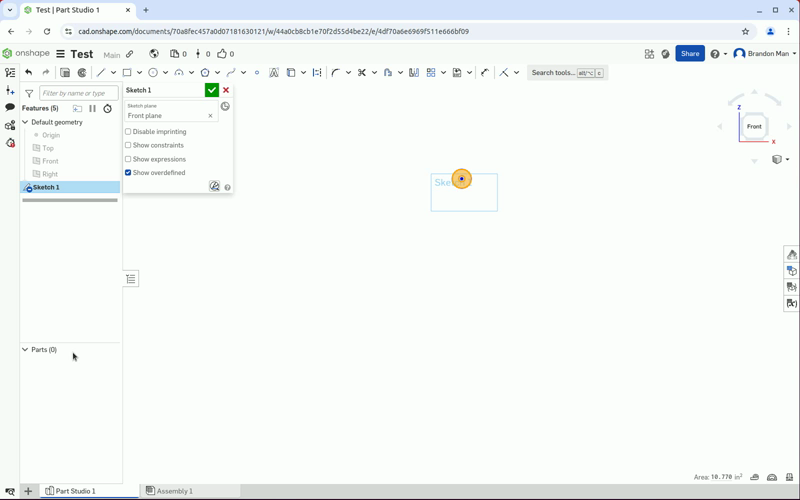
key(shift+e)
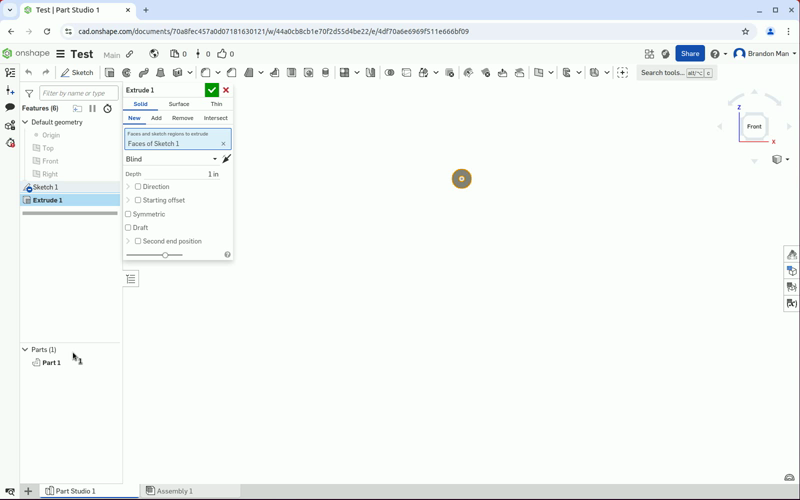
mouse_move(143, 106)
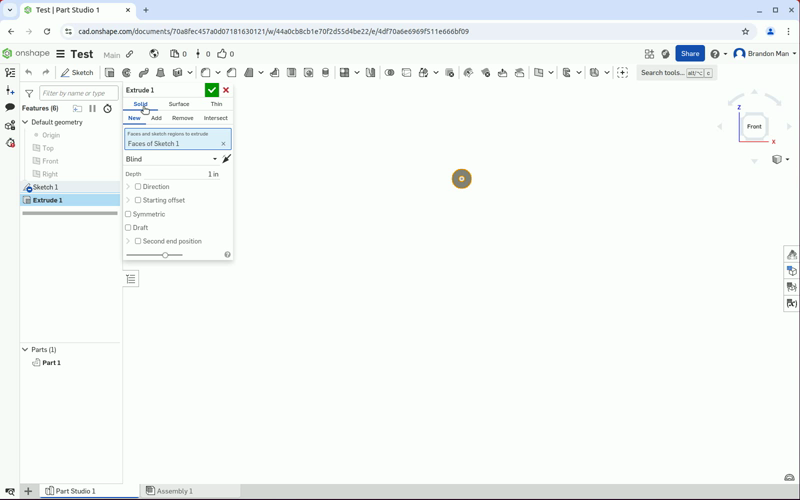
click(143, 106)
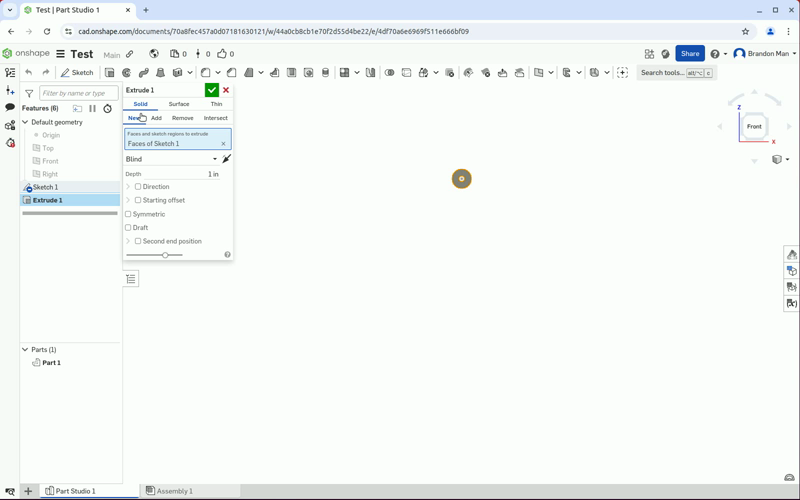
mouse_move(137, 120)
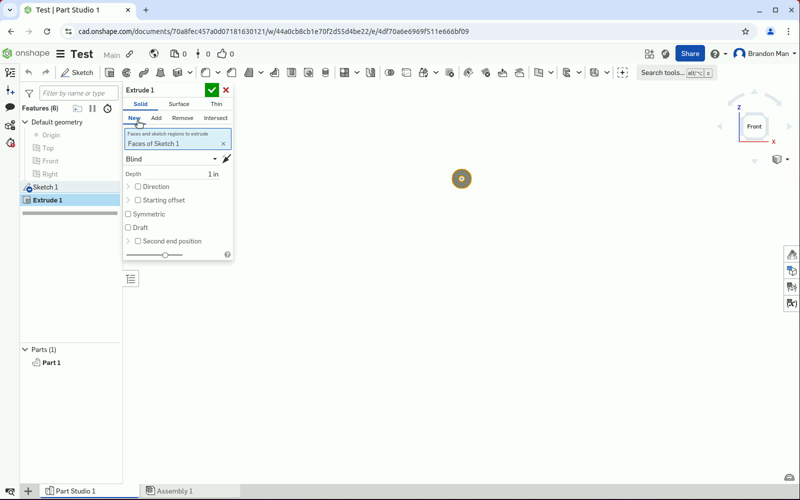
click(137, 120)
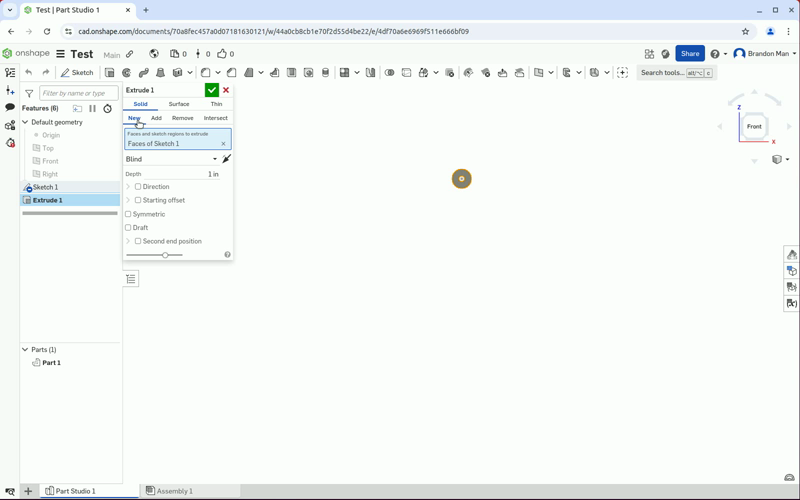
key(tab, 4)
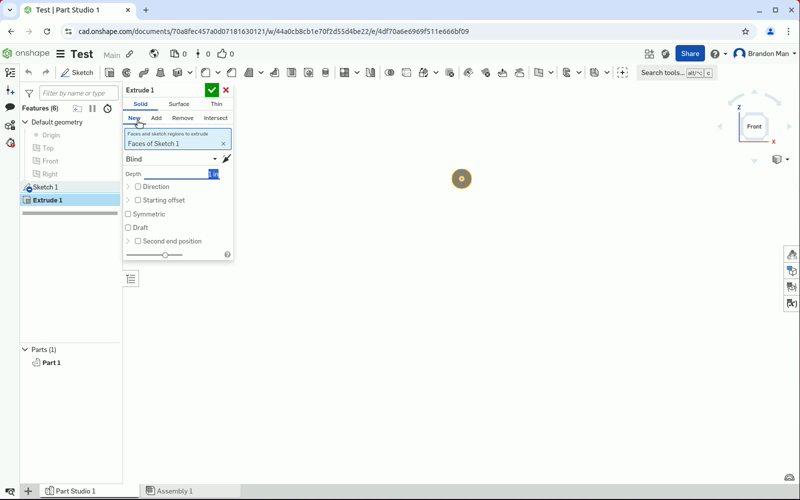
text(0.481)
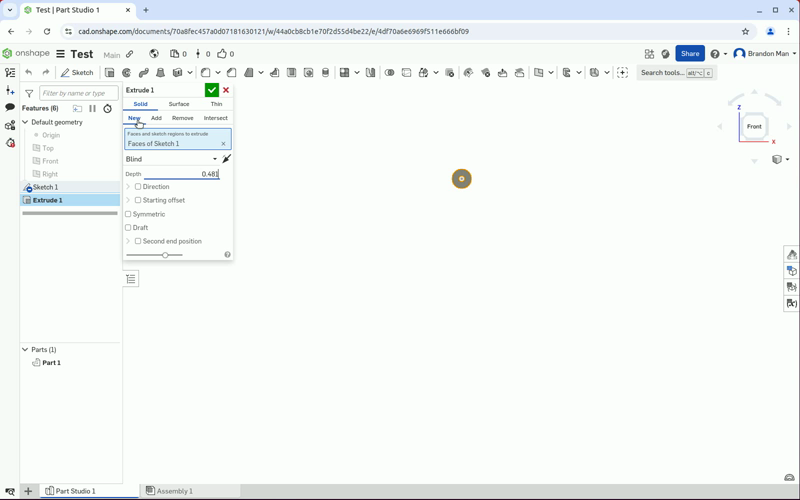
key(enter)
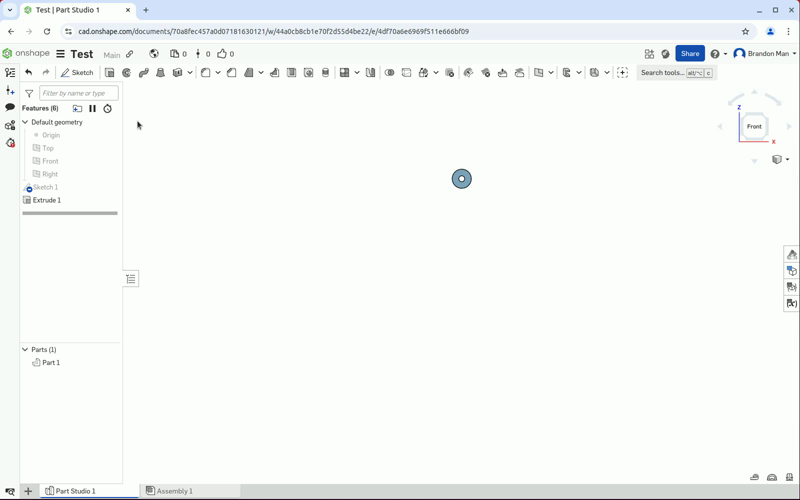
key(shift+h)
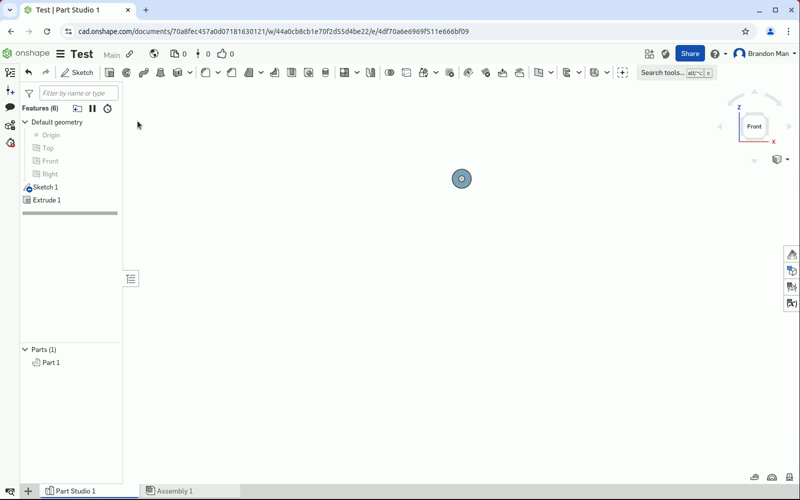
key(shift+h)
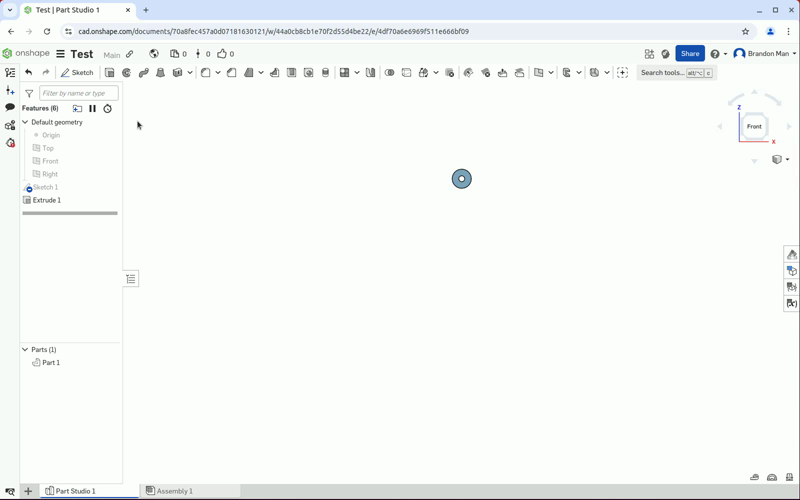
mouse_move(73, 189)
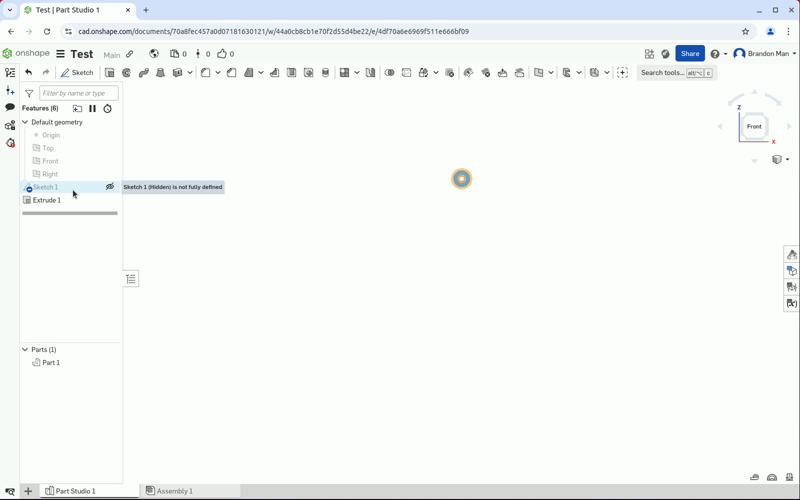
click(73, 189)
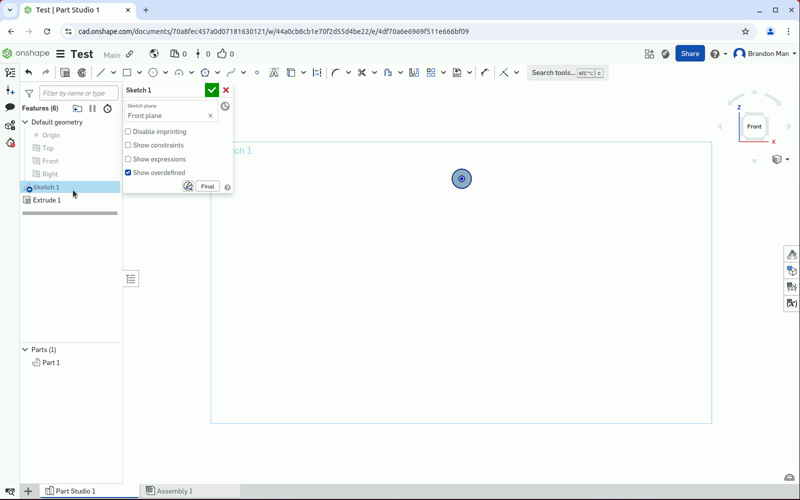
mouse_move(229, 92)
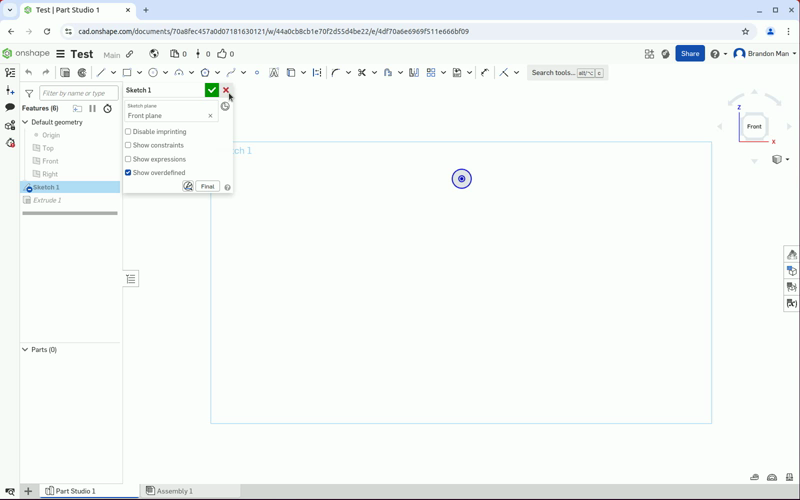
click(229, 92)
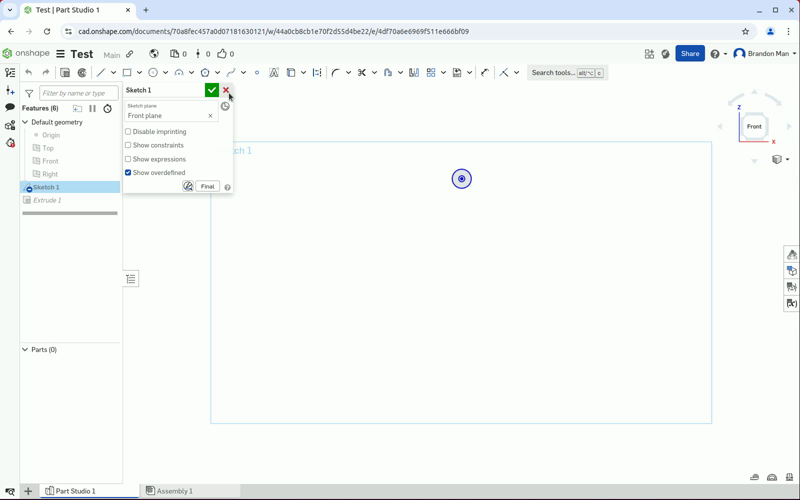
key(shift+s)
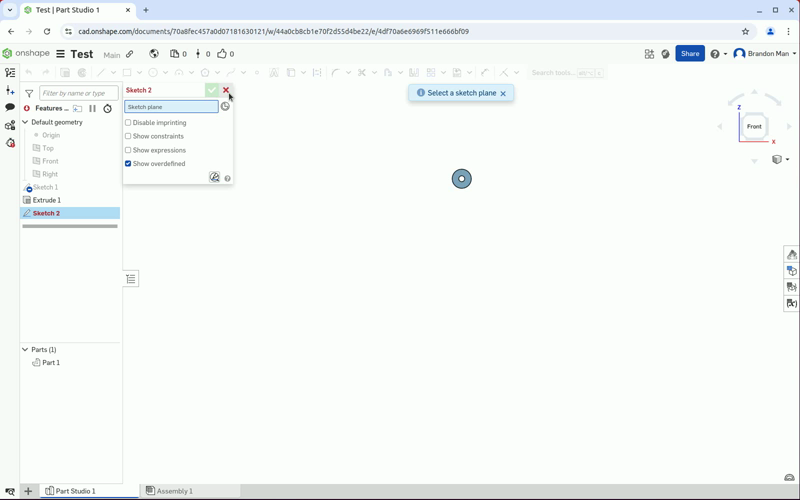
mouse_move(73, 163)
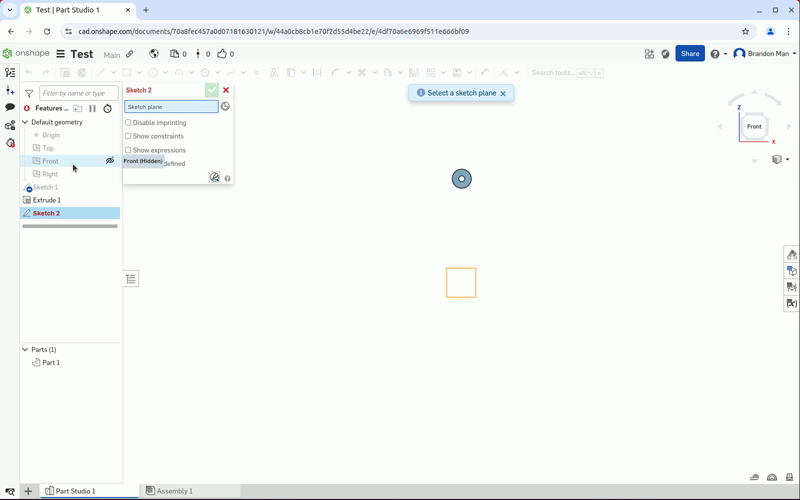
click(73, 163)
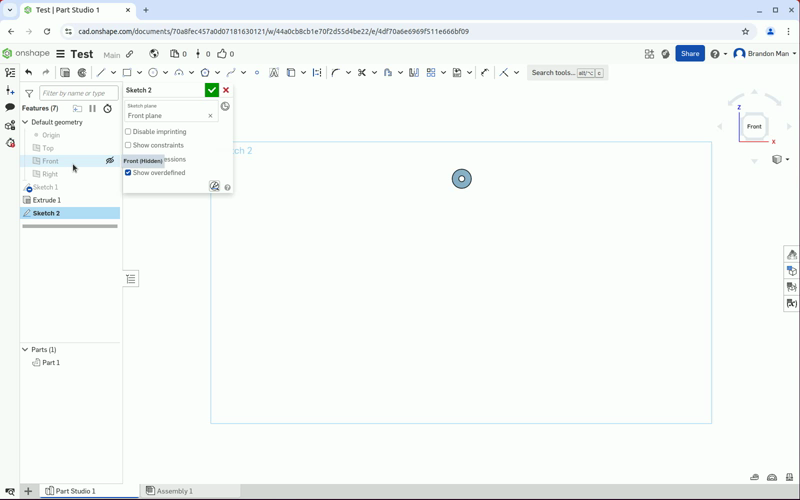
mouse_move(73, 352)
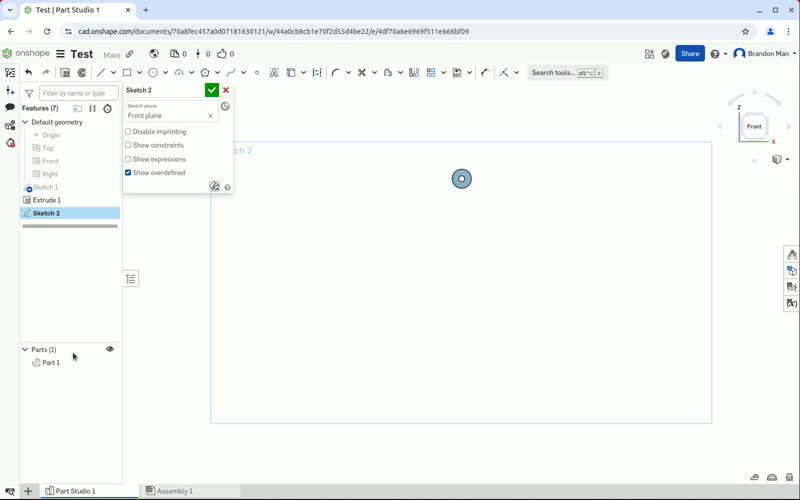
key(y)
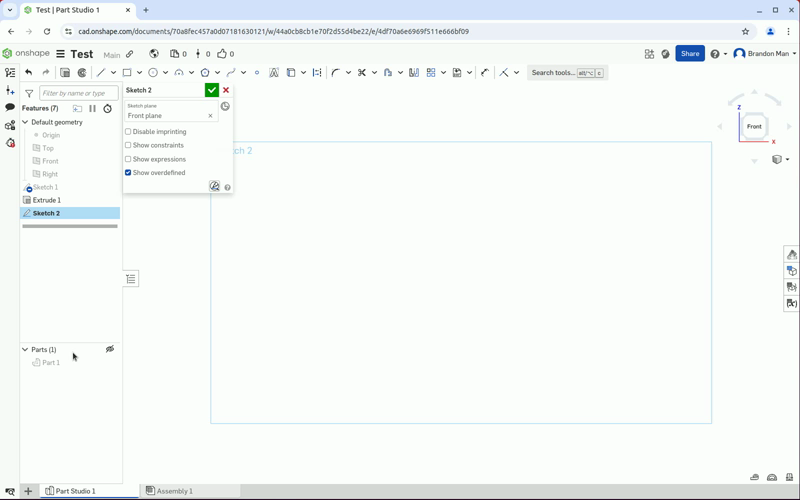
key(c)
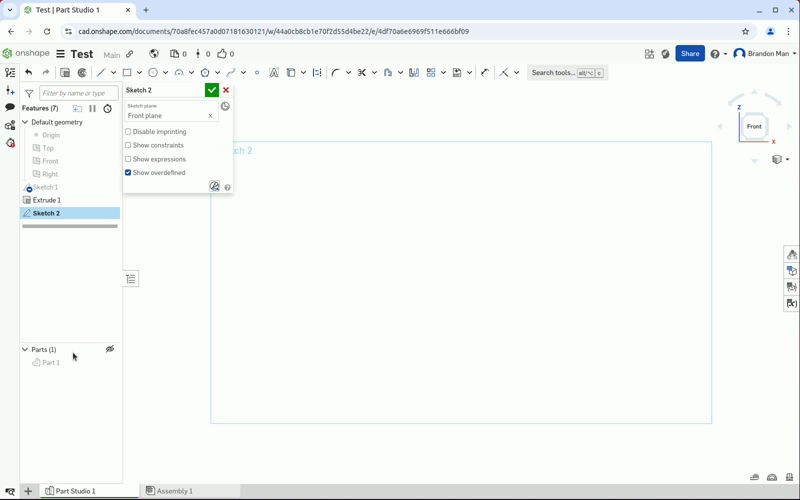
key_down(shift)
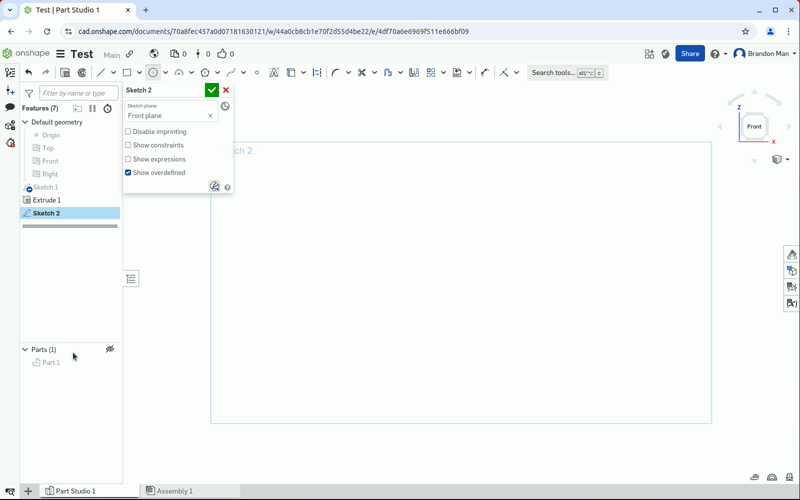
mouse_move(461, 282)
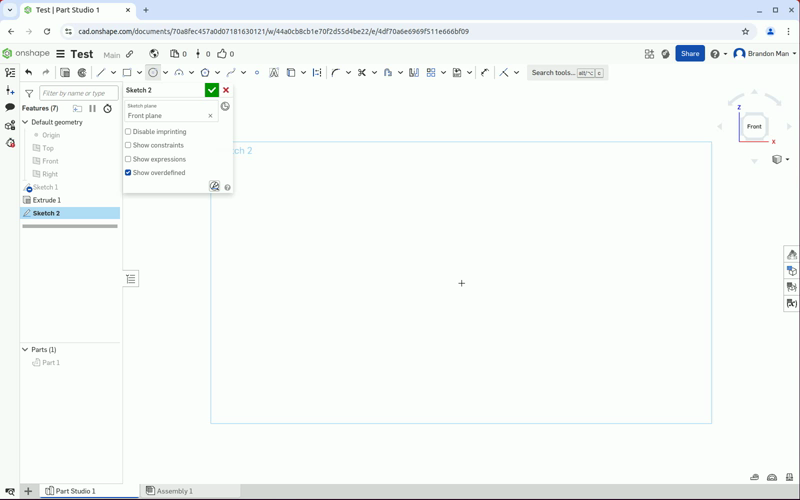
click(461, 282)
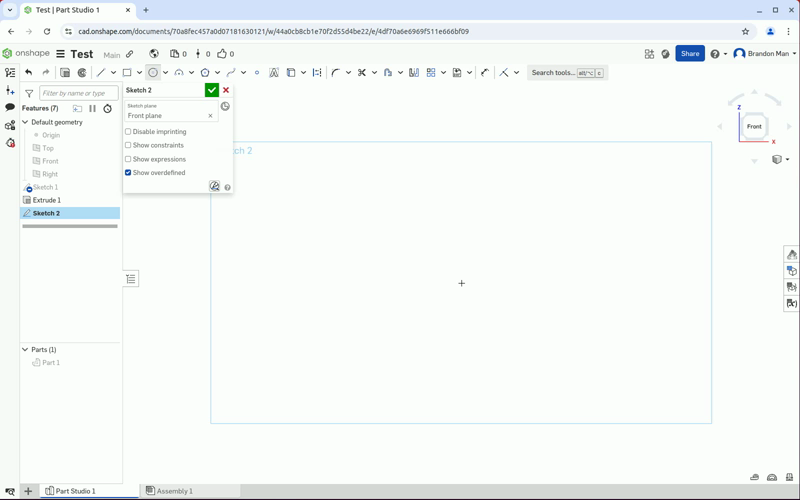
key_up(shift)
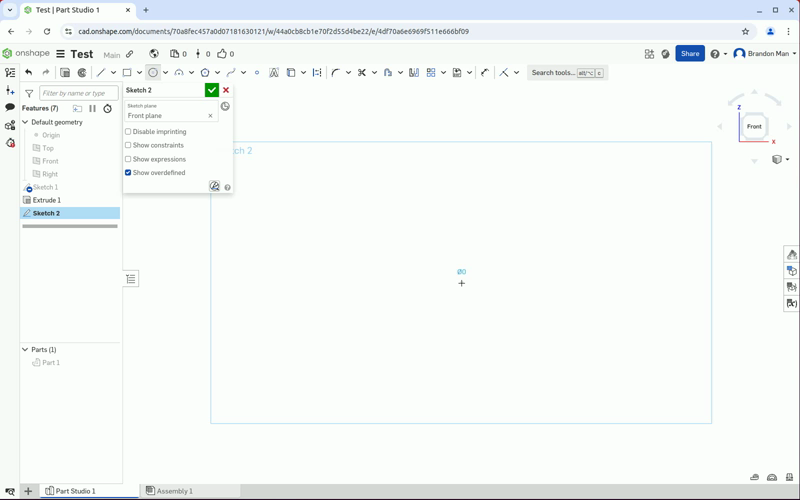
mouse_move(471, 282)
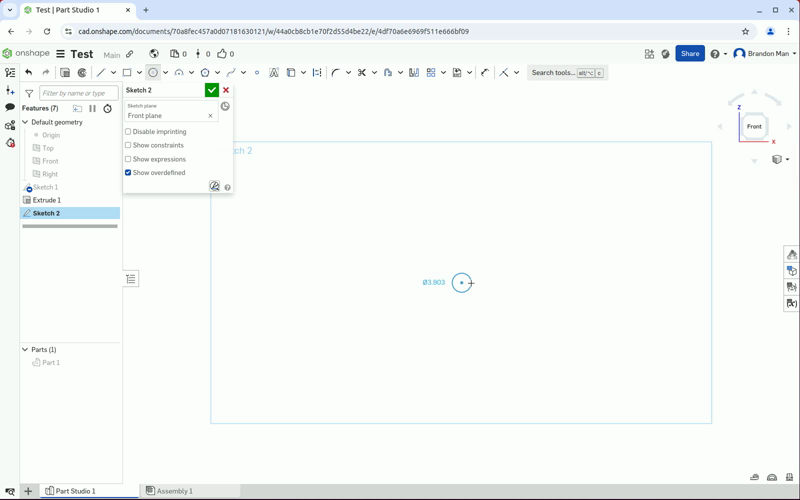
click(471, 282)
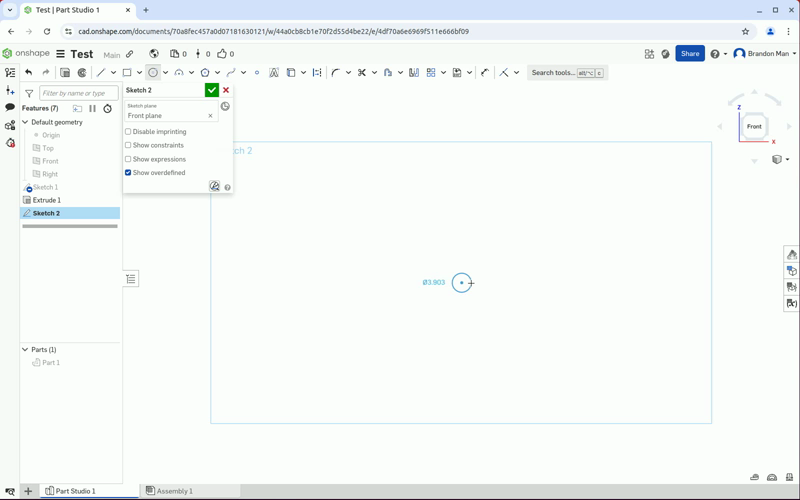
key(esc)
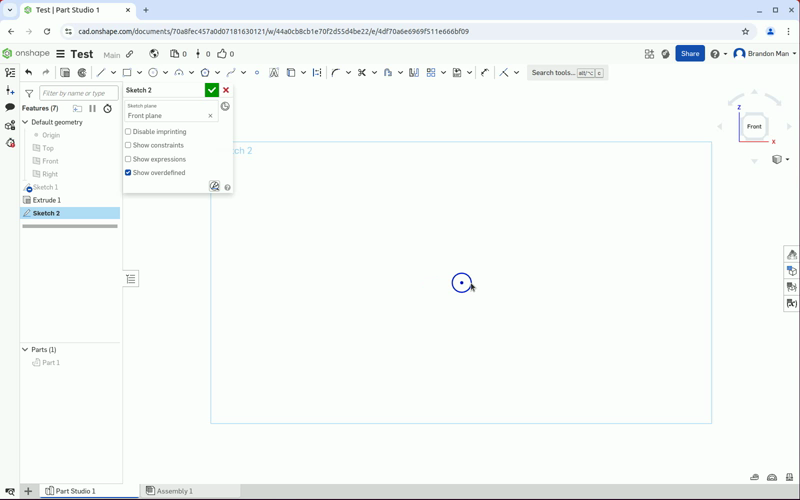
key(c)
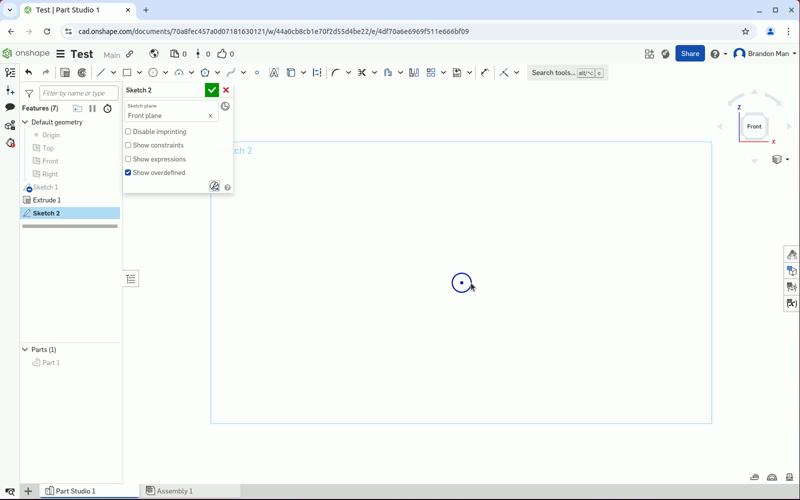
key_down(shift)
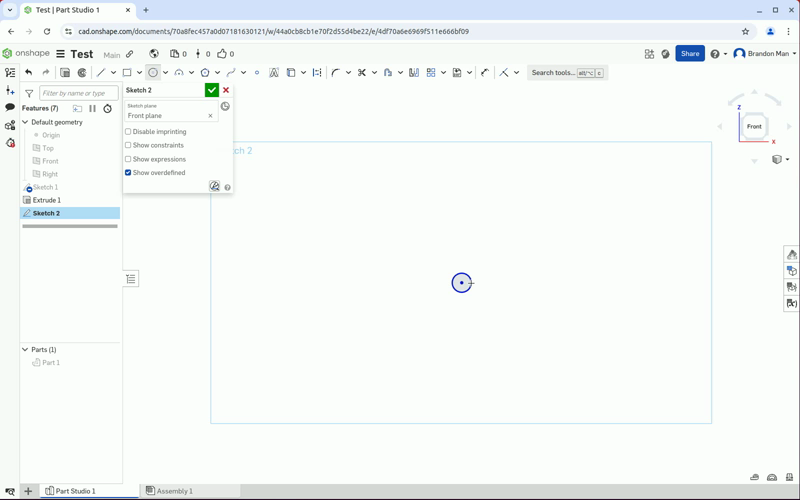
mouse_move(461, 282)
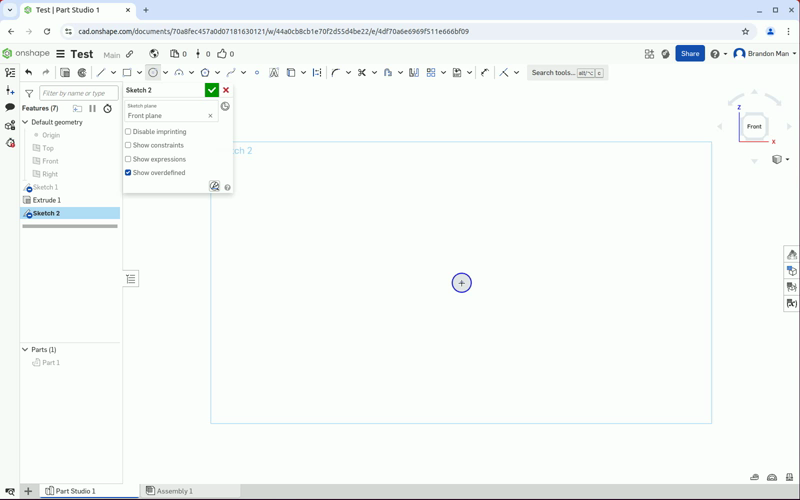
click(461, 282)
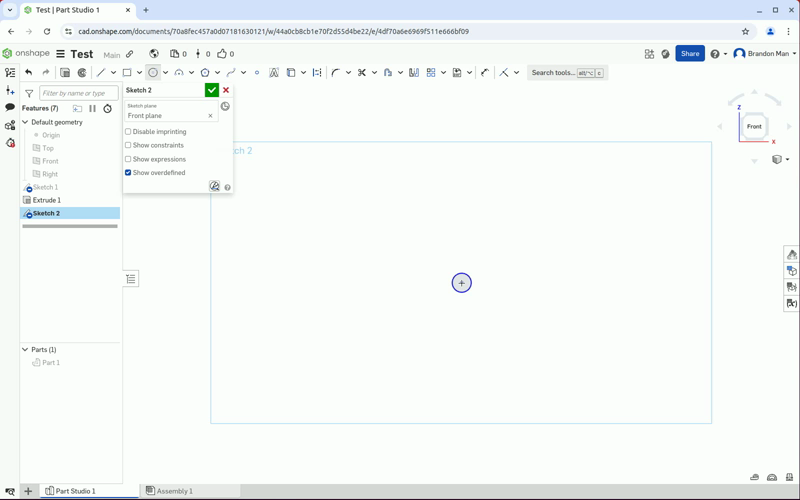
key_up(shift)
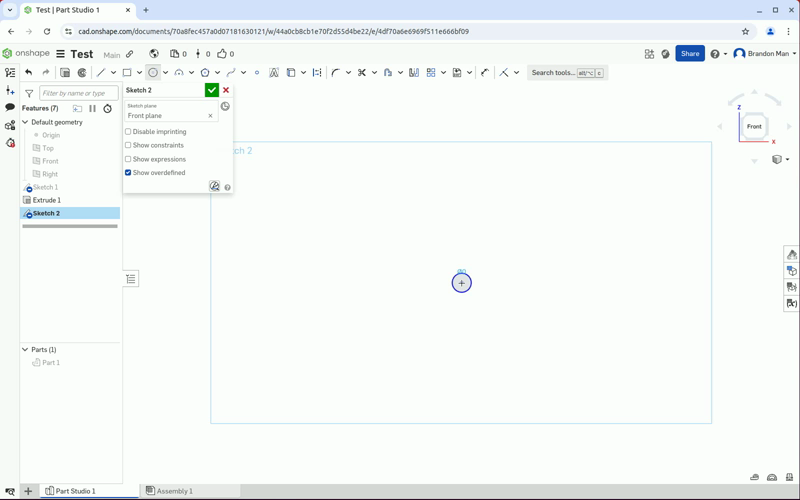
mouse_move(464, 282)
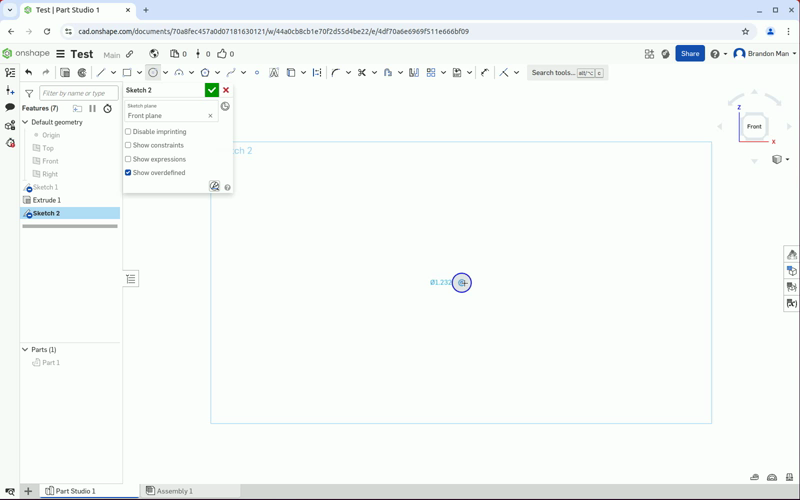
scroll(6)
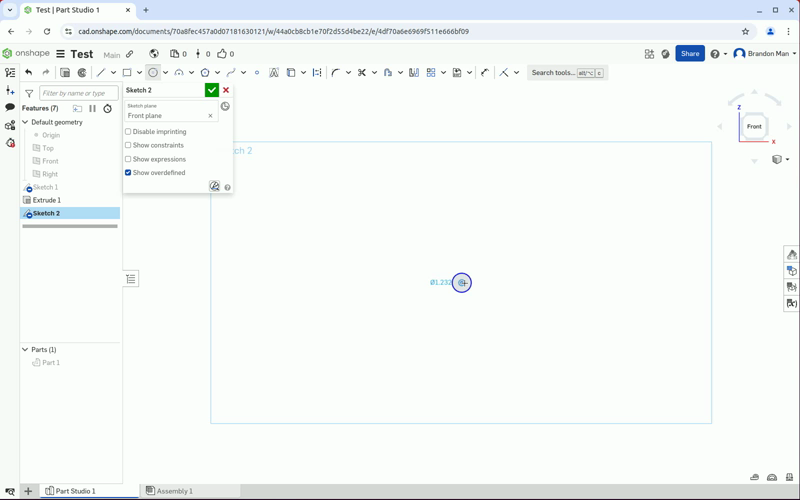
scroll(6)
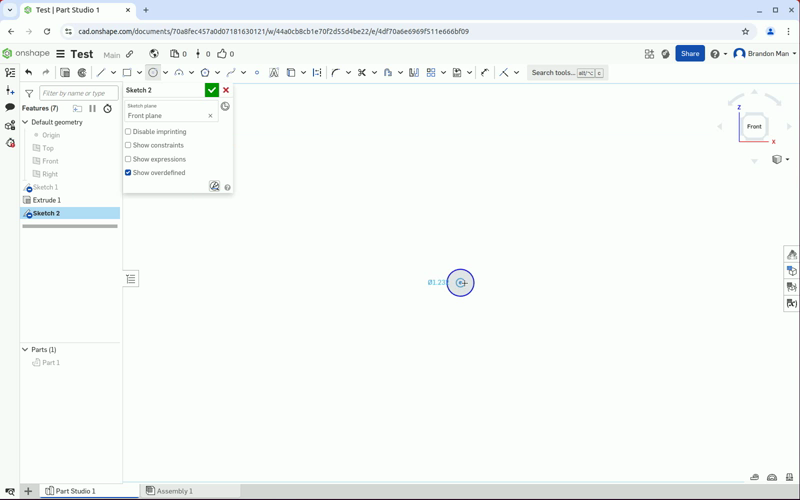
scroll(6)
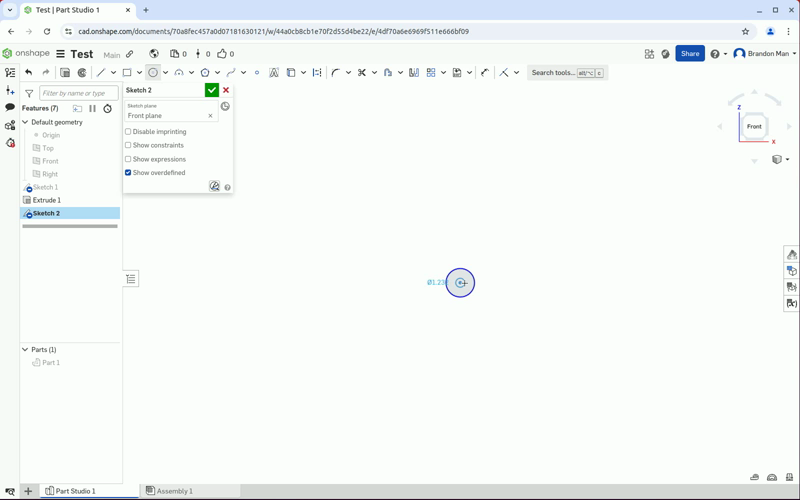
scroll(6)
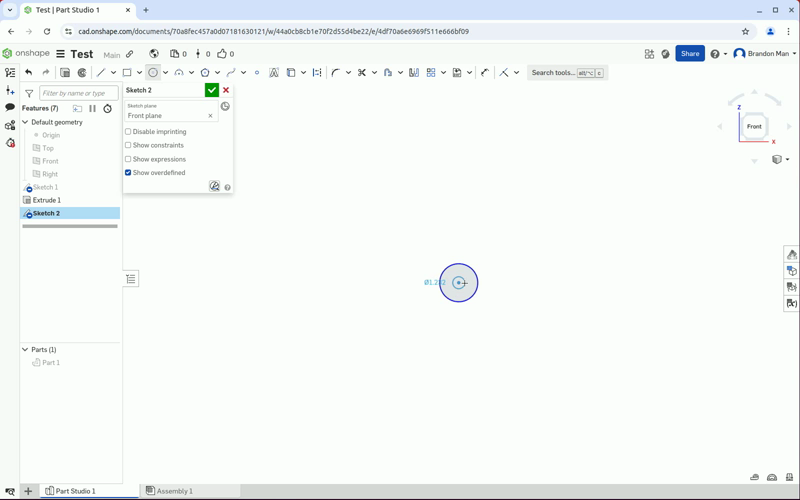
scroll(6)
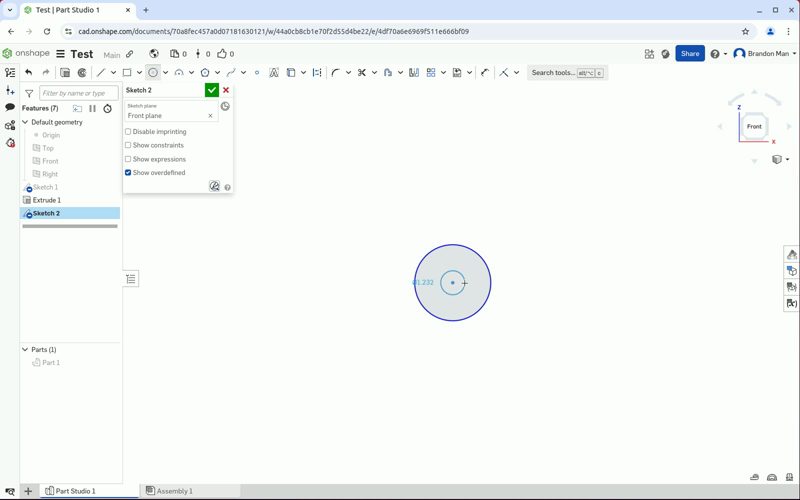
scroll(6)
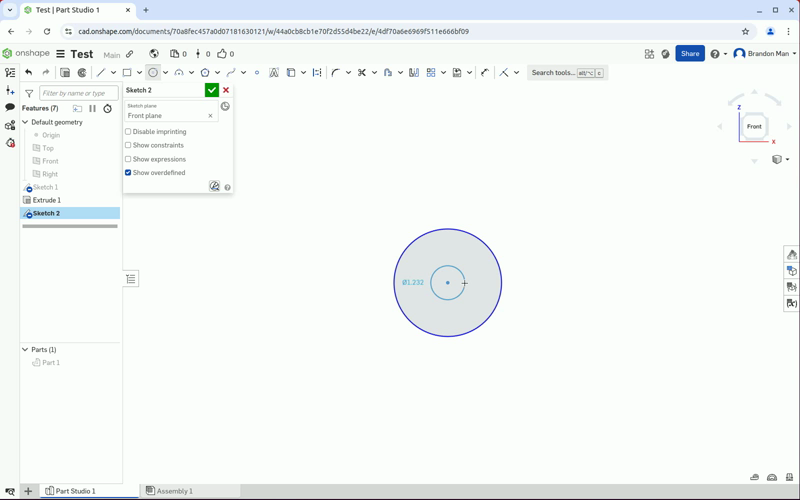
scroll(6)
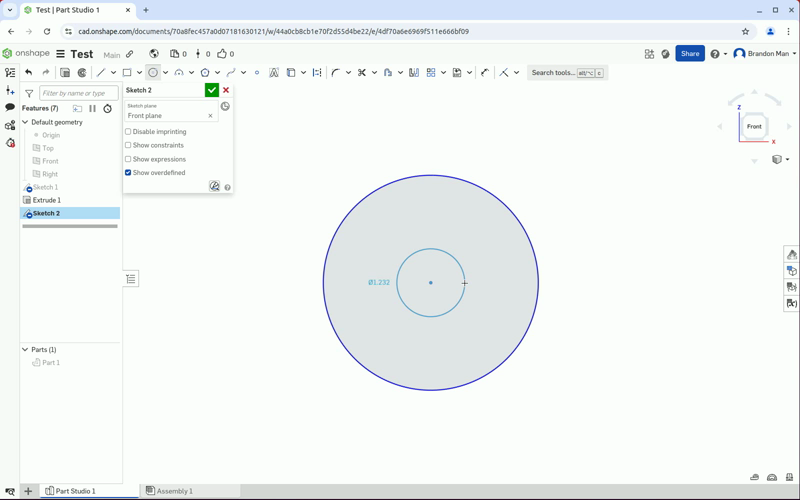
click(464, 282)
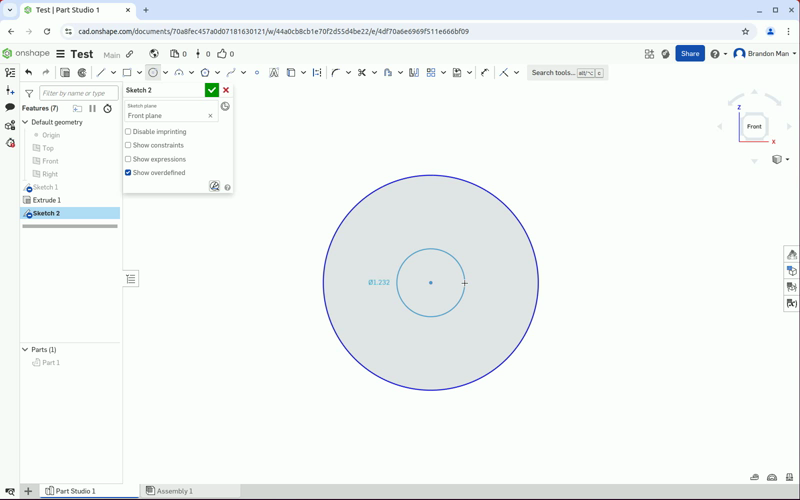
scroll(-6)
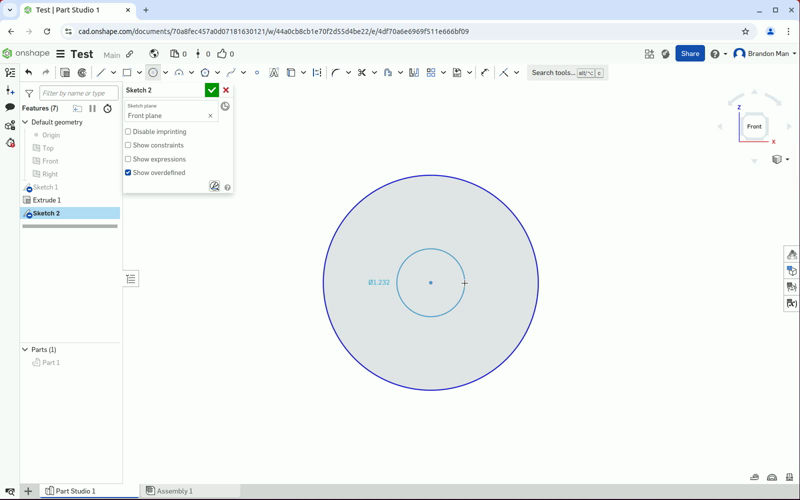
scroll(-6)
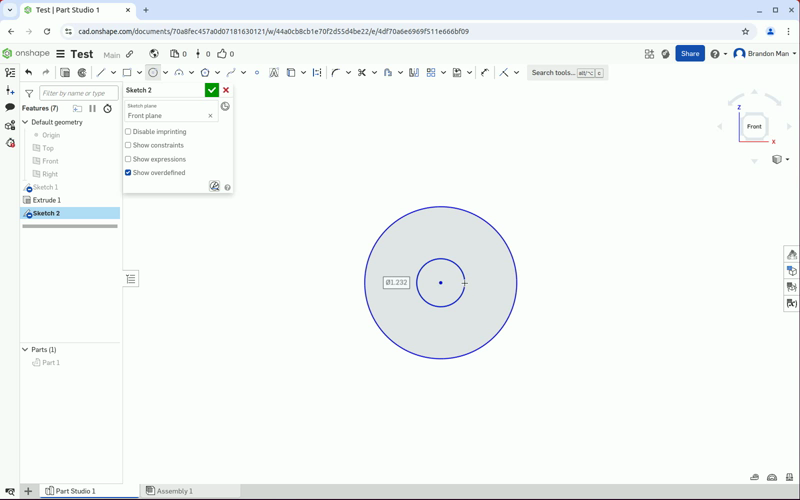
scroll(-6)
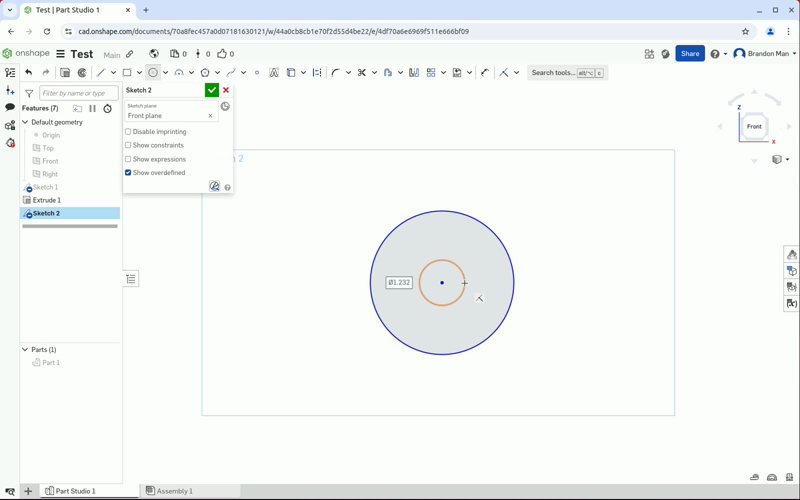
scroll(-6)
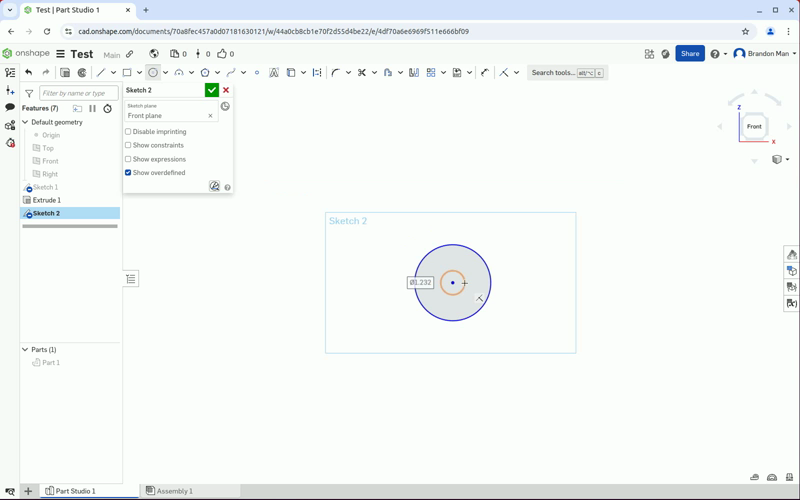
scroll(-6)
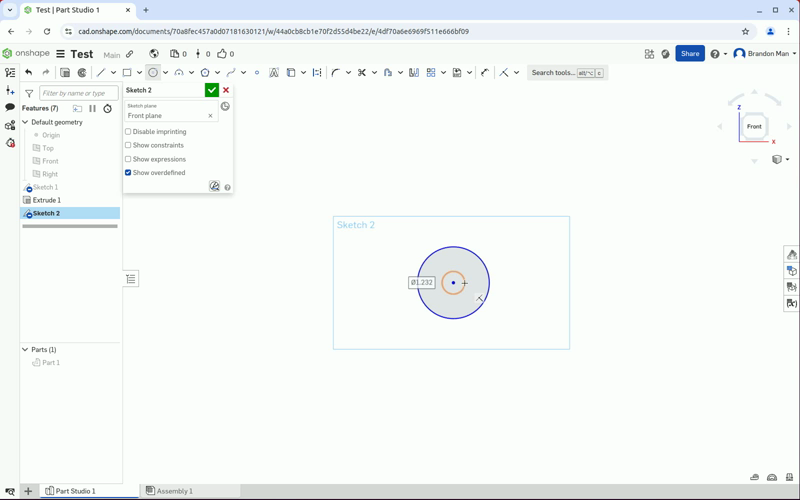
scroll(-6)
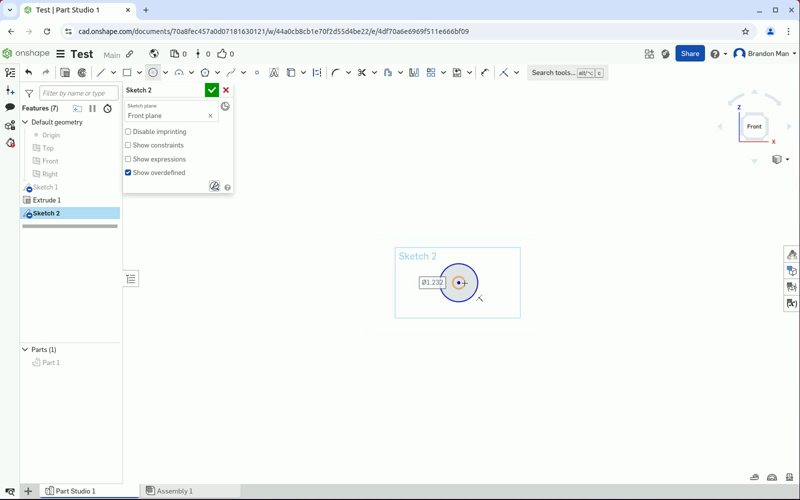
scroll(-6)
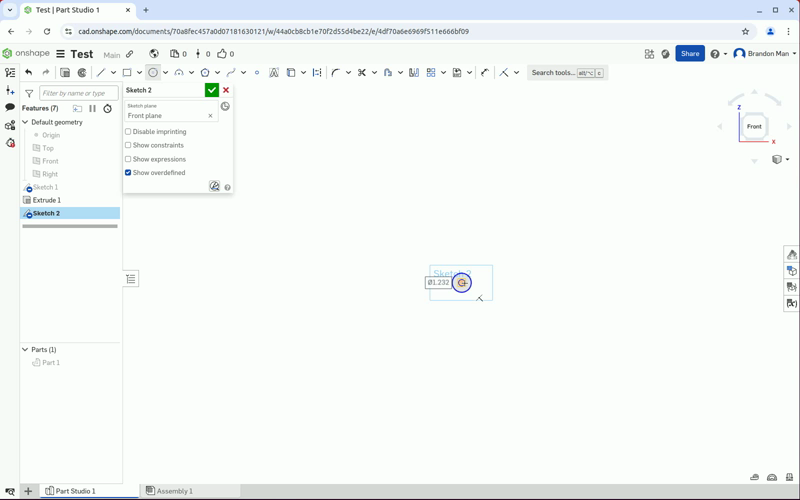
key(esc)
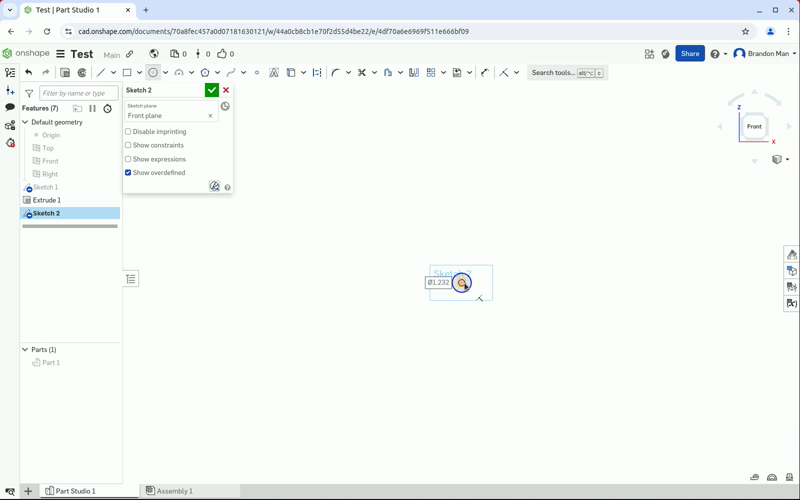
mouse_move(458, 285)
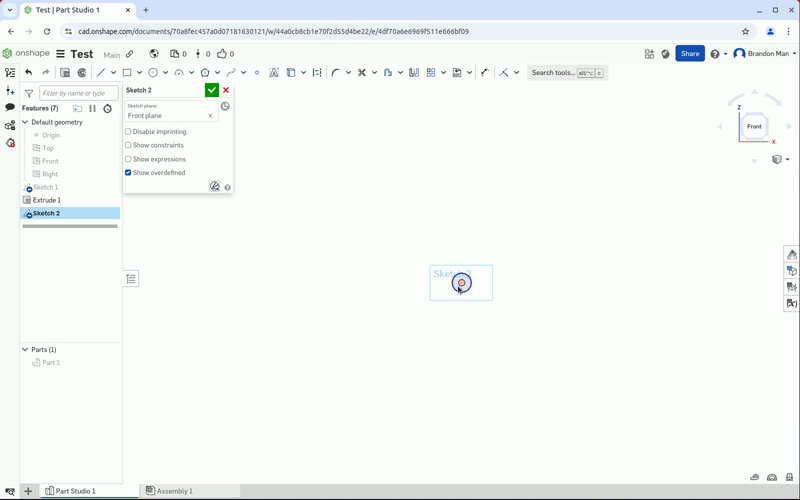
scroll(6)
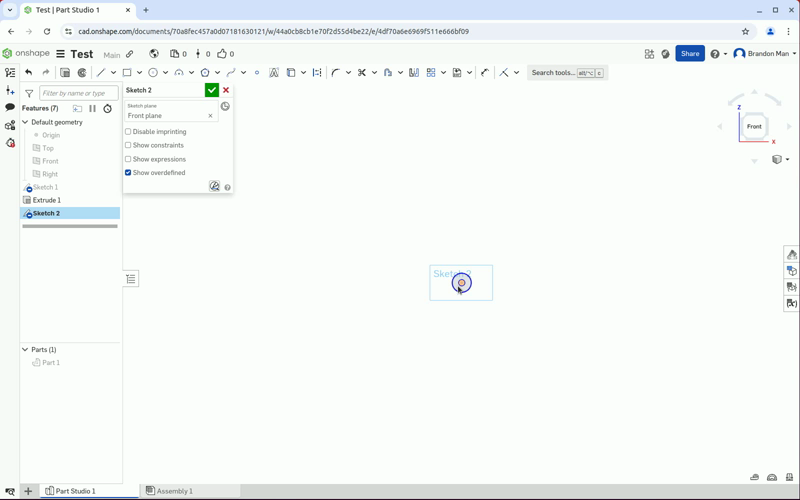
scroll(6)
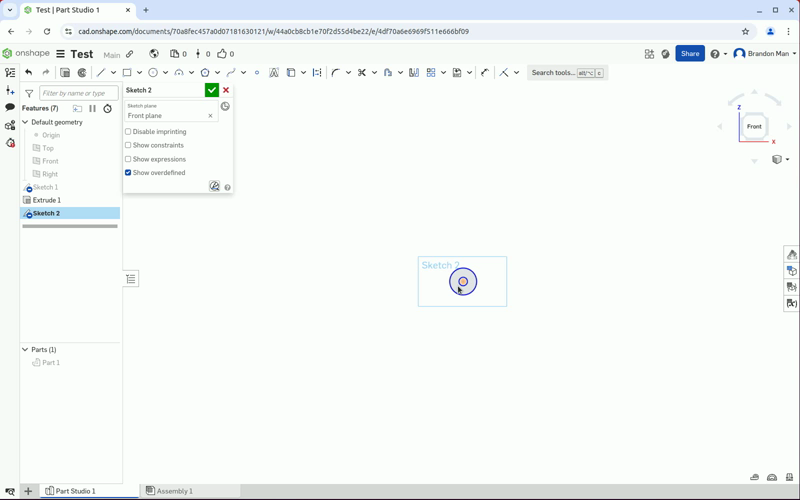
scroll(6)
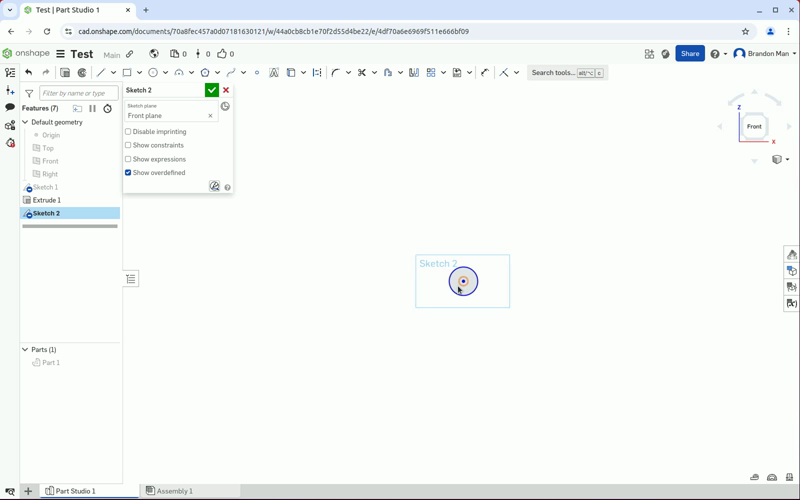
scroll(6)
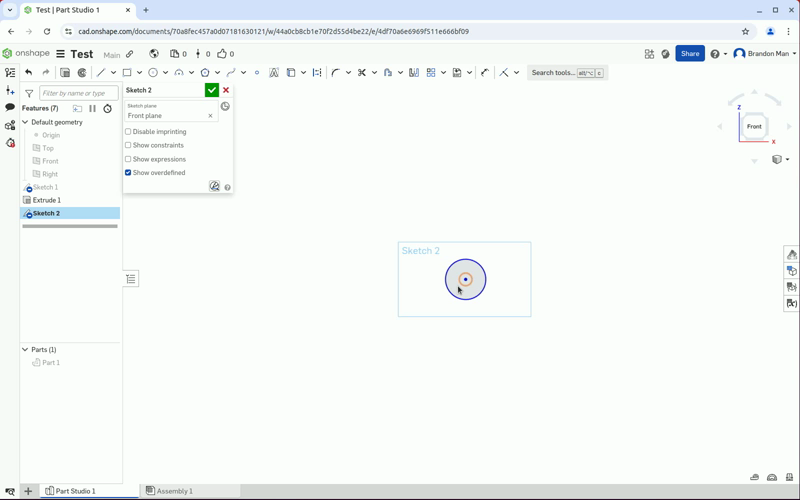
scroll(6)
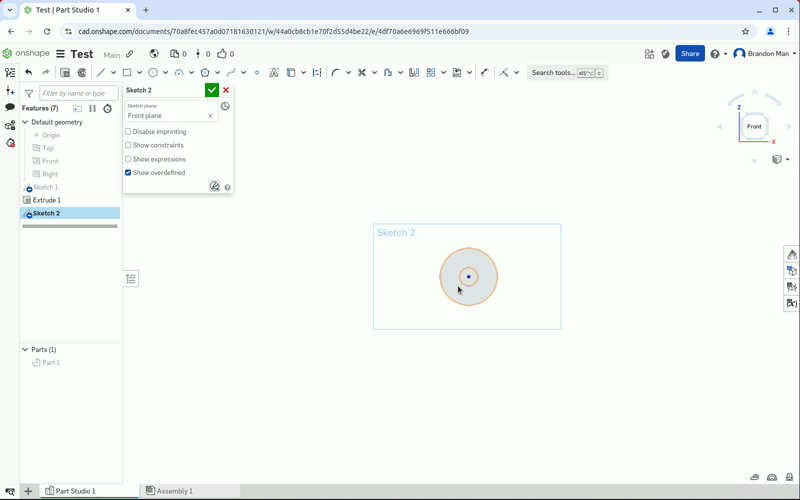
scroll(6)
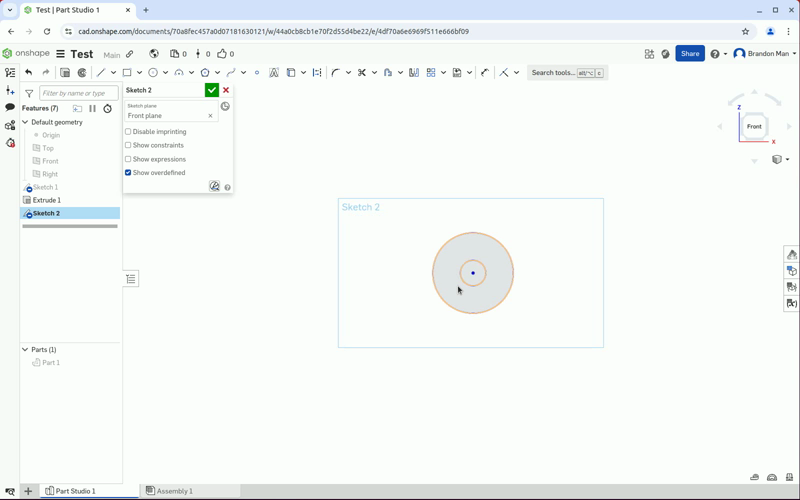
scroll(6)
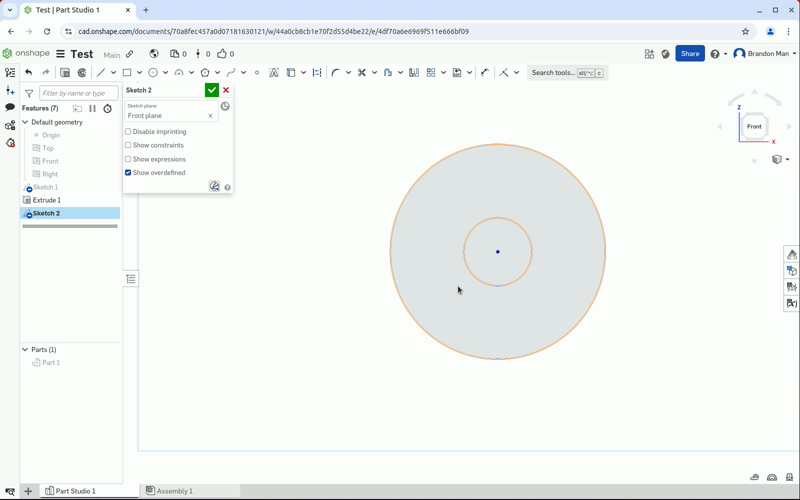
click(458, 285)
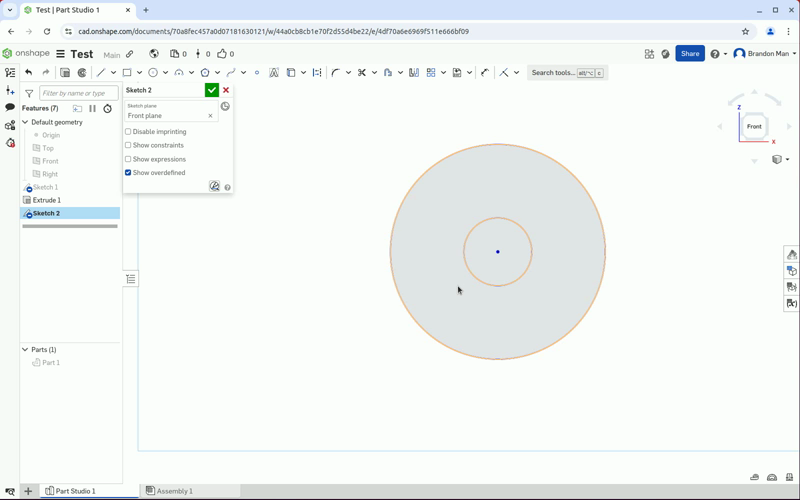
scroll(-6)
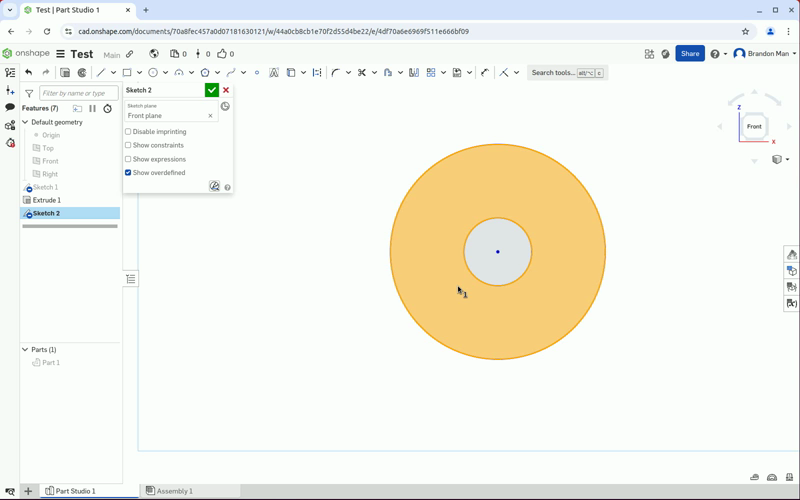
scroll(-6)
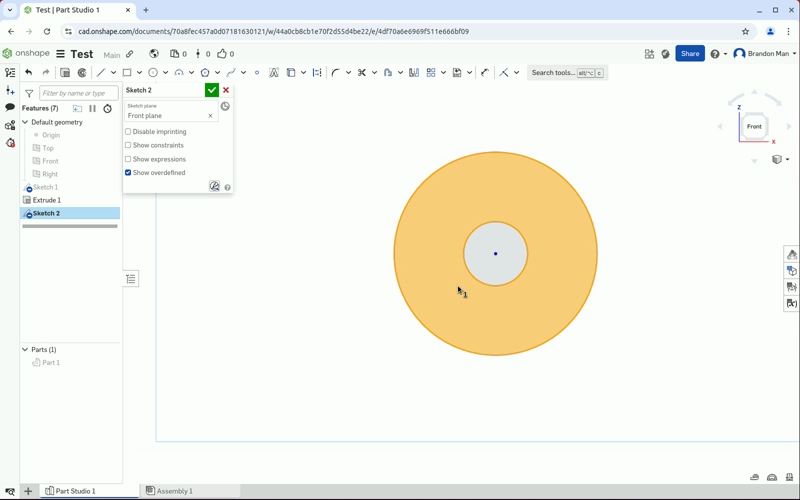
scroll(-6)
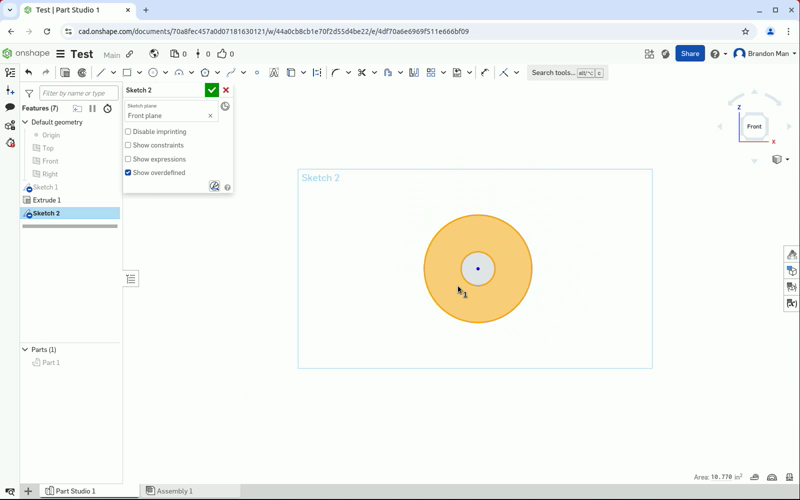
scroll(-6)
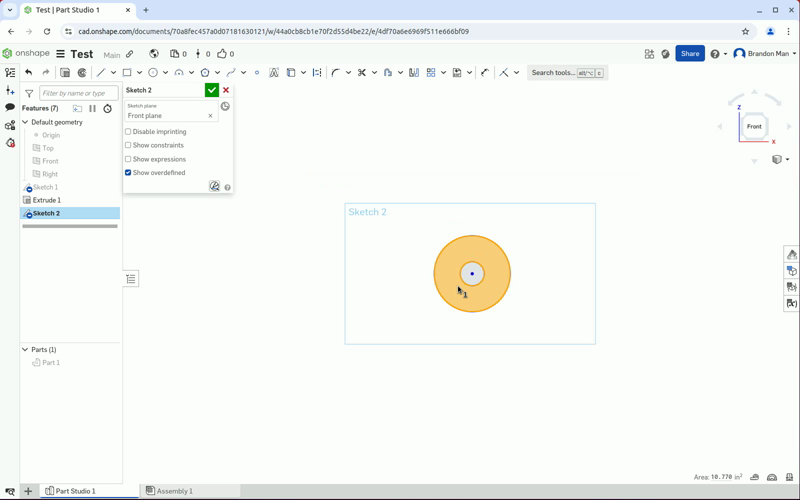
scroll(-6)
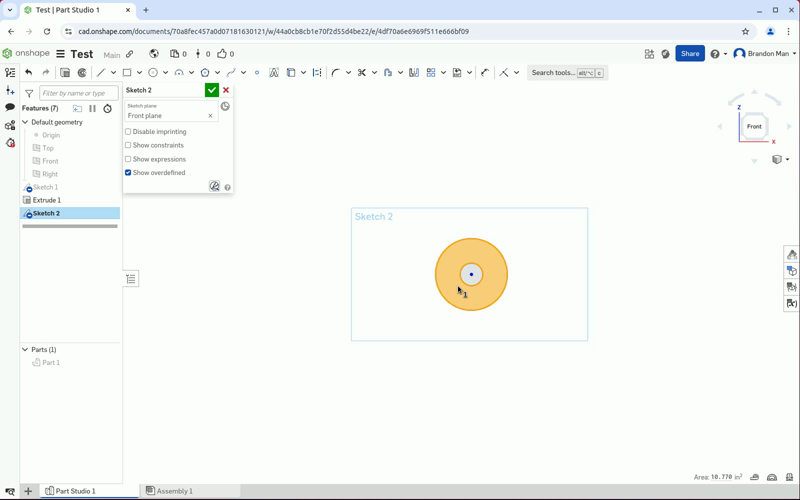
scroll(-6)
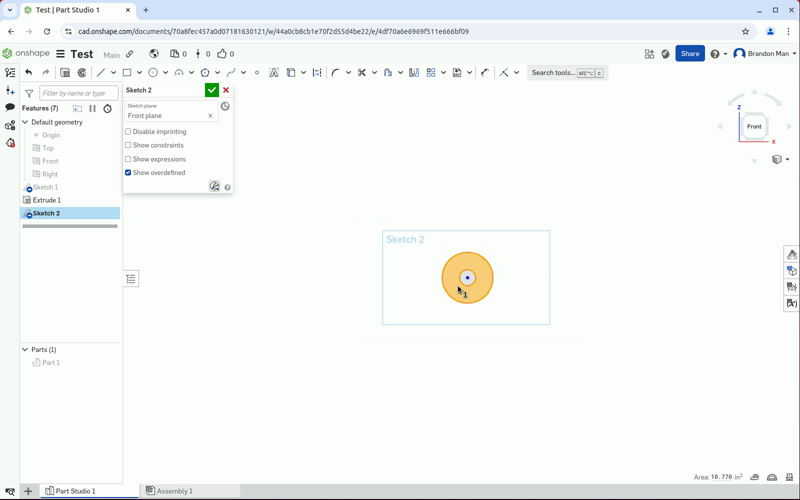
scroll(-6)
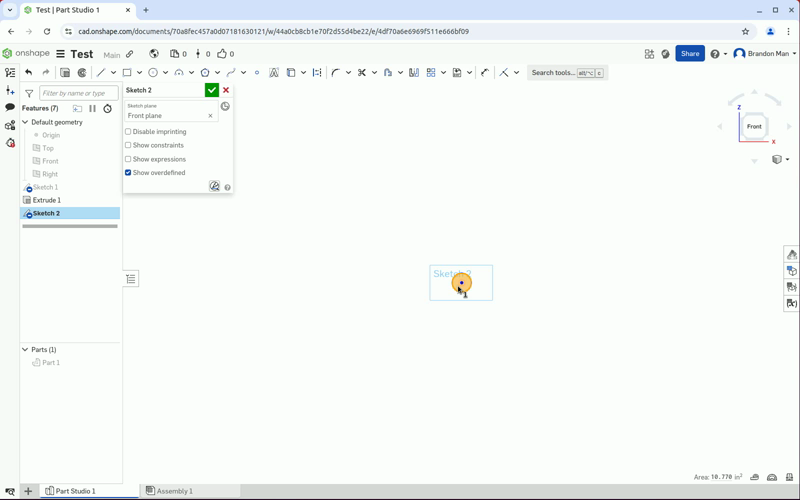
mouse_move(73, 352)
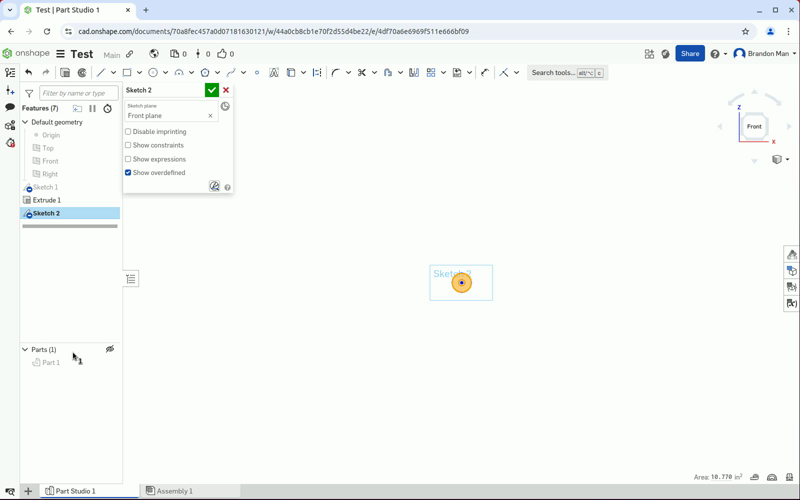
key(shift+y)
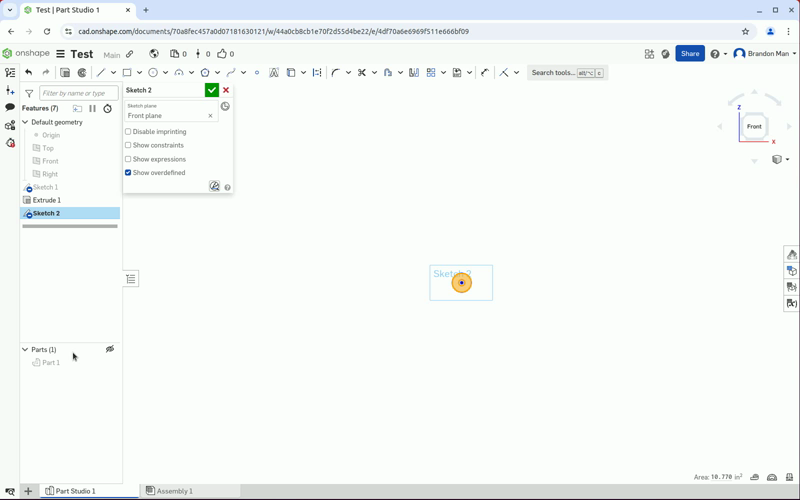
key(shift+e)
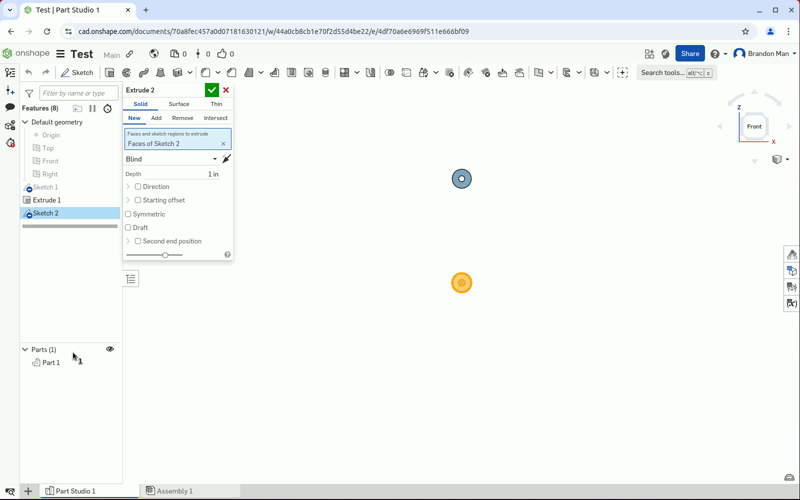
mouse_move(143, 106)
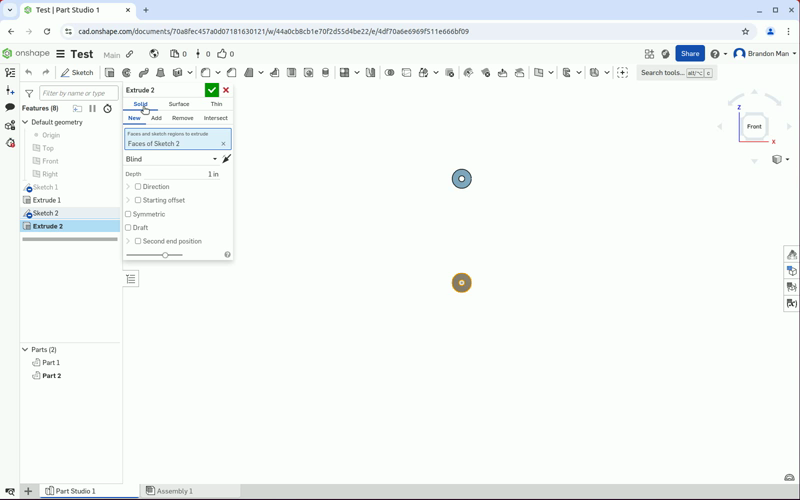
click(143, 106)
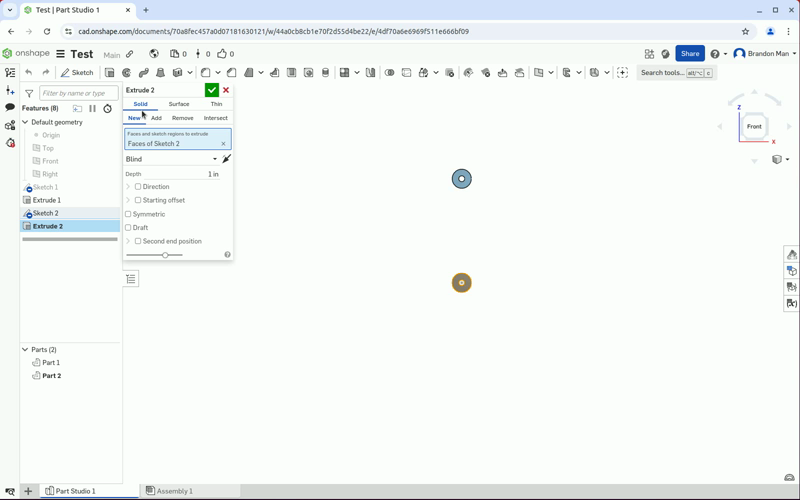
mouse_move(137, 120)
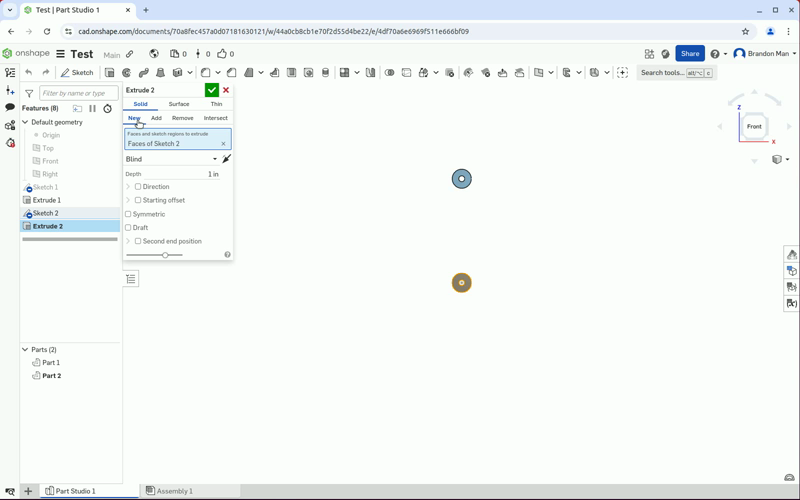
click(137, 120)
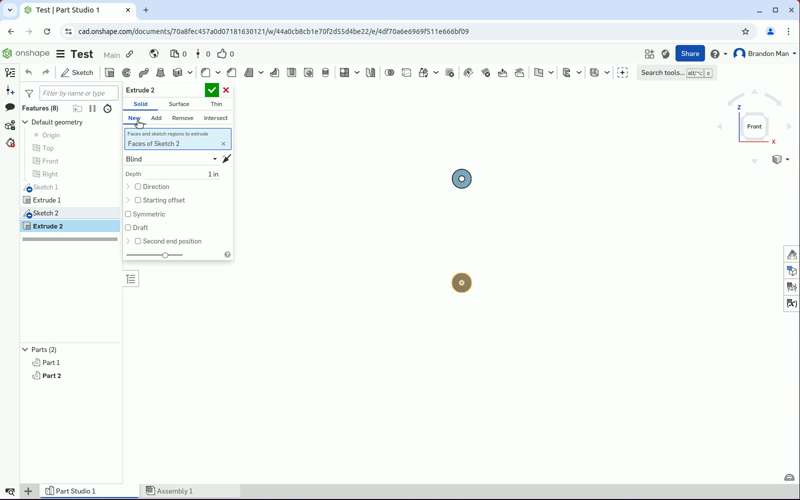
key(tab, 4)
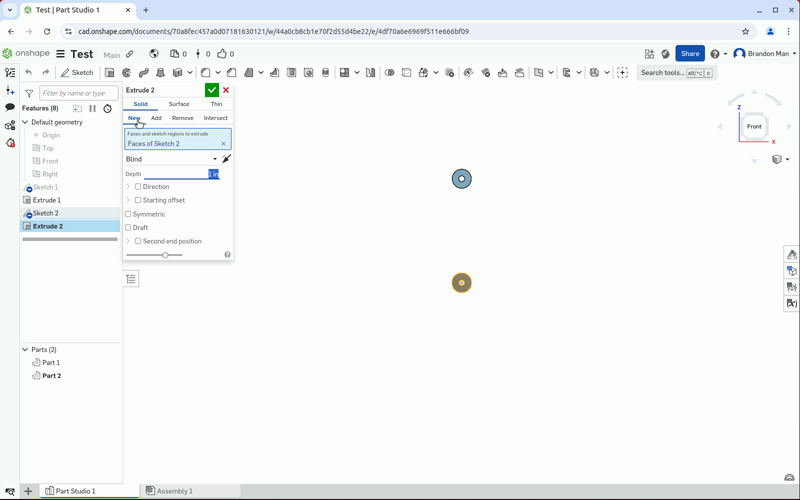
text(0.481)
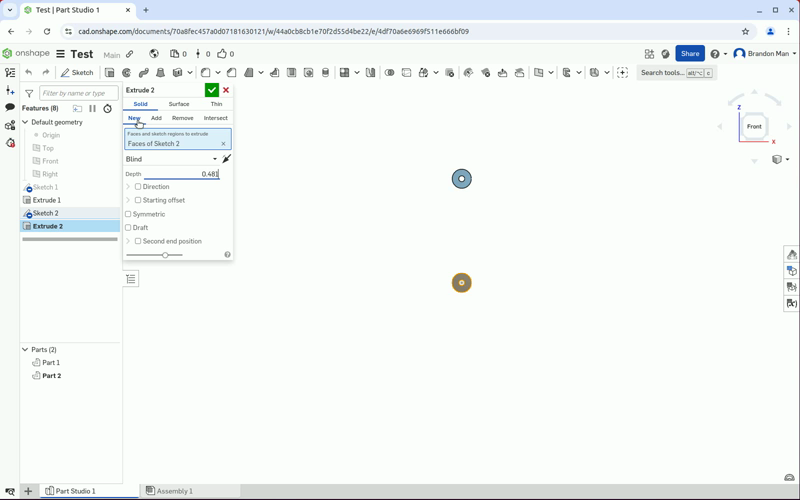
key(enter)
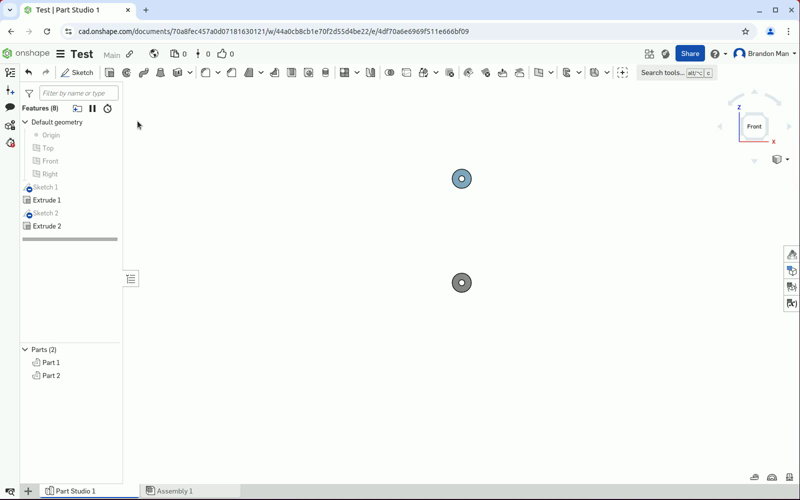
key(shift+h)
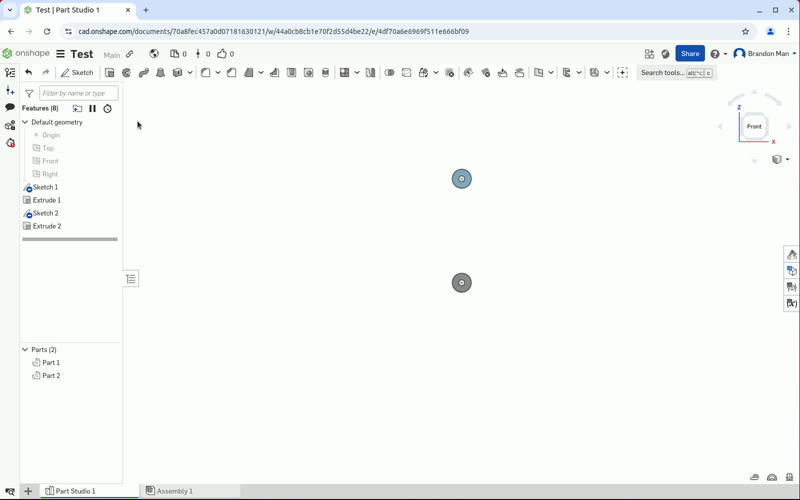
key(shift+h)
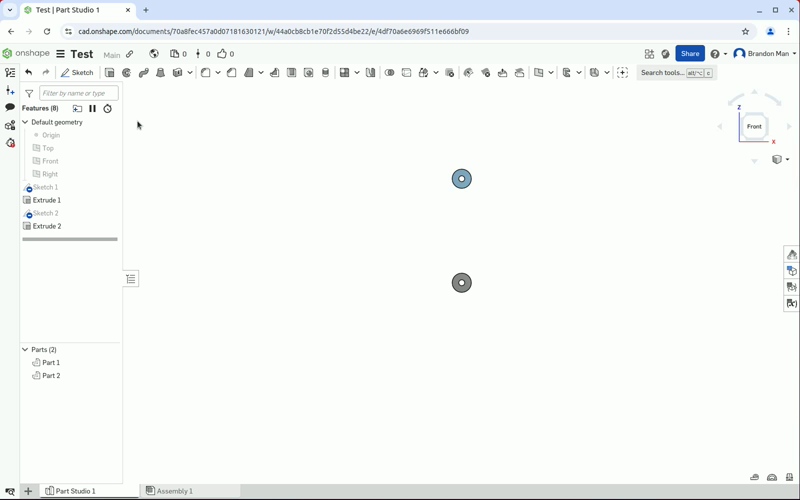
mouse_move(73, 189)
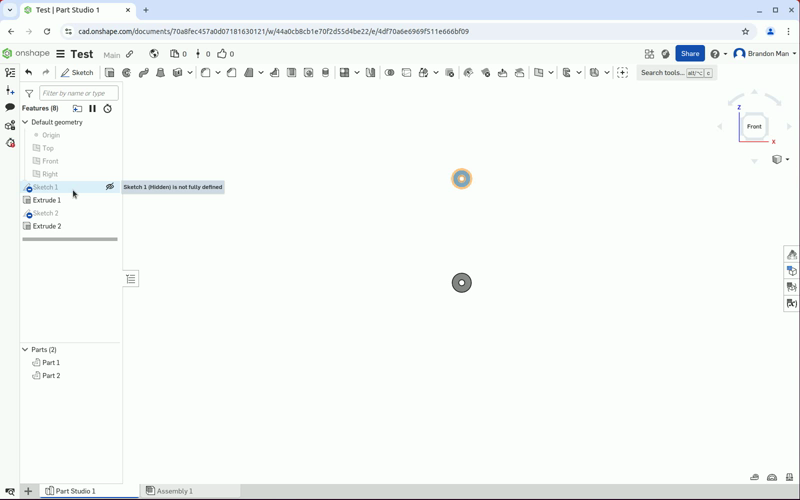
click(73, 189)
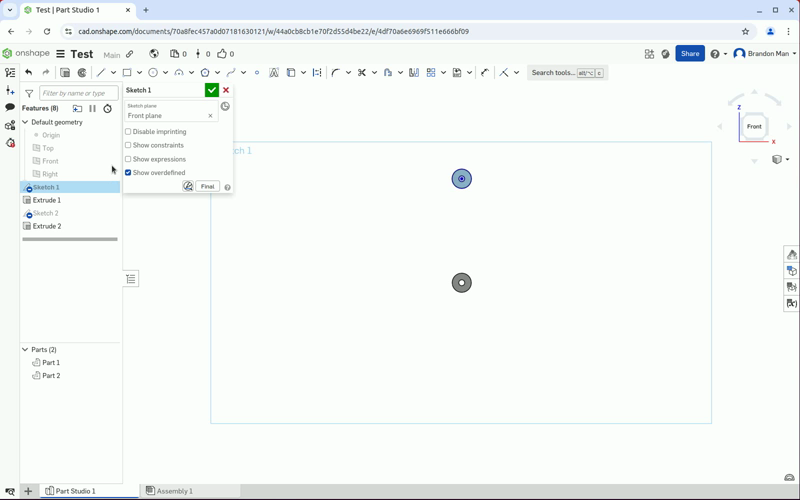
mouse_move(229, 92)
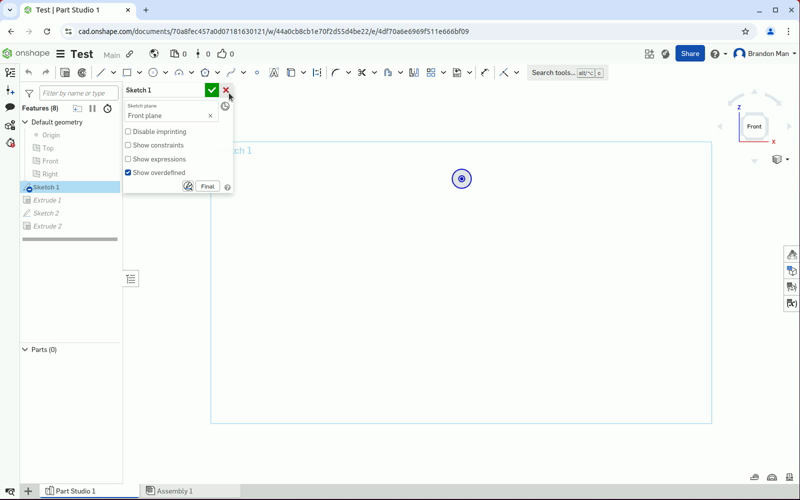
click(229, 92)
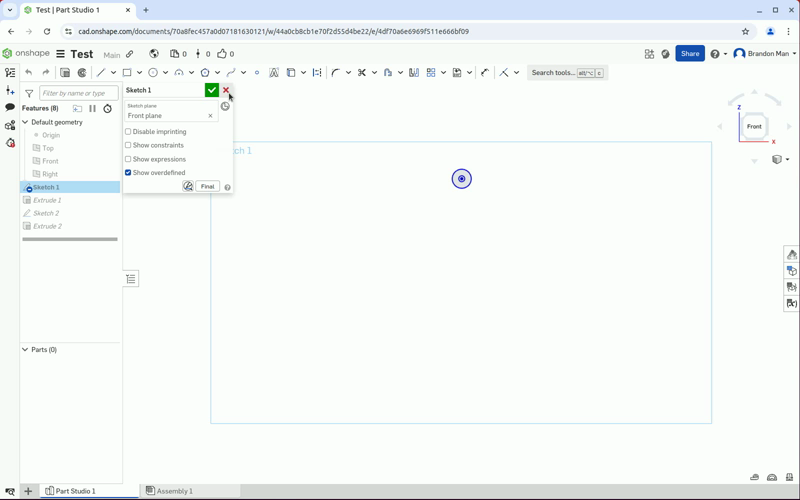
key(shift+s)
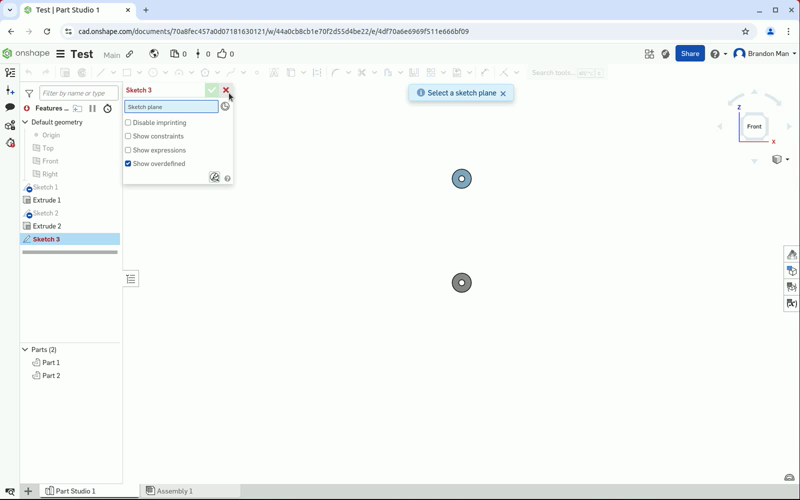
mouse_move(73, 163)
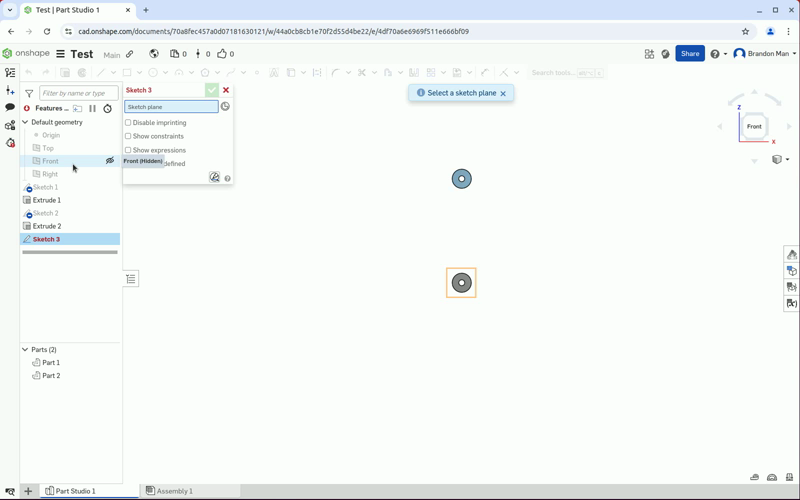
click(73, 163)
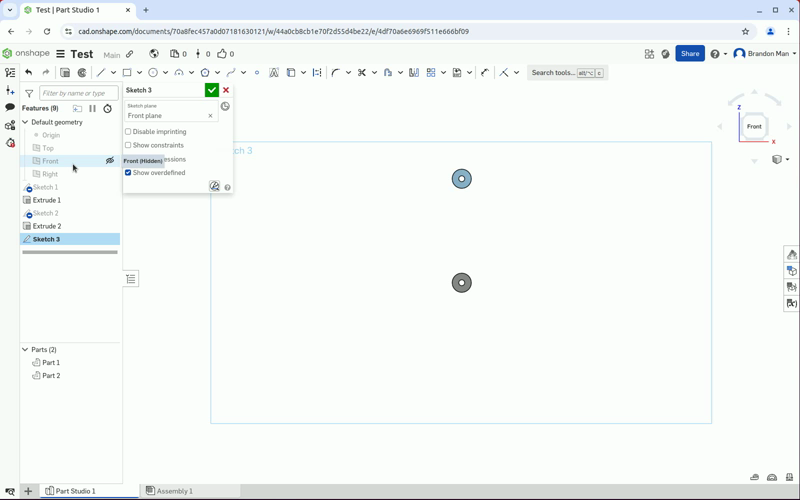
mouse_move(73, 352)
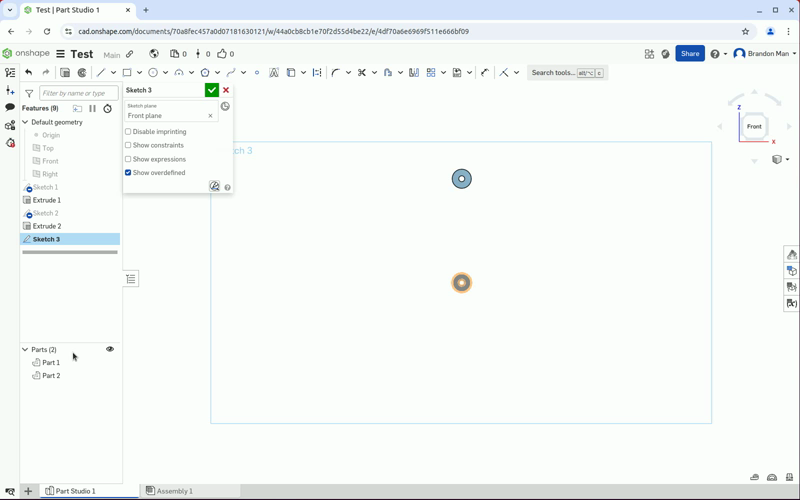
key(y)
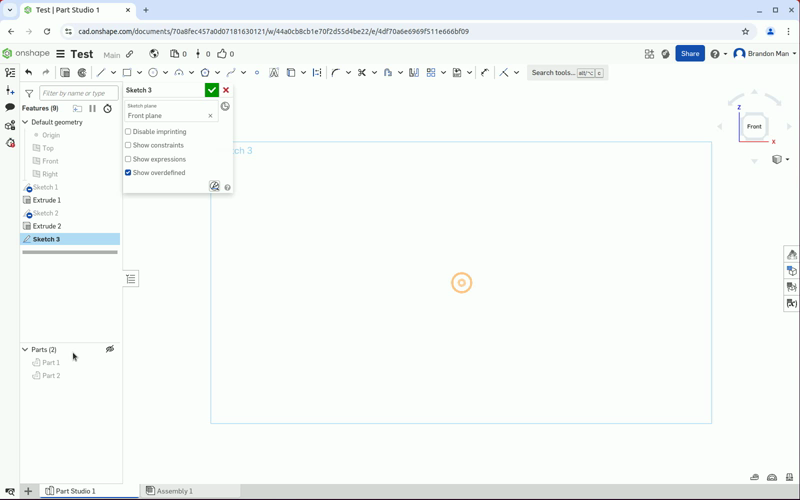
key(c)
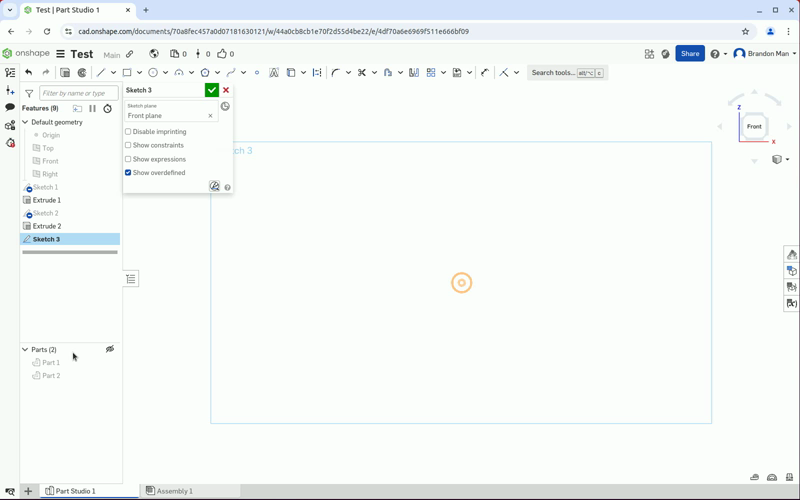
key_down(shift)
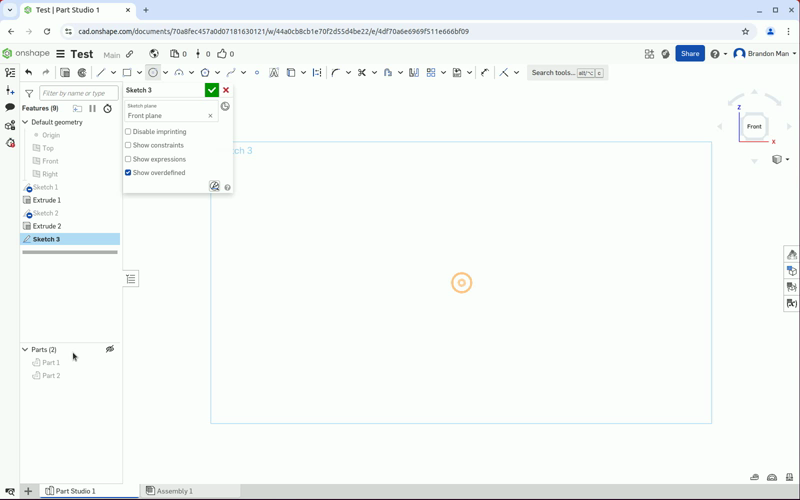
mouse_move(501, 282)
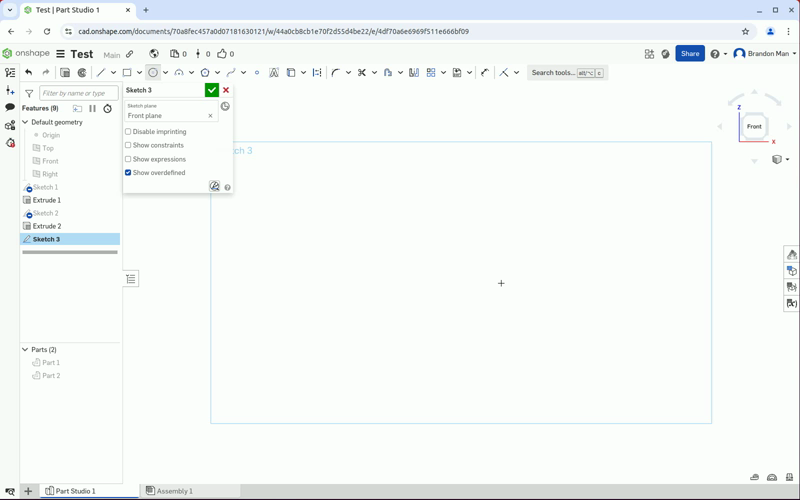
click(501, 282)
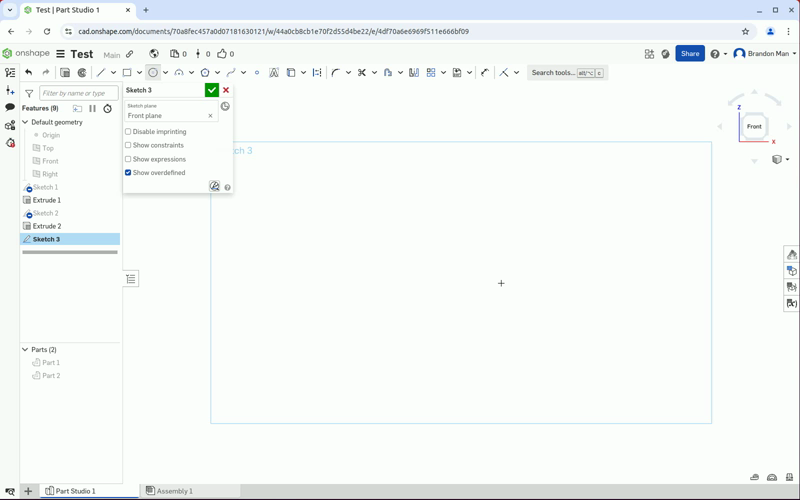
key_up(shift)
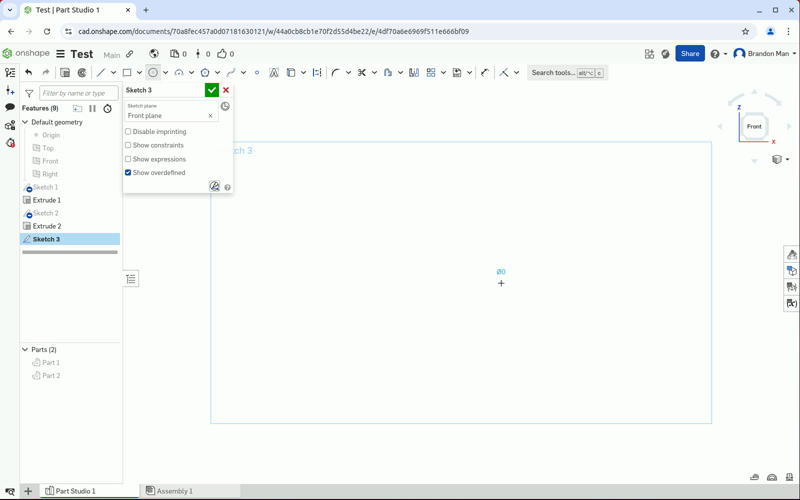
mouse_move(508, 282)
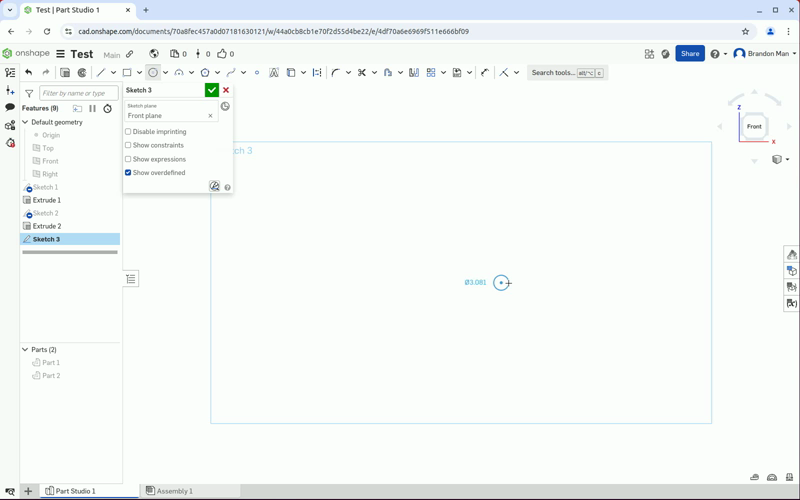
click(508, 282)
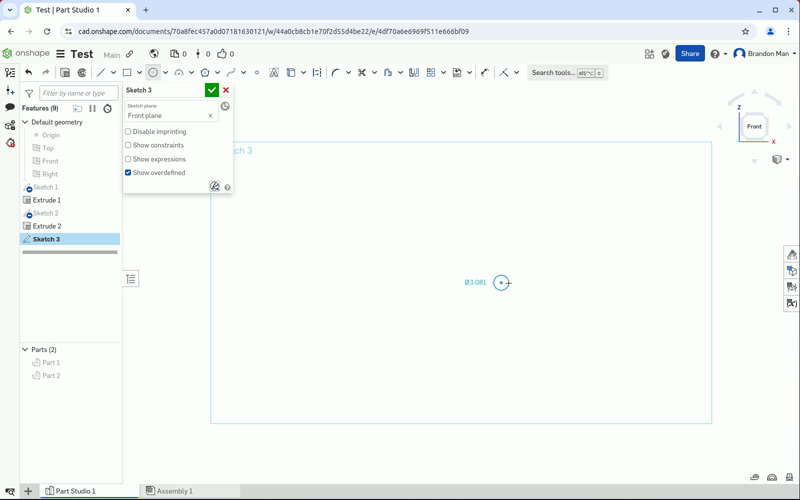
key(esc)
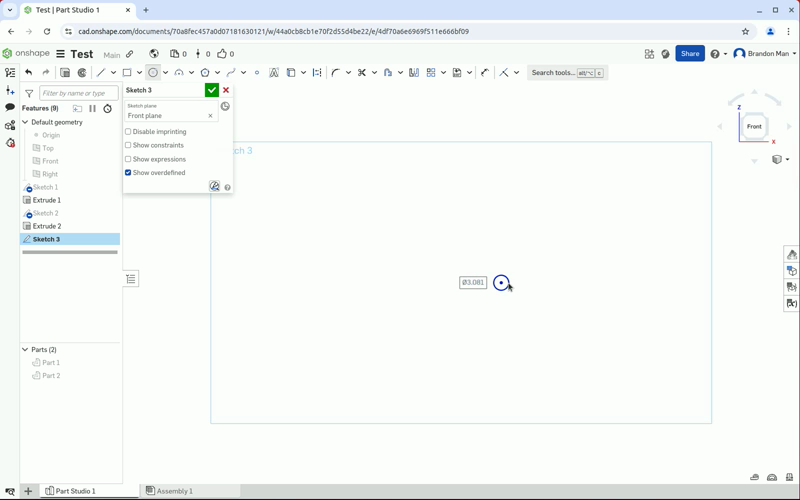
key(c)
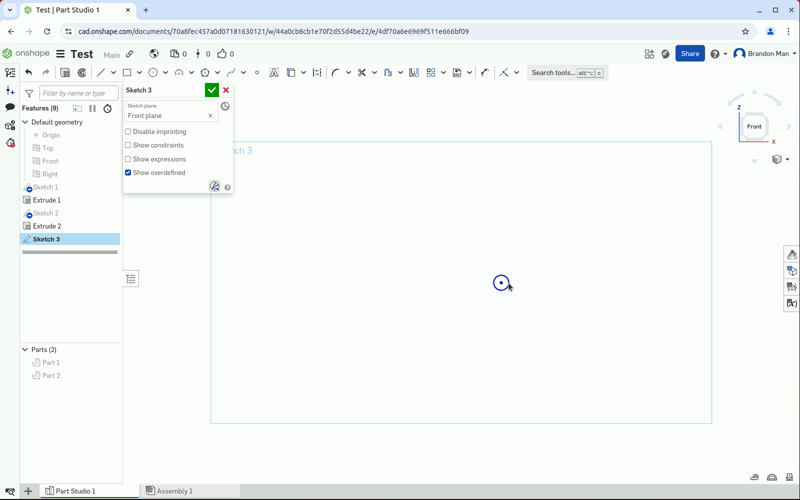
key_down(shift)
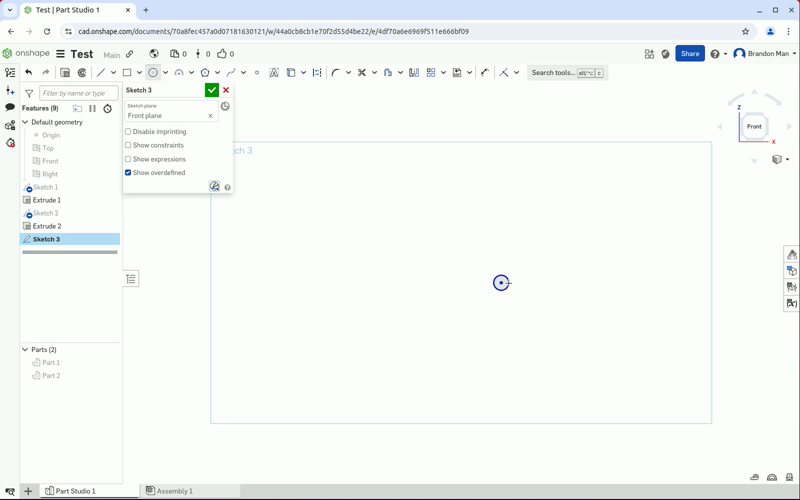
mouse_move(501, 282)
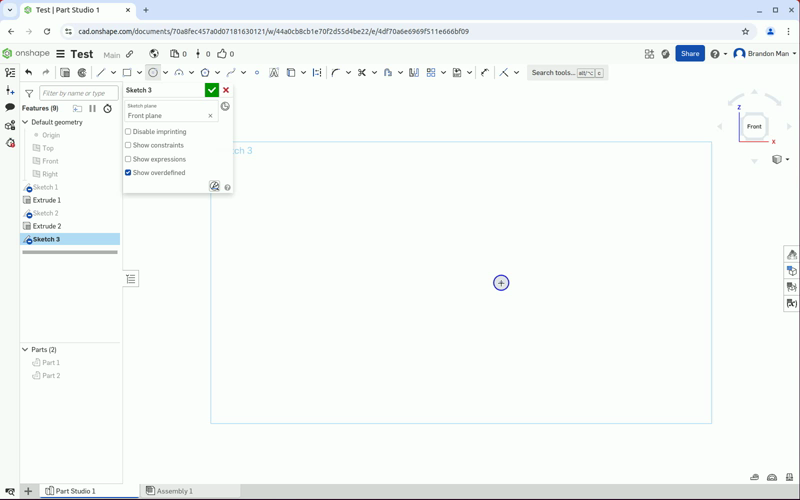
click(501, 282)
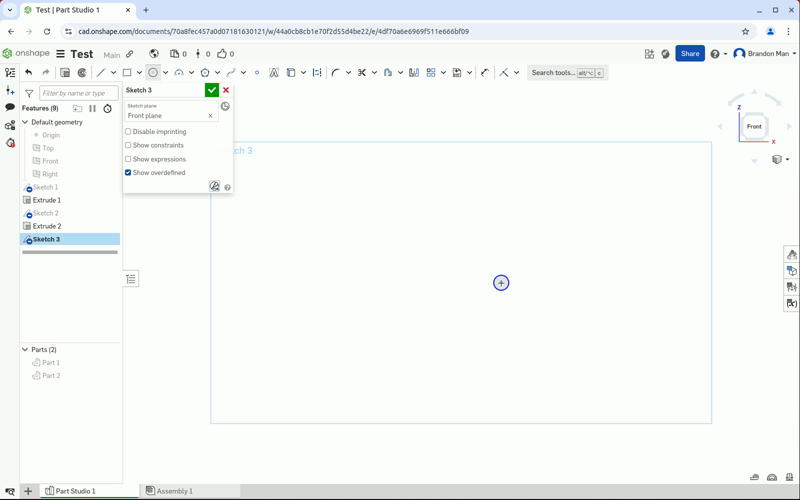
key_up(shift)
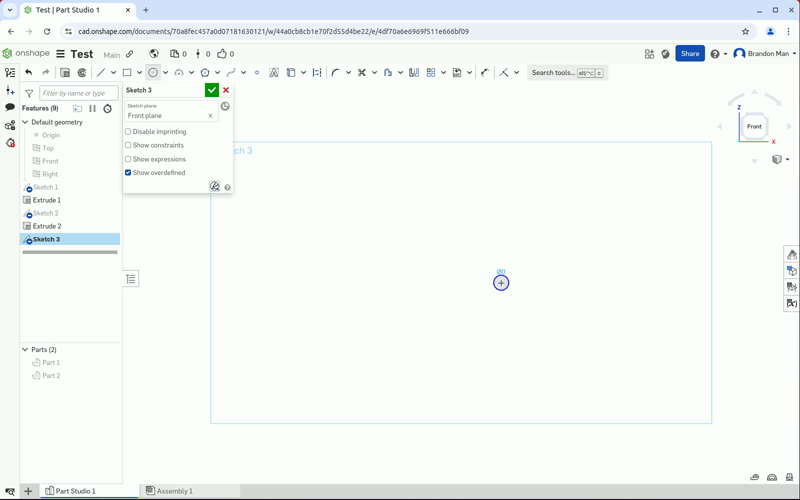
mouse_move(504, 282)
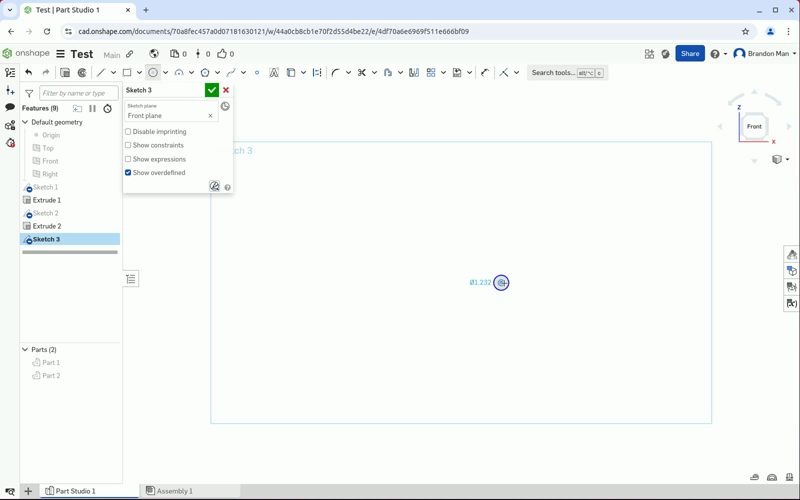
scroll(6)
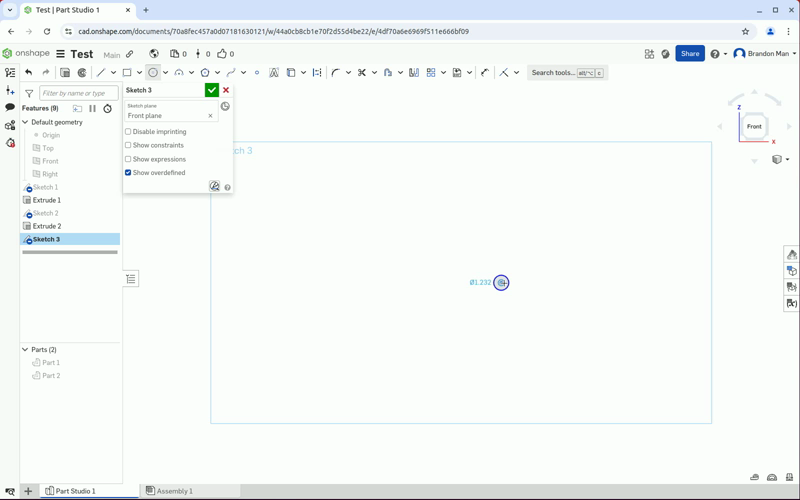
scroll(6)
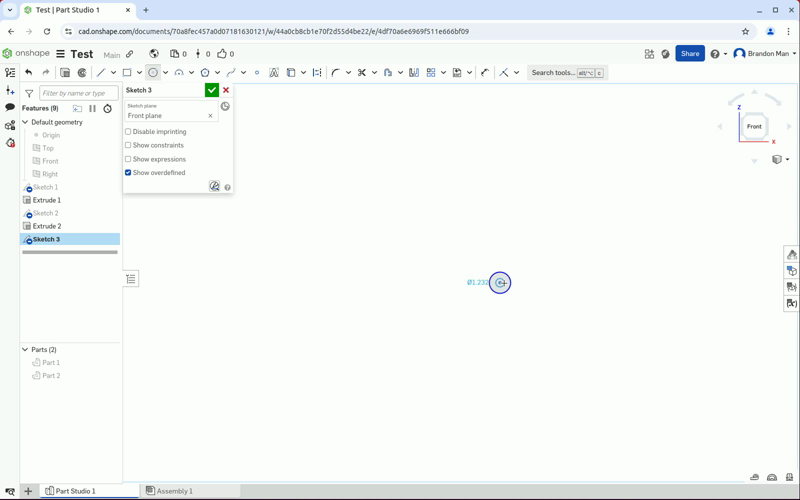
scroll(6)
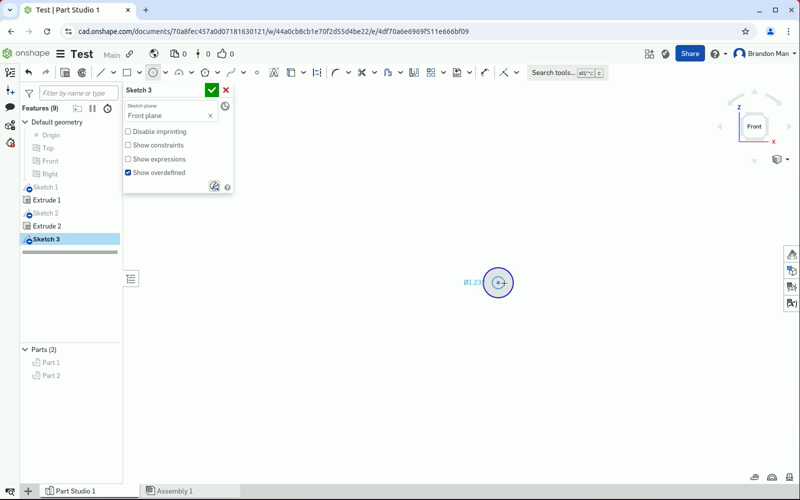
scroll(6)
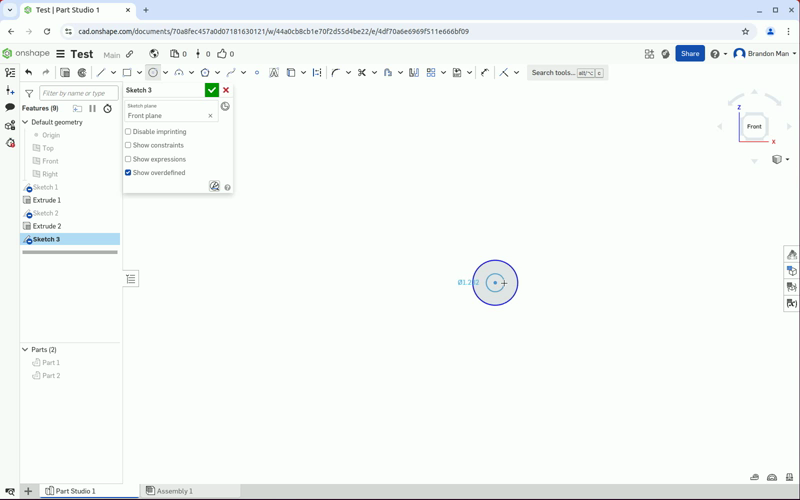
scroll(6)
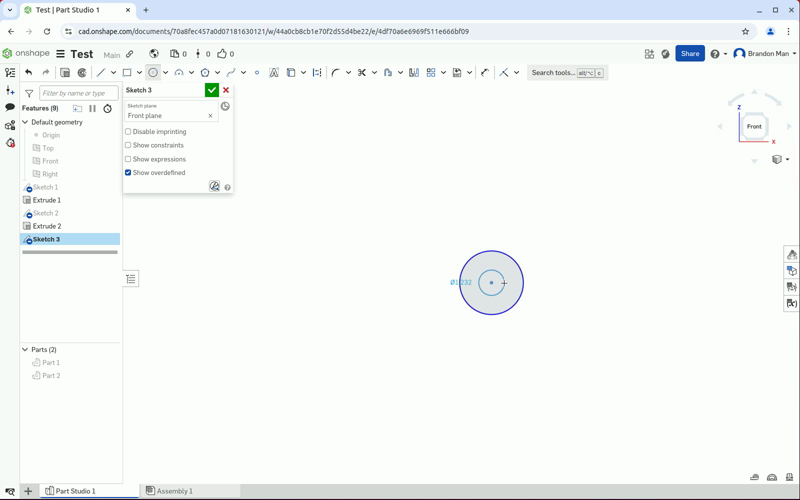
scroll(6)
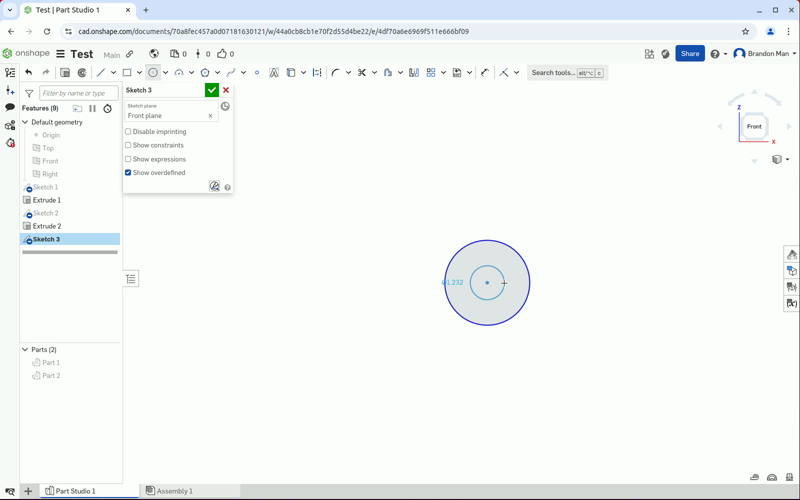
scroll(6)
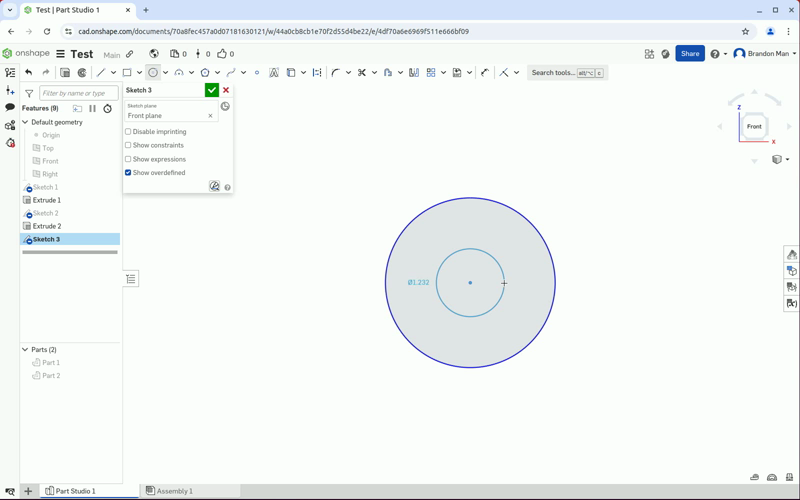
click(504, 282)
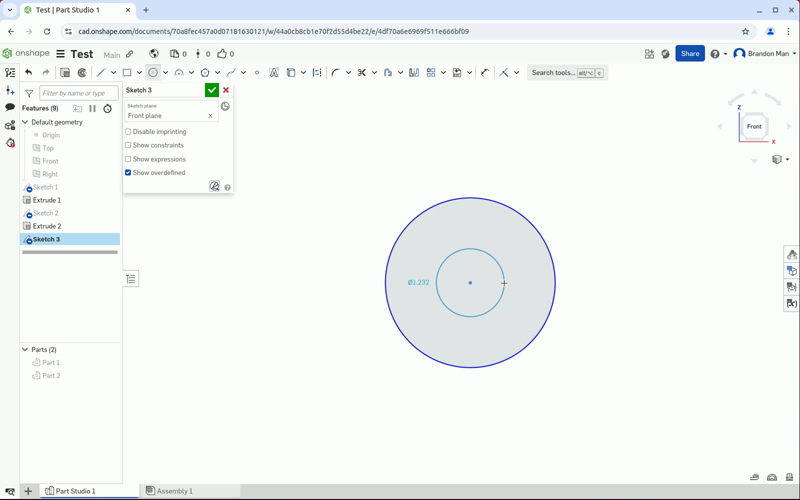
scroll(-6)
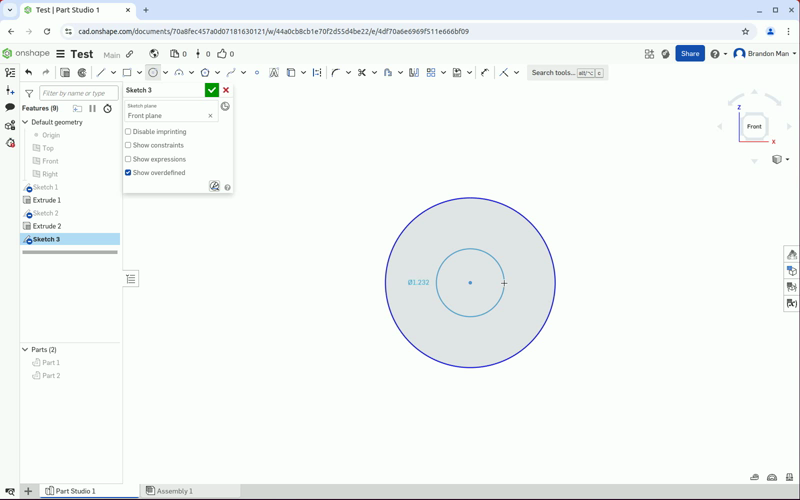
scroll(-6)
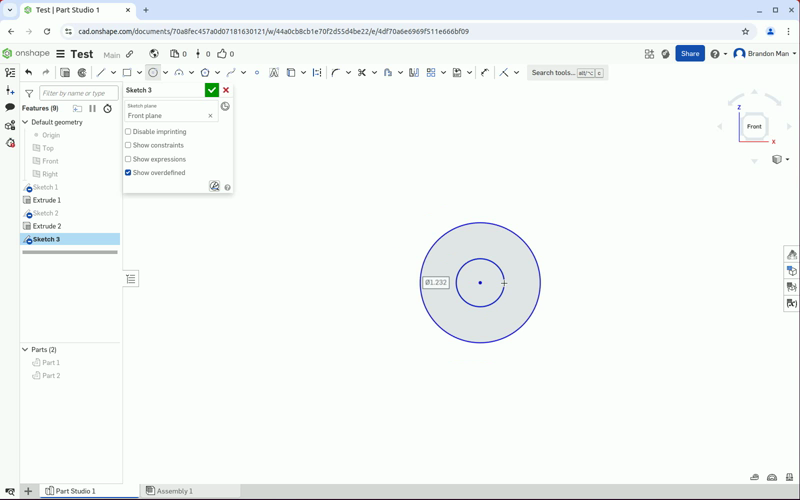
scroll(-6)
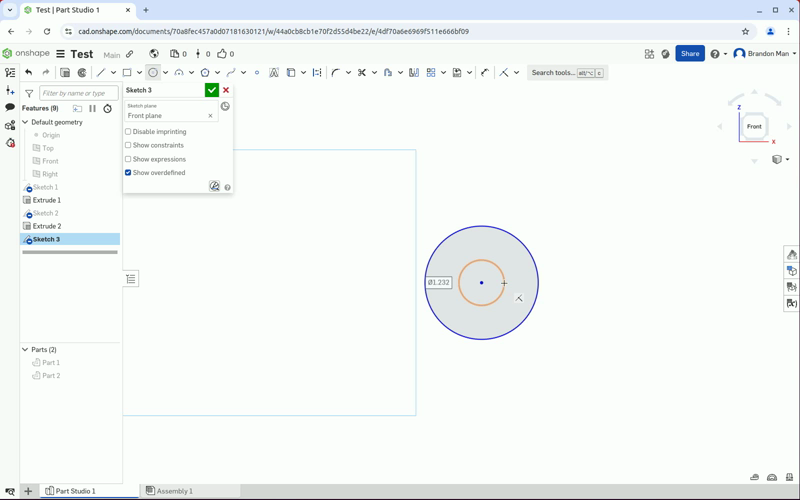
scroll(-6)
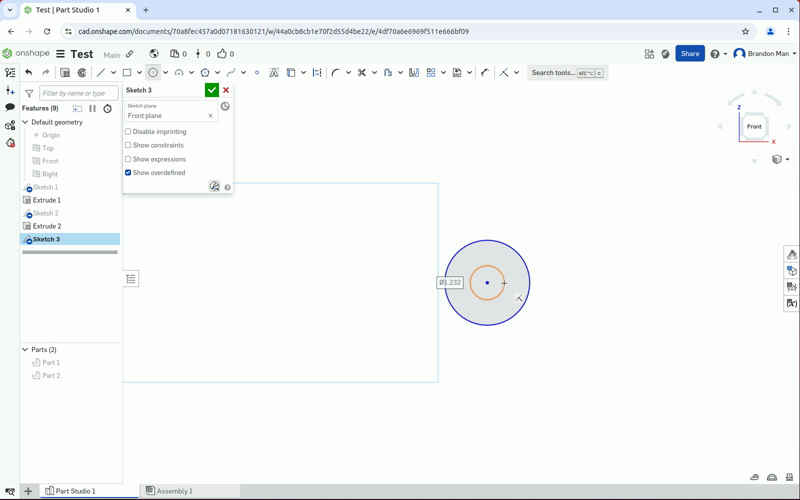
scroll(-6)
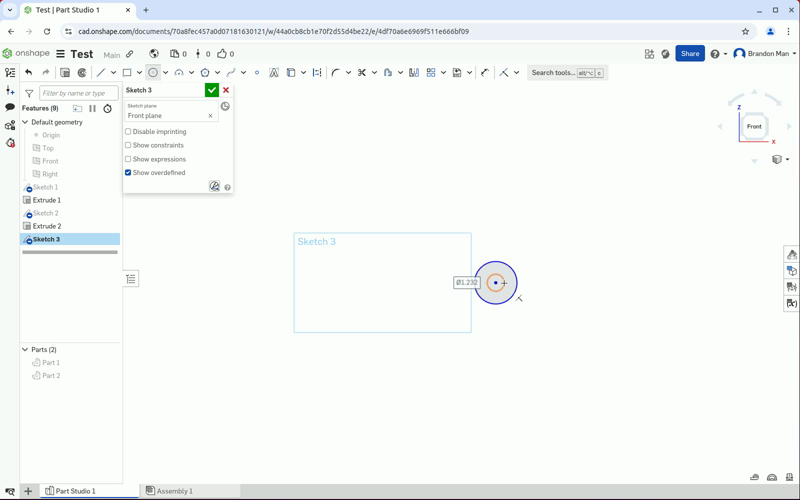
scroll(-6)
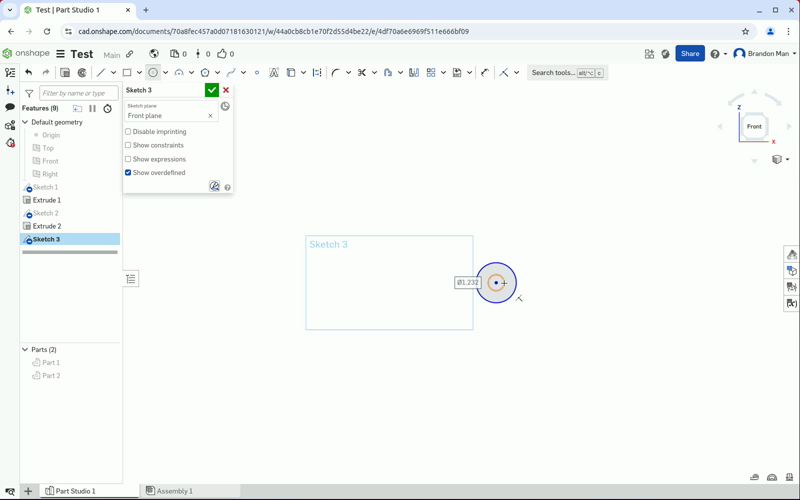
scroll(-6)
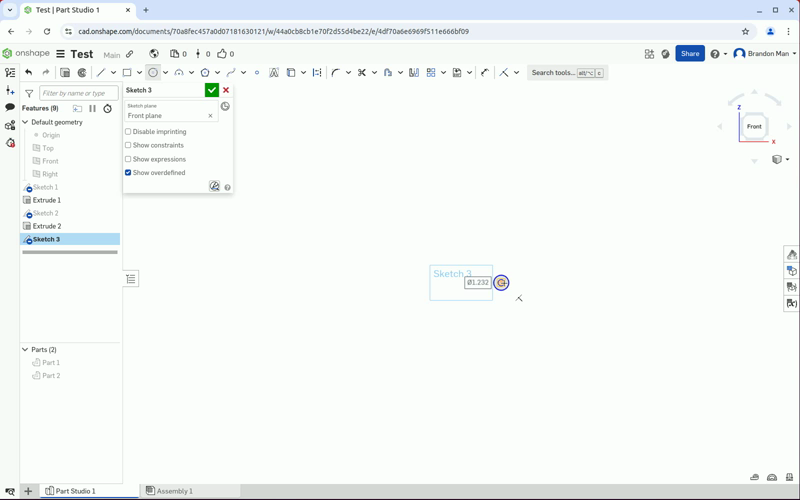
key(esc)
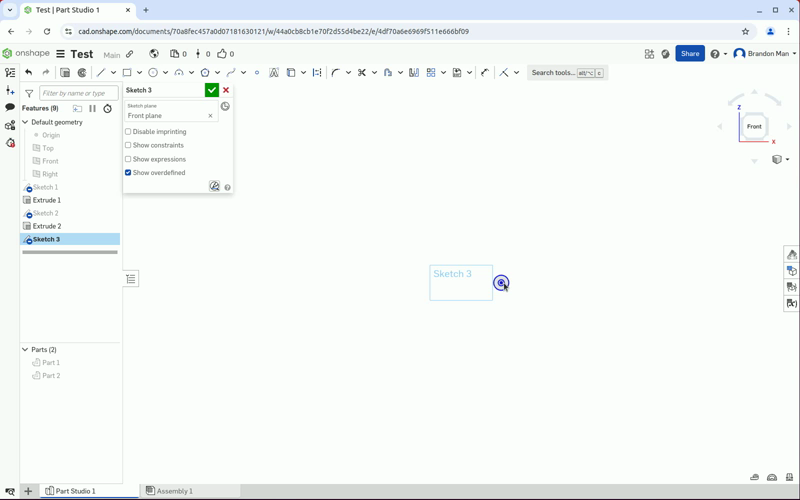
mouse_move(498, 287)
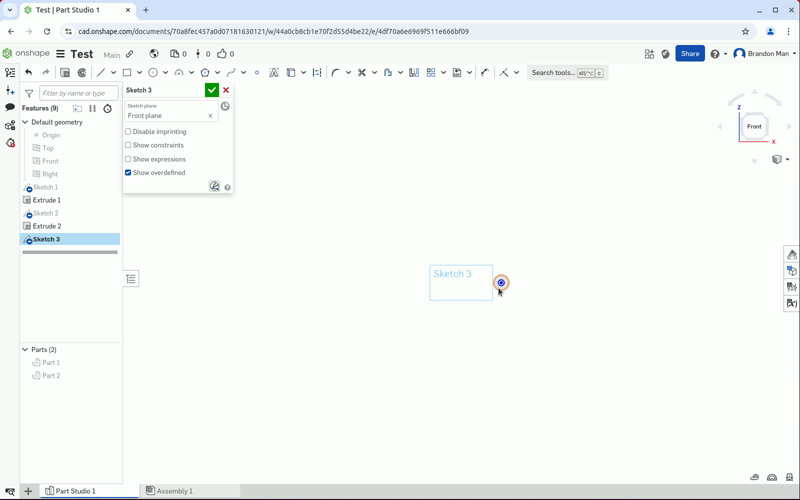
scroll(6)
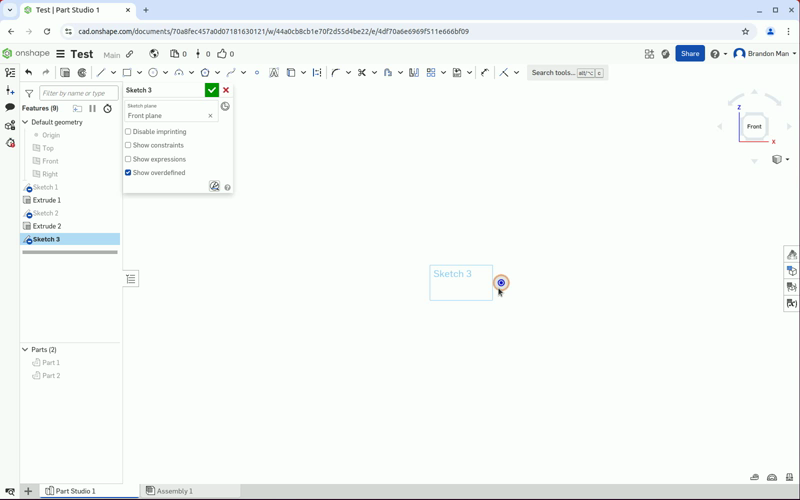
scroll(6)
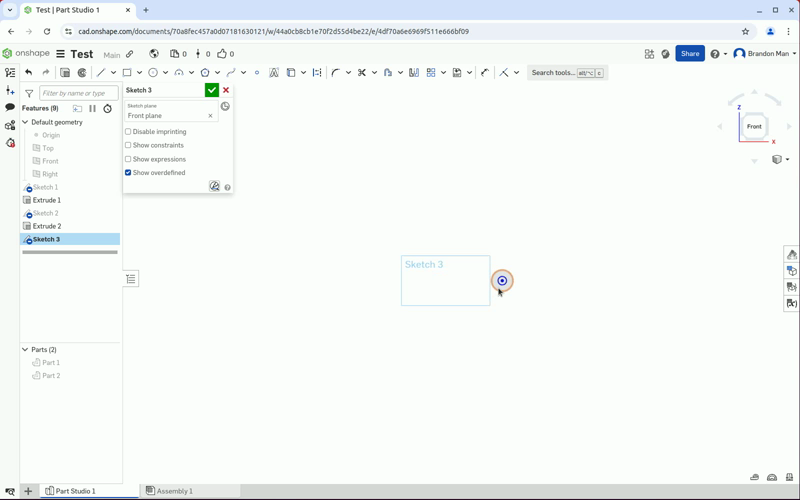
scroll(6)
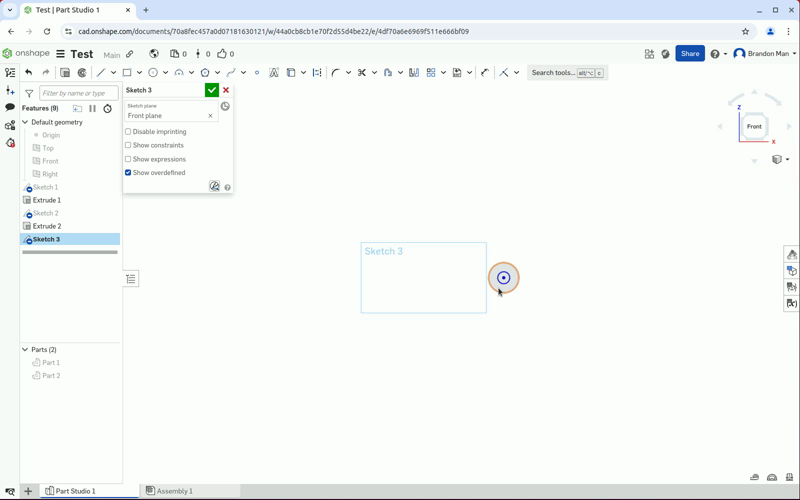
scroll(6)
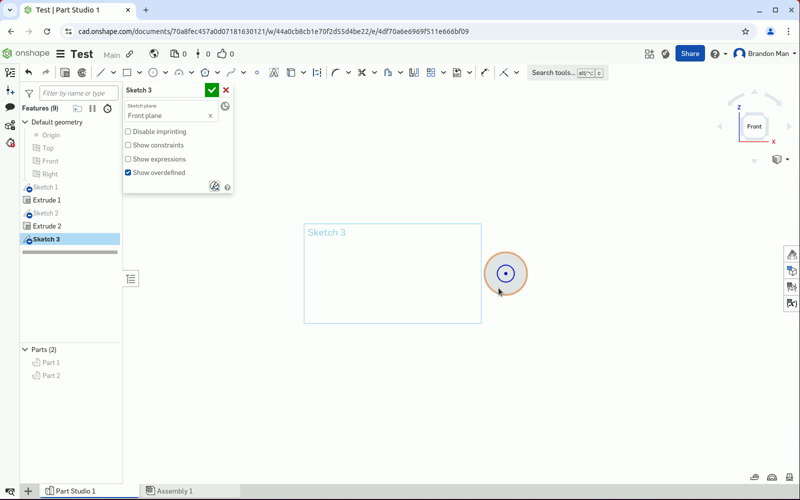
scroll(6)
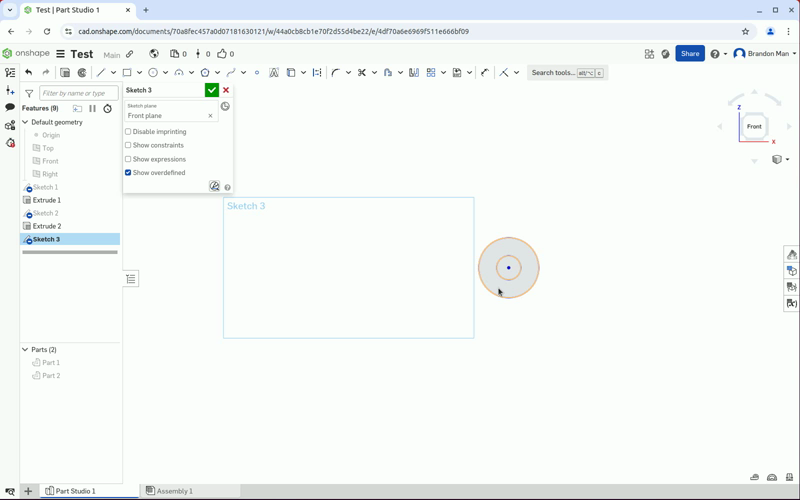
scroll(6)
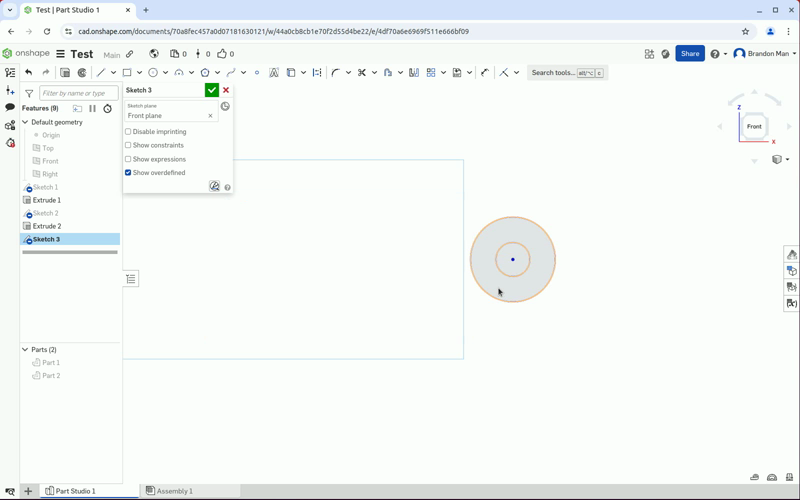
scroll(6)
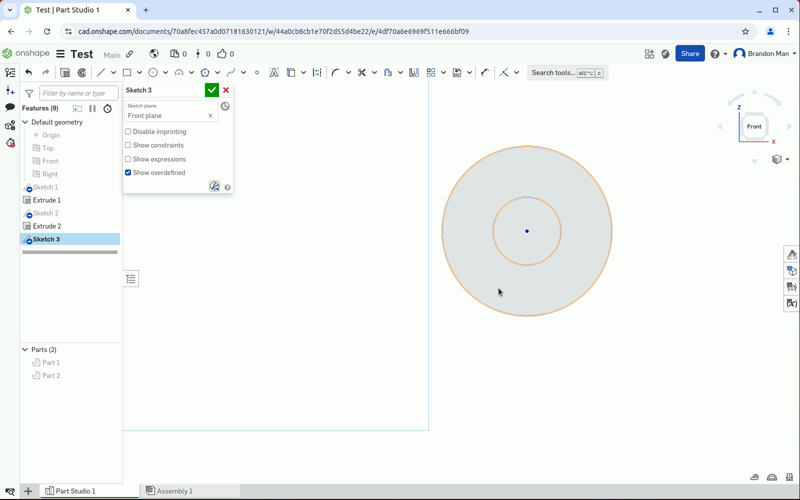
click(498, 287)
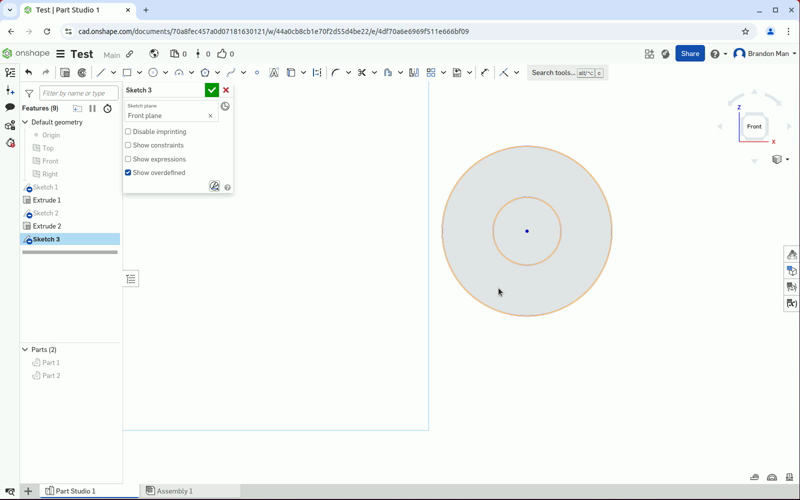
scroll(-6)
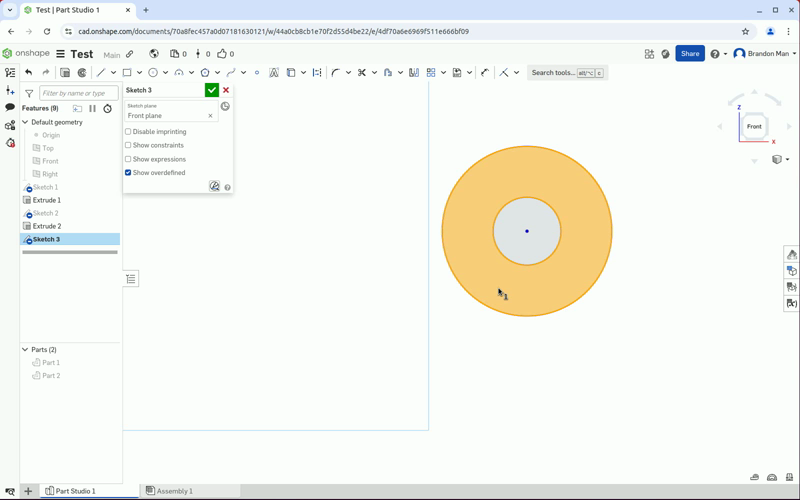
scroll(-6)
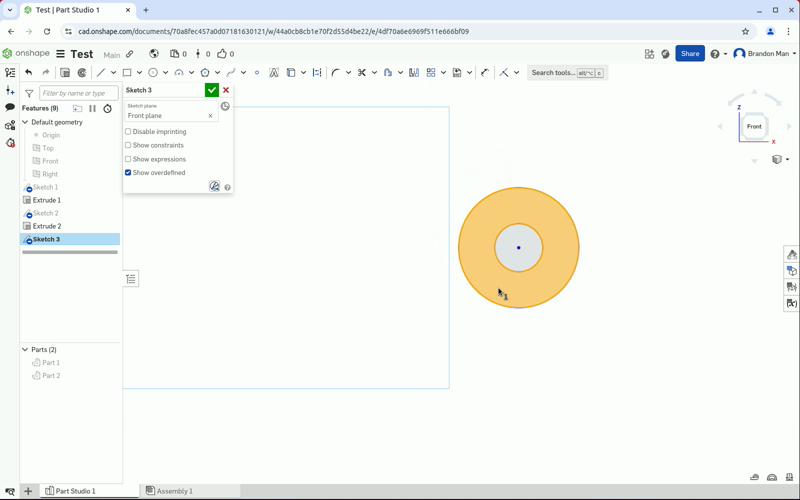
scroll(-6)
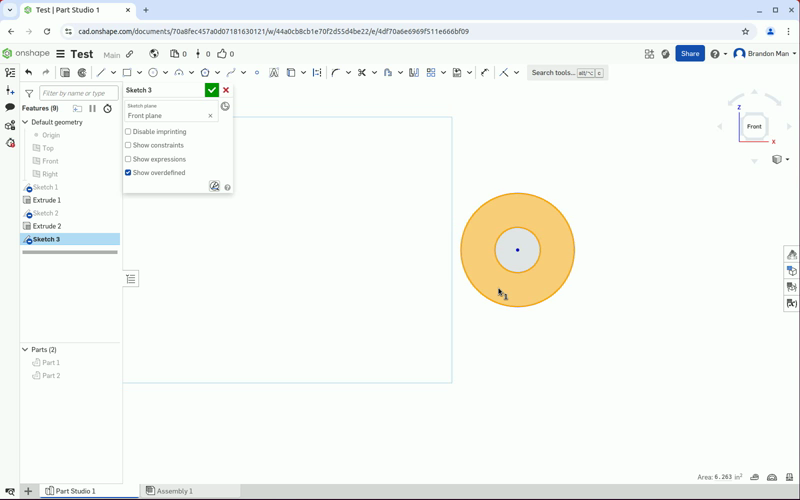
scroll(-6)
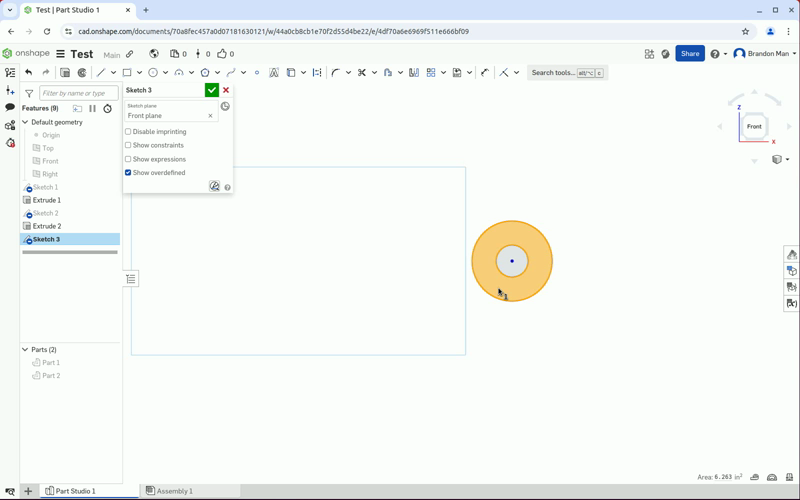
scroll(-6)
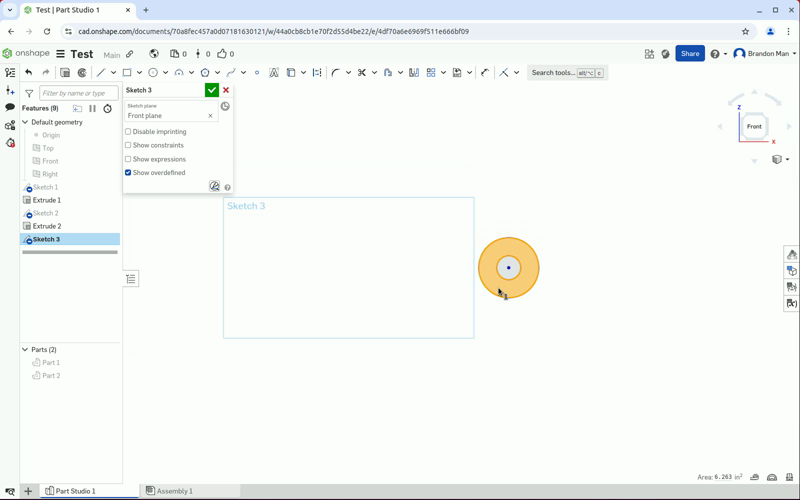
scroll(-6)
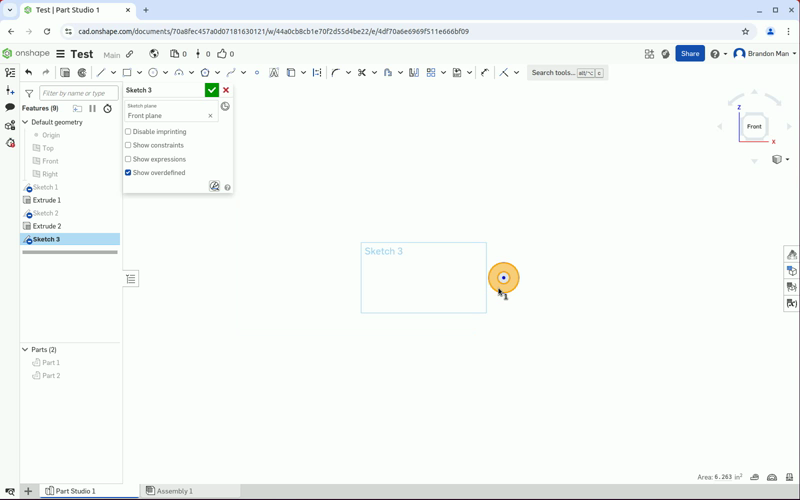
scroll(-6)
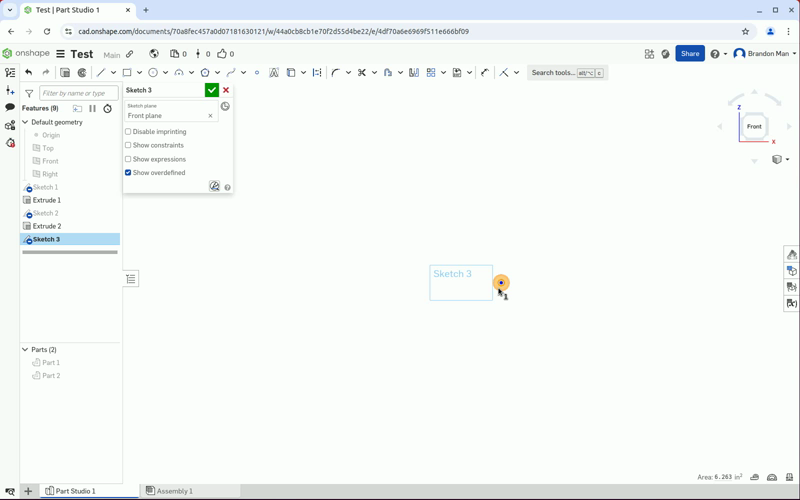
mouse_move(73, 352)
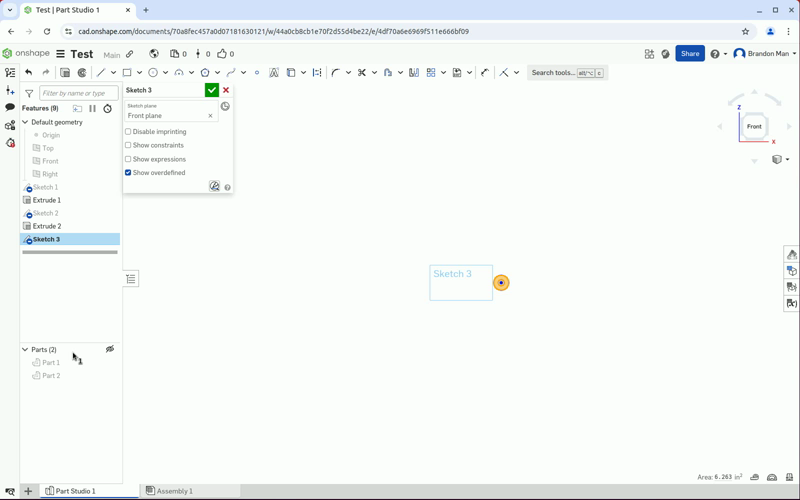
key(shift+y)
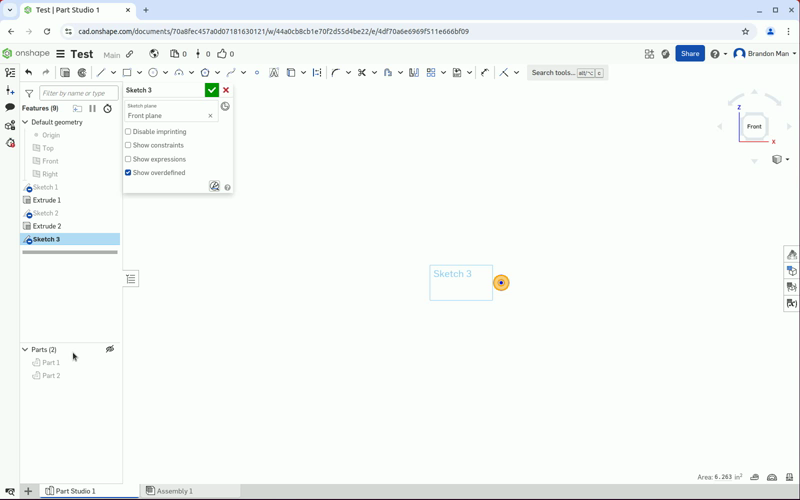
key(shift+e)
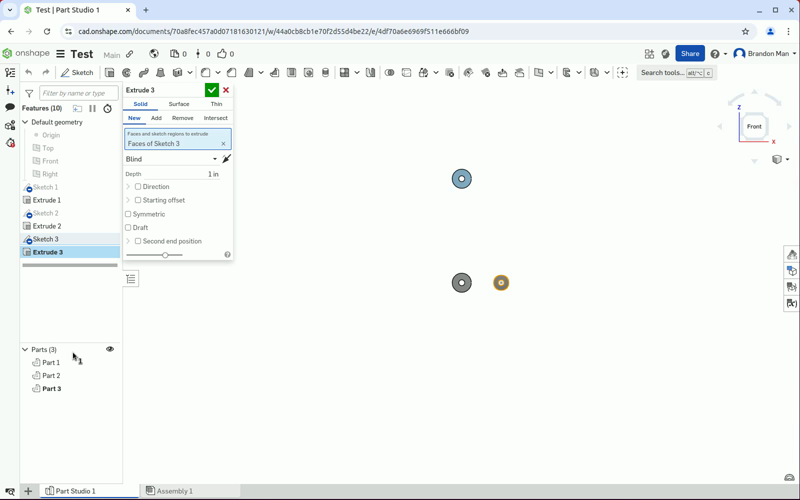
mouse_move(143, 106)
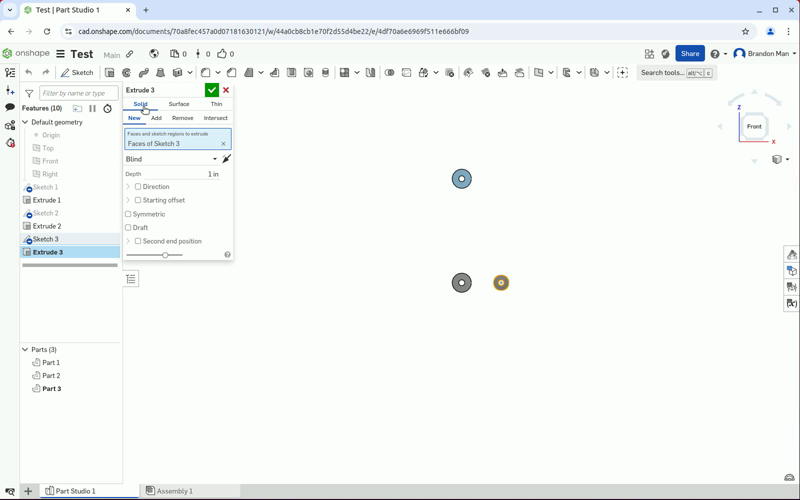
click(143, 106)
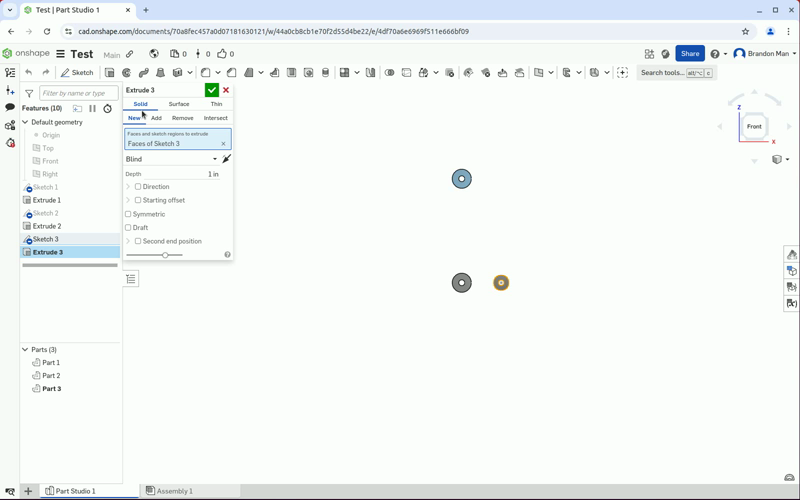
mouse_move(137, 120)
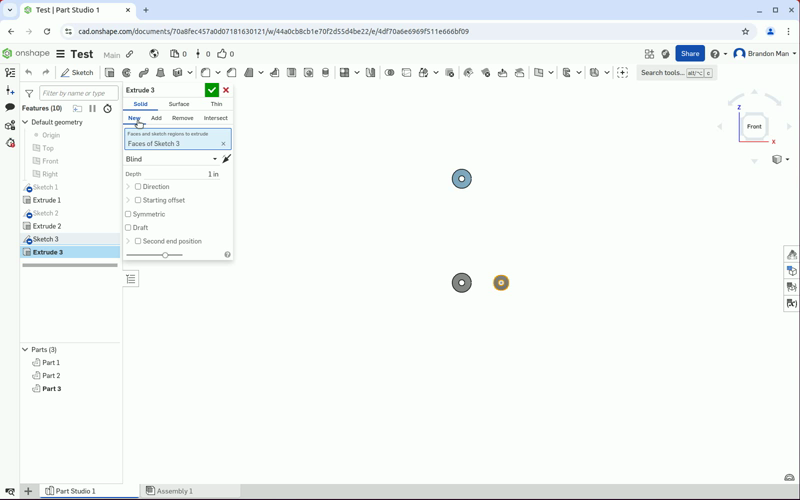
click(137, 120)
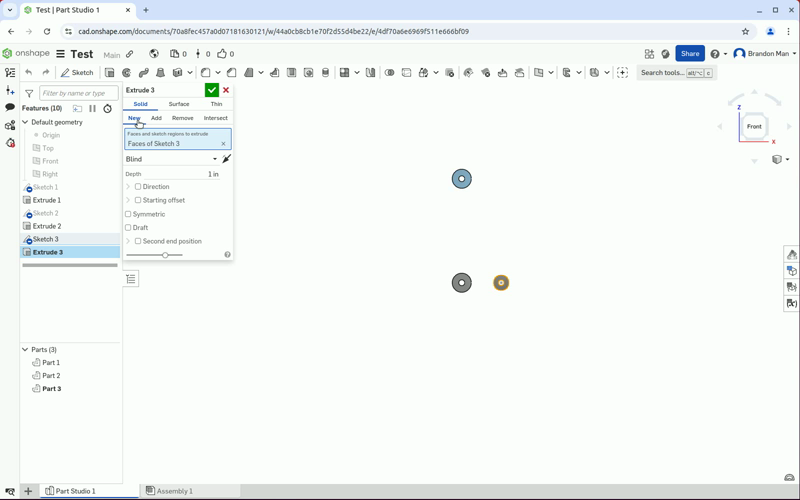
key(tab, 4)
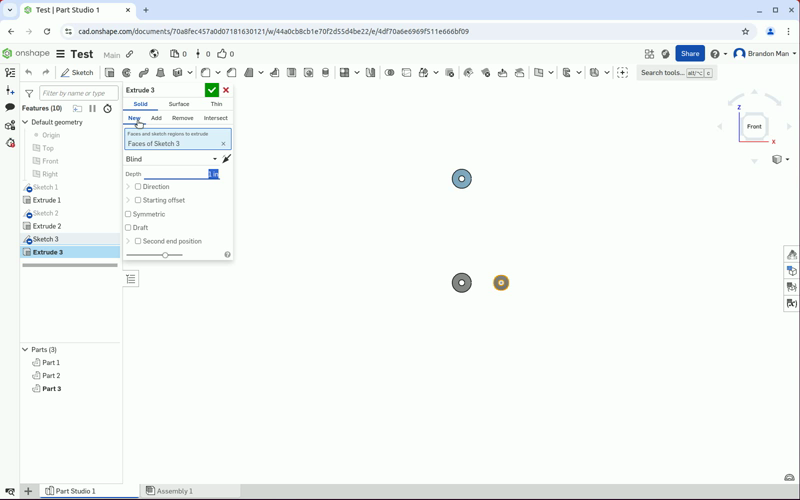
text(0.481)
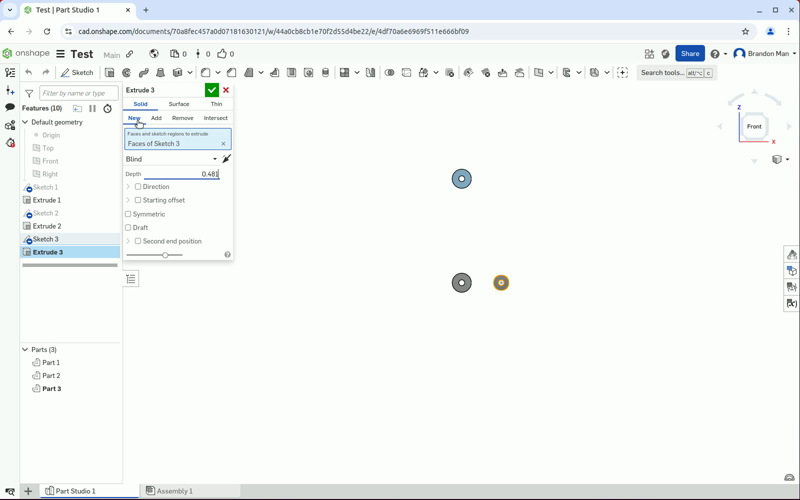
key(enter)
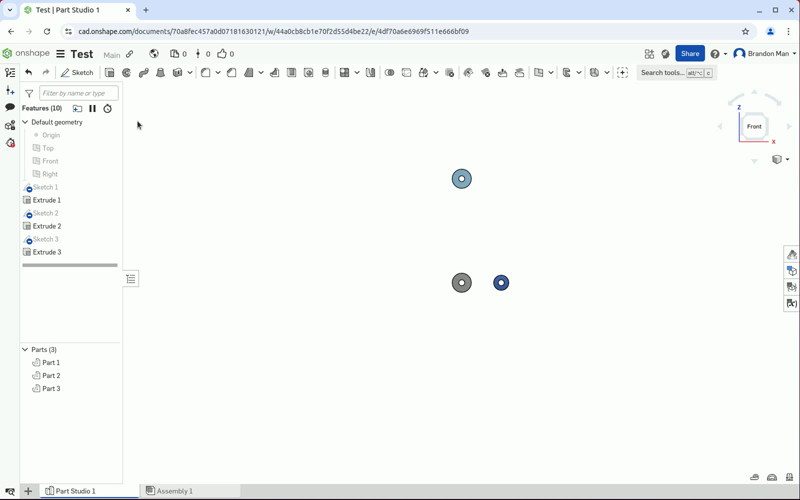
key(shift+h)
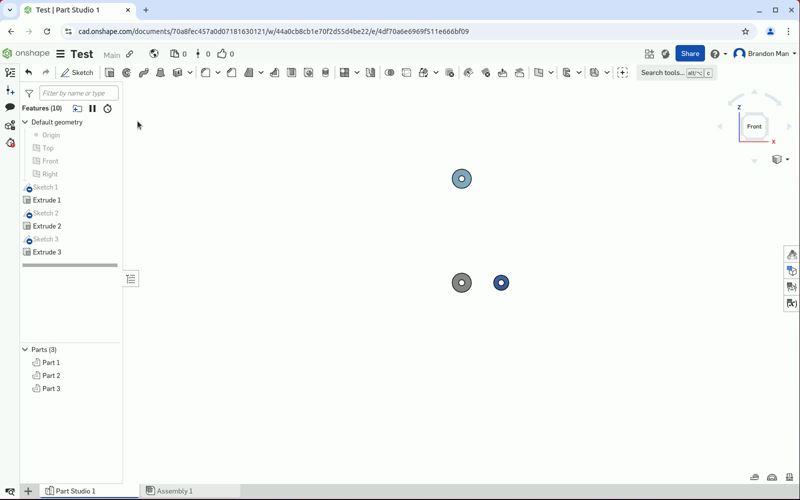
key(shift+h)
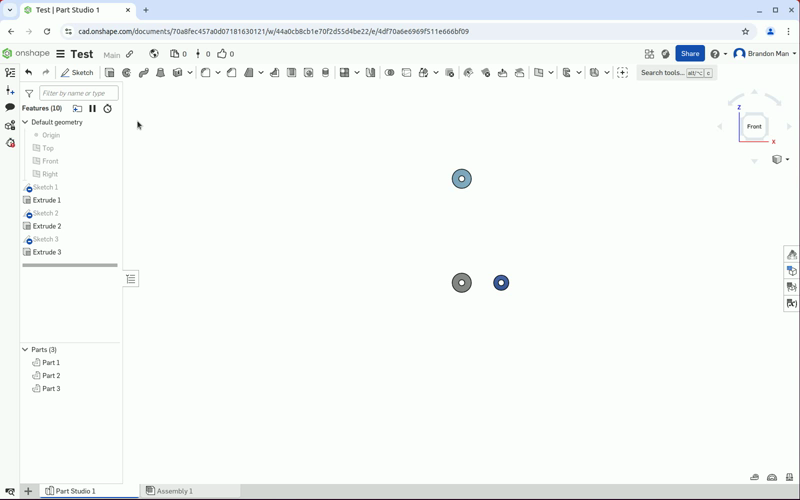
mouse_move(73, 189)
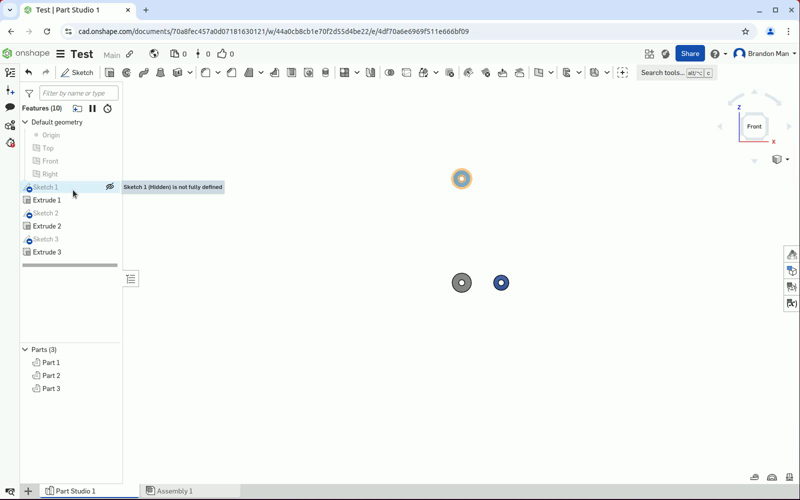
click(73, 189)
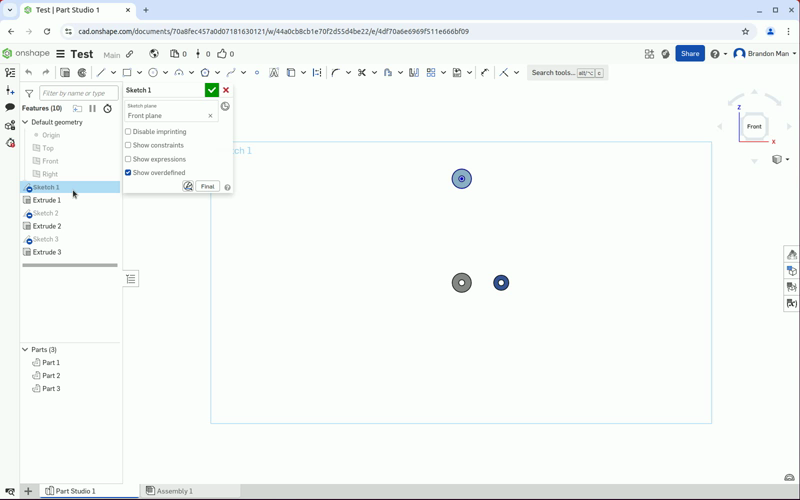
mouse_move(229, 92)
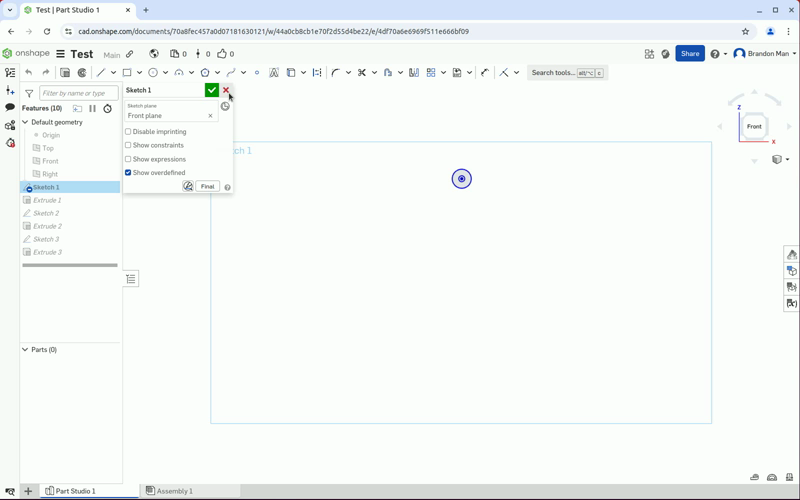
click(229, 92)
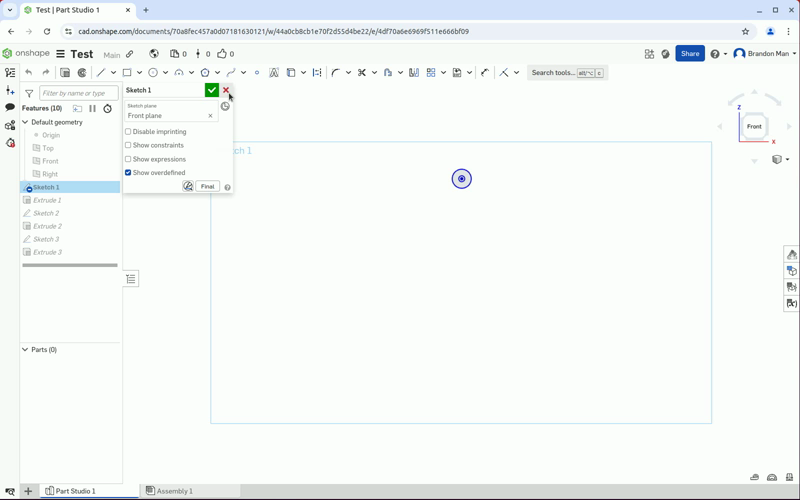
key(shift+s)
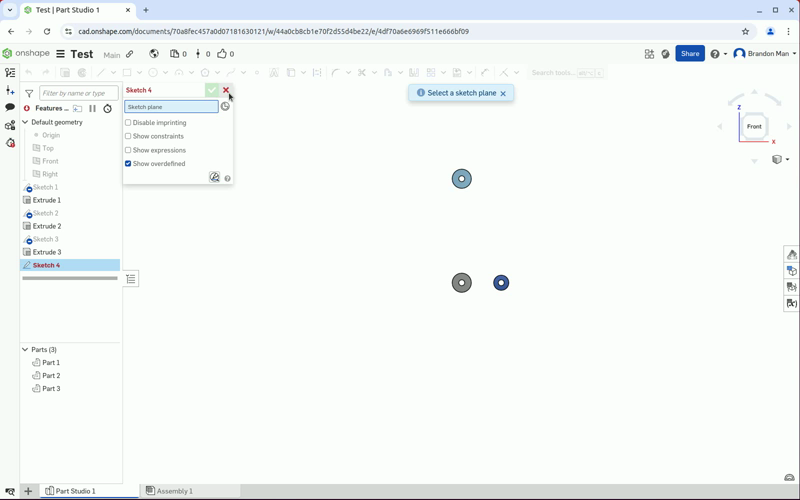
mouse_move(73, 163)
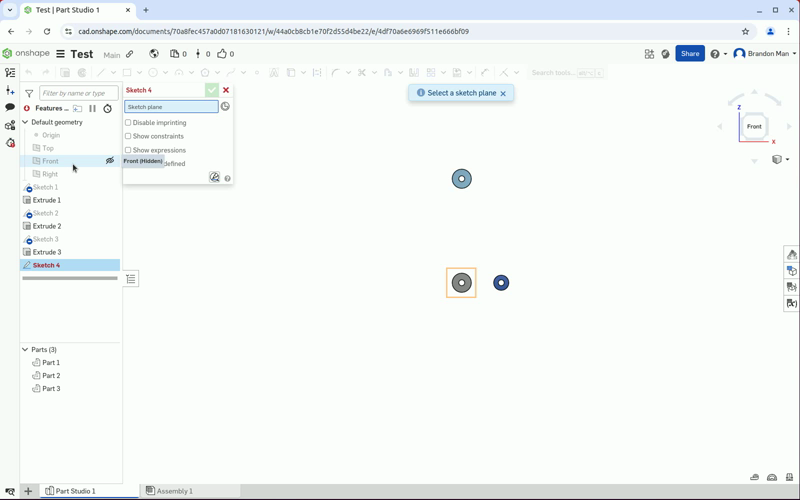
click(73, 163)
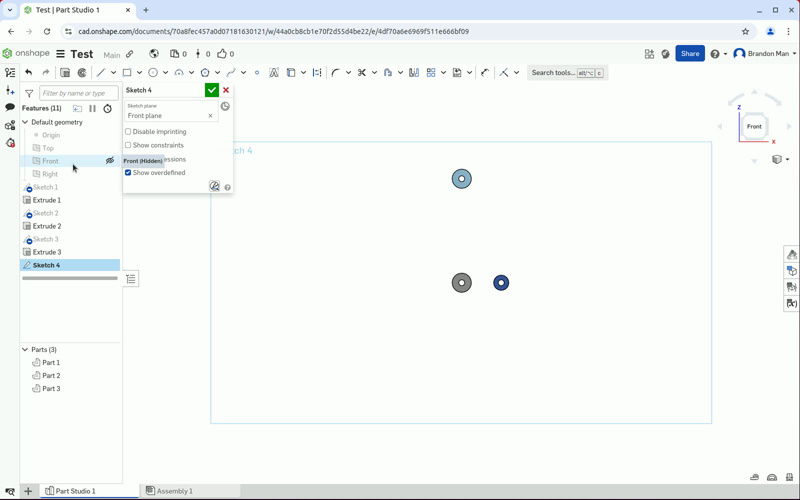
mouse_move(73, 352)
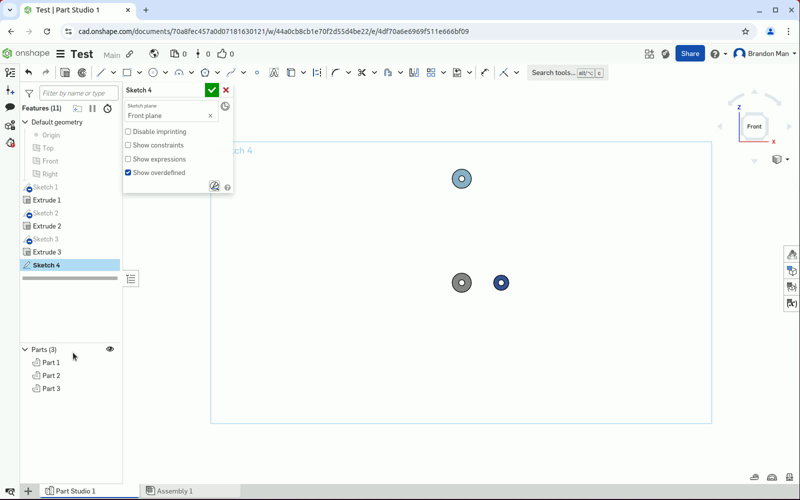
key(y)
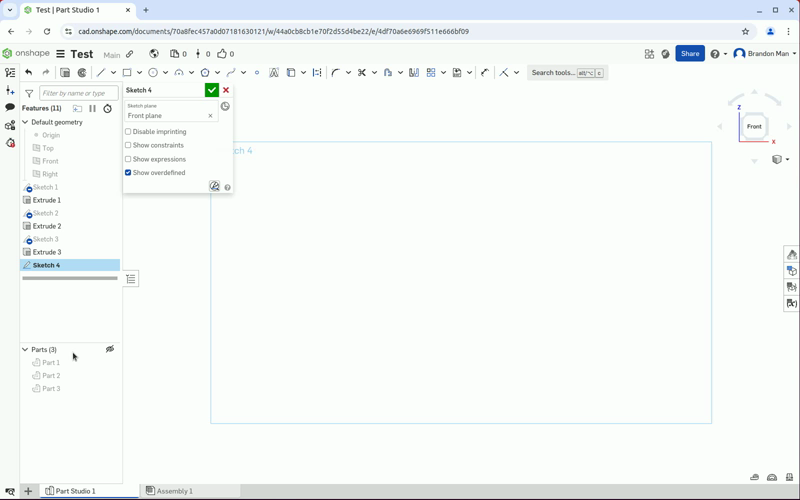
key(a)
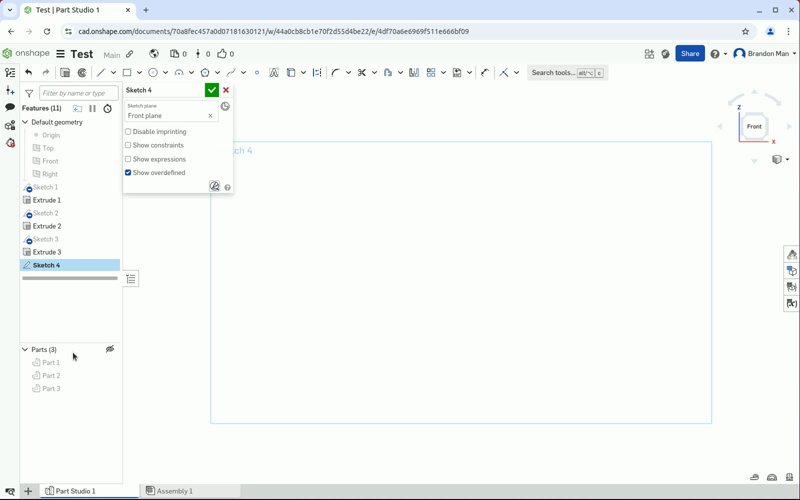
key_down(shift)
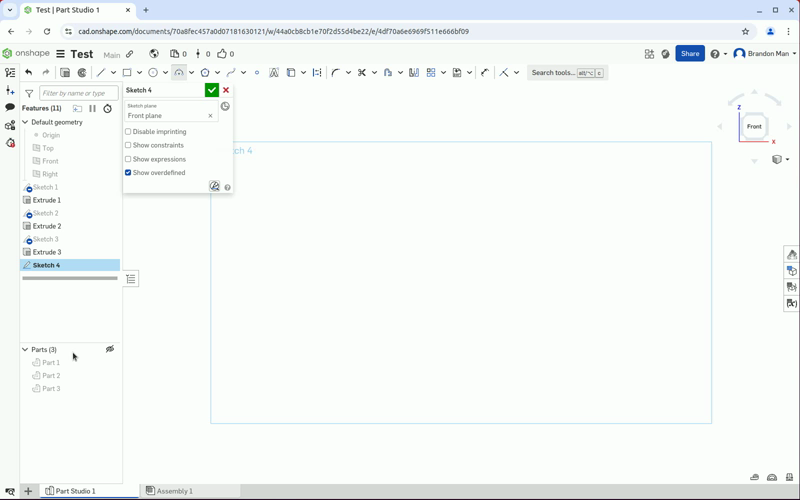
mouse_move(446, 223)
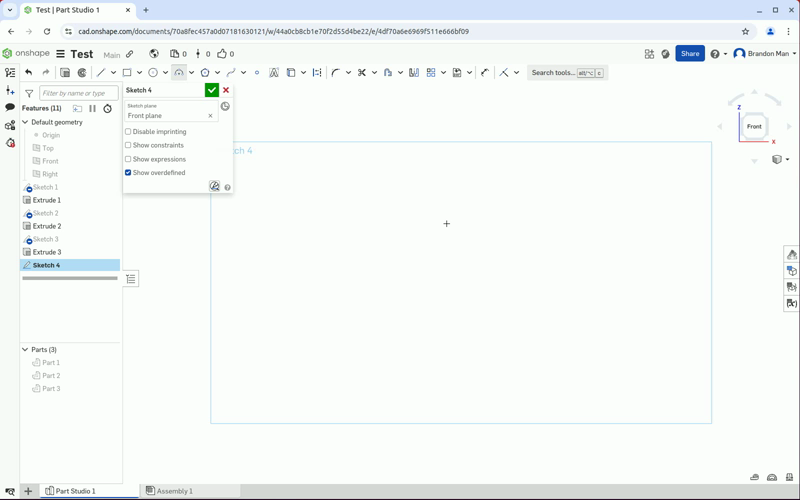
click(446, 223)
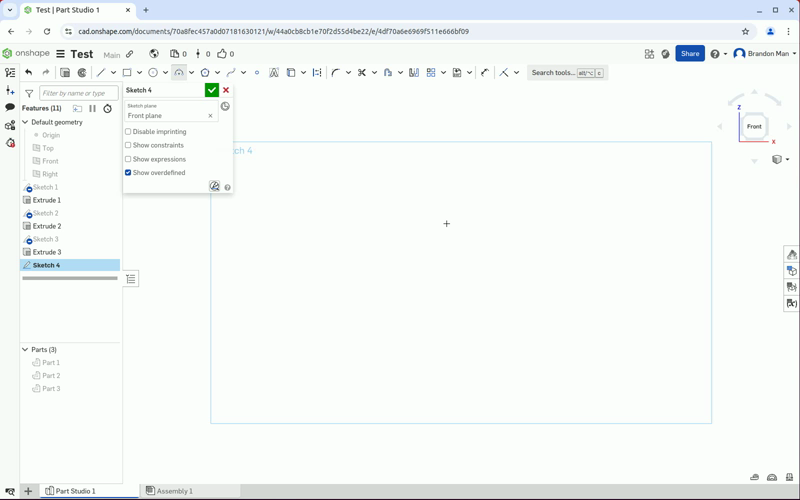
key_up(shift)
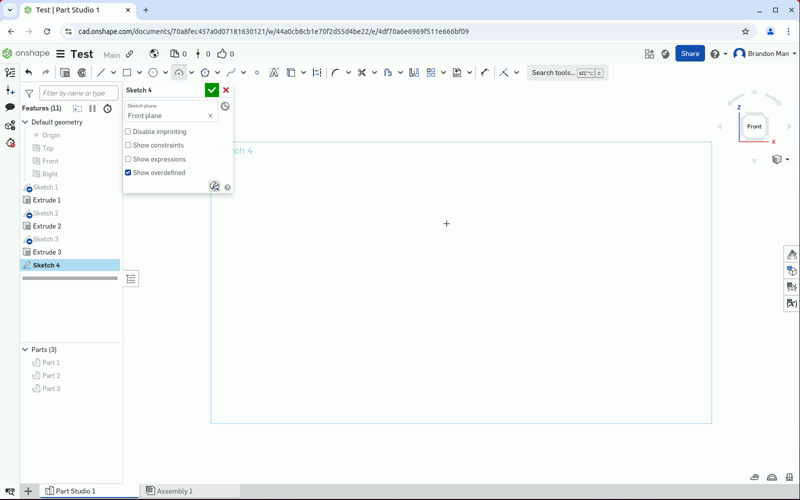
key_down(shift)
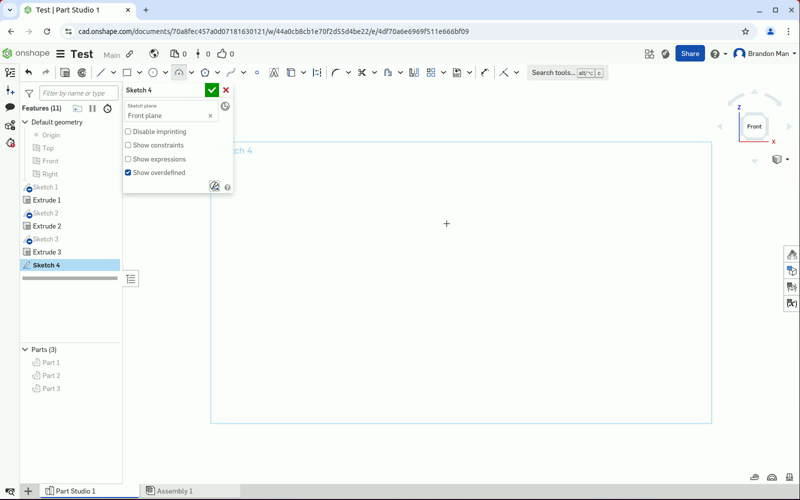
mouse_move(476, 223)
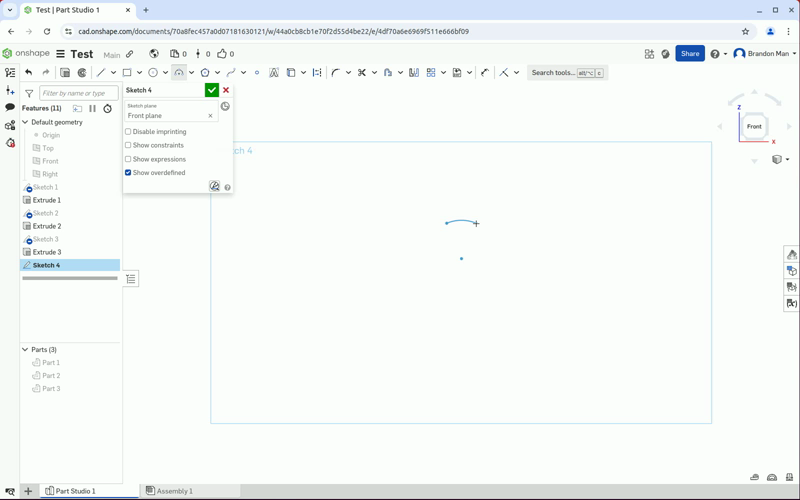
click(476, 223)
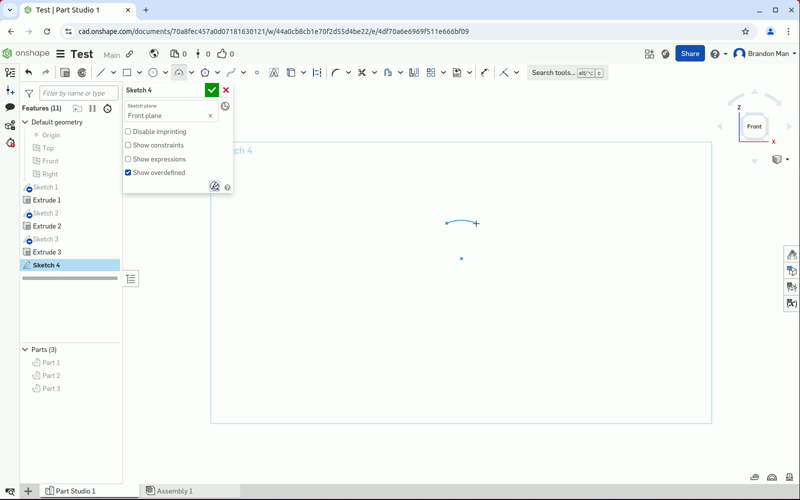
mouse_move(461, 210)
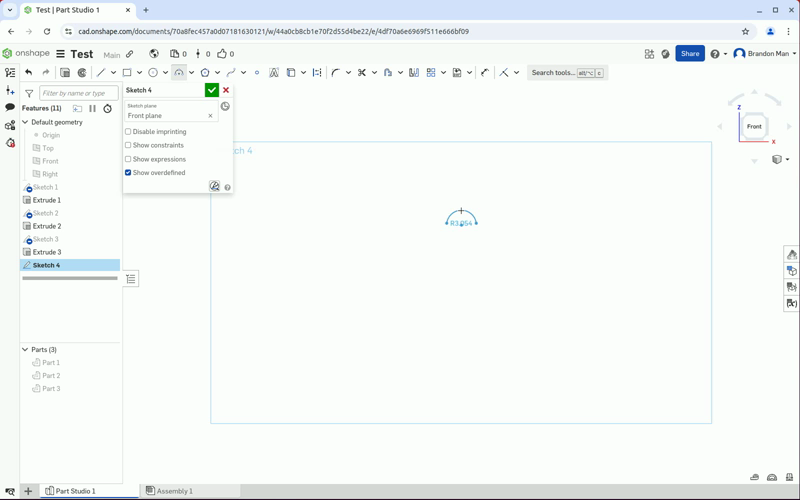
click(461, 210)
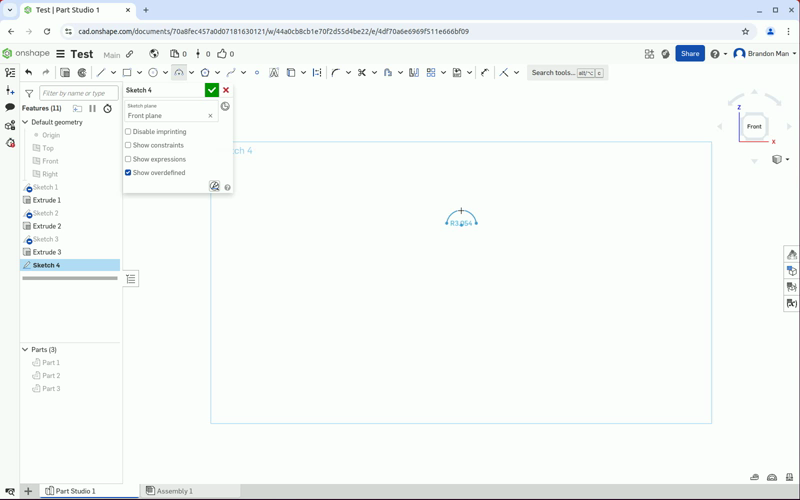
key_up(shift)
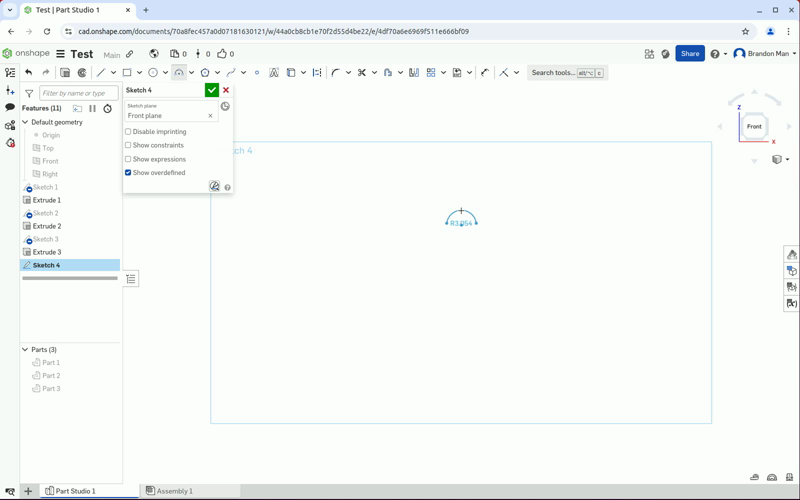
key(esc)
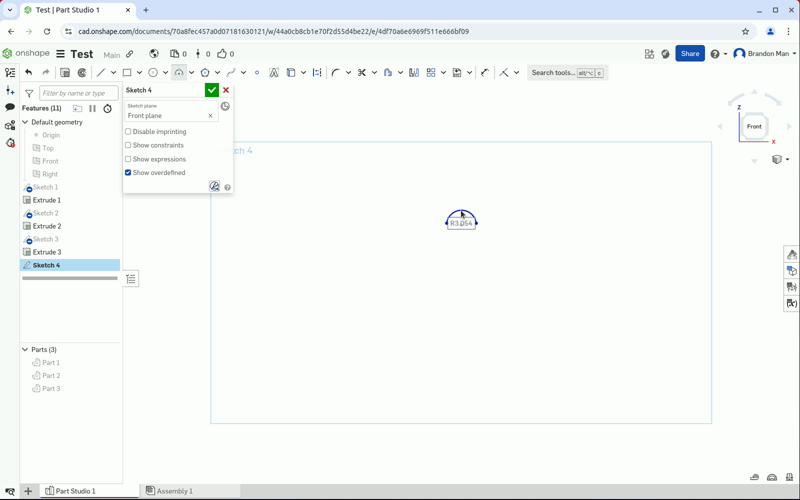
key(l)
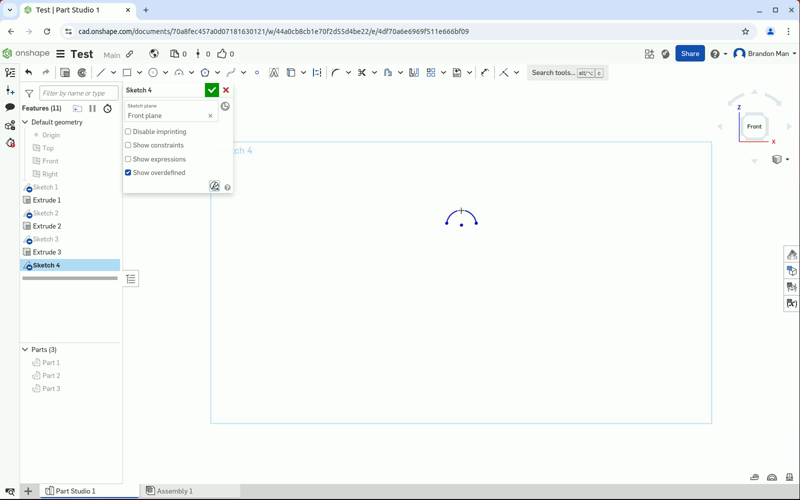
mouse_move(476, 223)
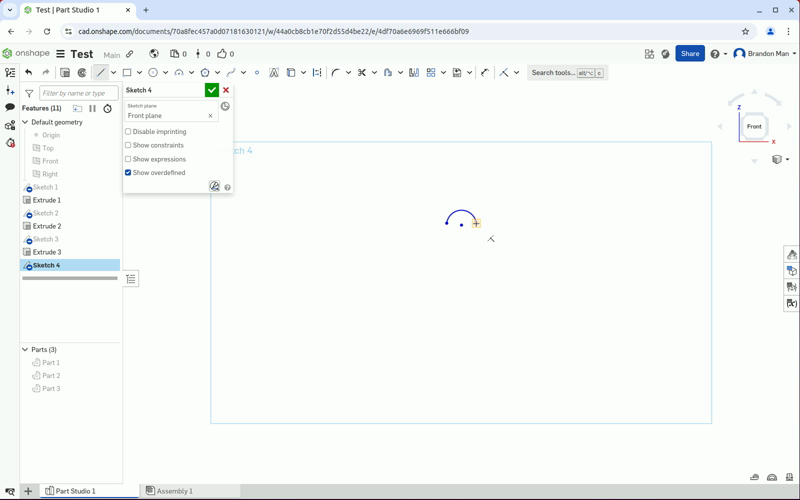
click(476, 223)
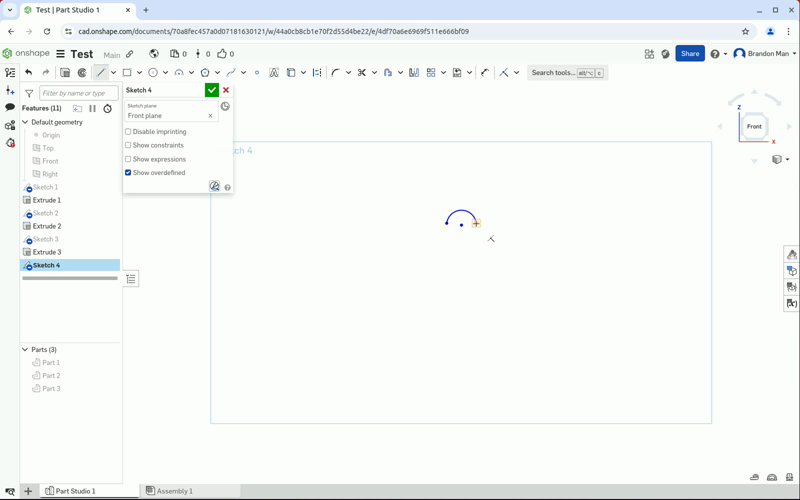
key_down(shift)
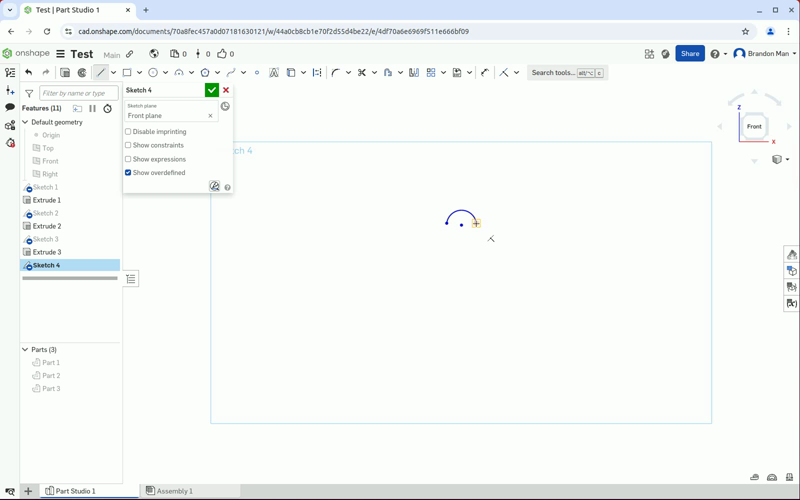
mouse_move(506, 223)
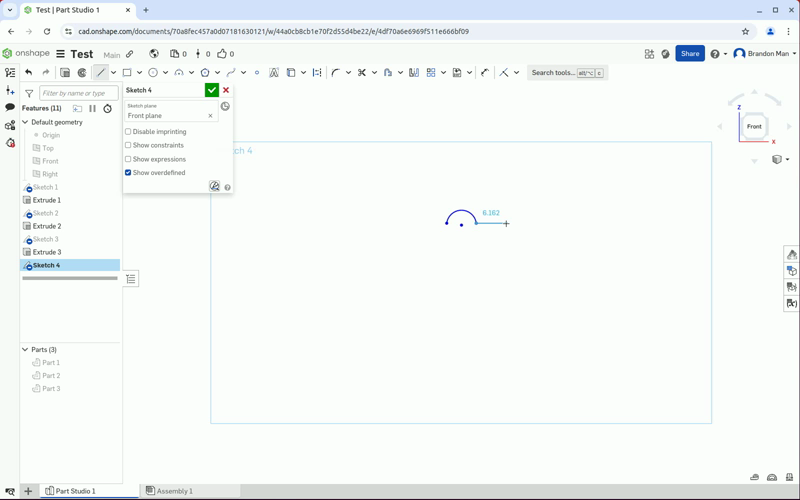
mouse_move(470, 176)
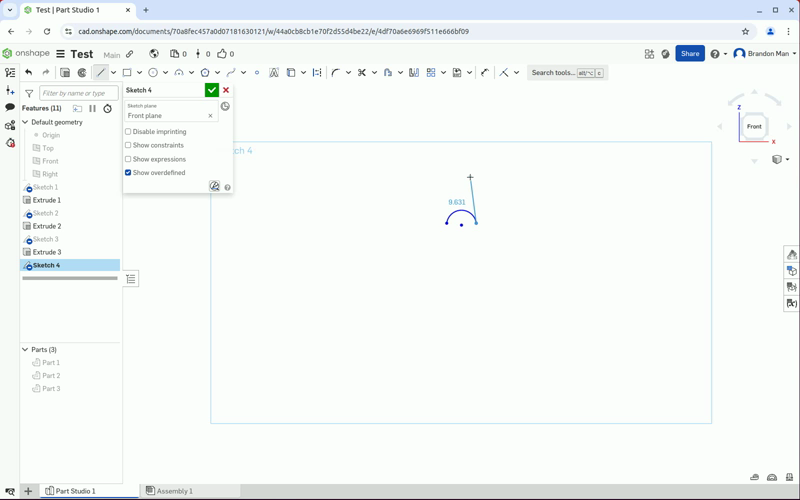
click(470, 176)
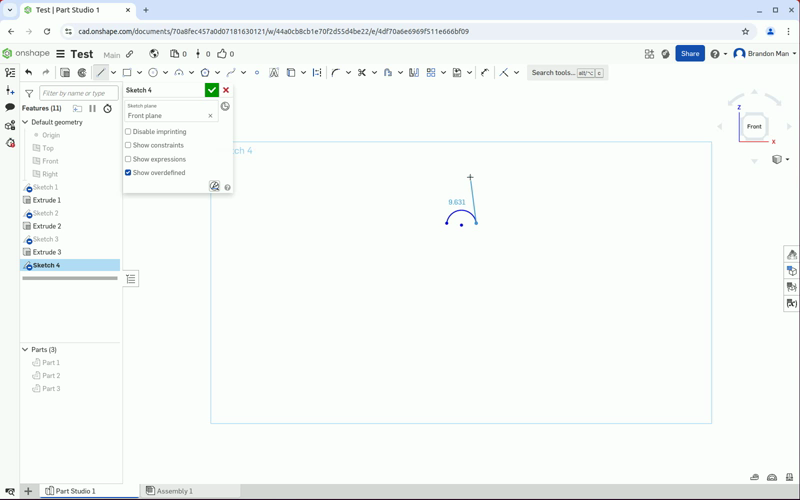
key_up(shift)
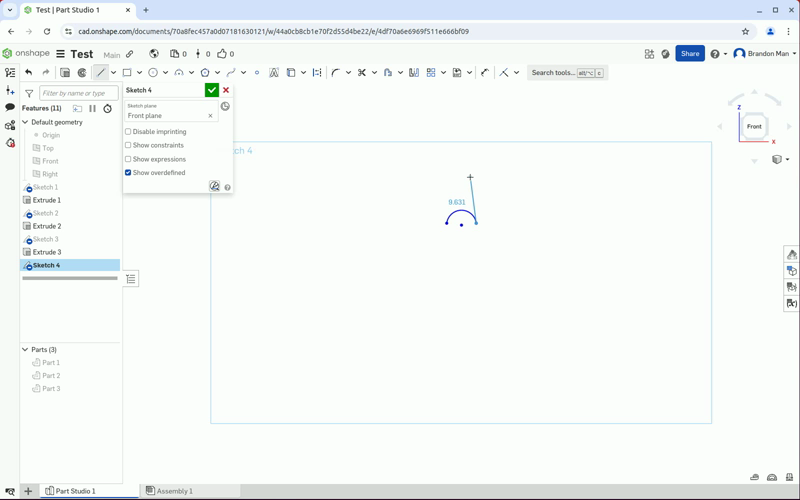
key(esc)
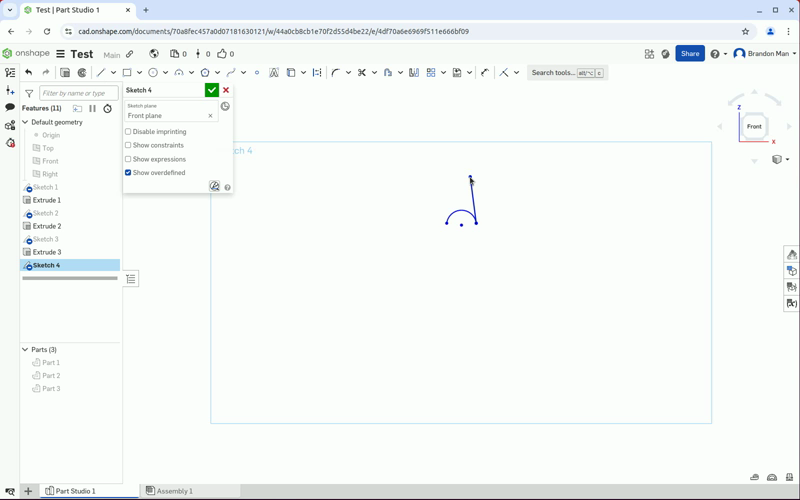
key(a)
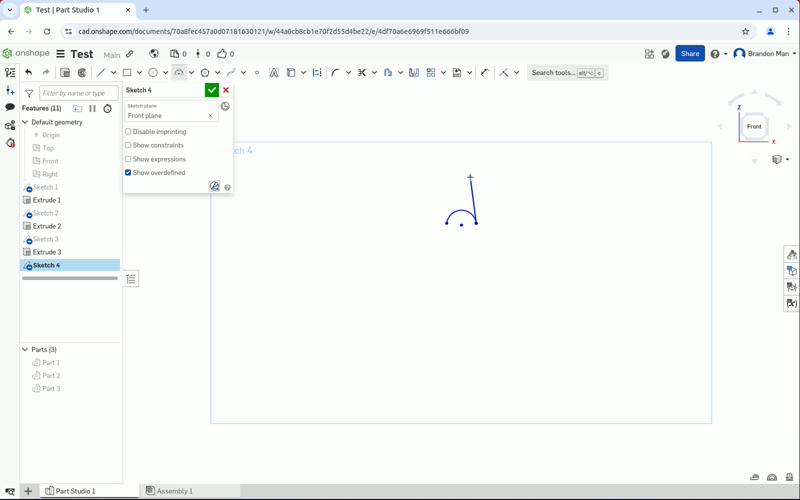
mouse_move(470, 176)
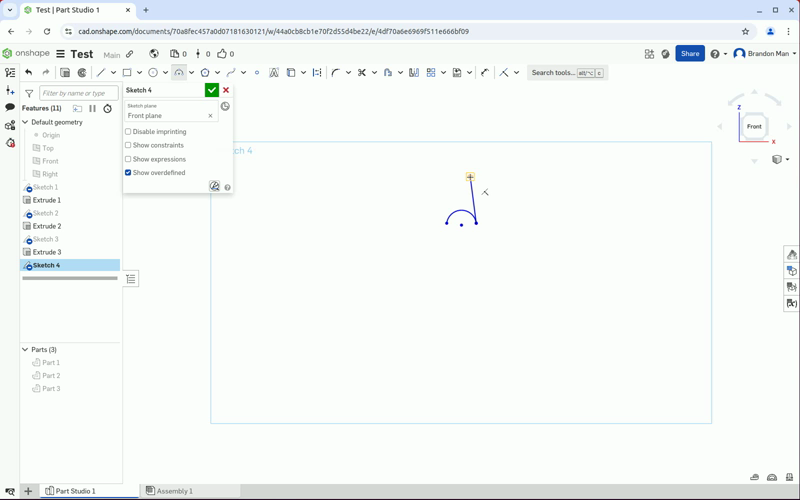
click(470, 176)
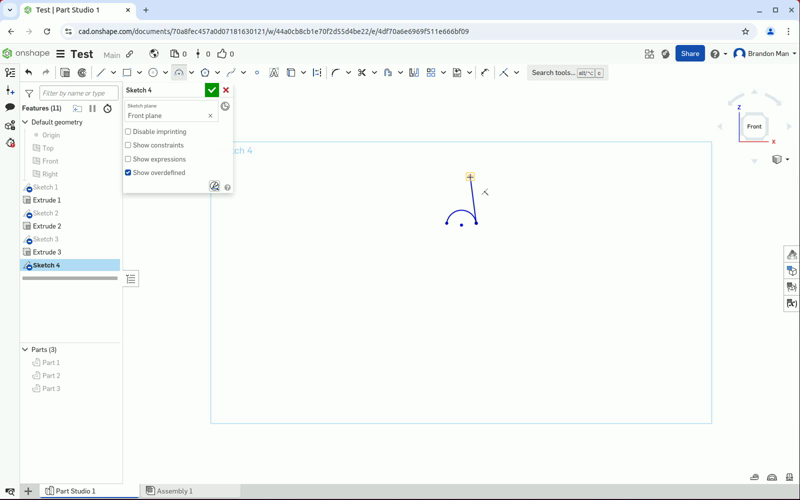
key_down(shift)
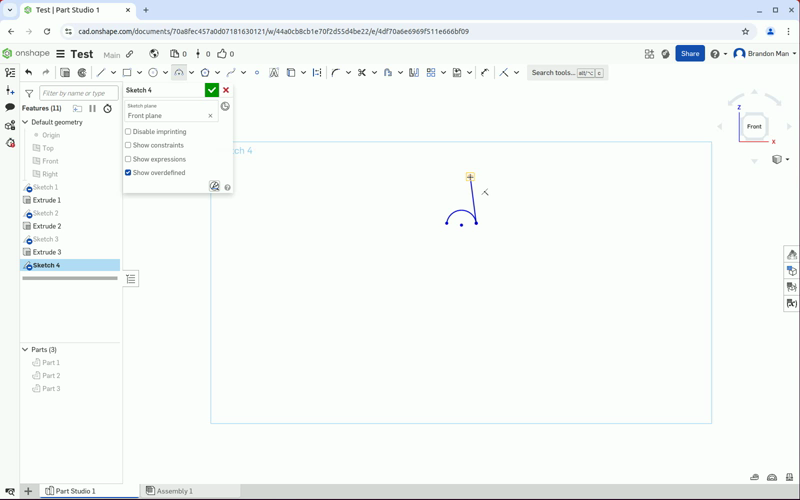
mouse_move(452, 176)
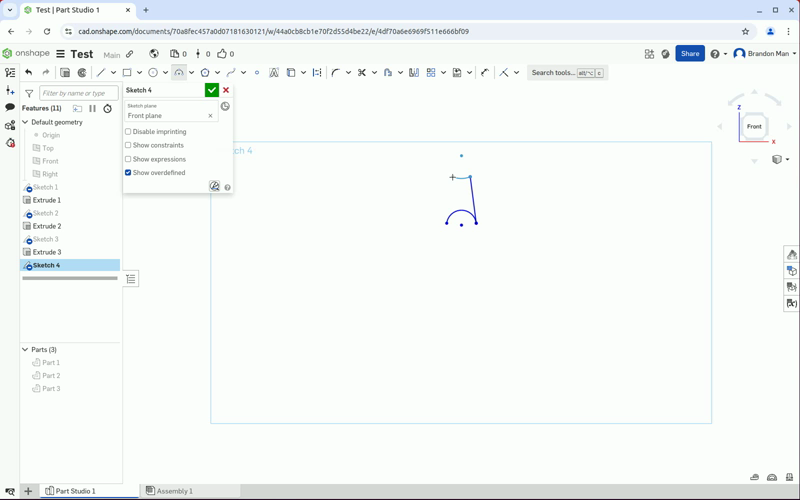
click(452, 176)
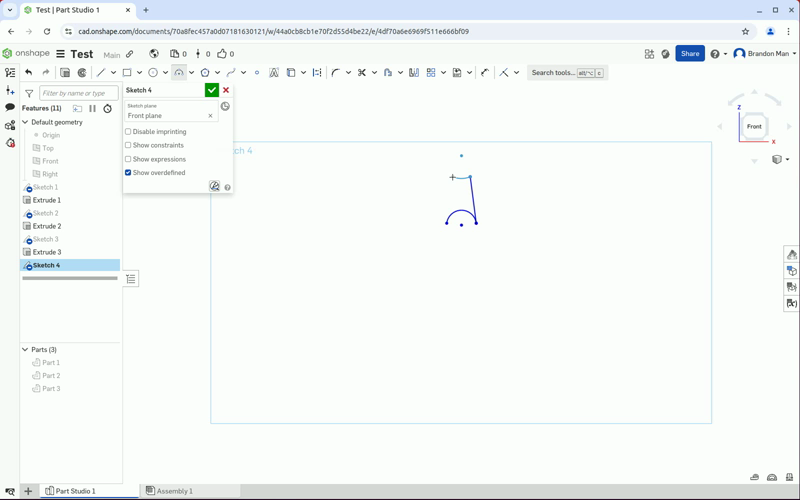
mouse_move(461, 186)
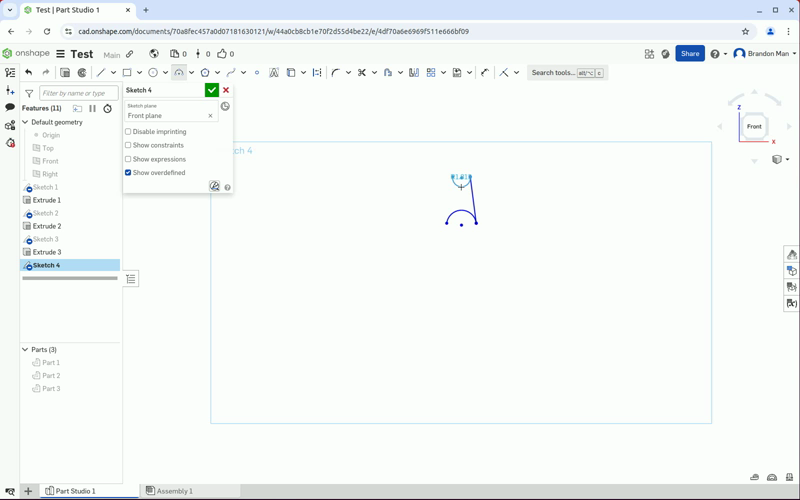
click(461, 186)
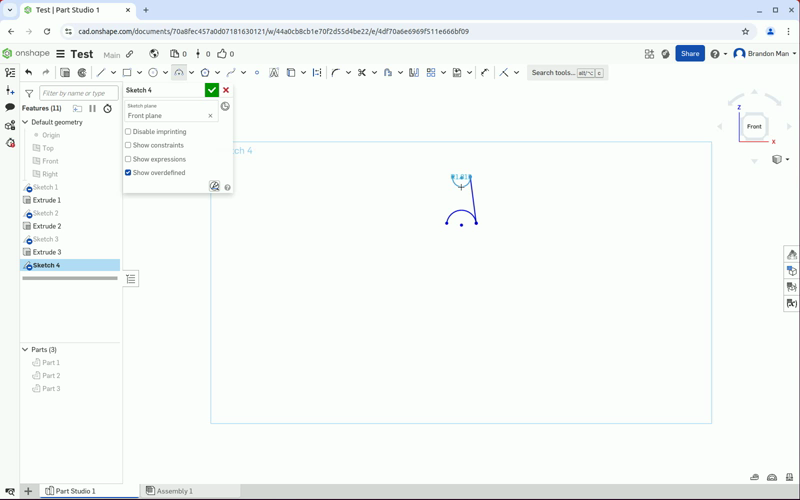
key_up(shift)
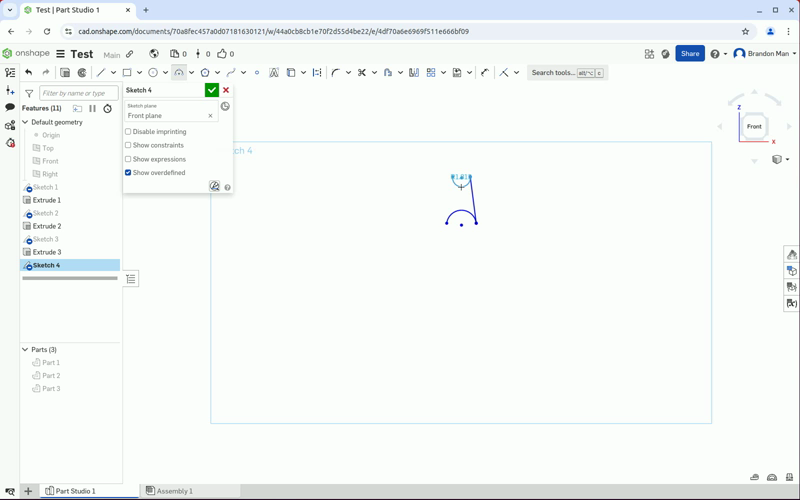
key(esc)
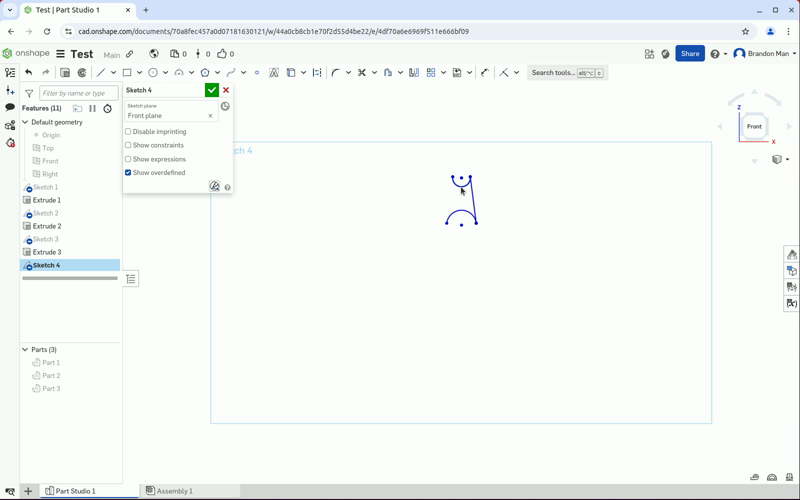
key(l)
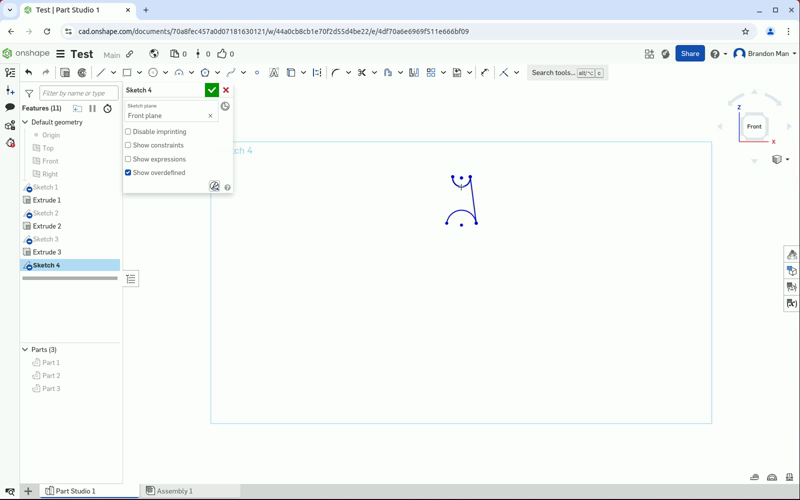
mouse_move(452, 176)
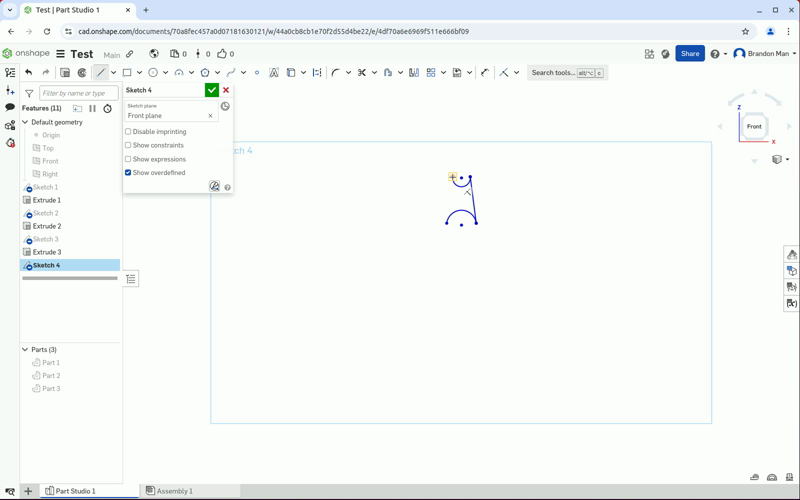
click(452, 176)
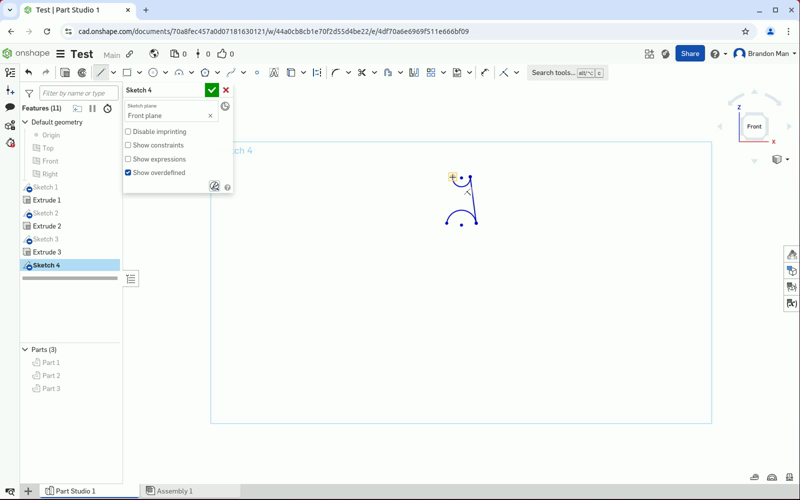
mouse_move(482, 176)
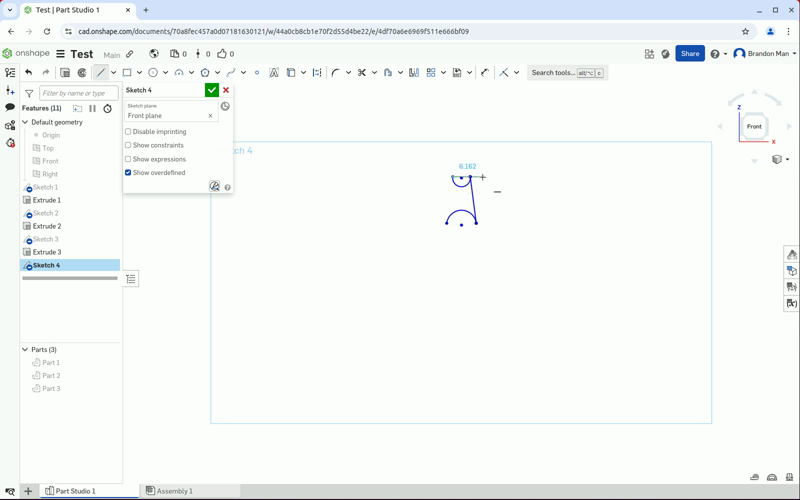
key_down(shift)
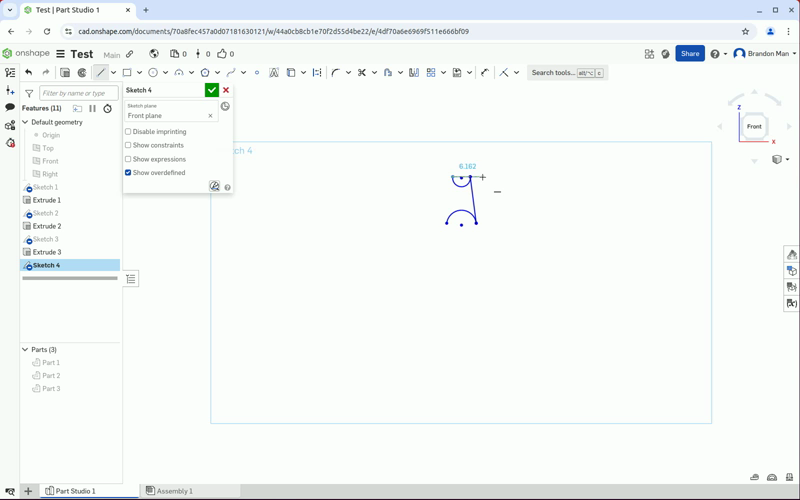
mouse_move(446, 223)
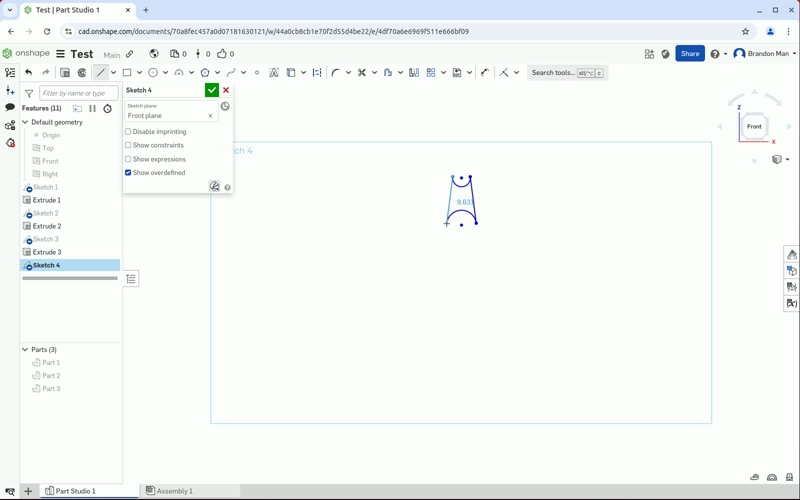
key_up(shift)
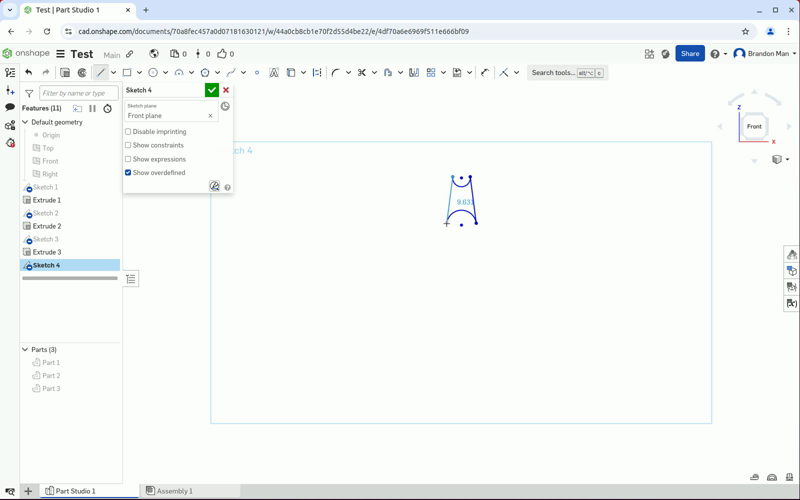
click(446, 223)
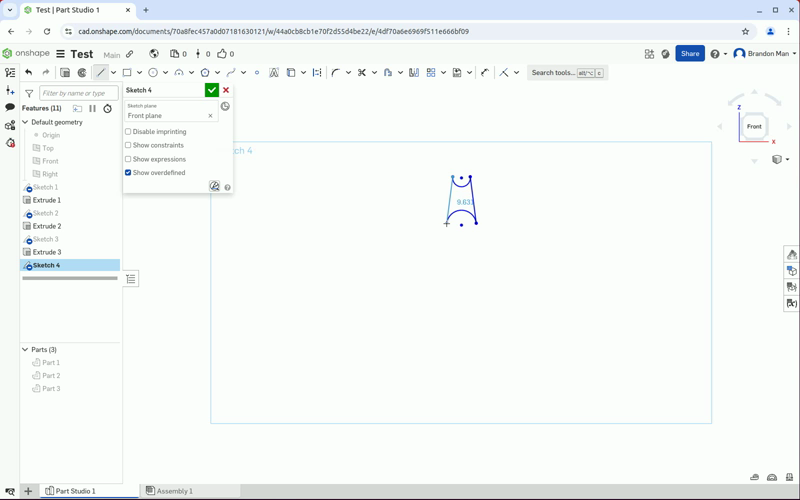
key(esc)
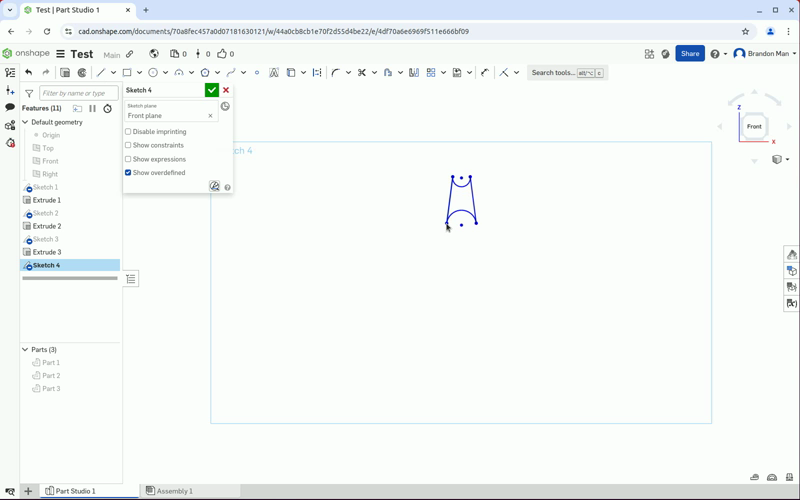
key(c)
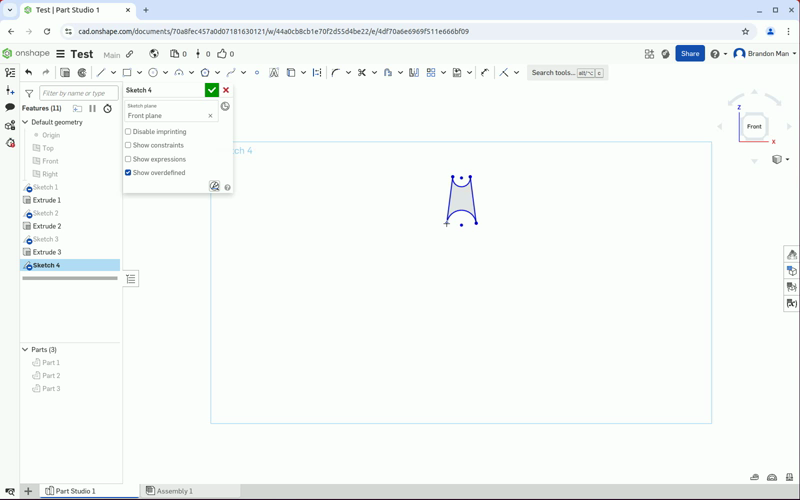
key_down(shift)
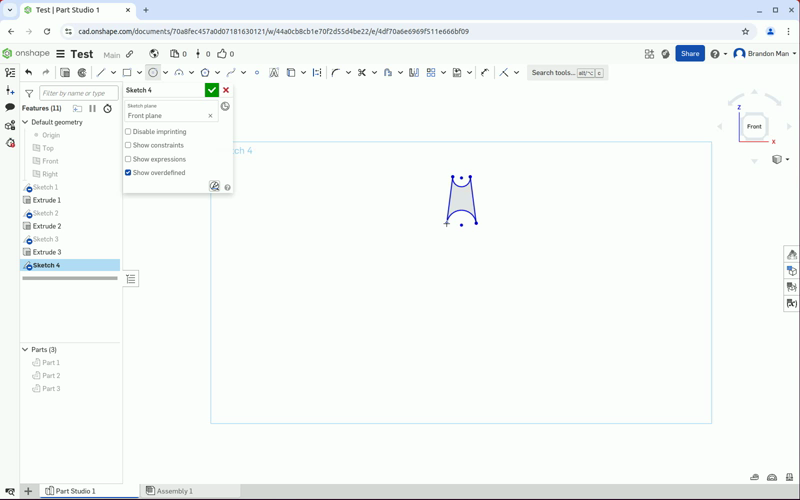
mouse_move(458, 191)
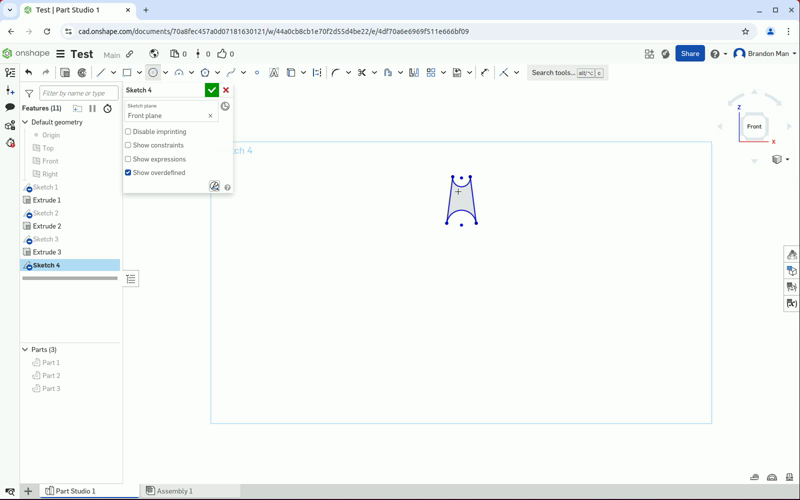
click(458, 191)
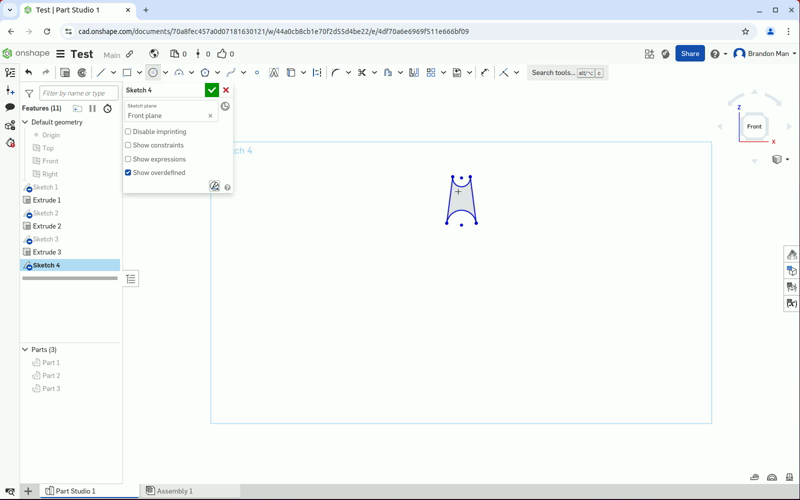
key_up(shift)
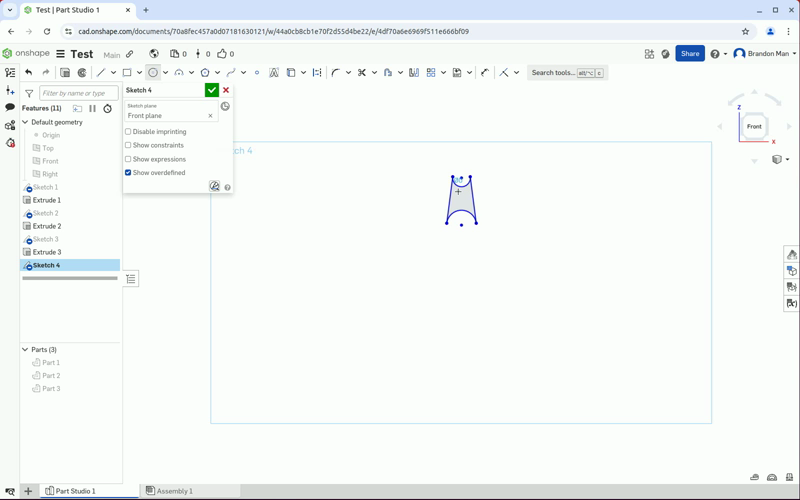
mouse_move(461, 191)
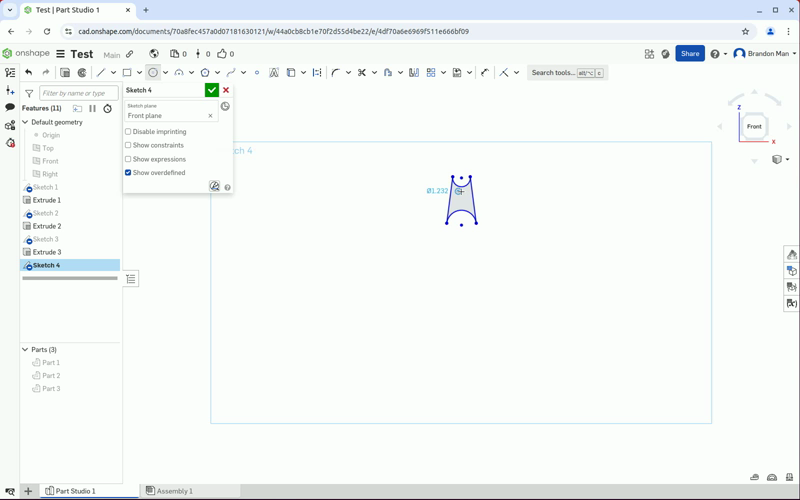
scroll(6)
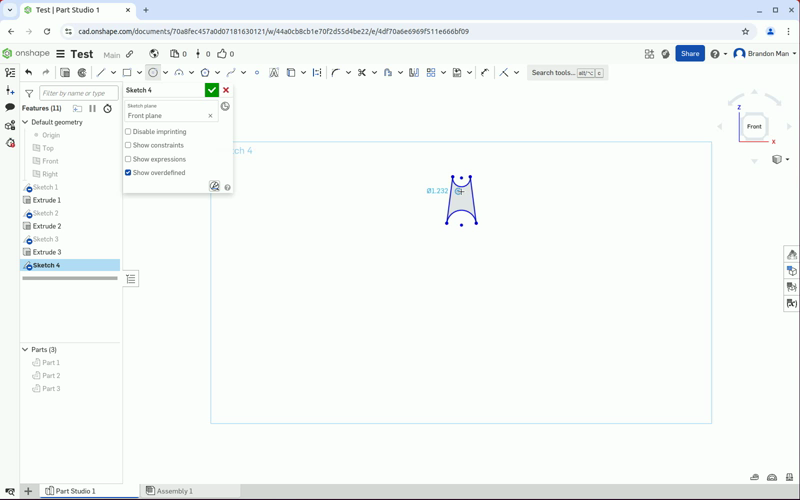
scroll(6)
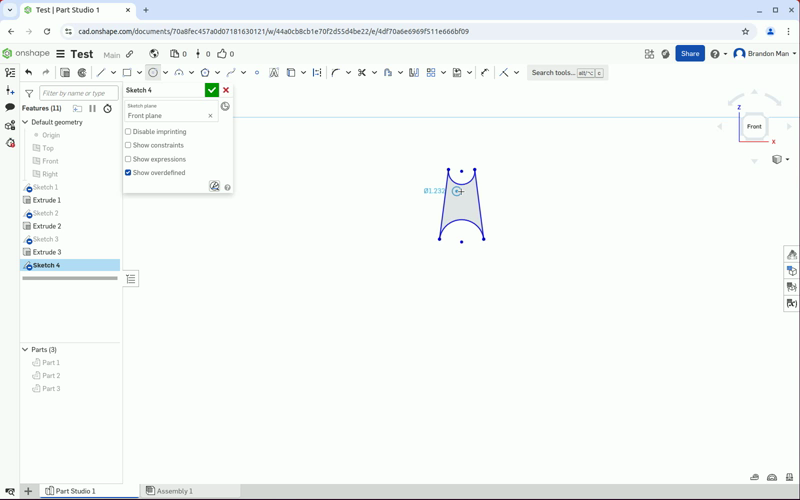
scroll(6)
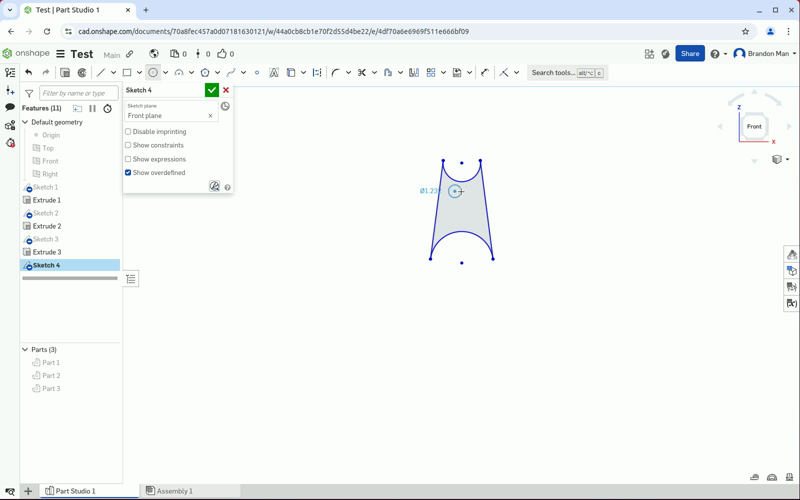
scroll(6)
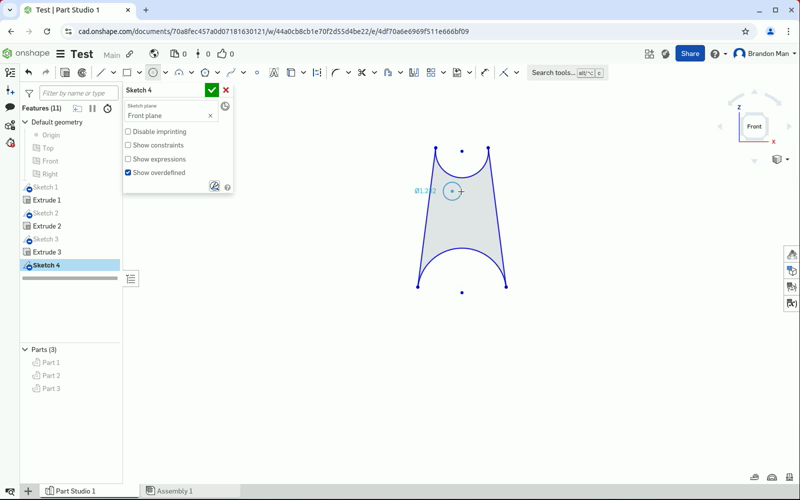
scroll(6)
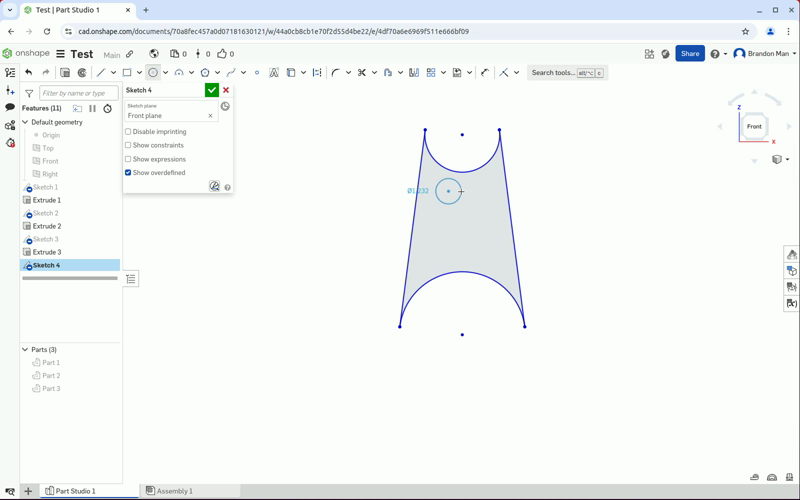
scroll(6)
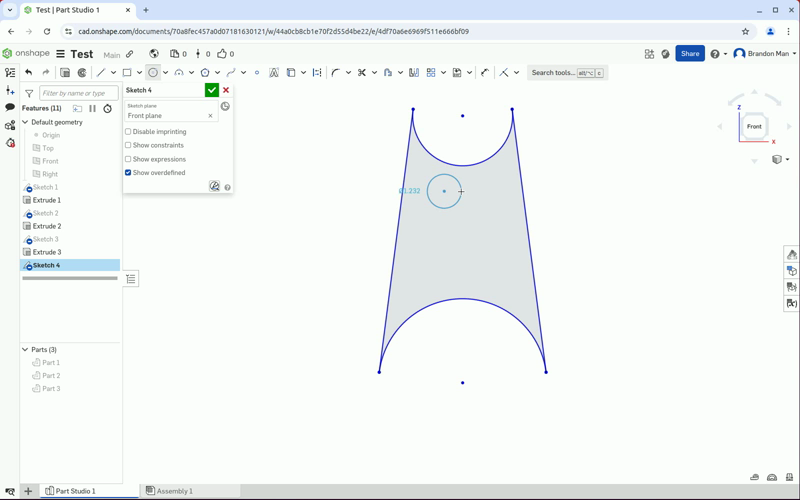
scroll(6)
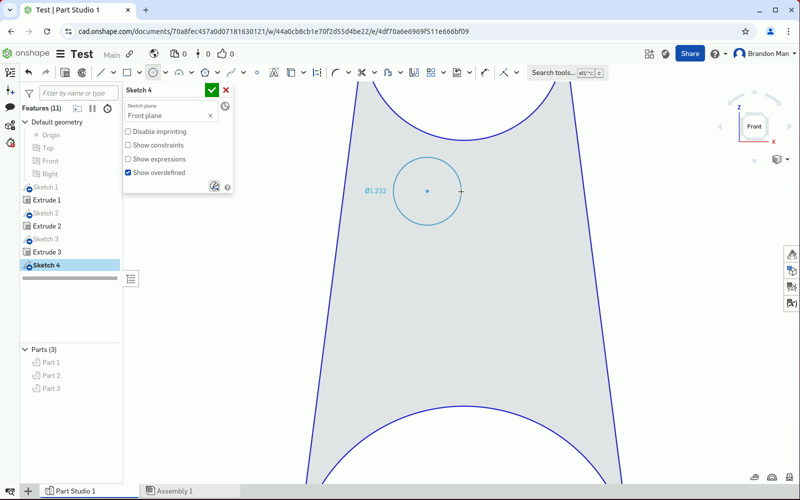
click(461, 191)
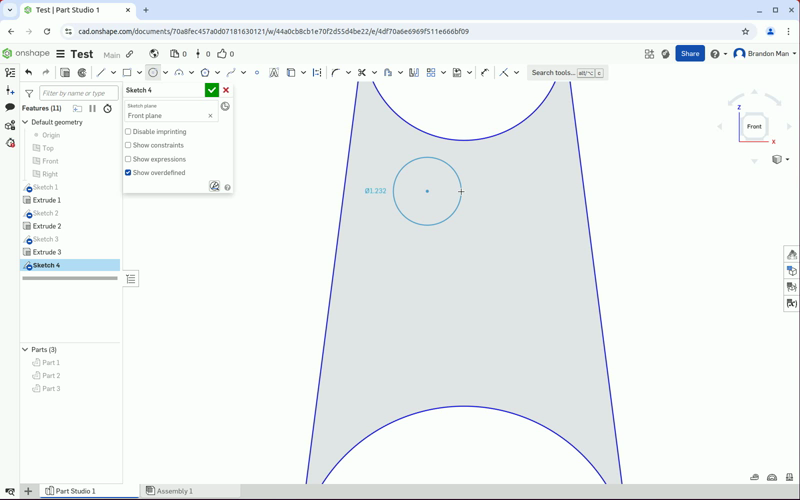
scroll(-6)
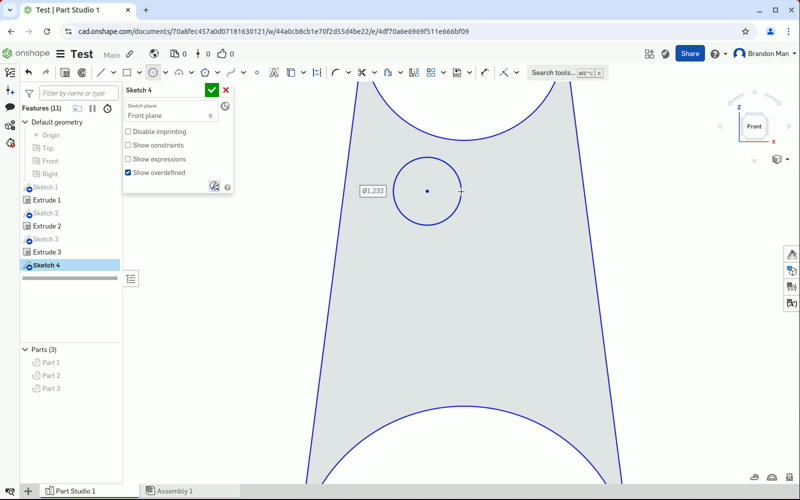
scroll(-6)
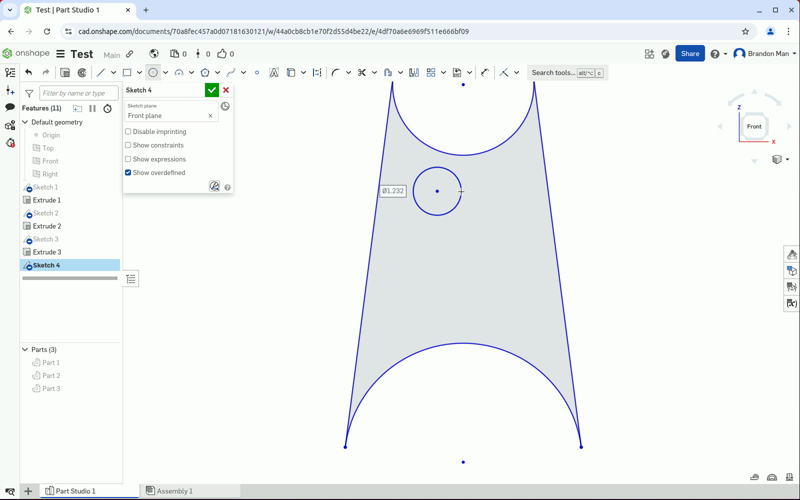
scroll(-6)
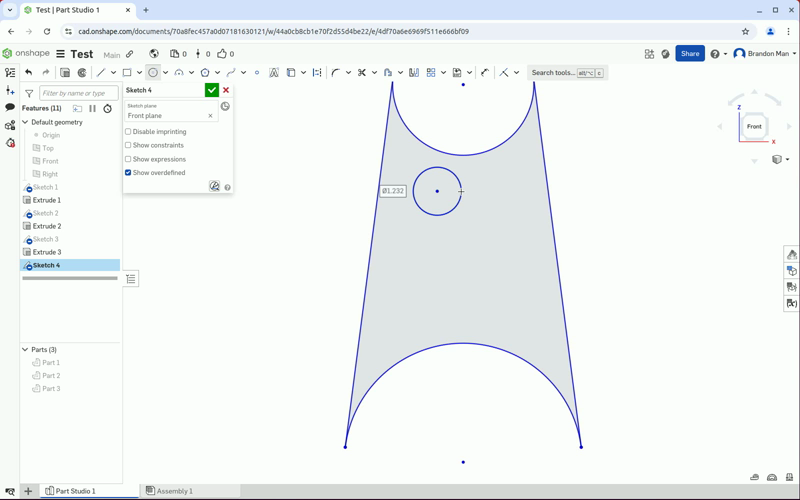
scroll(-6)
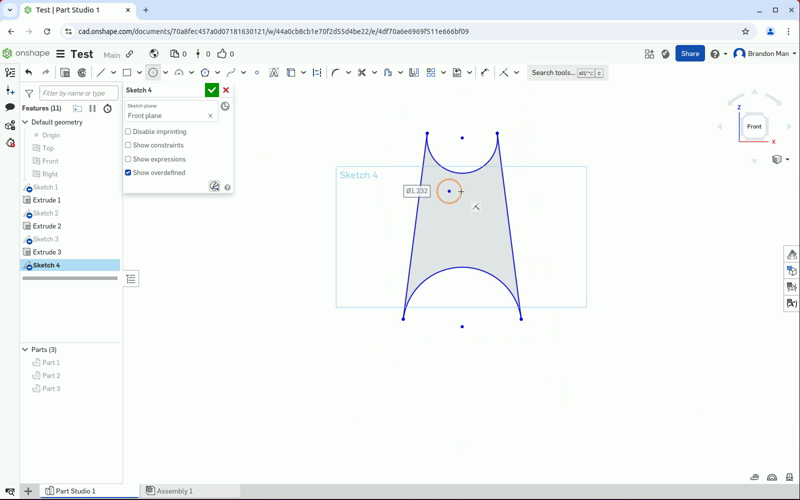
scroll(-6)
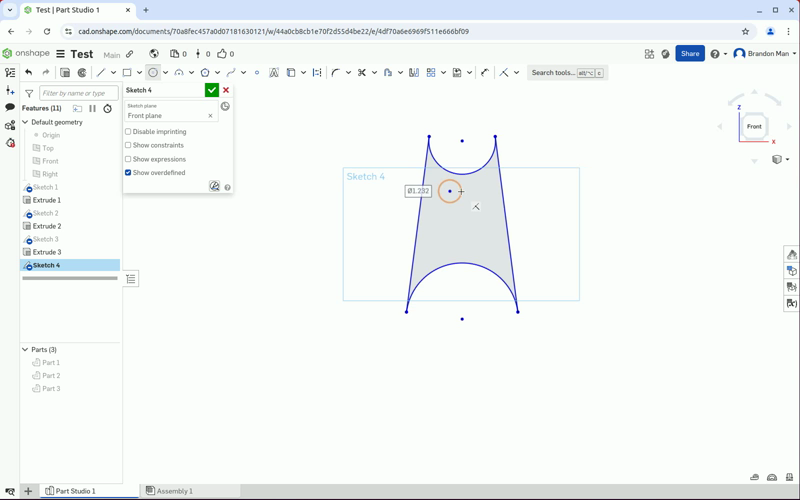
scroll(-6)
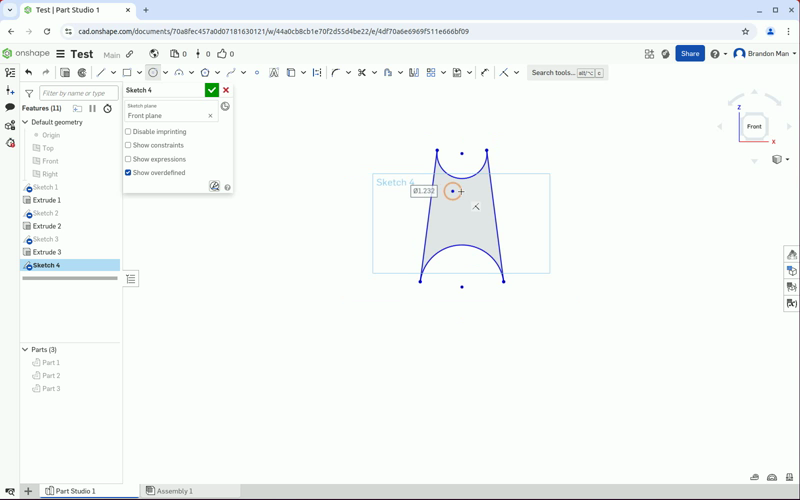
scroll(-6)
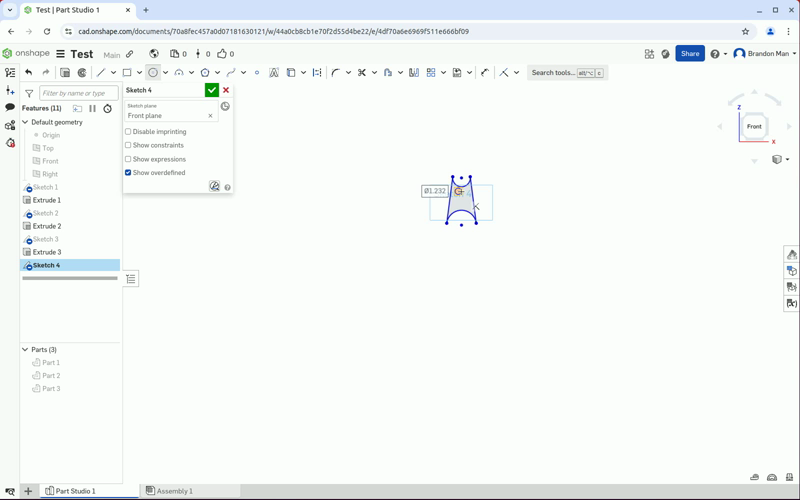
key(esc)
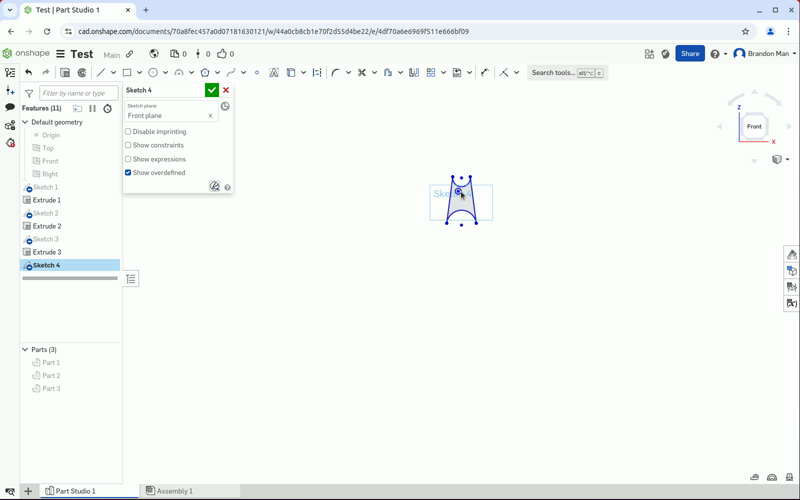
mouse_move(465, 202)
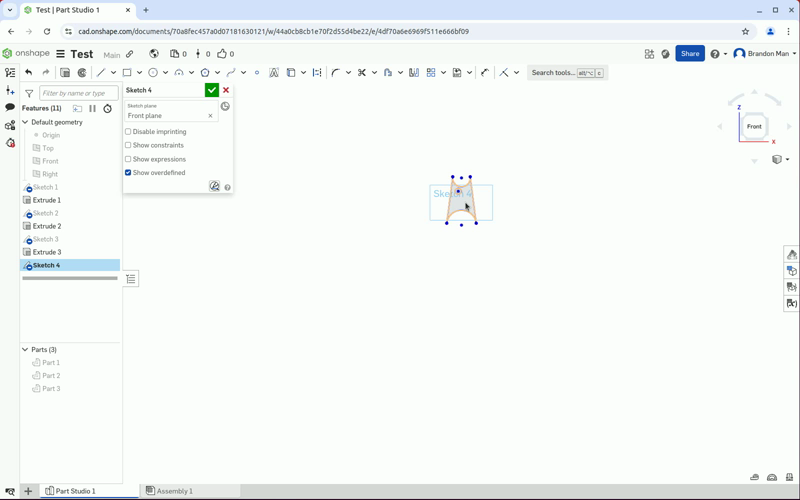
scroll(6)
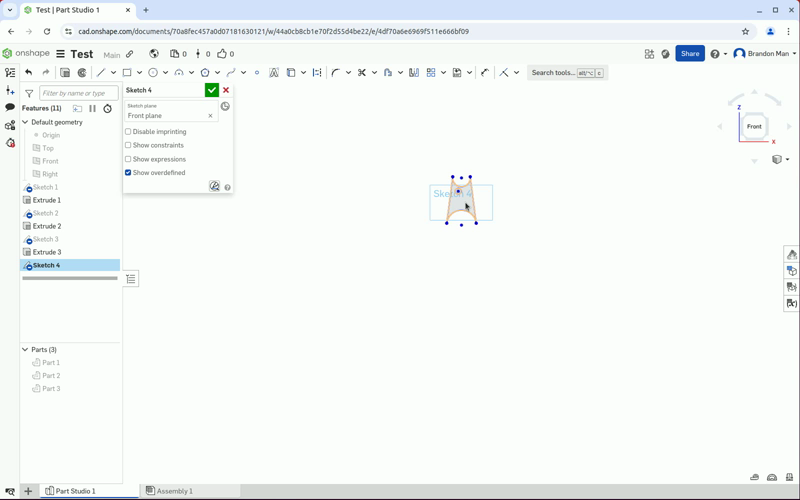
scroll(6)
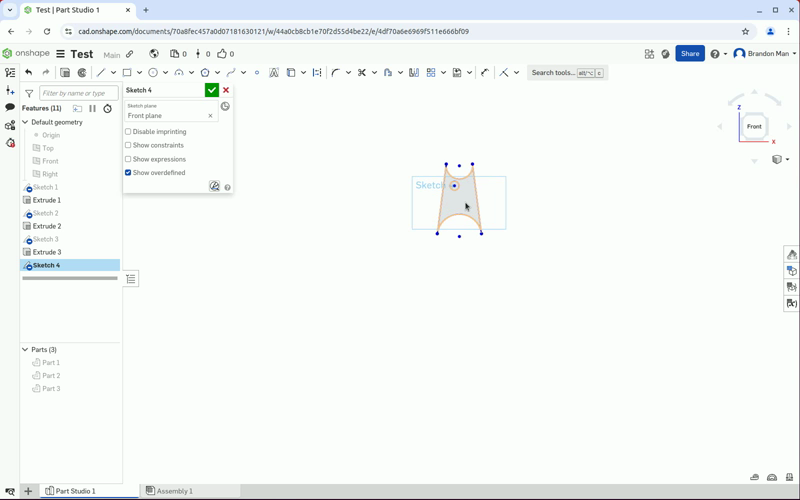
scroll(6)
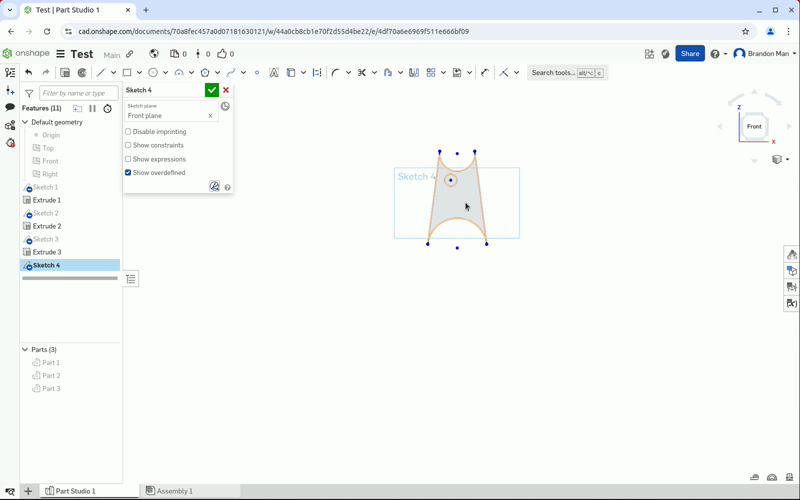
scroll(6)
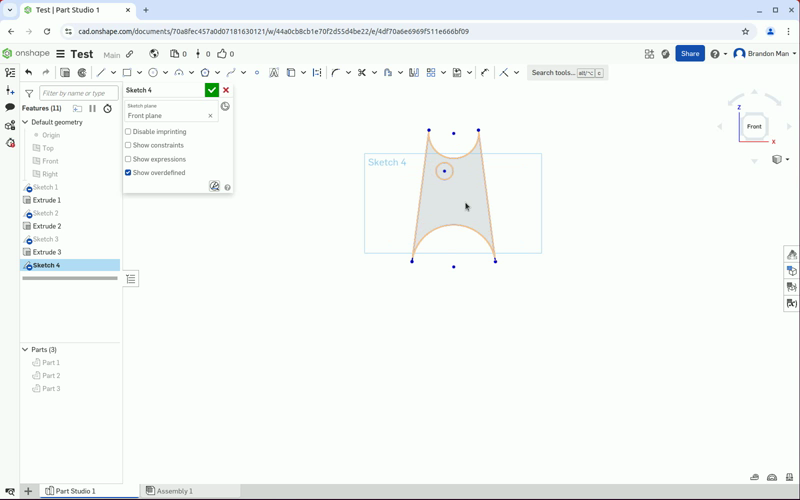
scroll(6)
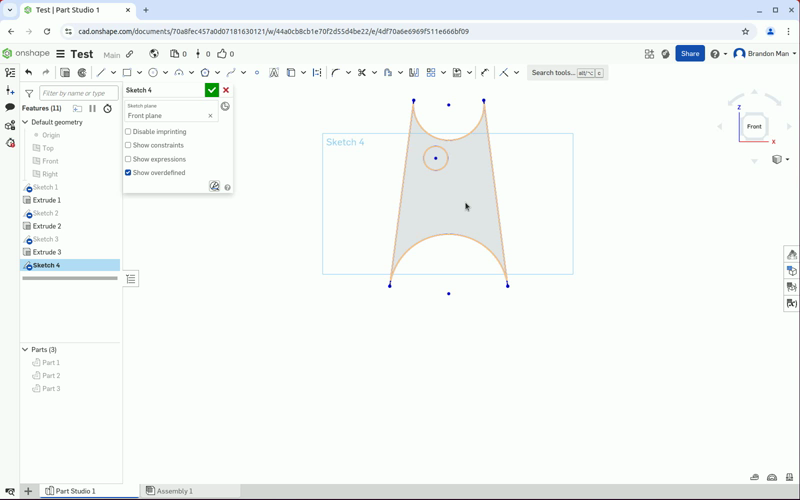
scroll(6)
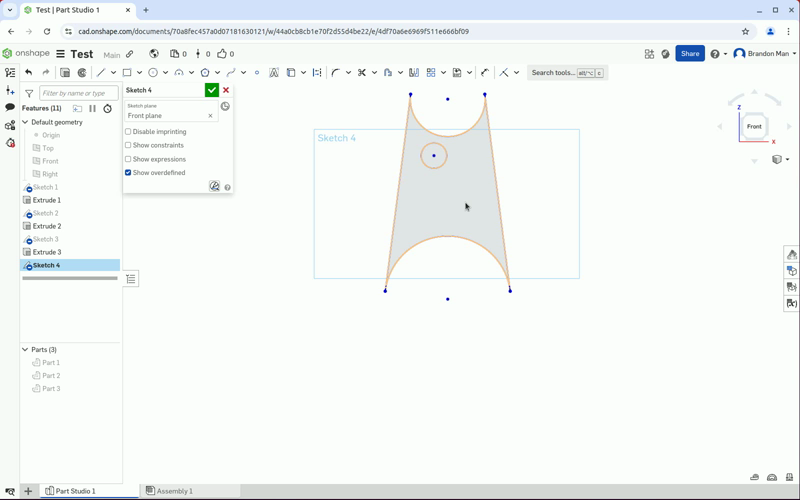
scroll(6)
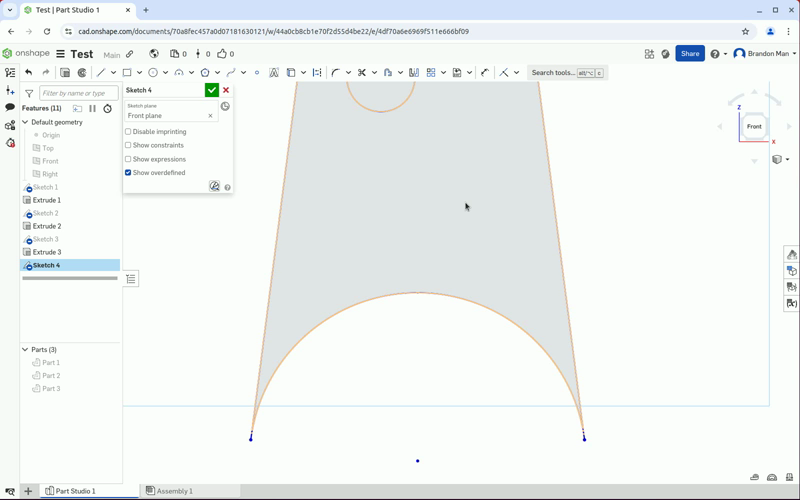
click(465, 202)
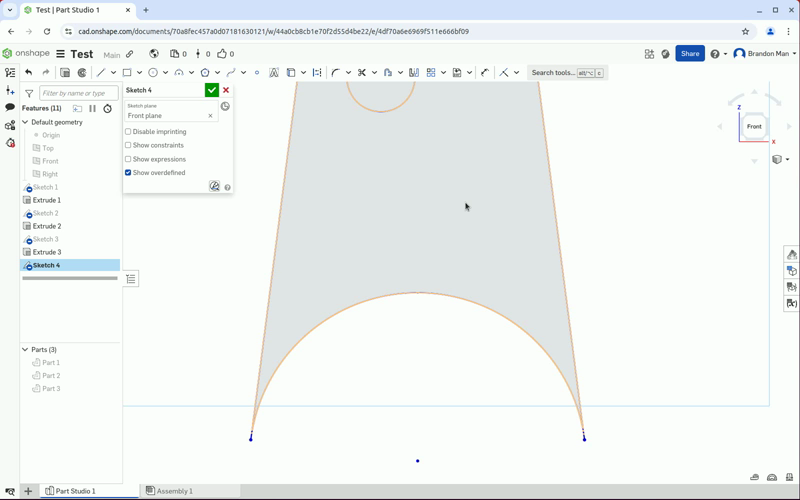
scroll(-6)
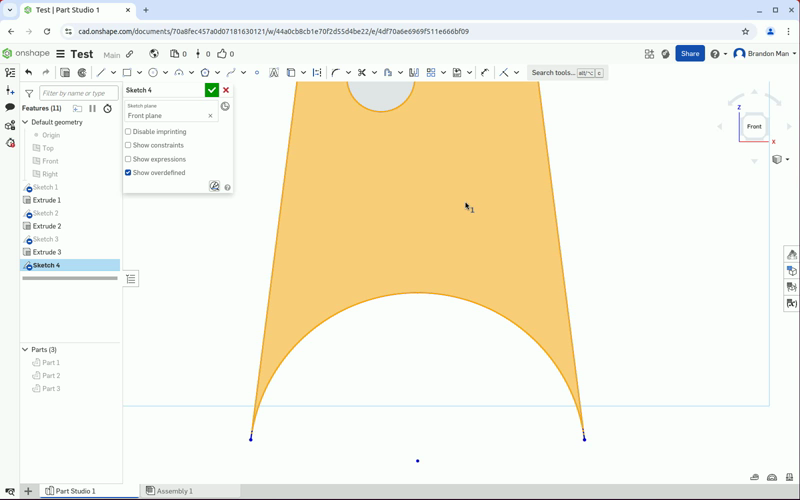
scroll(-6)
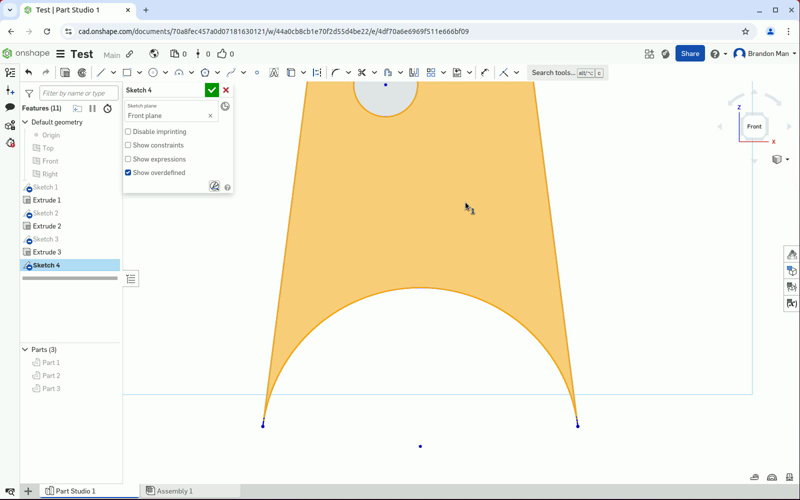
scroll(-6)
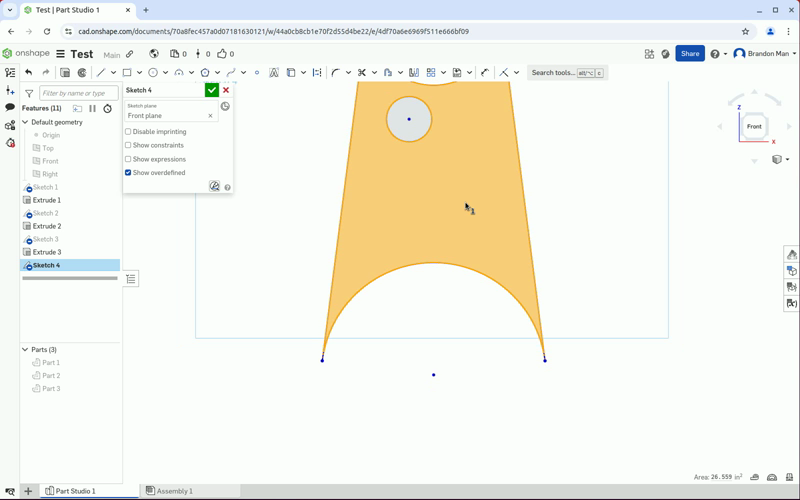
scroll(-6)
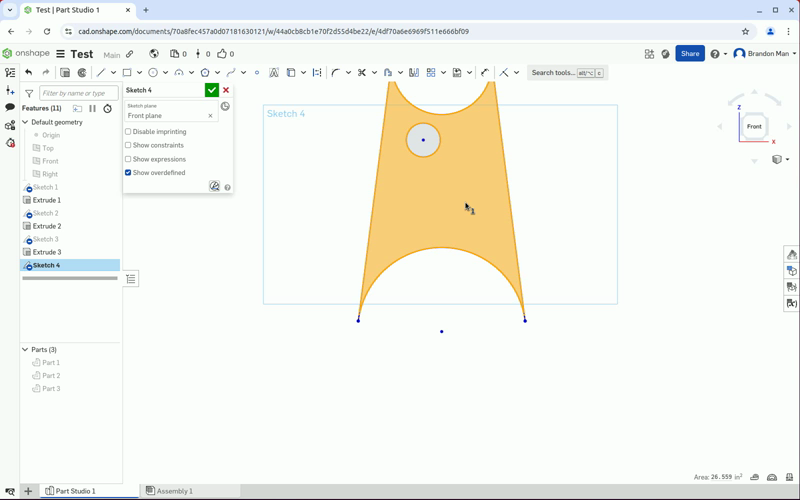
scroll(-6)
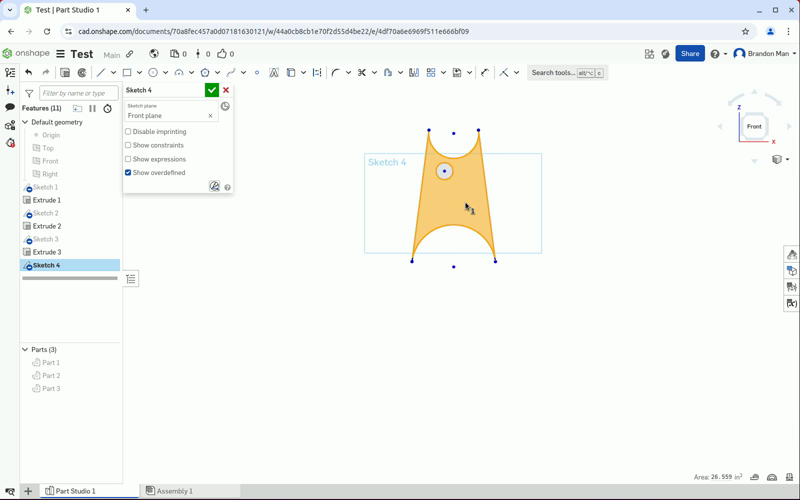
scroll(-6)
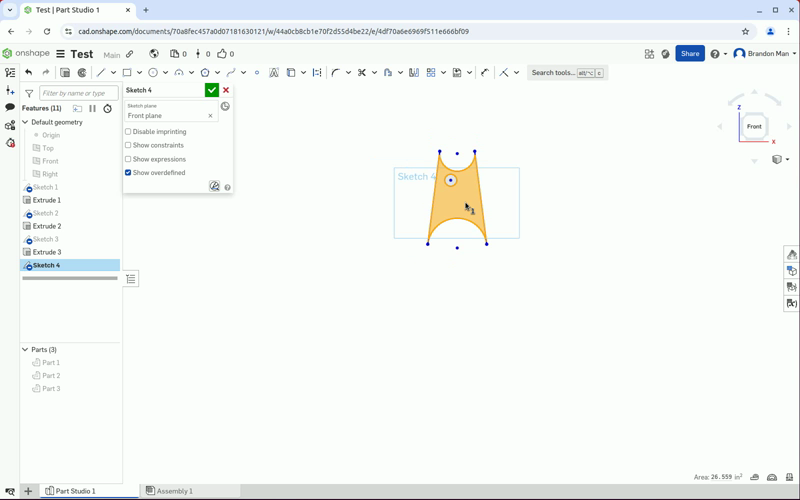
scroll(-6)
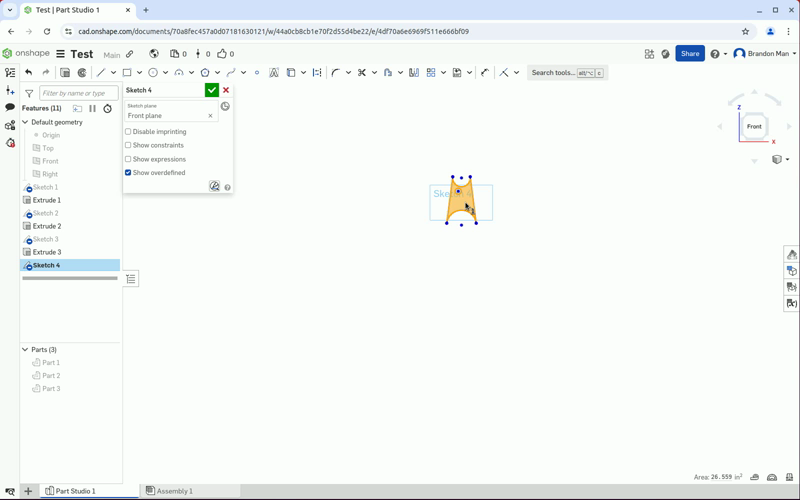
mouse_move(73, 352)
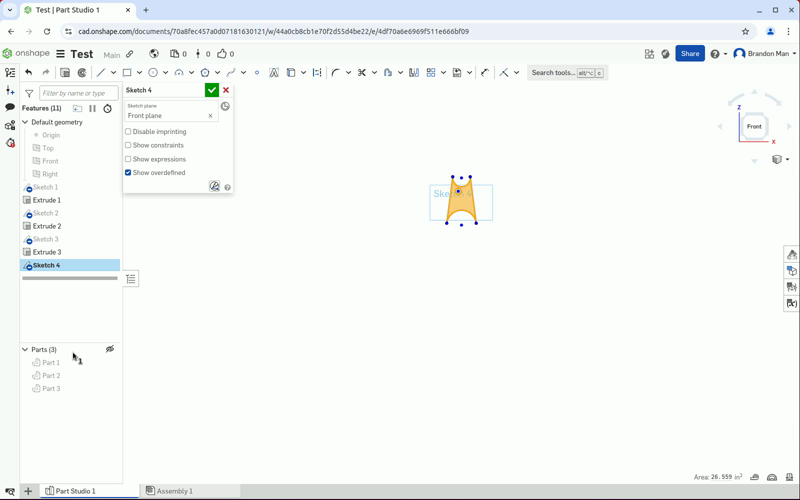
key(shift+y)
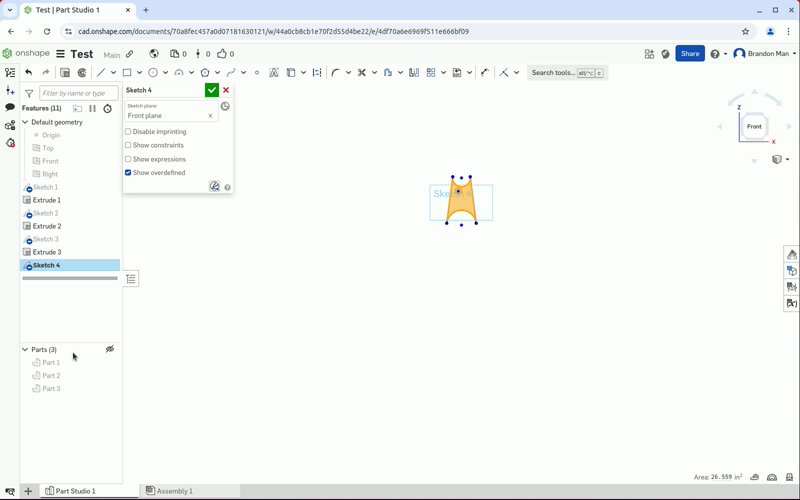
key(shift+e)
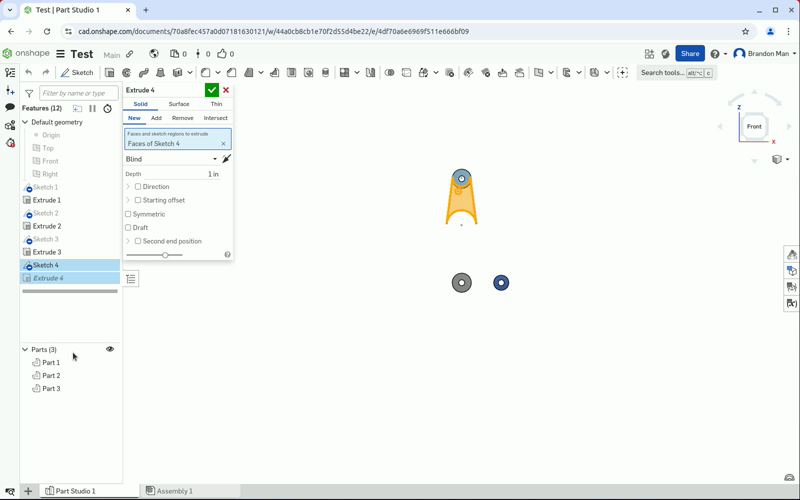
mouse_move(143, 106)
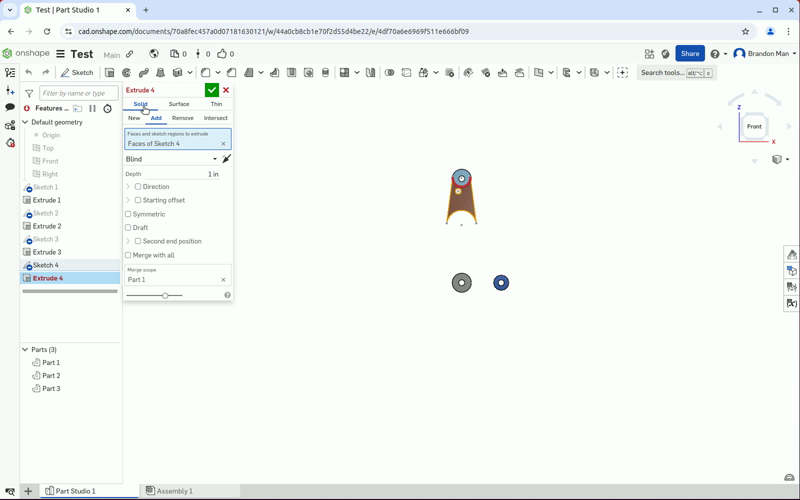
click(143, 106)
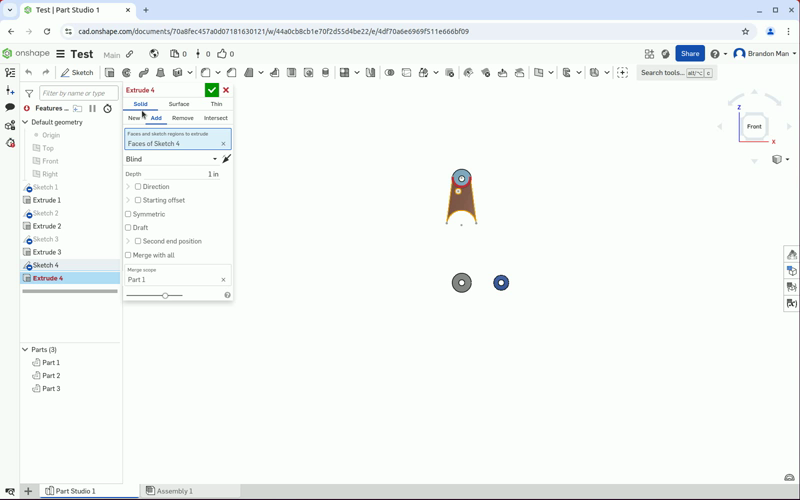
mouse_move(137, 120)
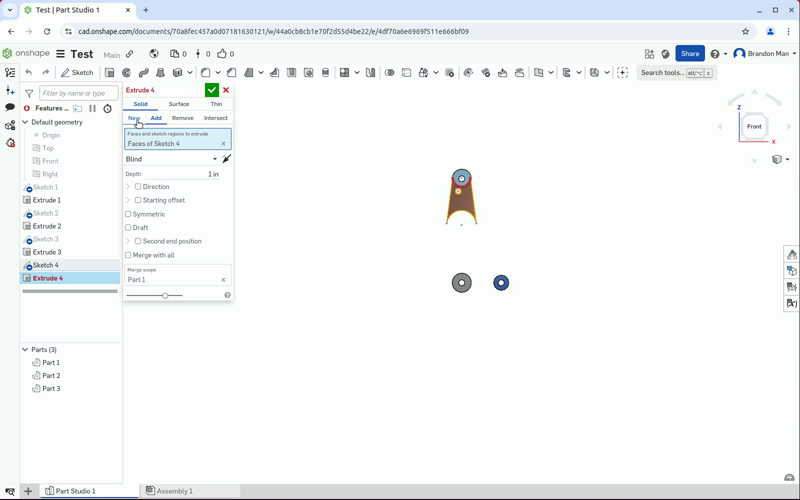
click(137, 120)
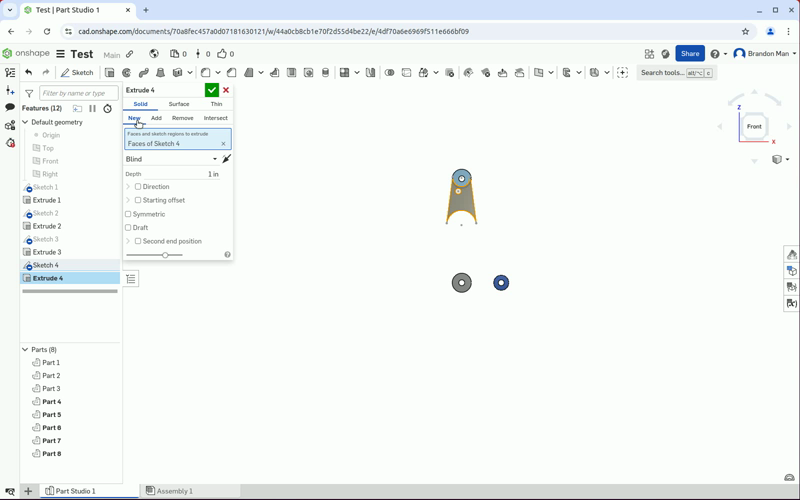
key(tab, 4)
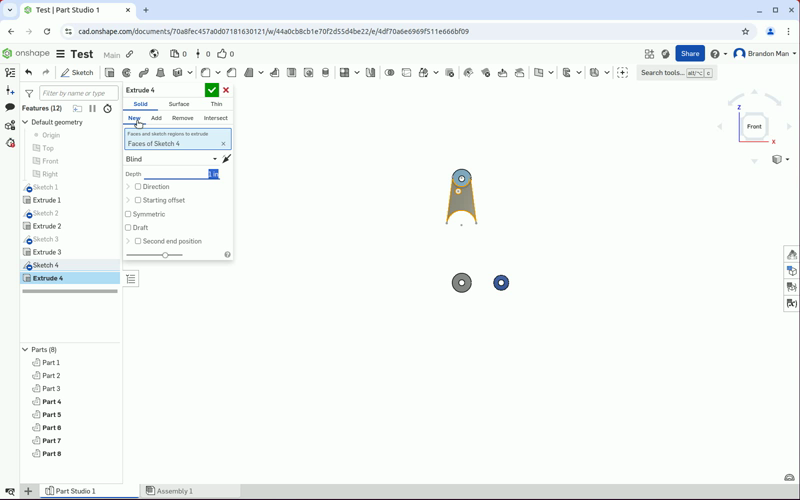
text(0.481)
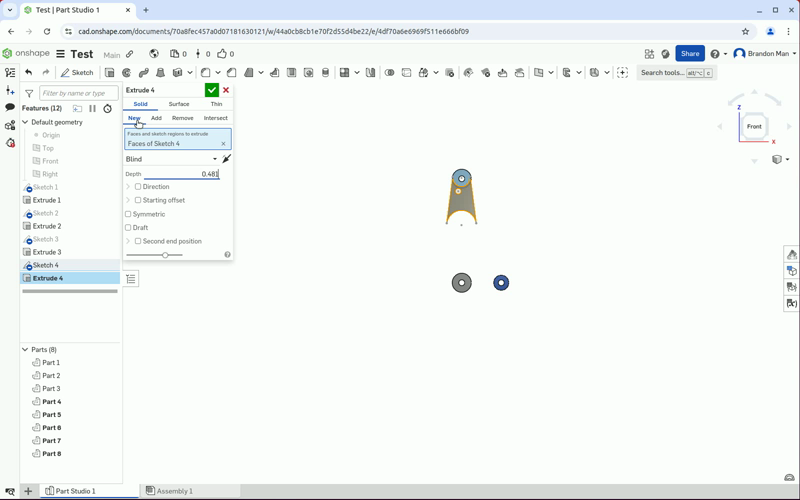
key(enter)
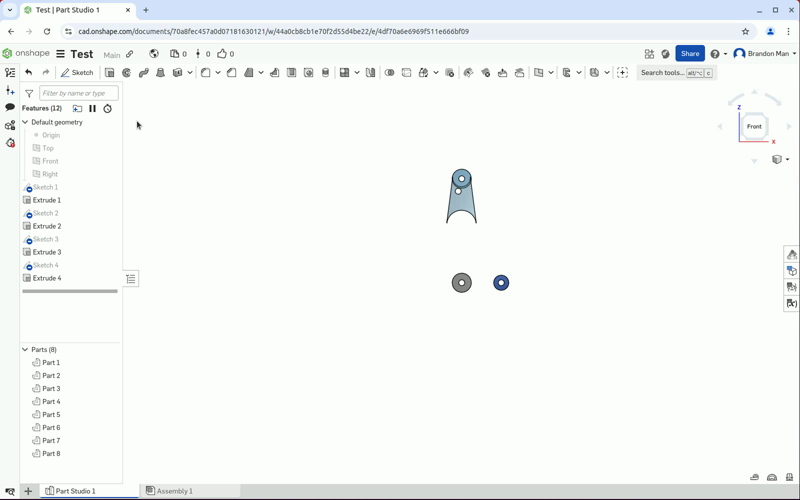
key(shift+h)
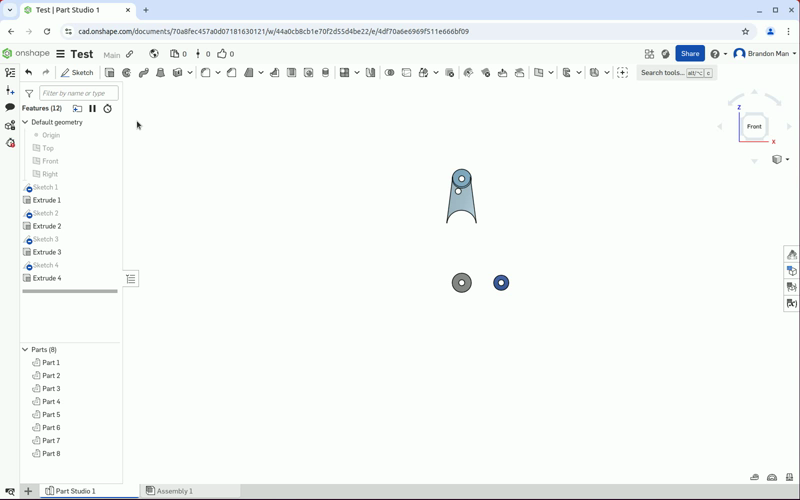
key(shift+h)
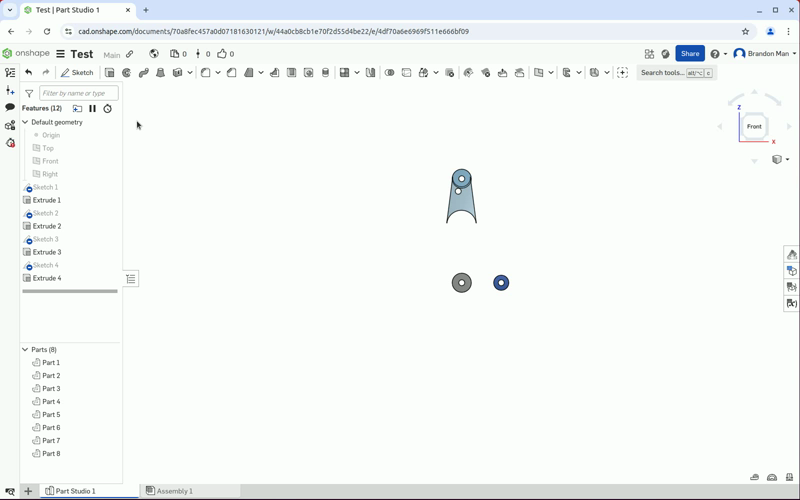
mouse_move(73, 189)
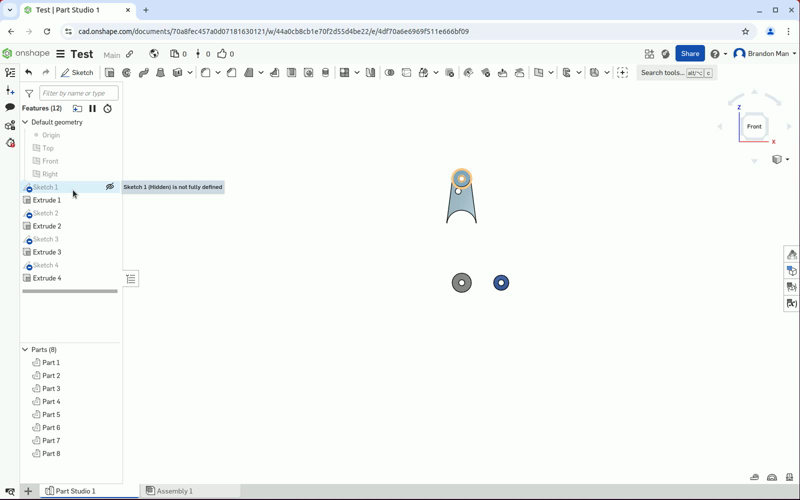
click(73, 189)
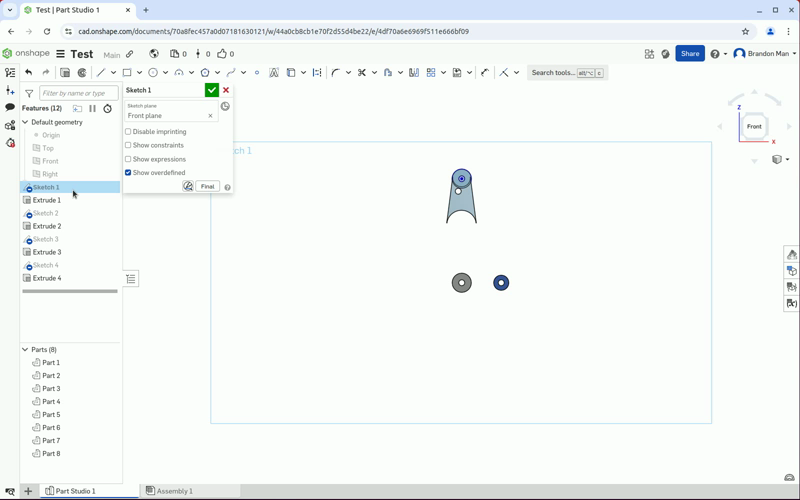
mouse_move(229, 92)
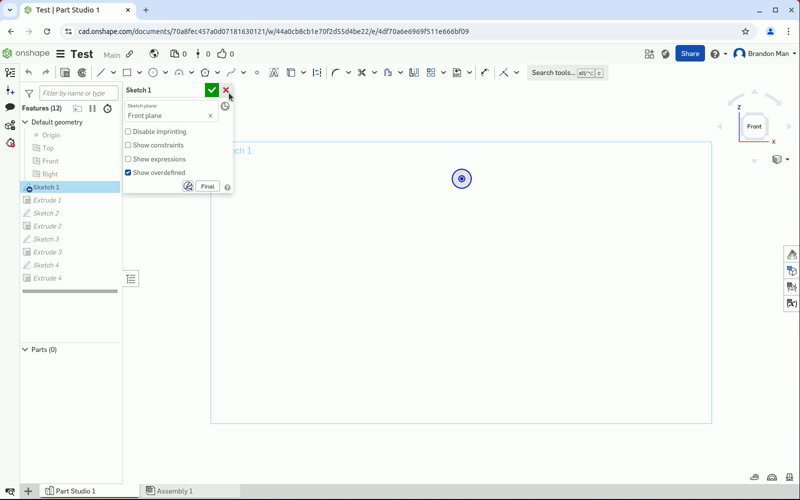
click(229, 92)
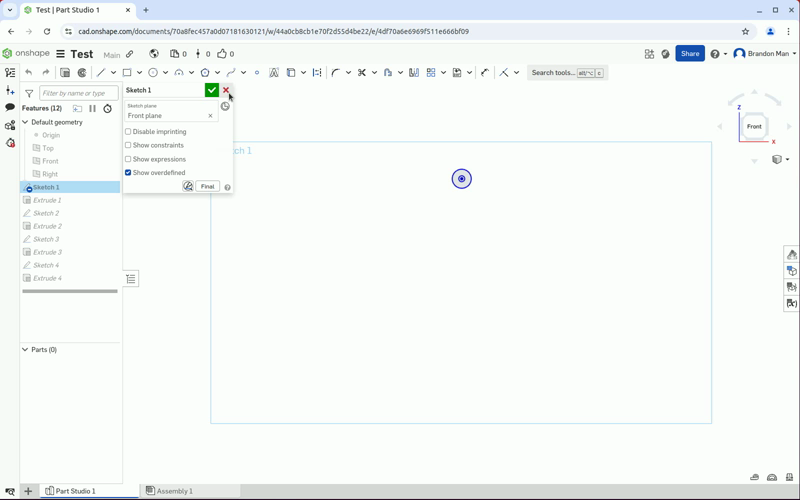
key(shift+s)
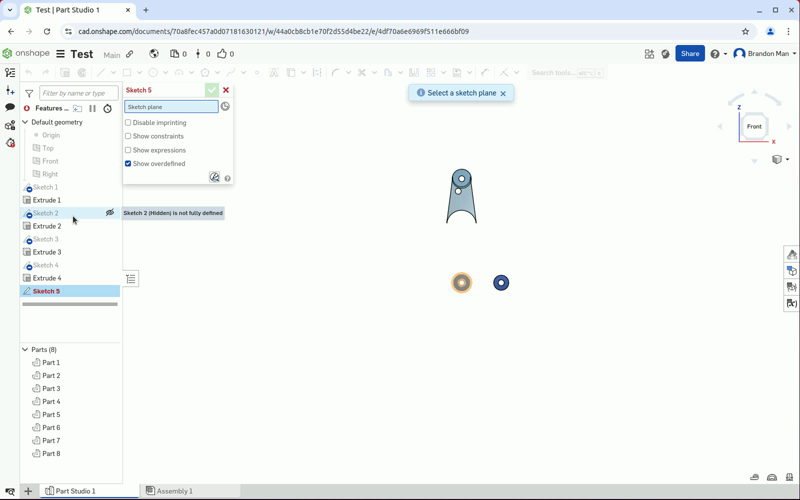
scroll(3)
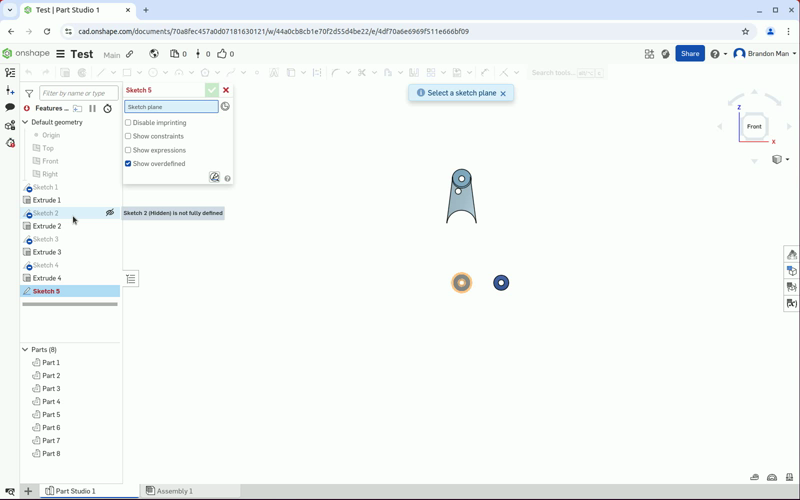
mouse_move(73, 163)
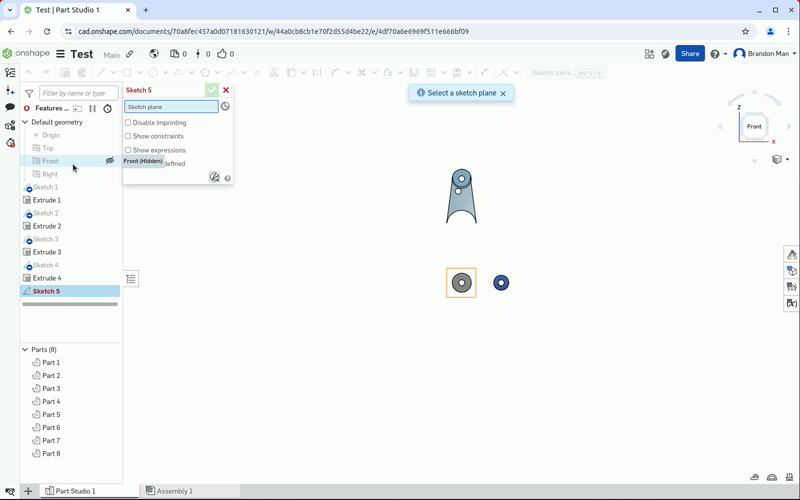
click(73, 163)
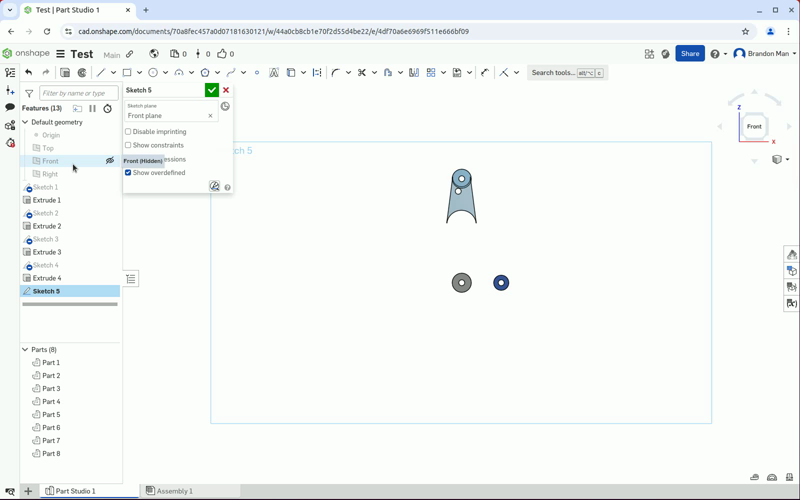
mouse_move(73, 352)
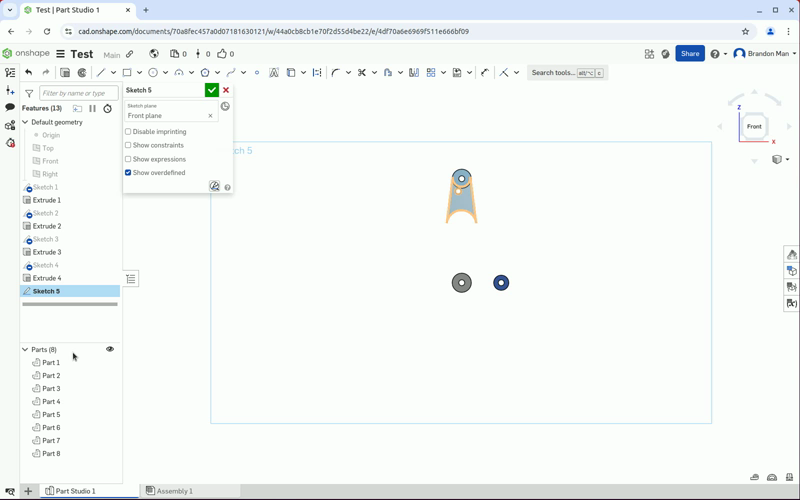
key(y)
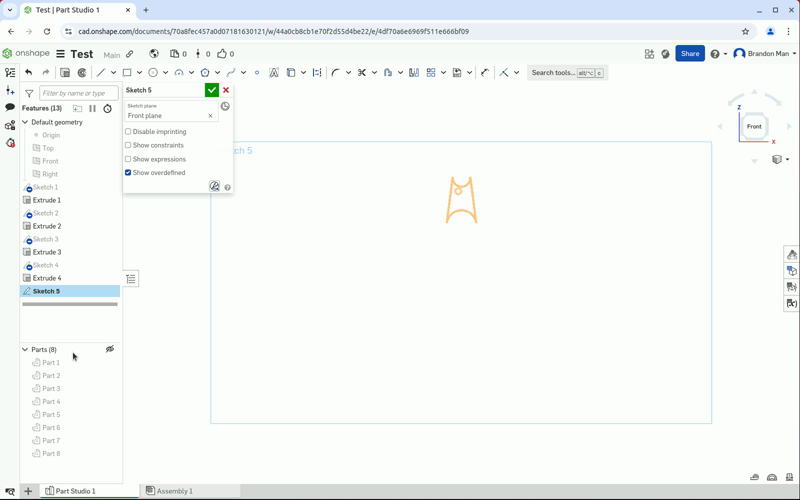
key(c)
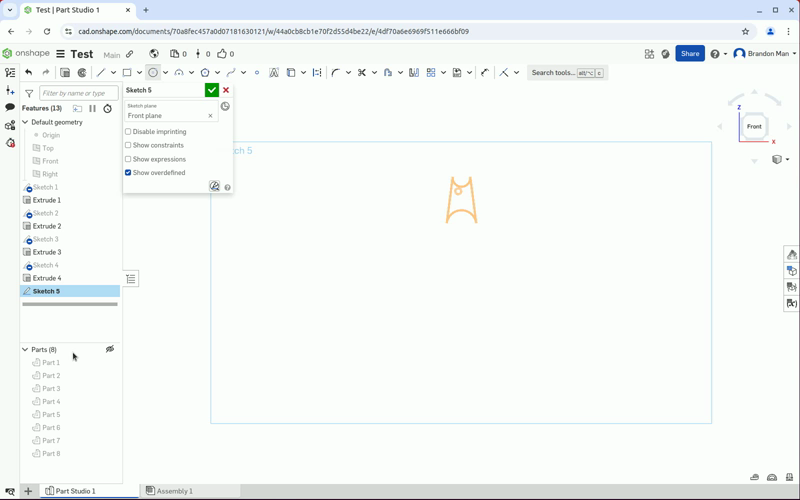
key_down(shift)
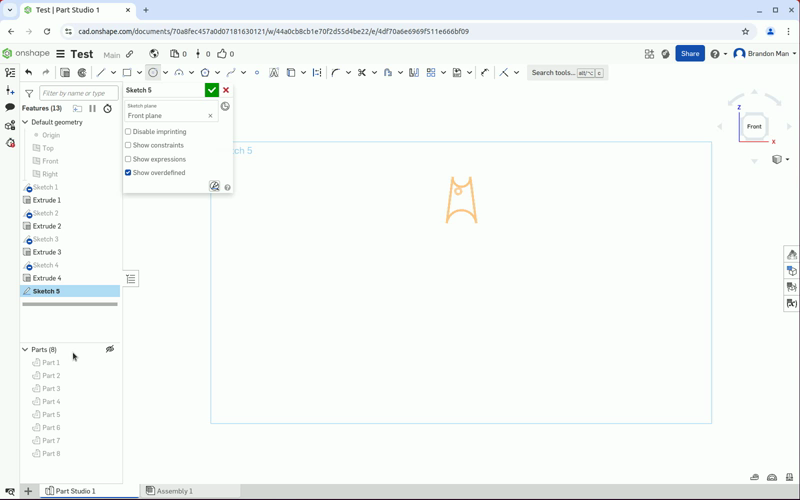
mouse_move(461, 225)
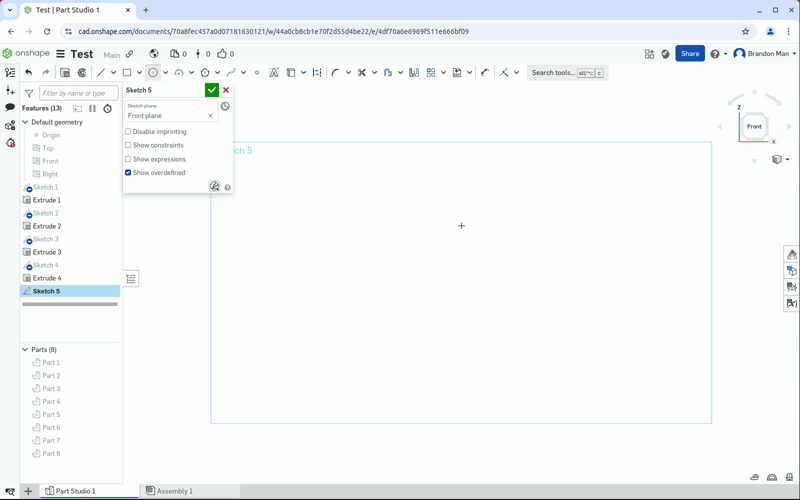
click(461, 225)
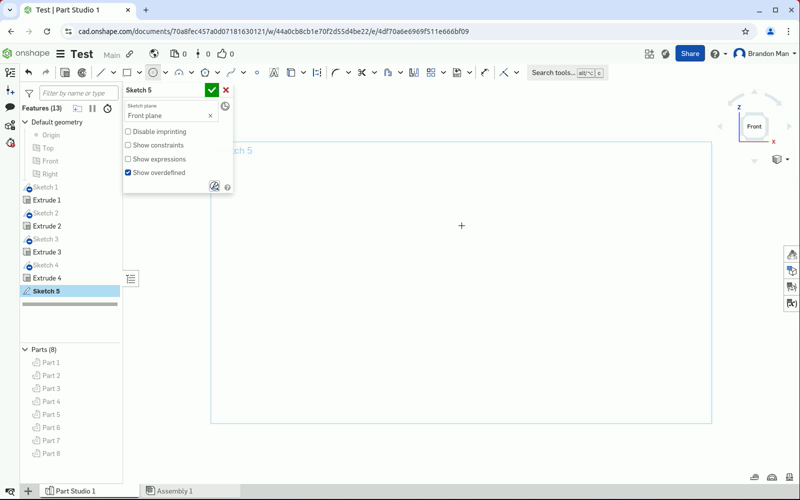
key_up(shift)
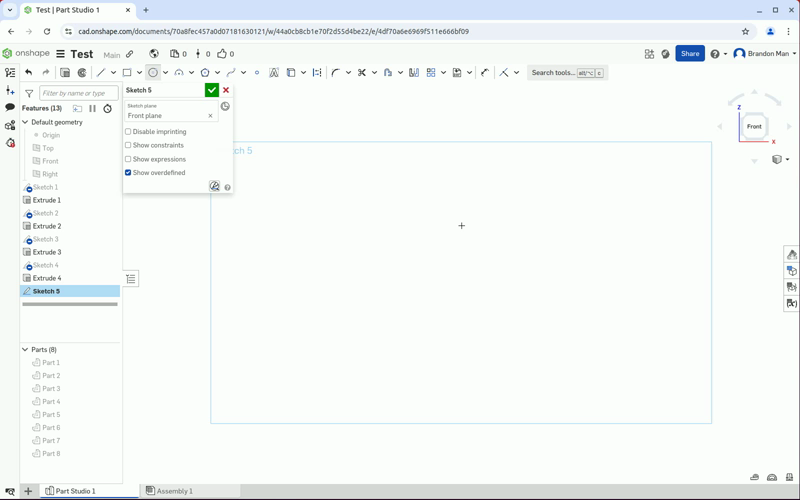
mouse_move(477, 225)
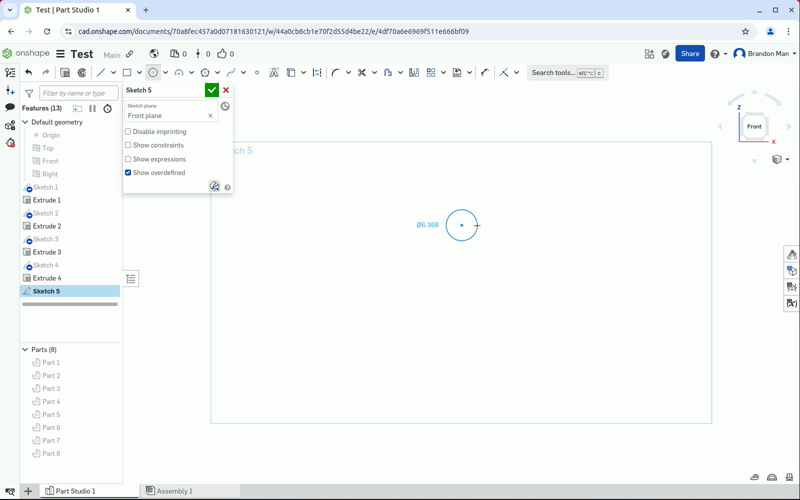
click(477, 225)
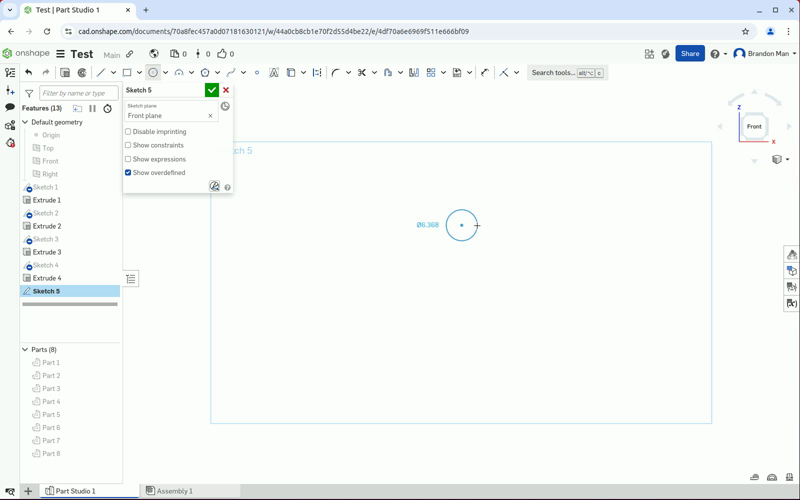
key(esc)
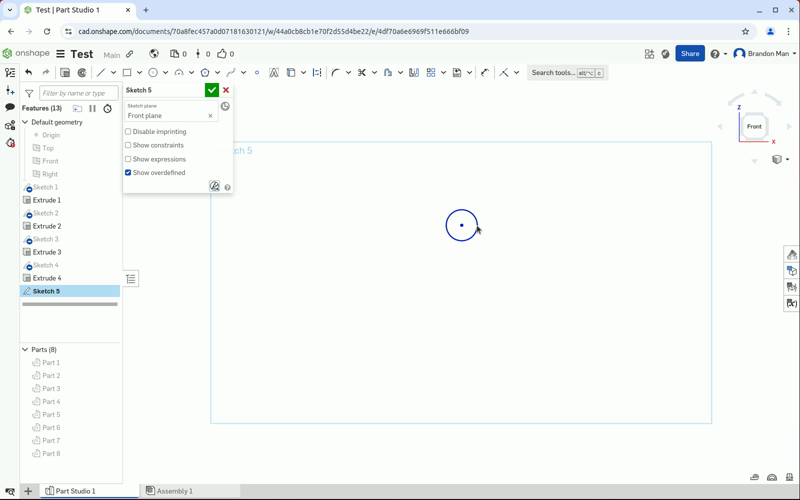
key(c)
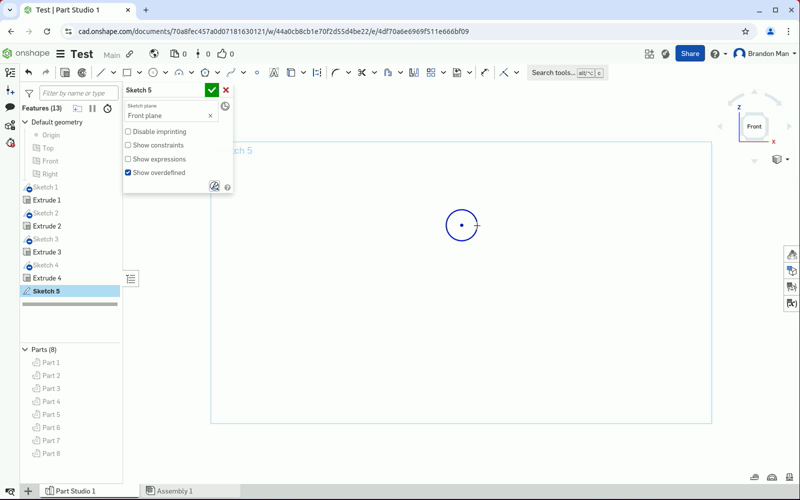
key_down(shift)
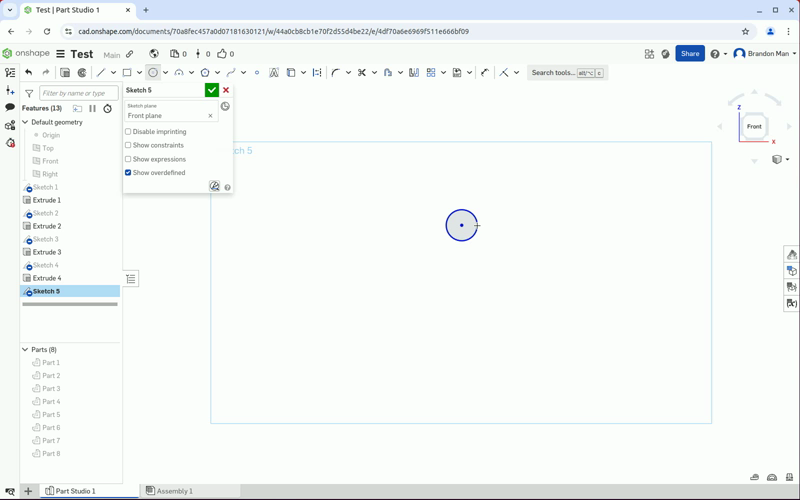
mouse_move(461, 225)
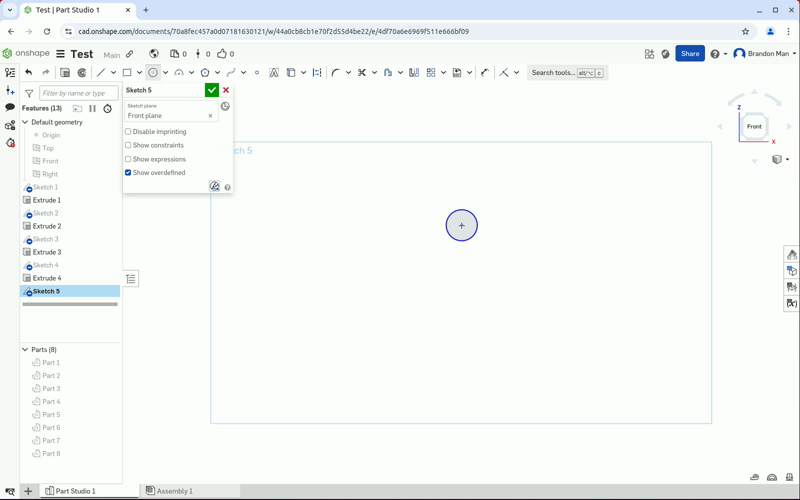
click(461, 225)
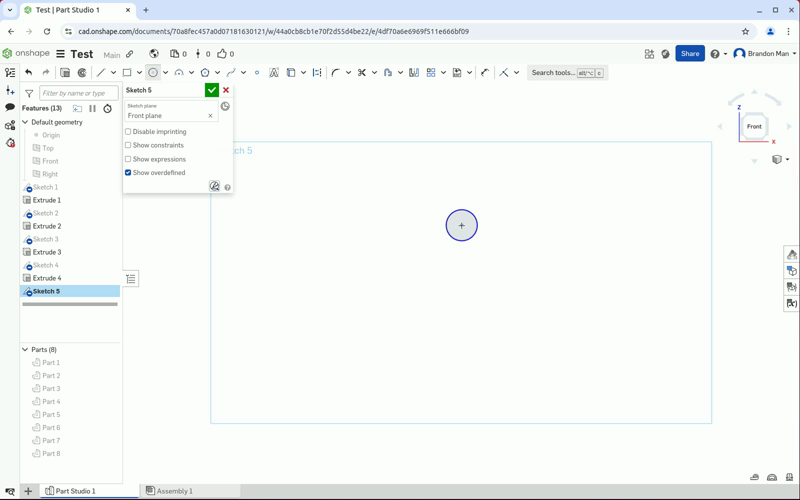
key_up(shift)
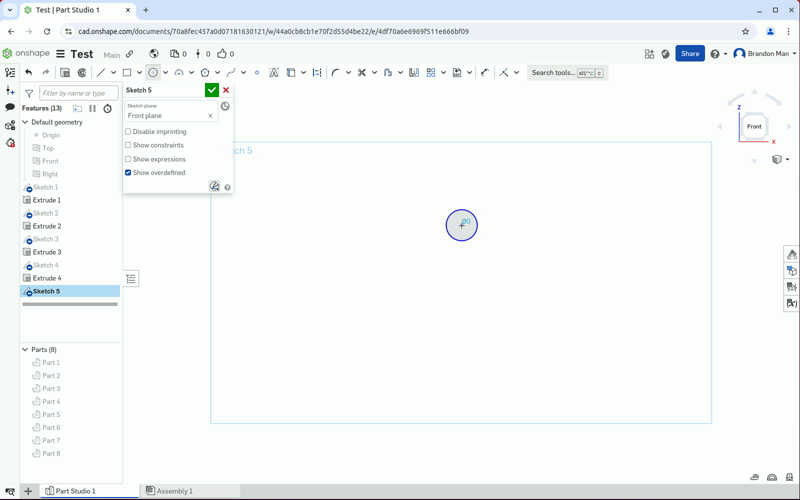
mouse_move(465, 225)
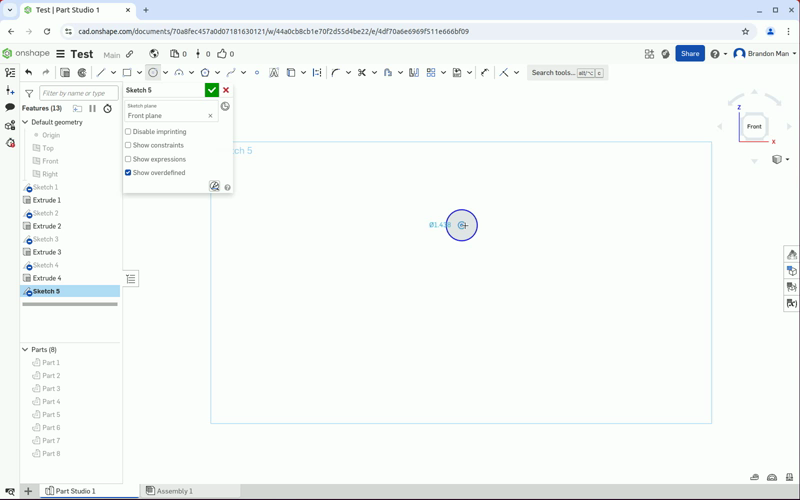
scroll(6)
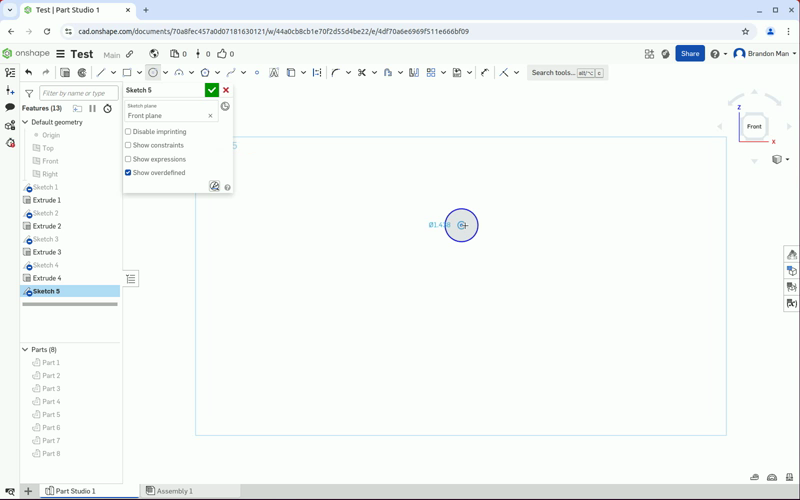
scroll(6)
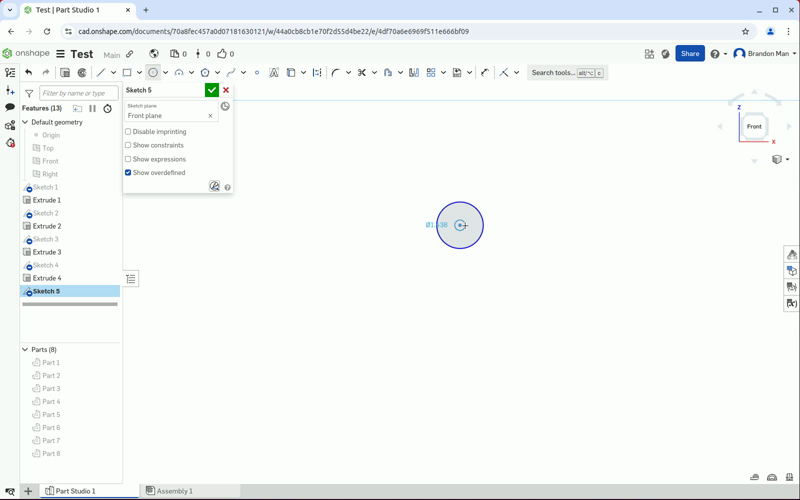
scroll(6)
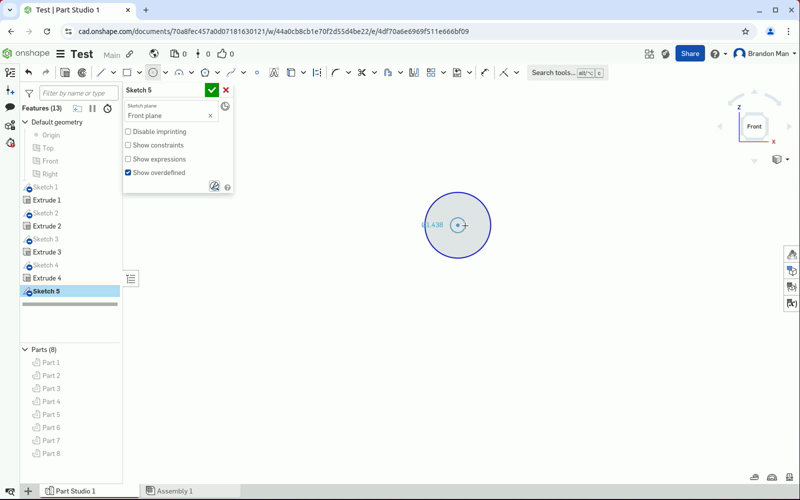
scroll(6)
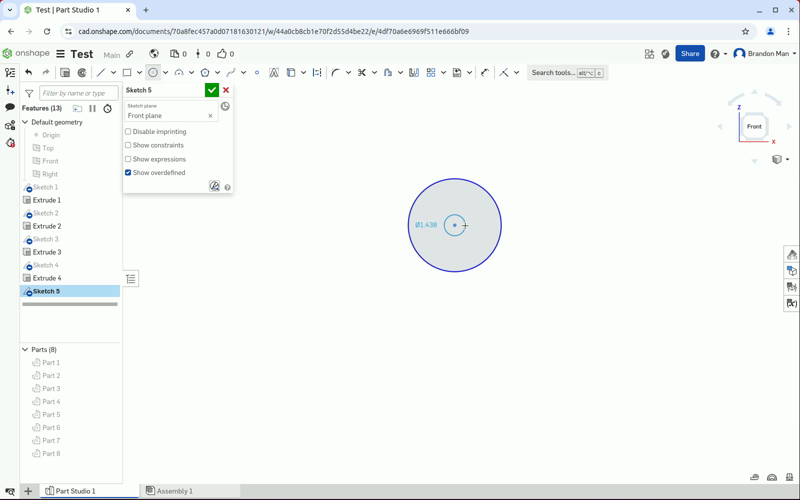
scroll(6)
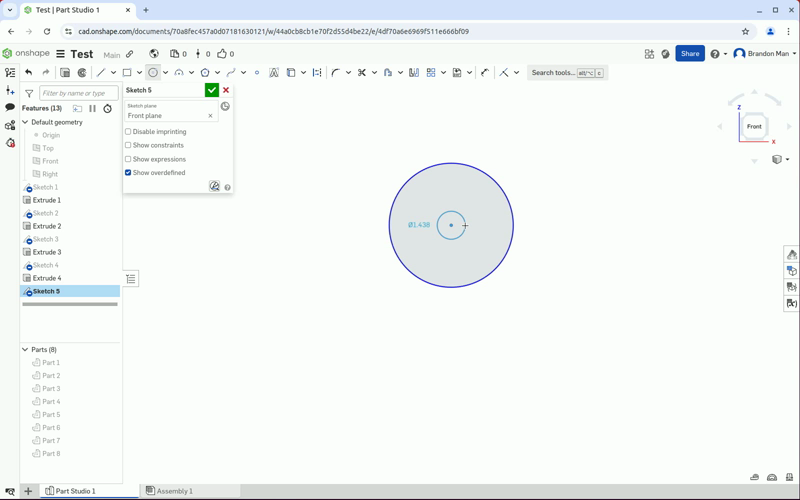
scroll(6)
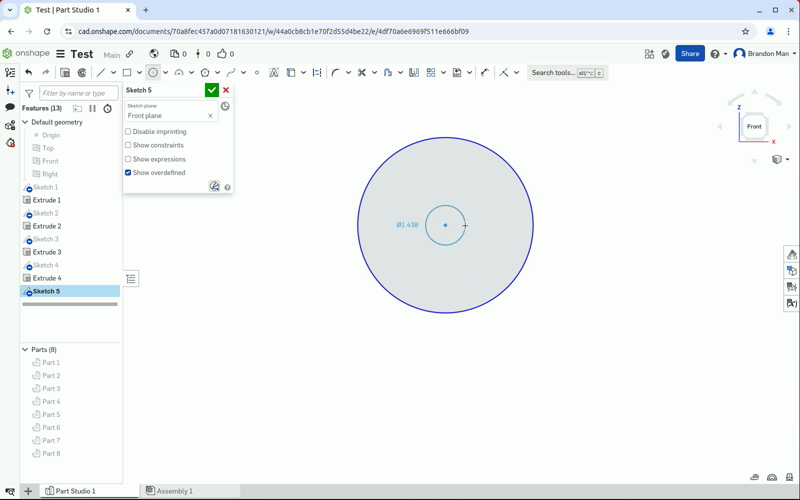
scroll(6)
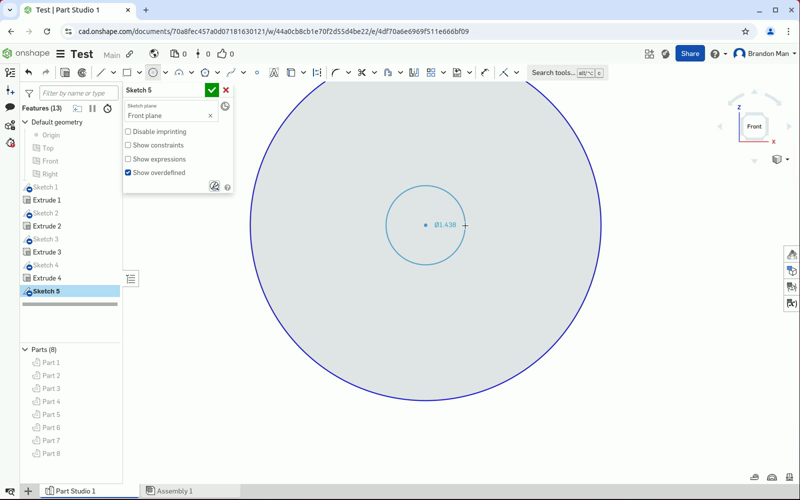
click(465, 225)
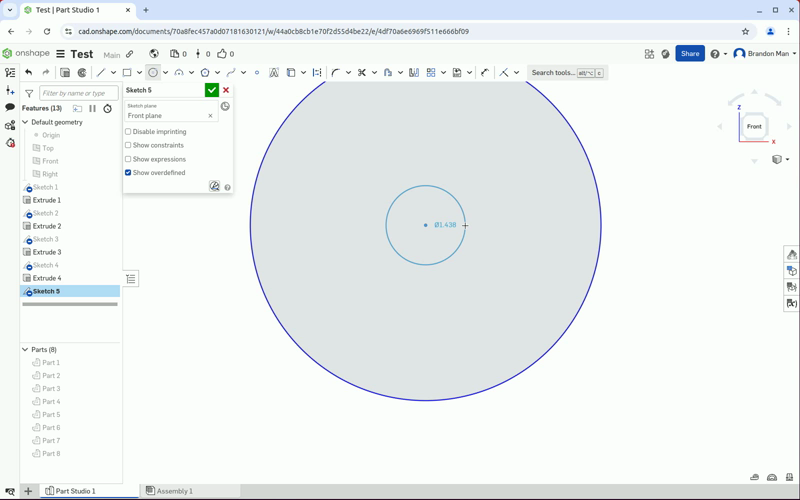
scroll(-6)
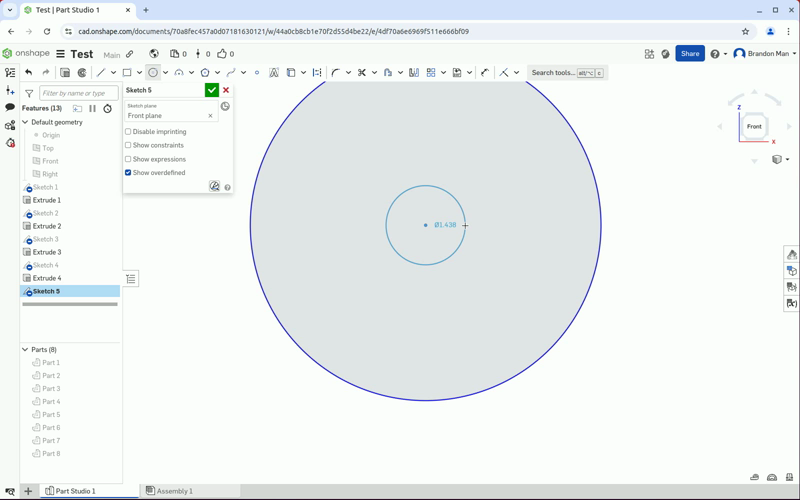
scroll(-6)
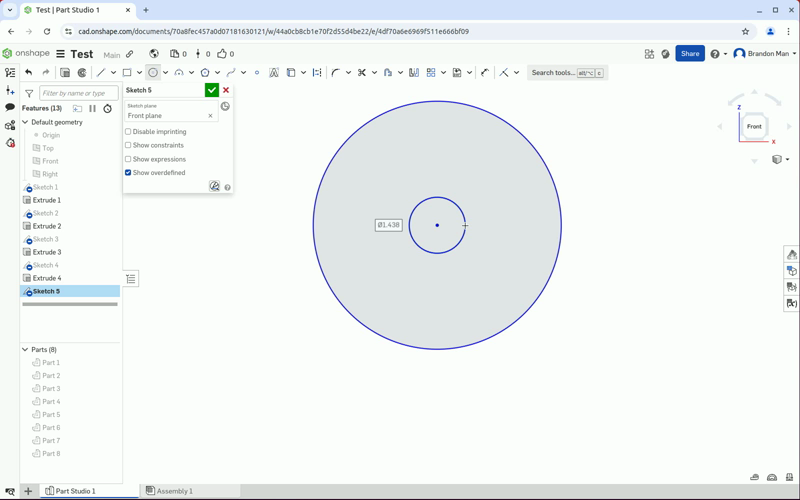
scroll(-6)
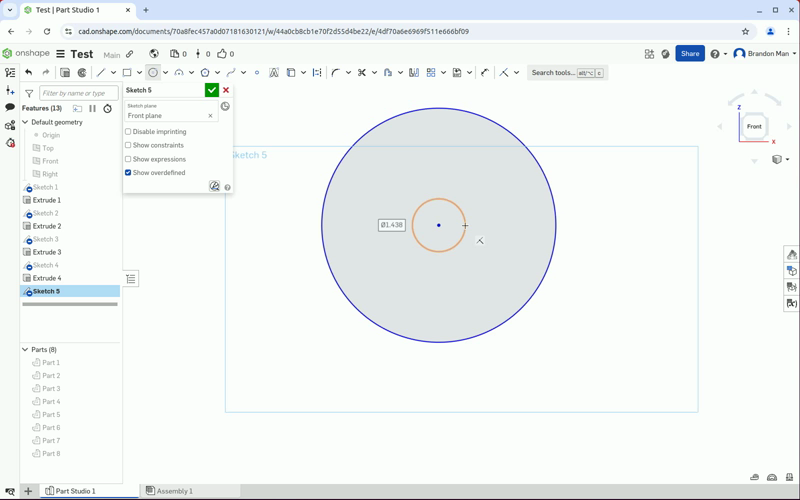
scroll(-6)
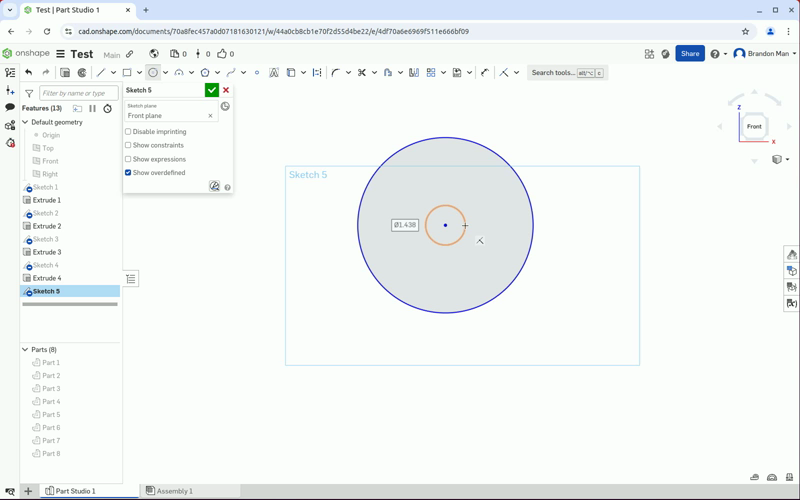
scroll(-6)
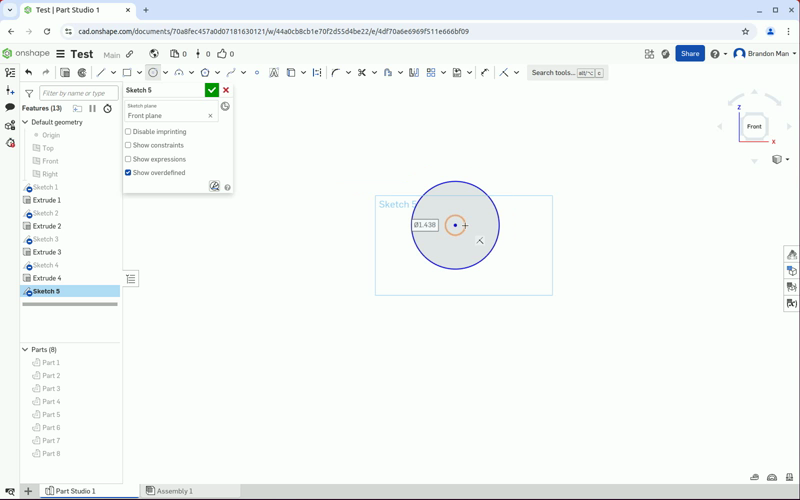
scroll(-6)
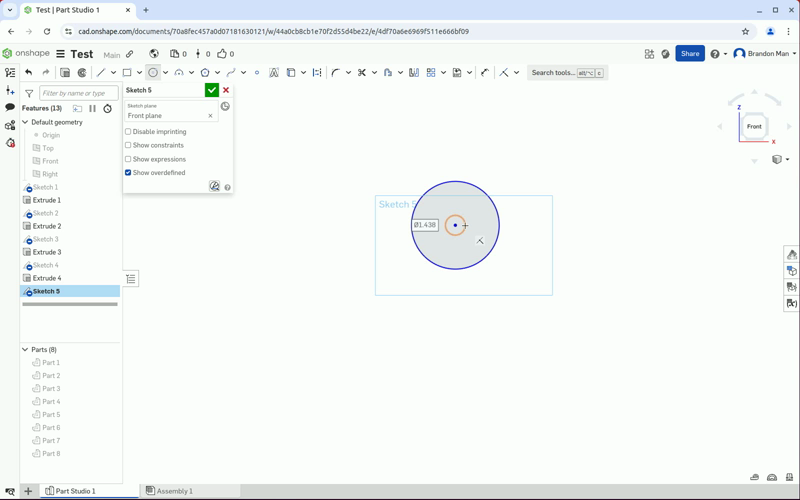
scroll(-6)
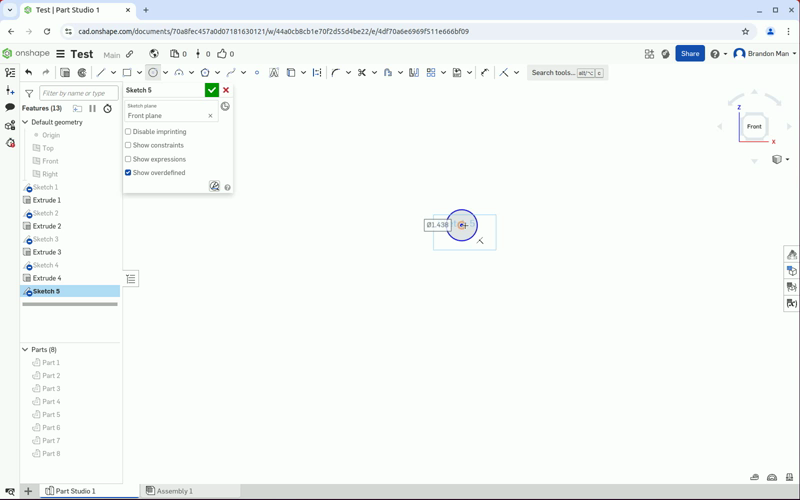
key(esc)
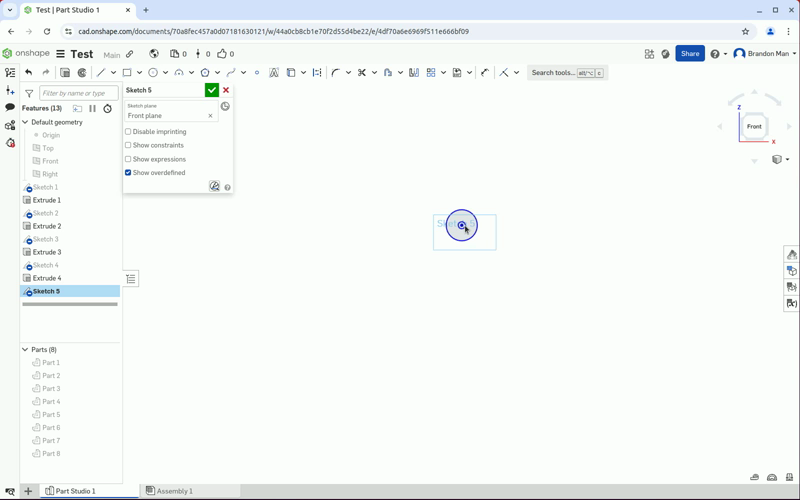
mouse_move(466, 232)
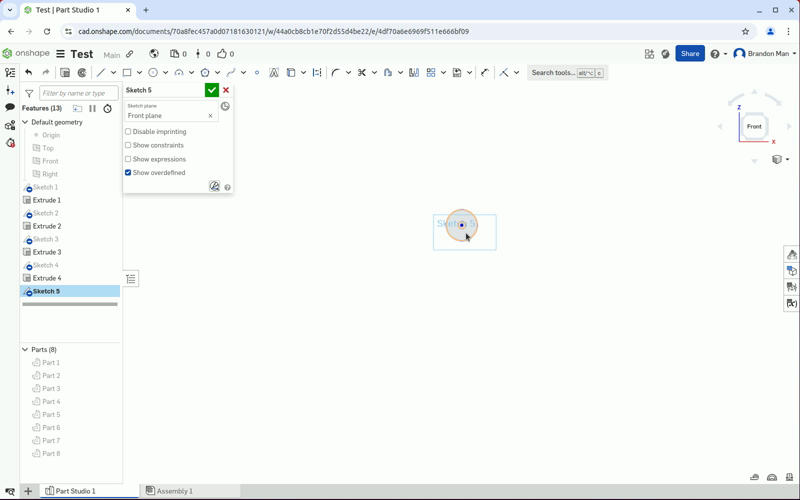
scroll(6)
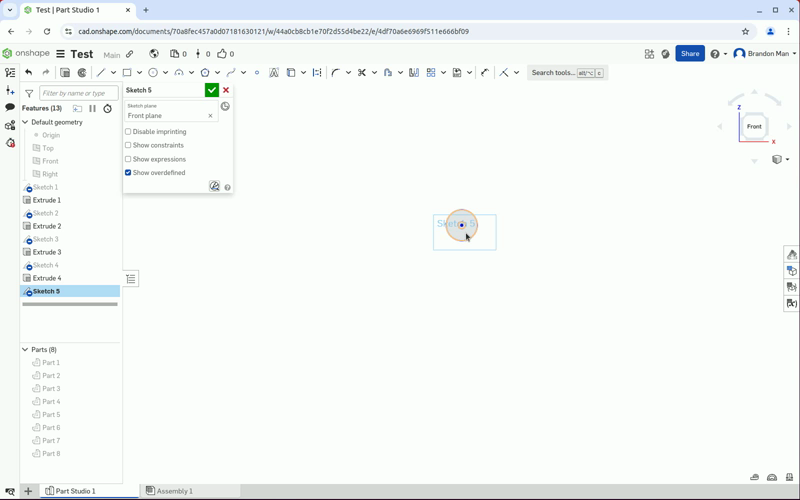
scroll(6)
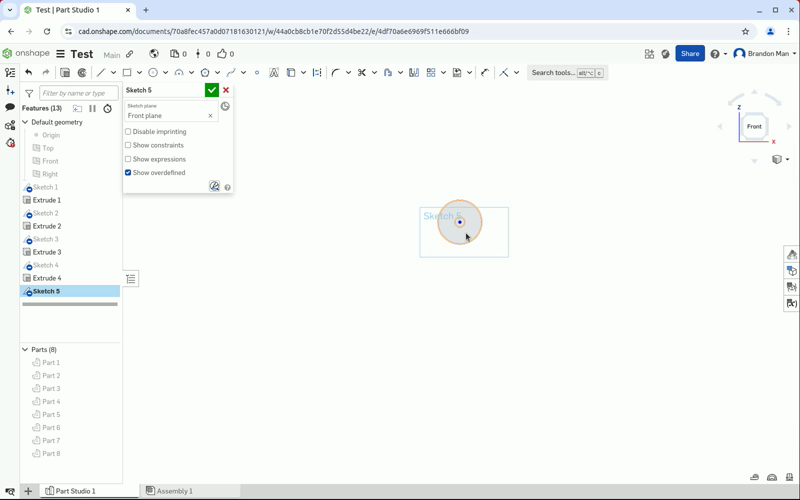
scroll(6)
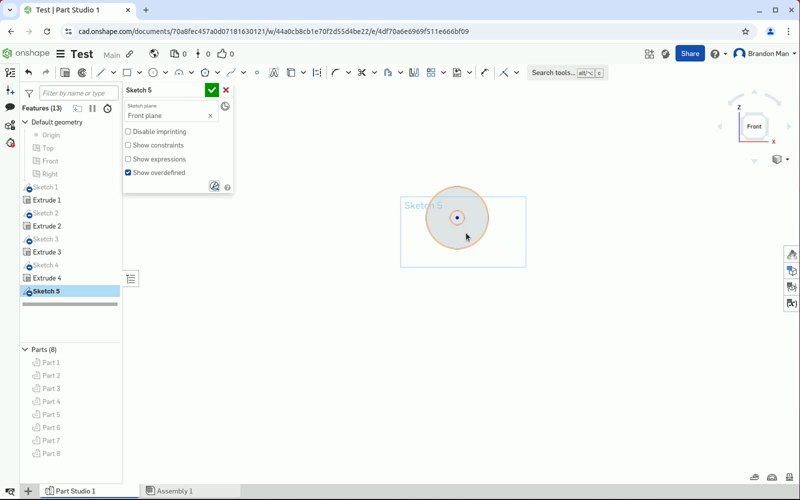
scroll(6)
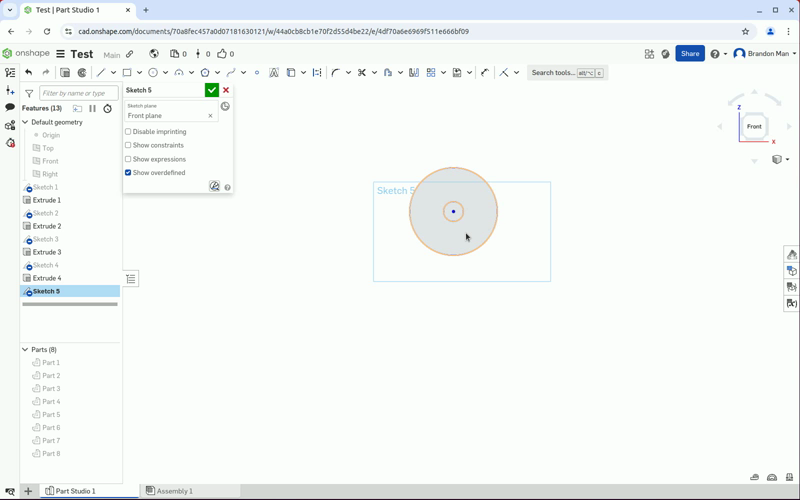
scroll(6)
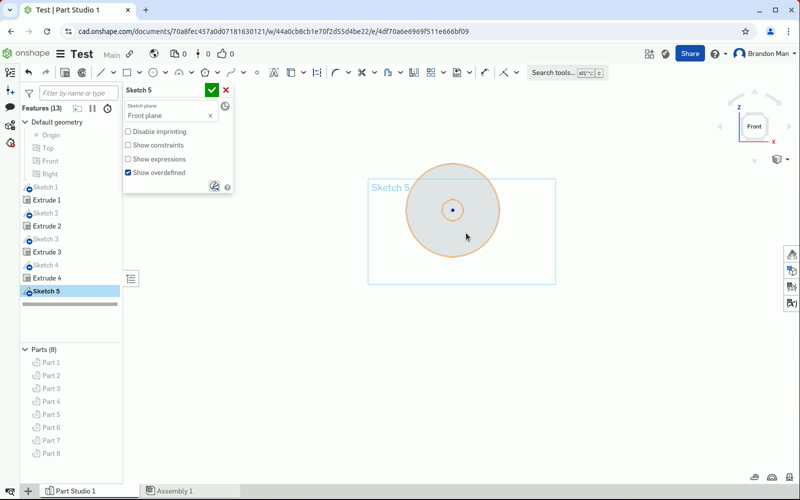
scroll(6)
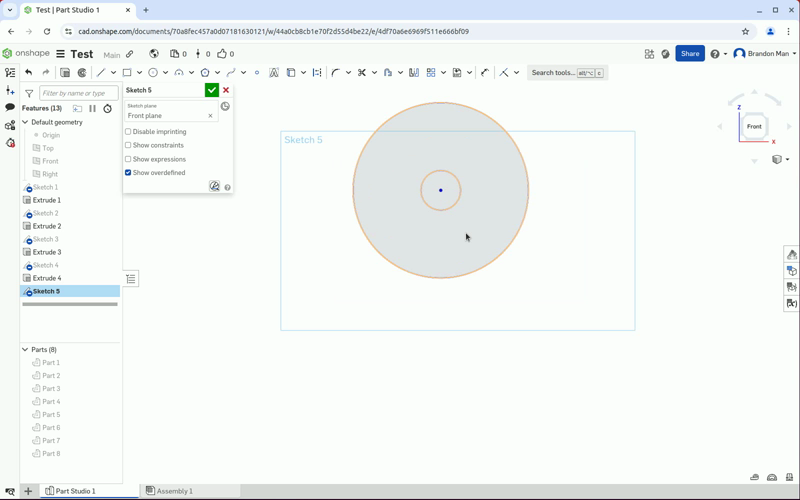
scroll(6)
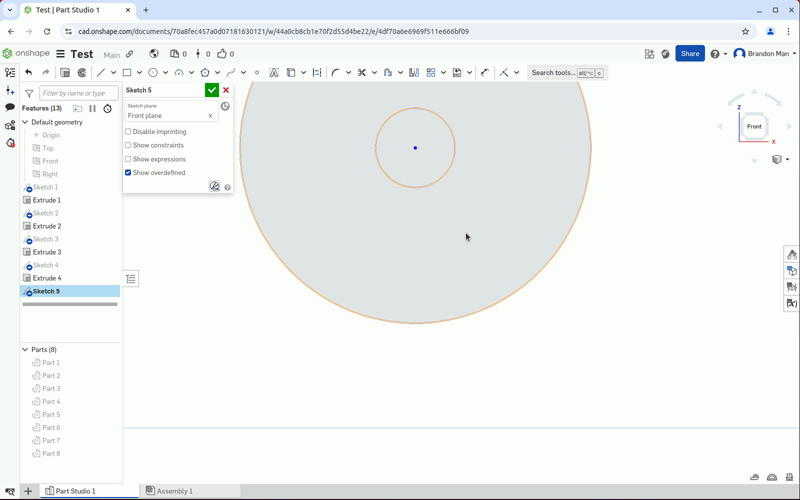
click(466, 232)
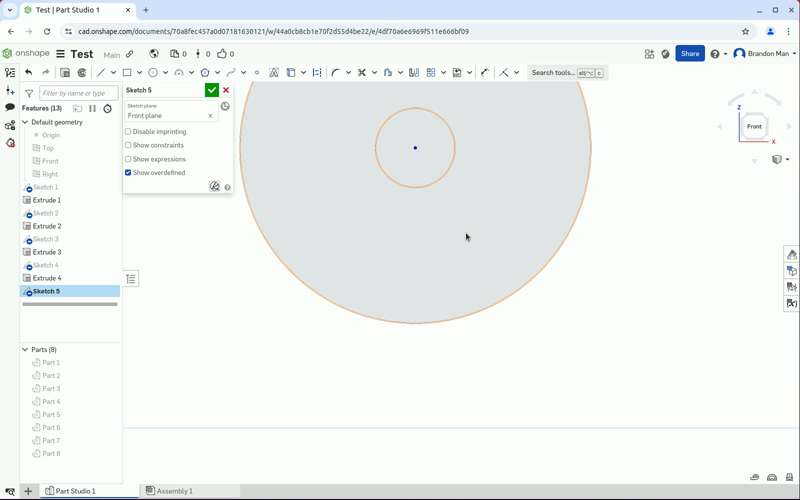
scroll(-6)
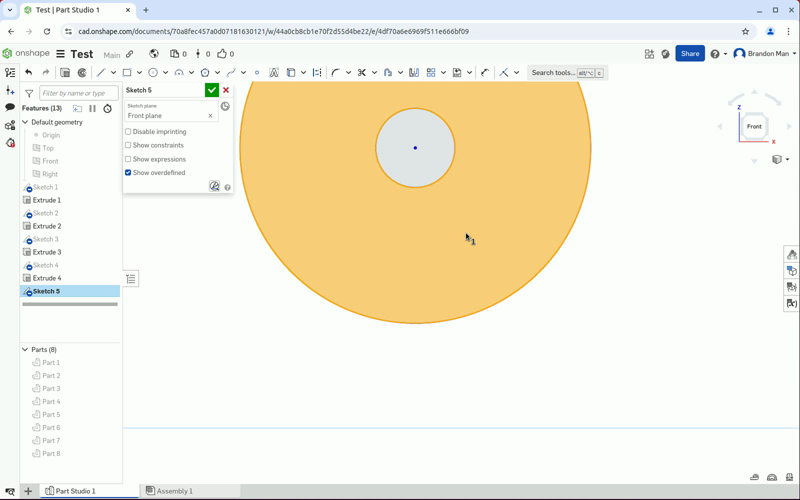
scroll(-6)
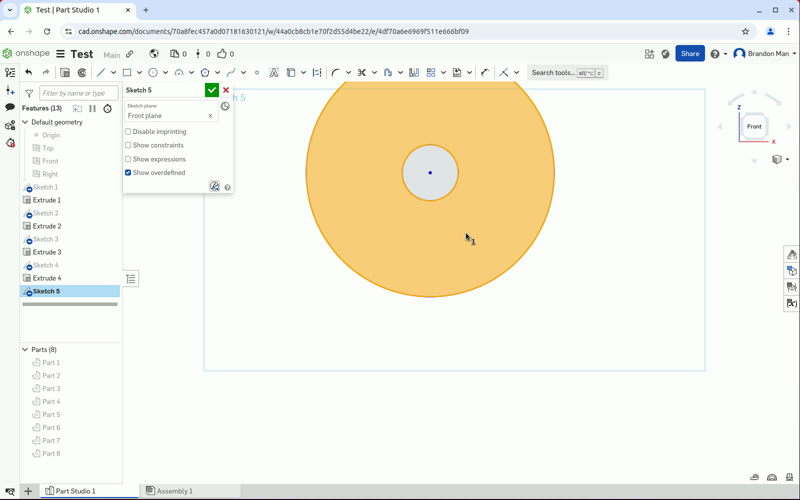
scroll(-6)
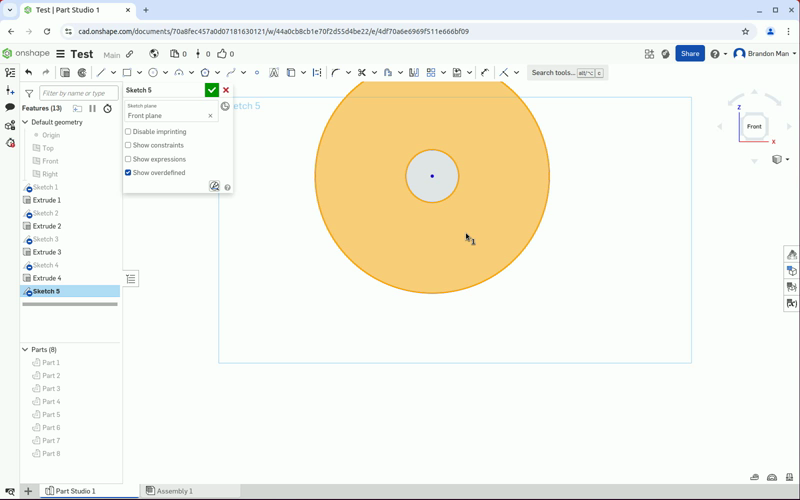
scroll(-6)
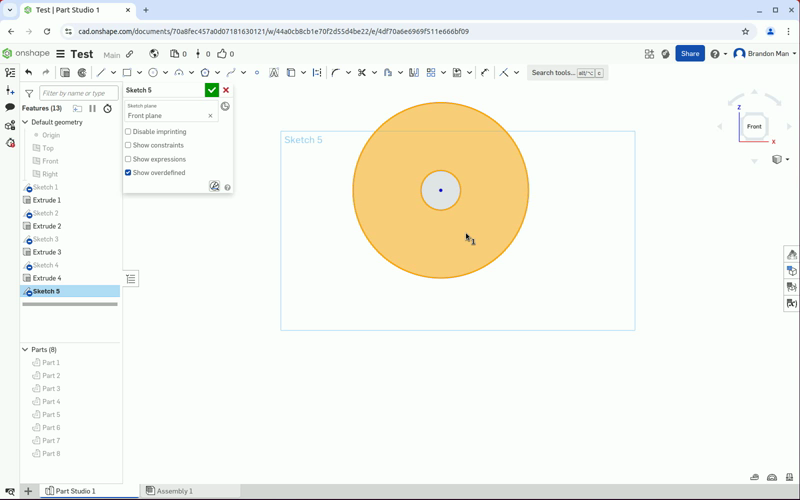
scroll(-6)
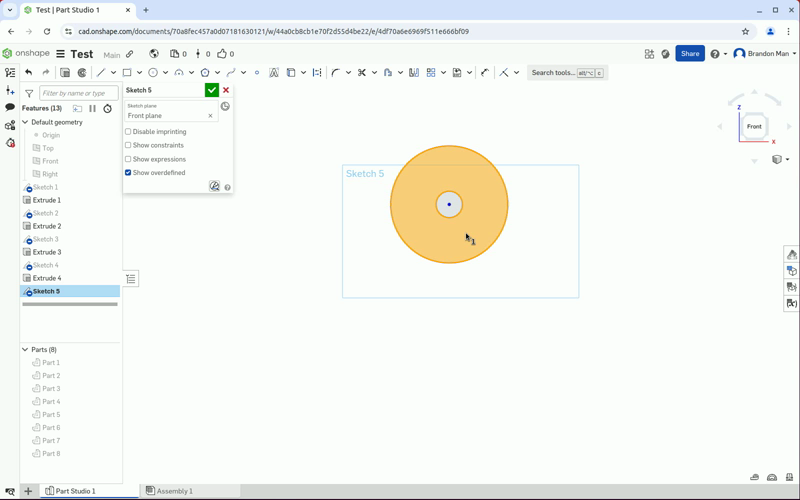
scroll(-6)
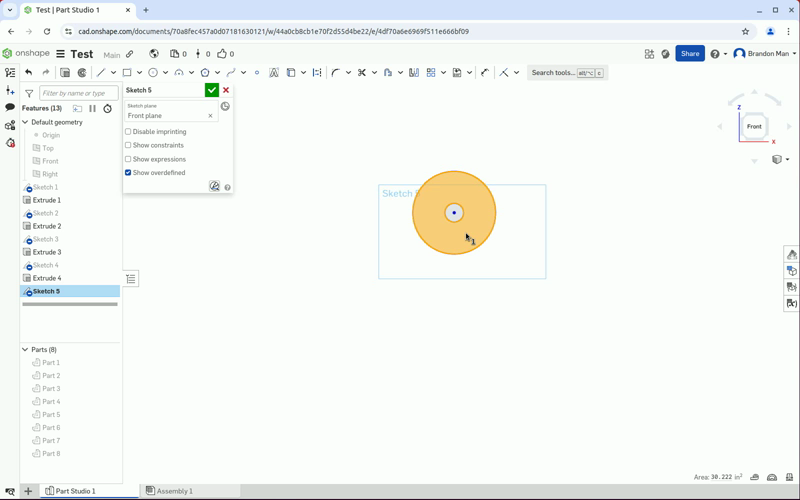
scroll(-6)
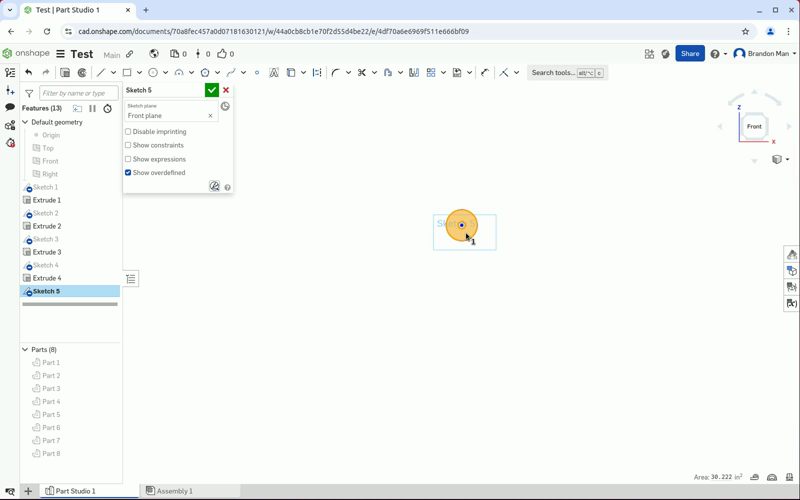
mouse_move(73, 352)
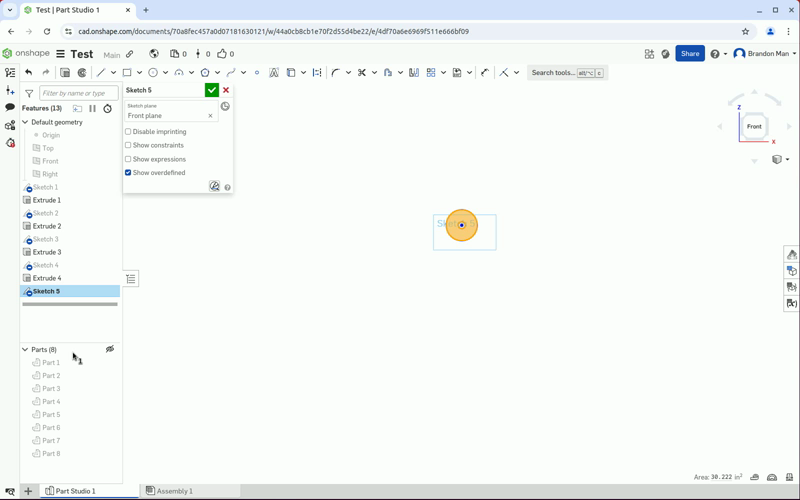
key(shift+y)
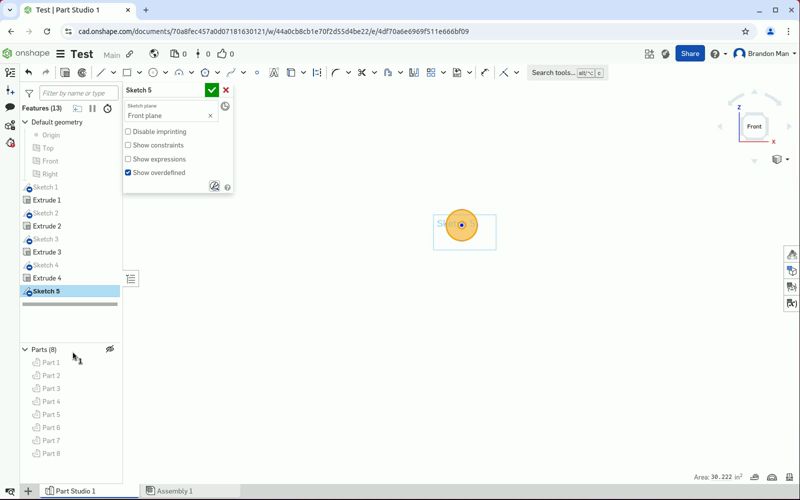
key(shift+e)
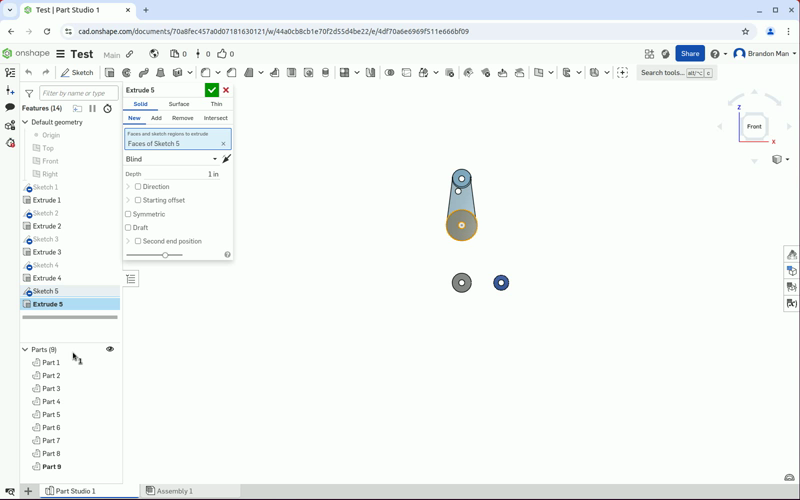
mouse_move(143, 106)
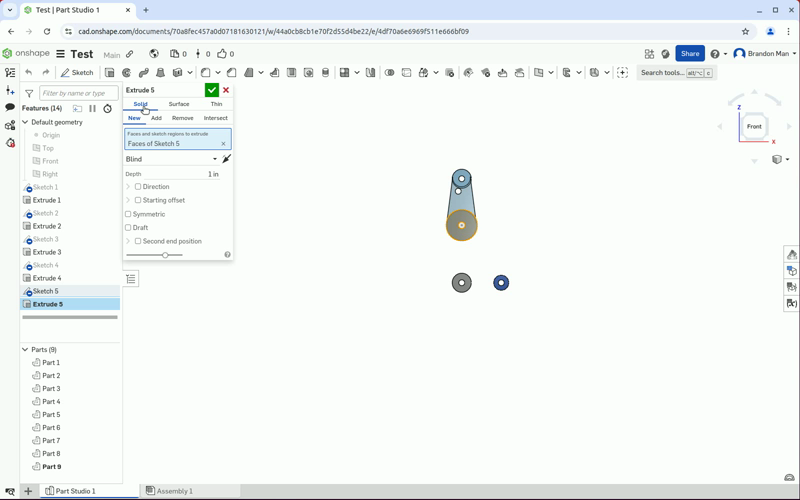
click(143, 106)
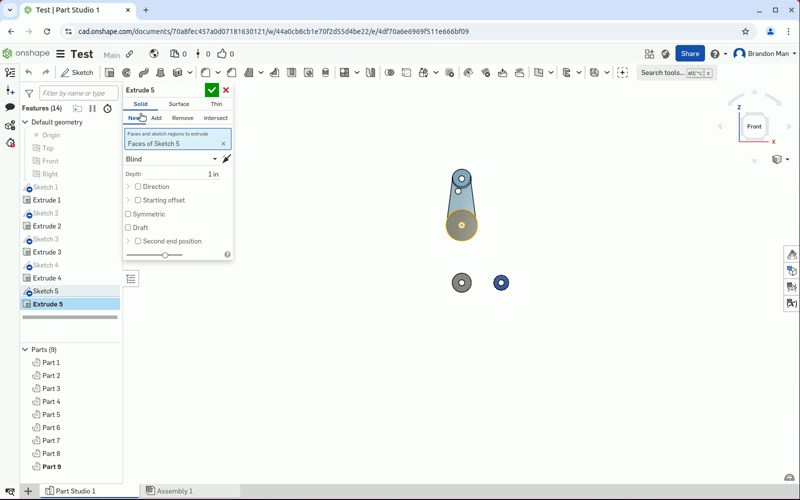
mouse_move(137, 120)
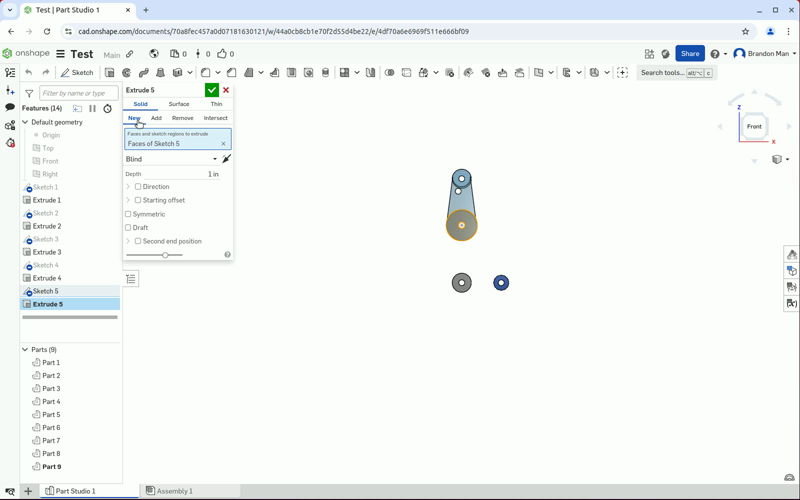
click(137, 120)
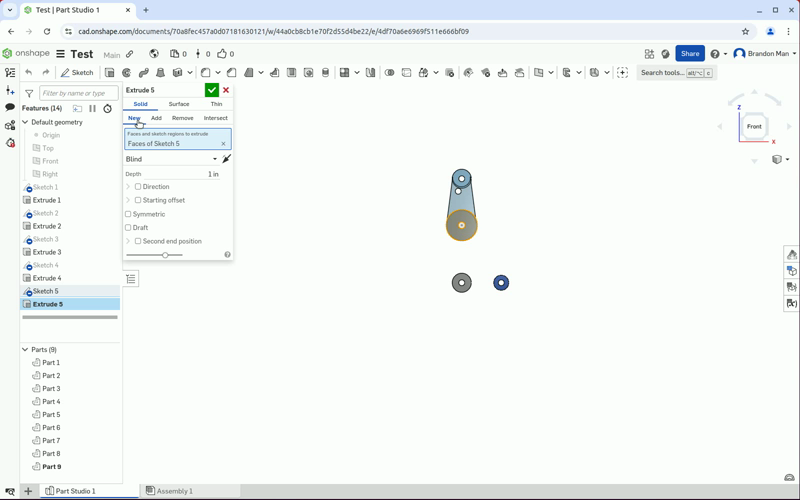
key(tab, 4)
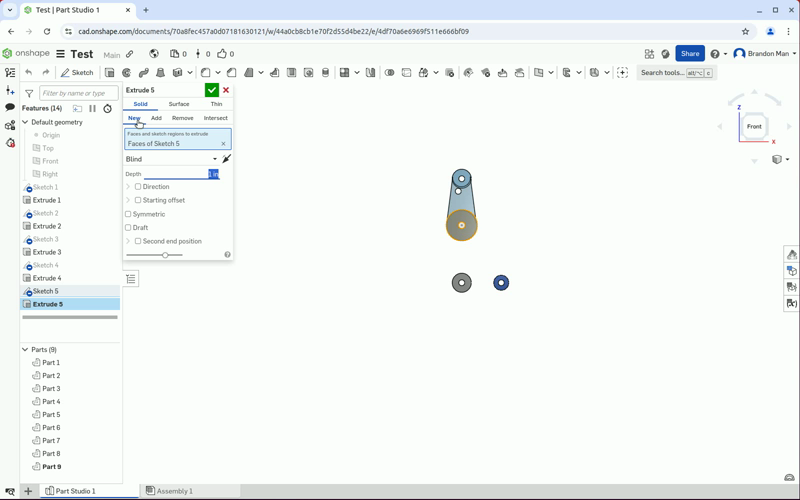
text(0.481)
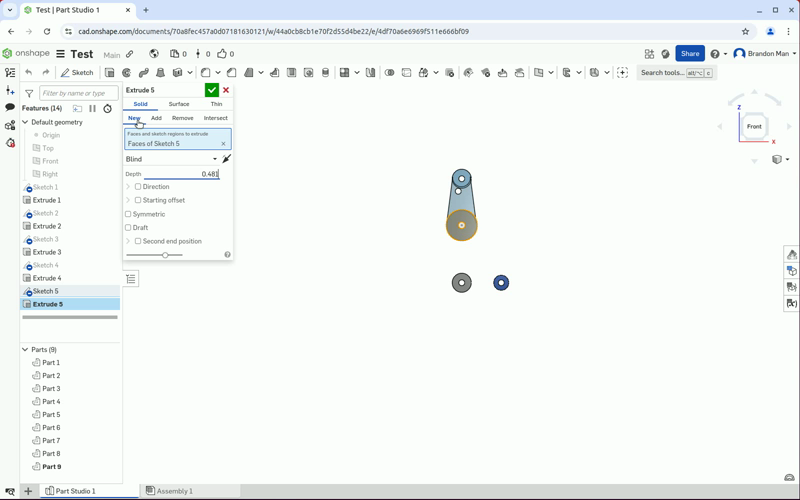
key(enter)
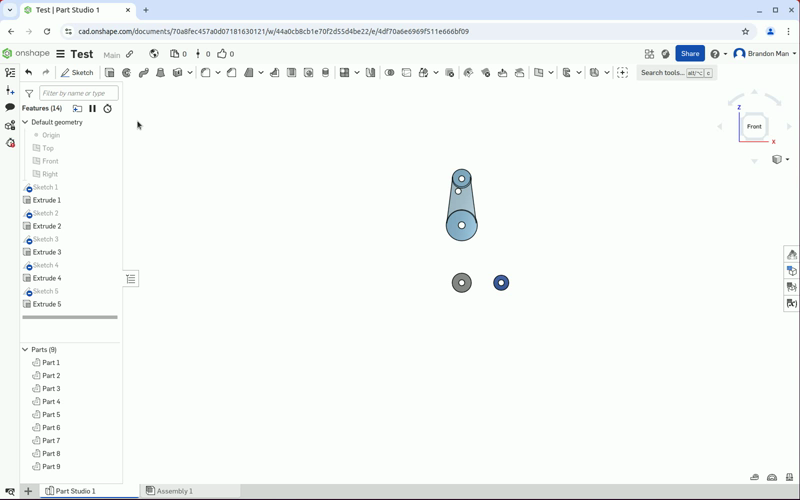
key(shift+h)
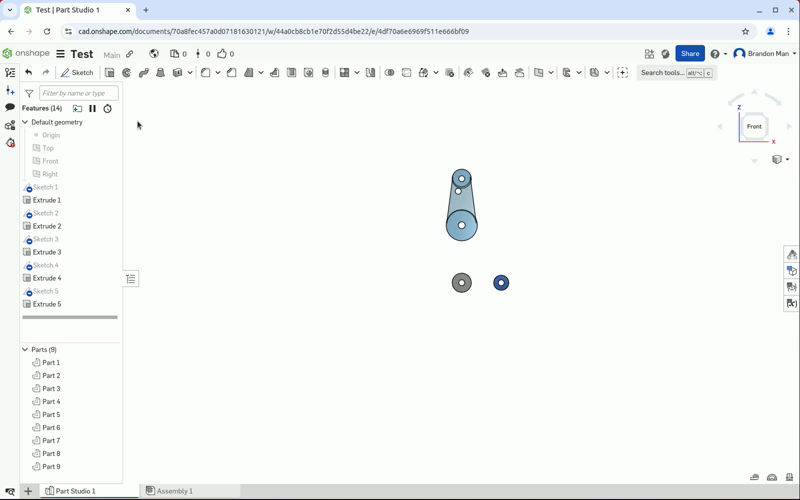
key(shift+h)
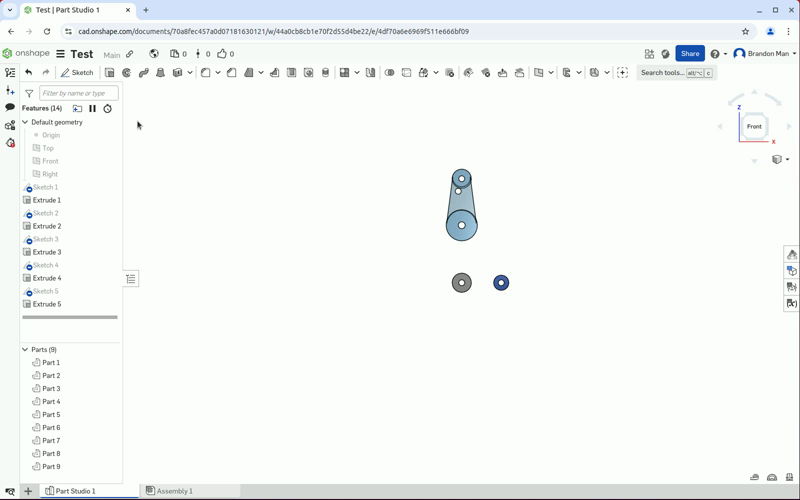
mouse_move(73, 189)
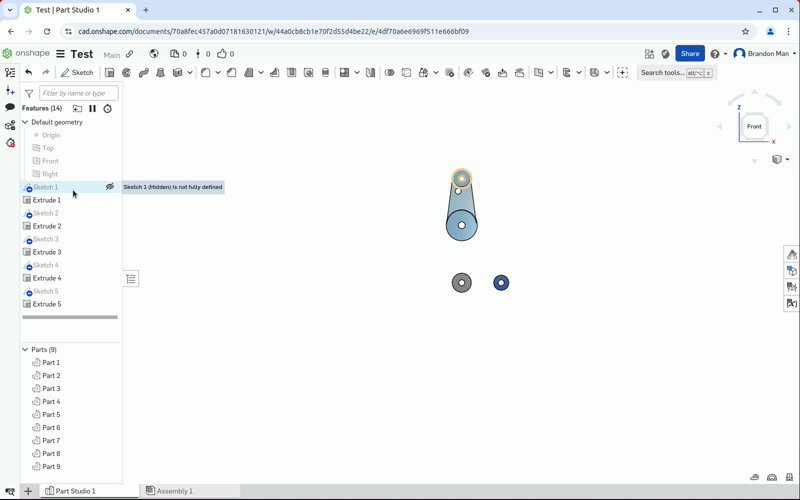
click(73, 189)
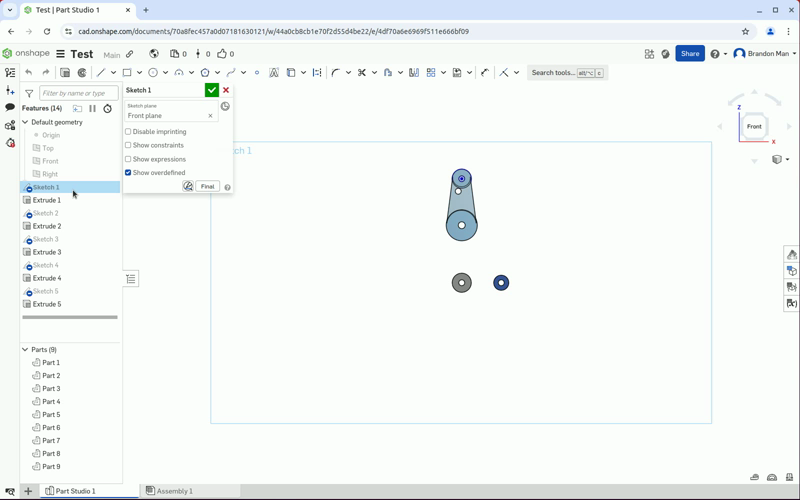
mouse_move(229, 92)
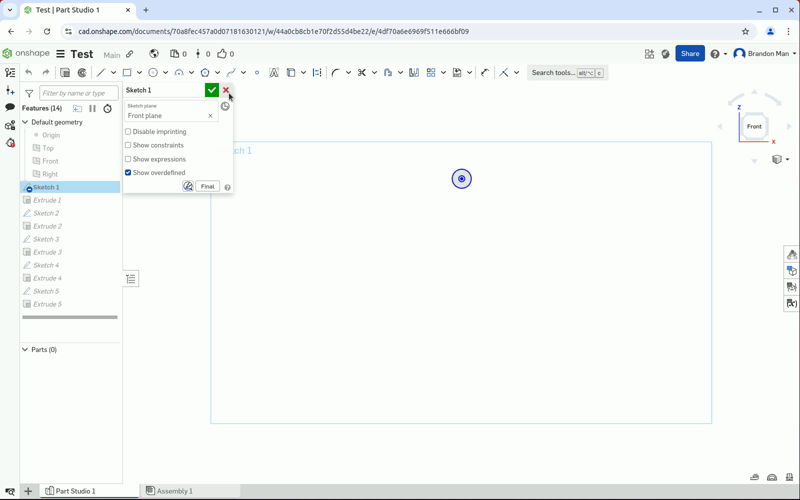
click(229, 92)
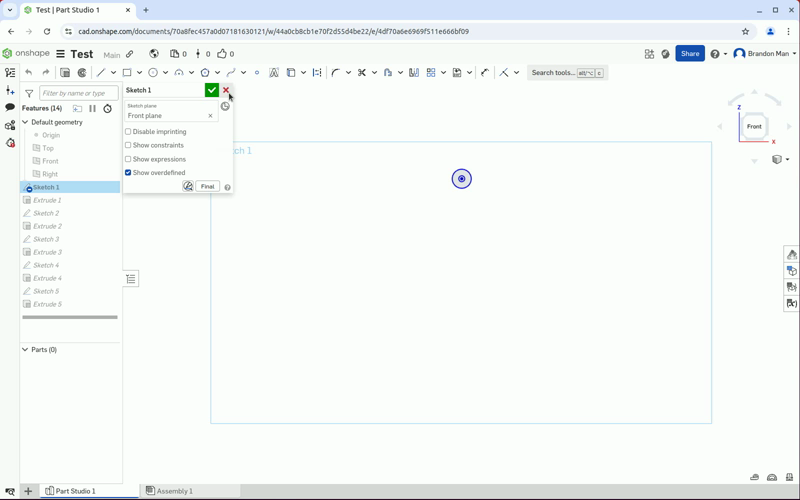
key(shift+s)
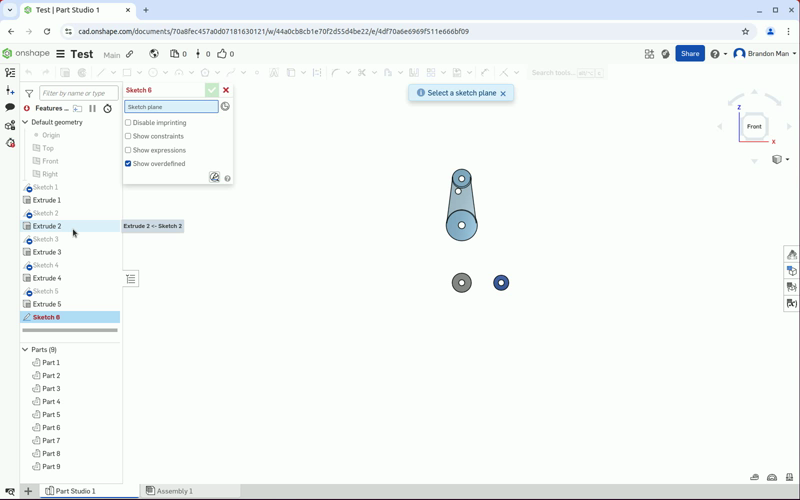
scroll(3)
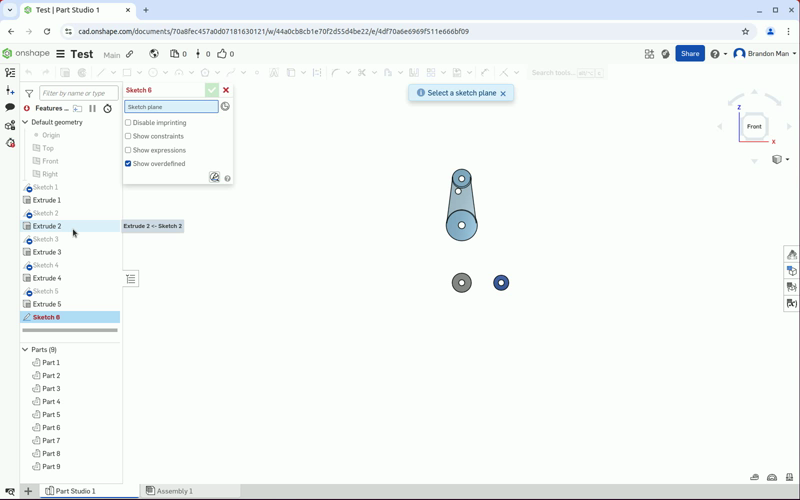
mouse_move(73, 163)
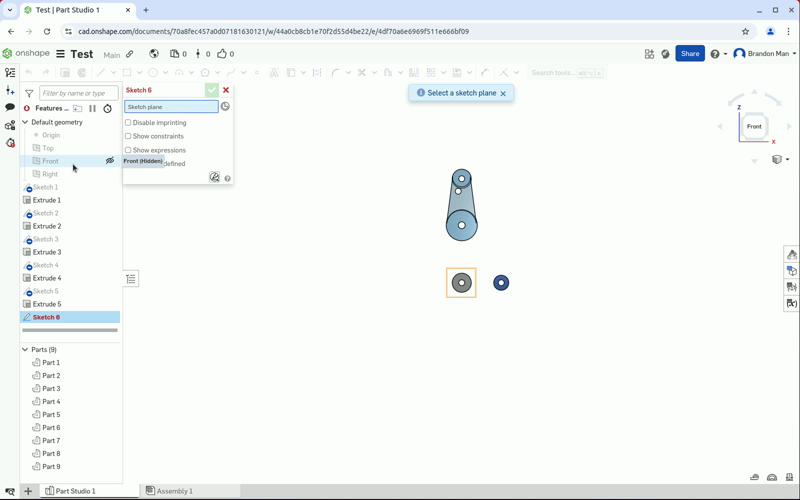
click(73, 163)
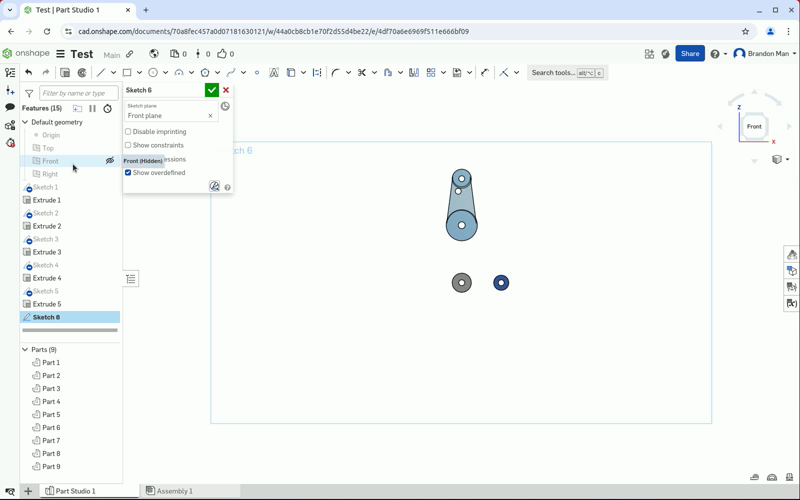
mouse_move(73, 352)
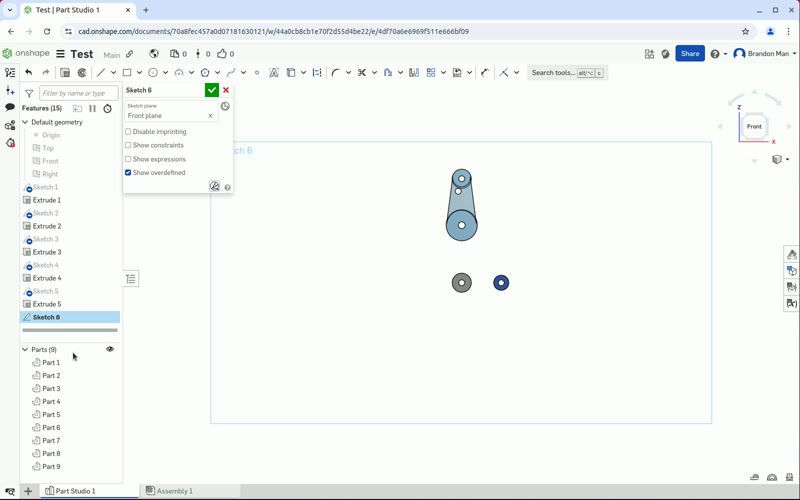
key(y)
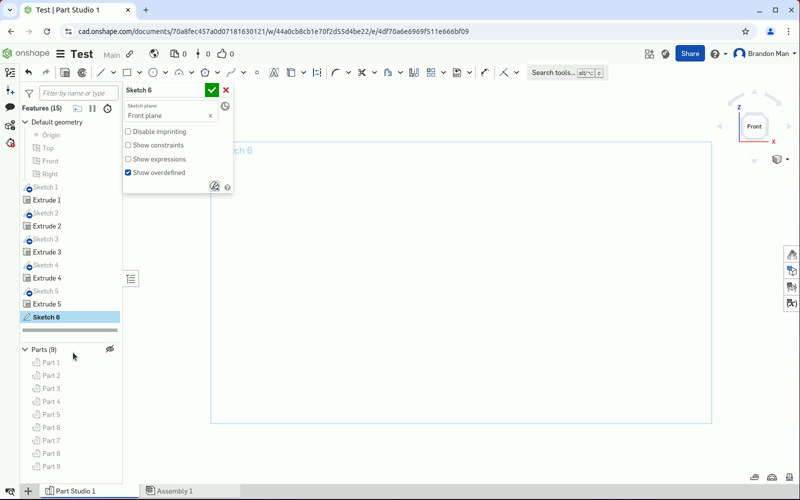
key(l)
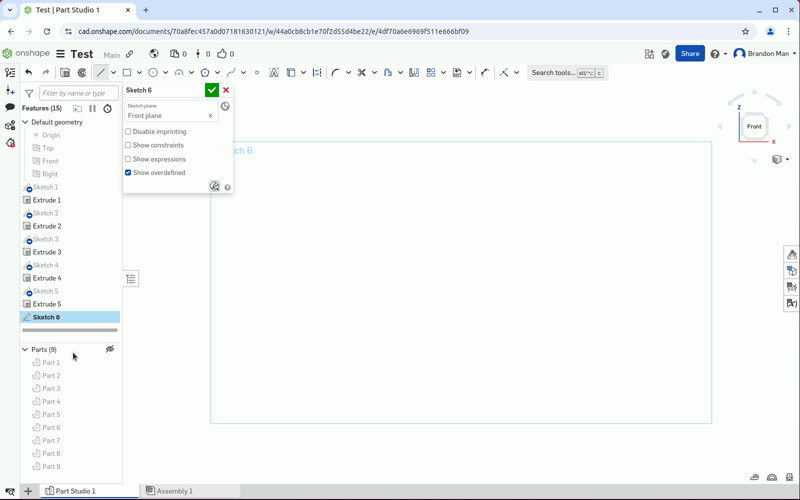
key_down(shift)
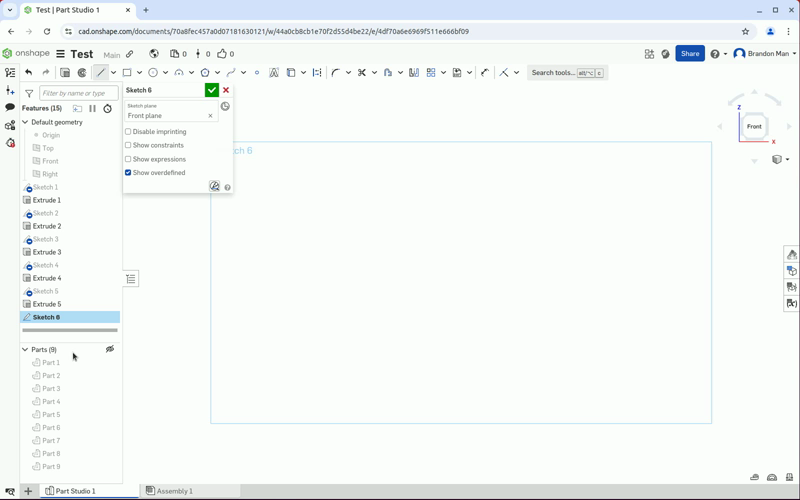
mouse_move(446, 226)
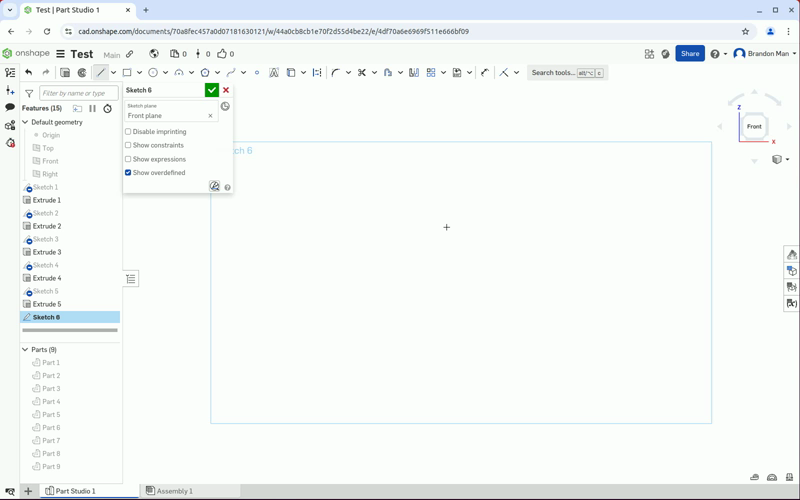
click(446, 226)
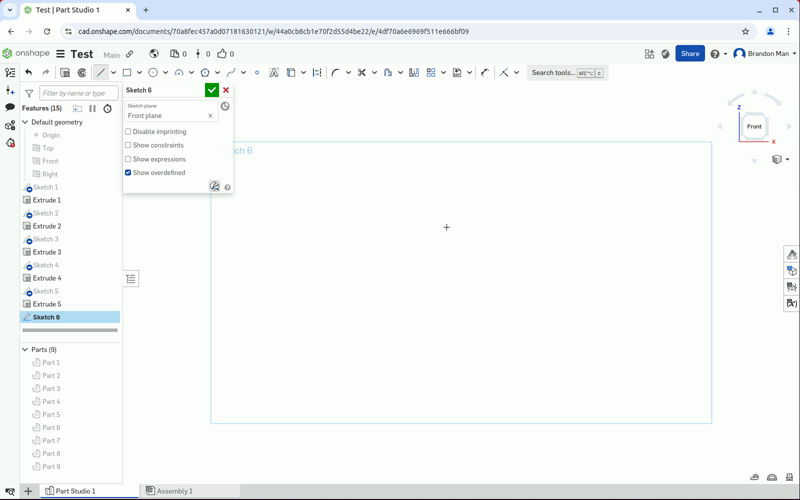
key_up(shift)
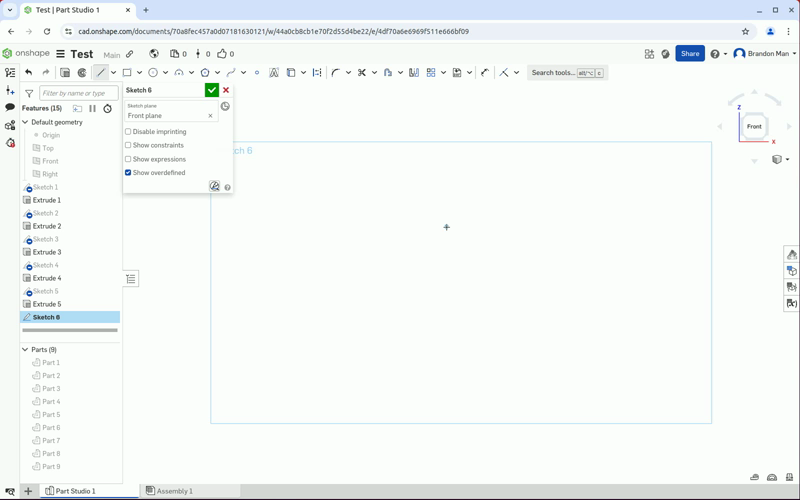
key_down(shift)
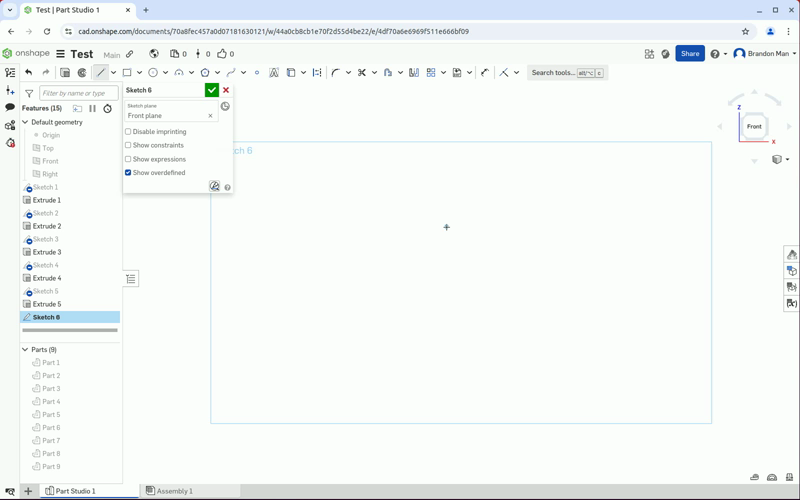
mouse_move(476, 226)
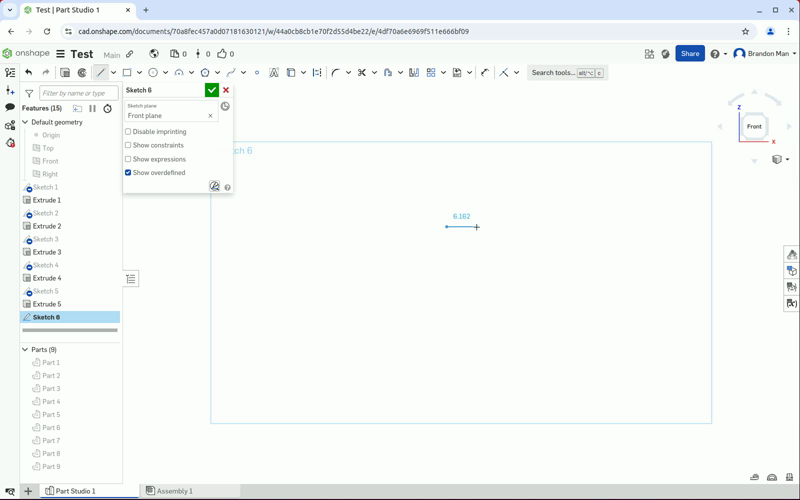
mouse_move(452, 284)
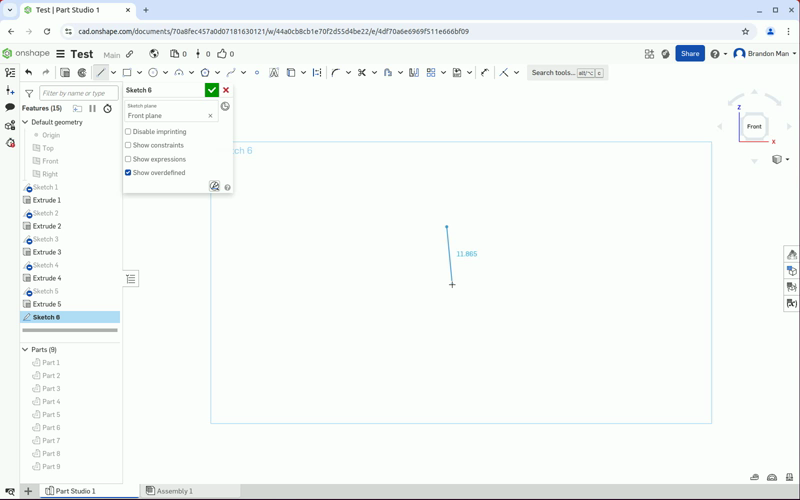
click(452, 284)
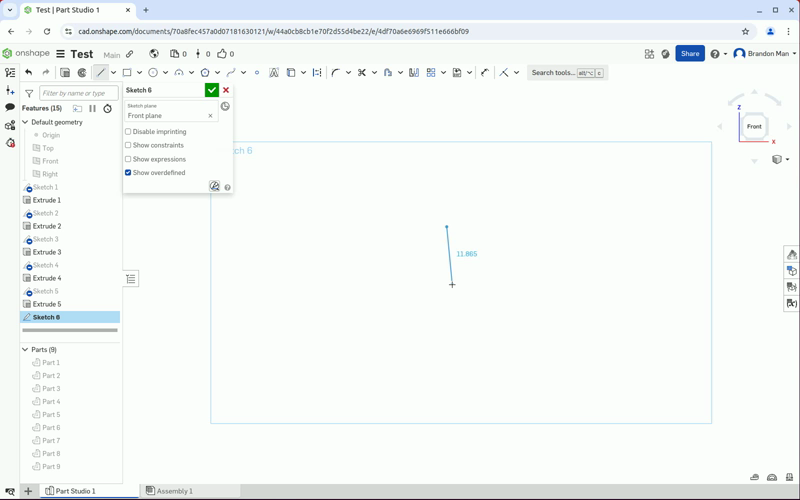
key_up(shift)
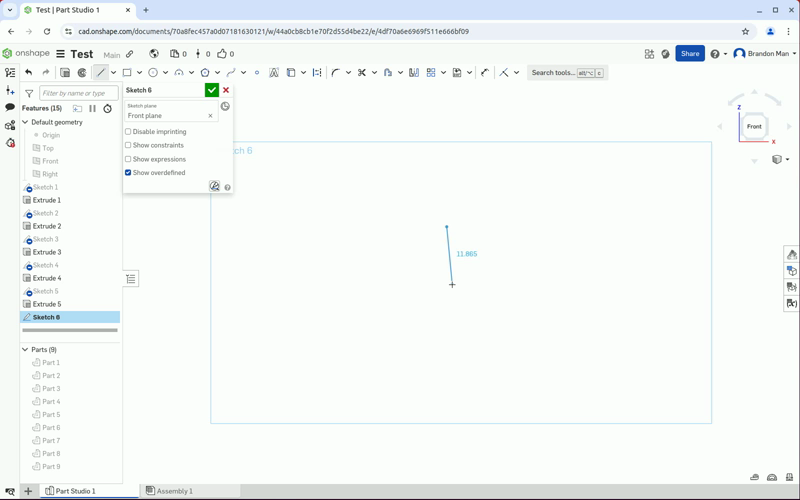
key(esc)
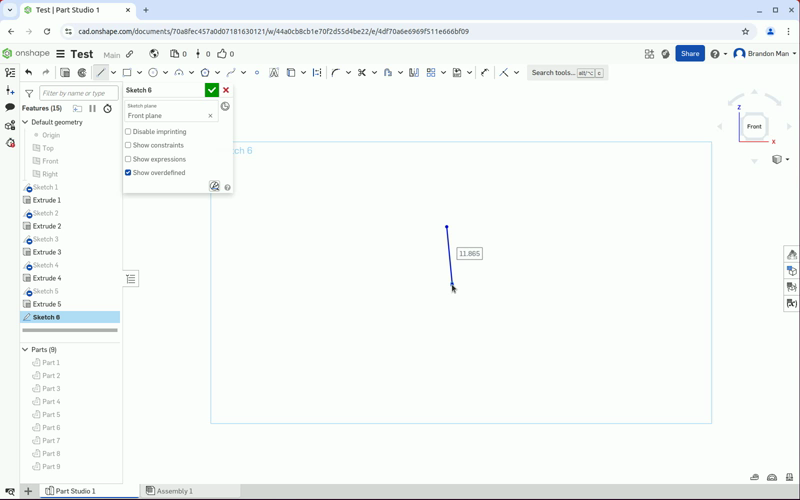
key(a)
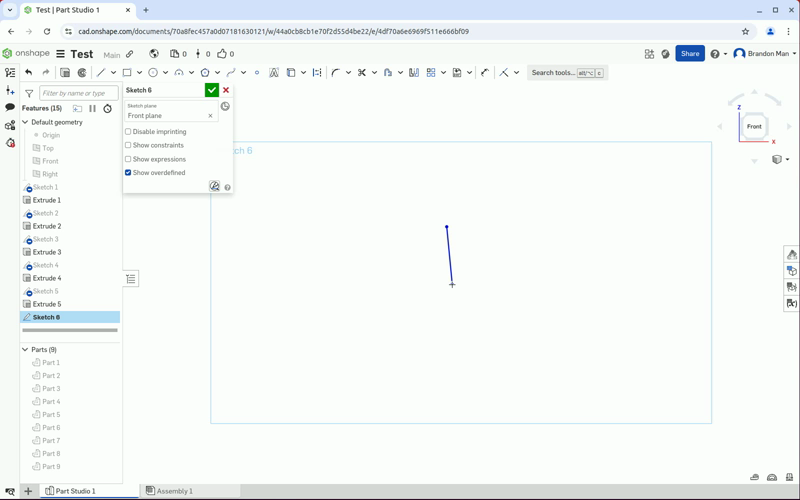
mouse_move(452, 284)
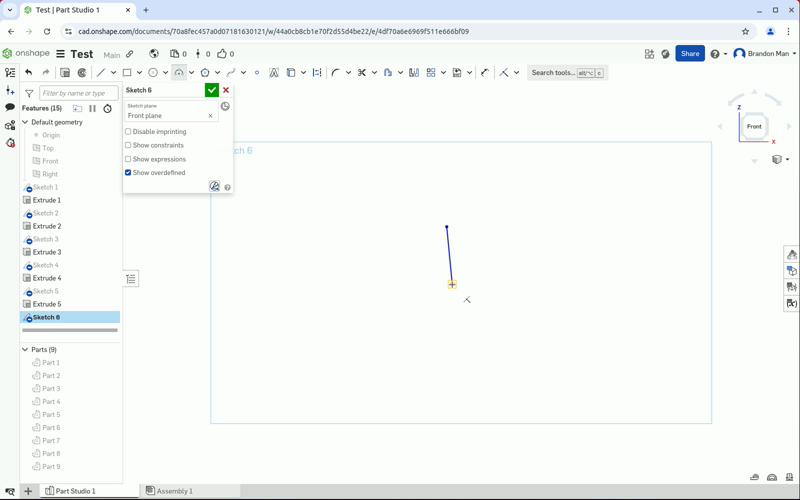
click(452, 284)
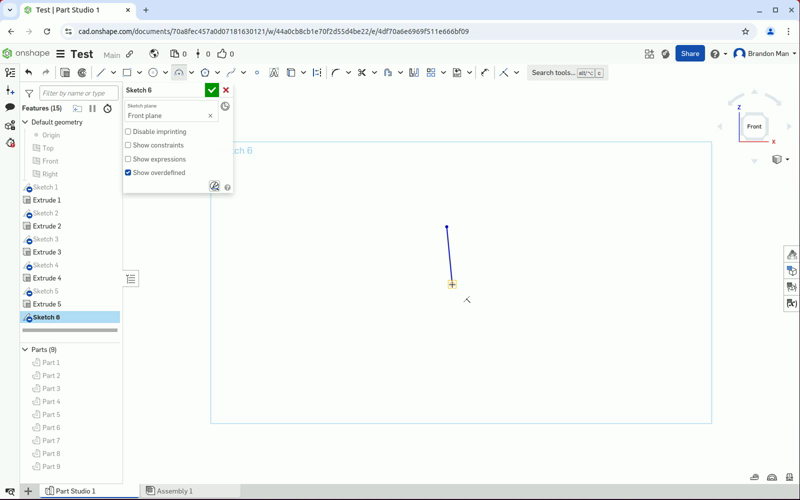
key_down(shift)
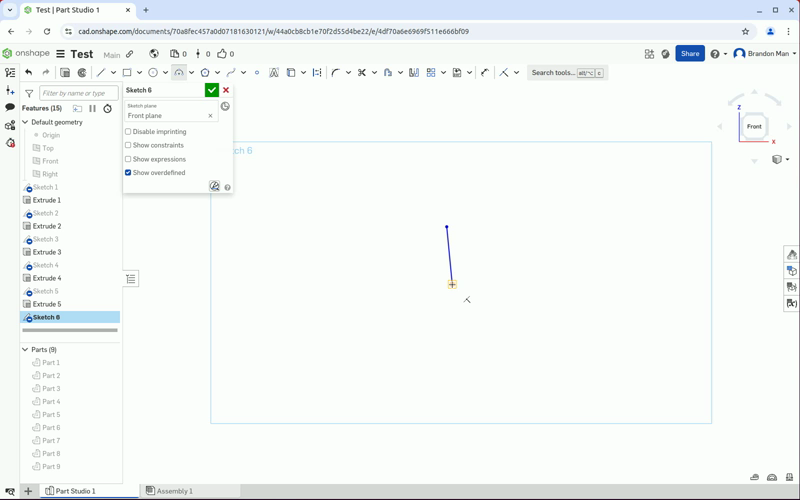
mouse_move(461, 291)
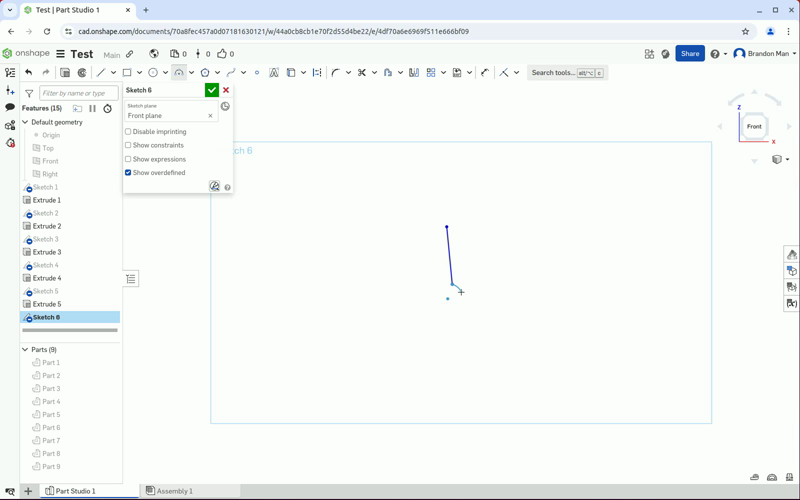
click(461, 291)
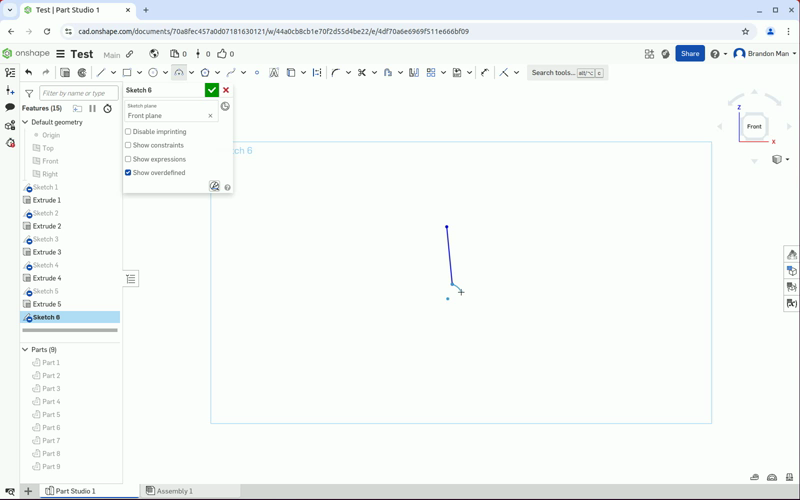
mouse_move(466, 276)
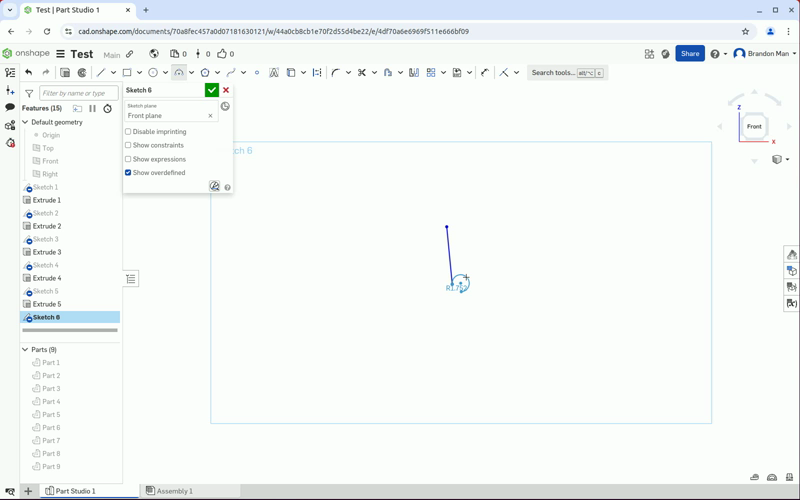
click(466, 276)
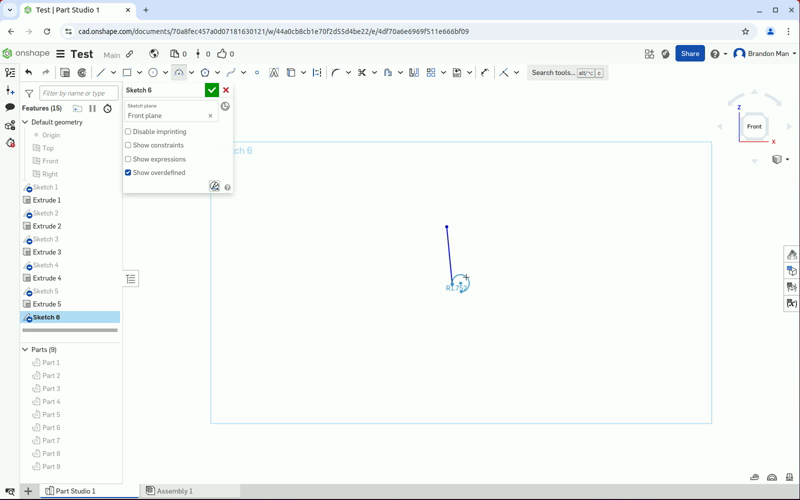
key_up(shift)
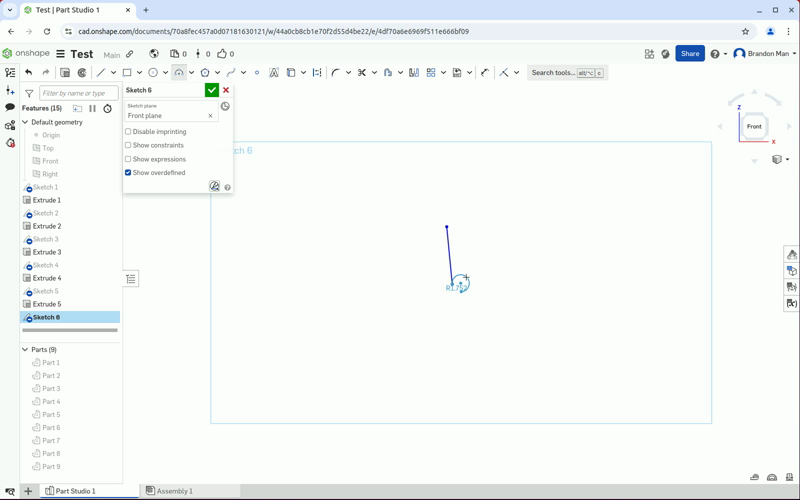
key(esc)
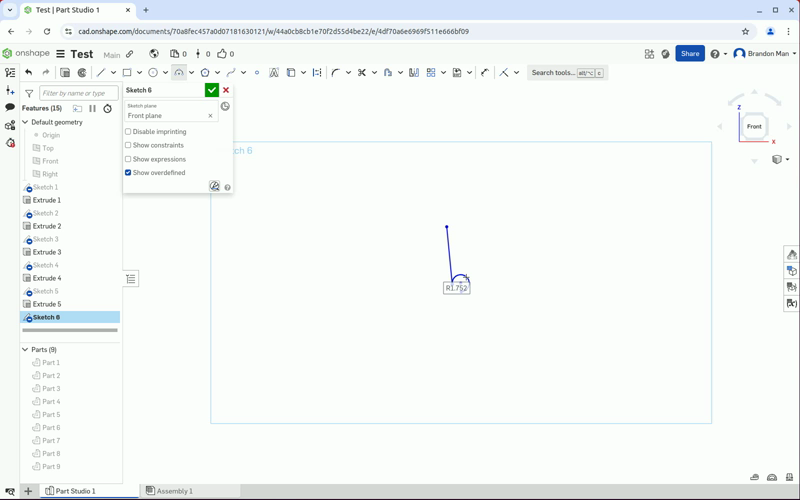
key(l)
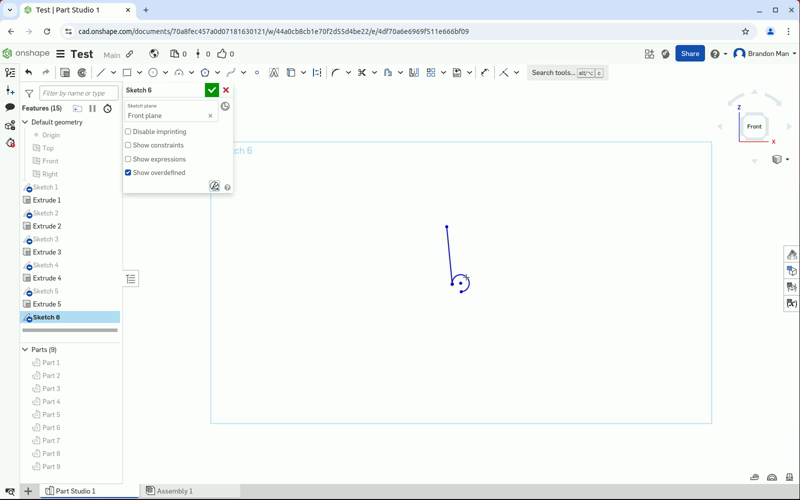
mouse_move(461, 291)
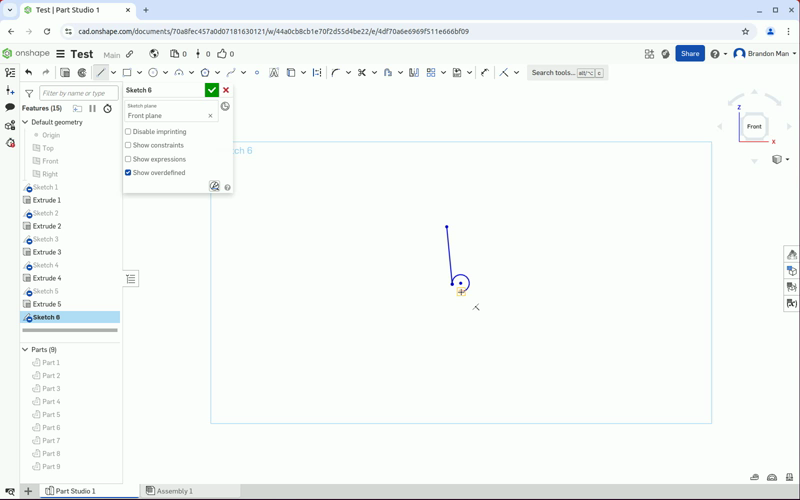
click(461, 291)
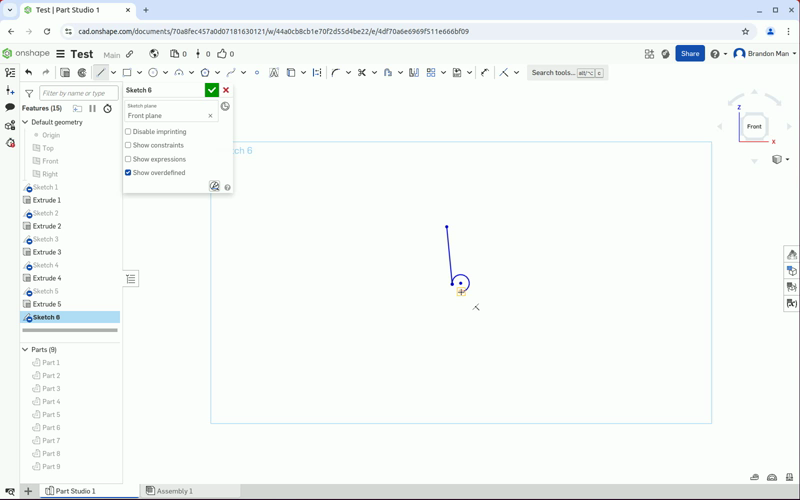
key_down(shift)
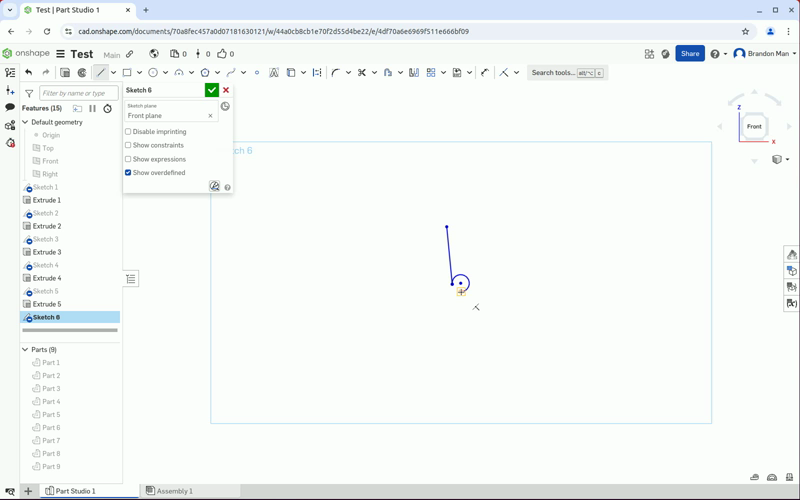
mouse_move(491, 291)
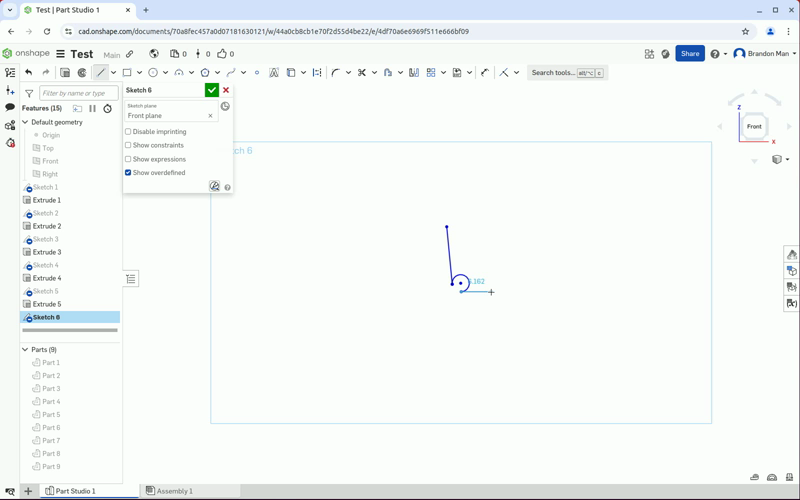
mouse_move(502, 290)
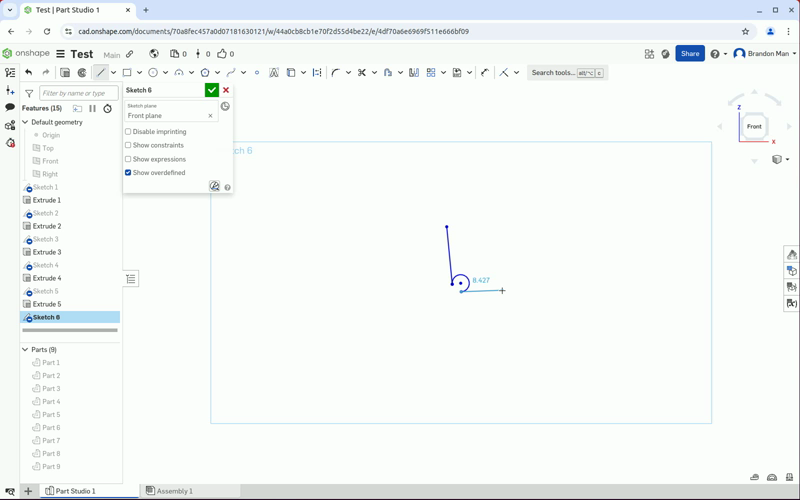
click(502, 290)
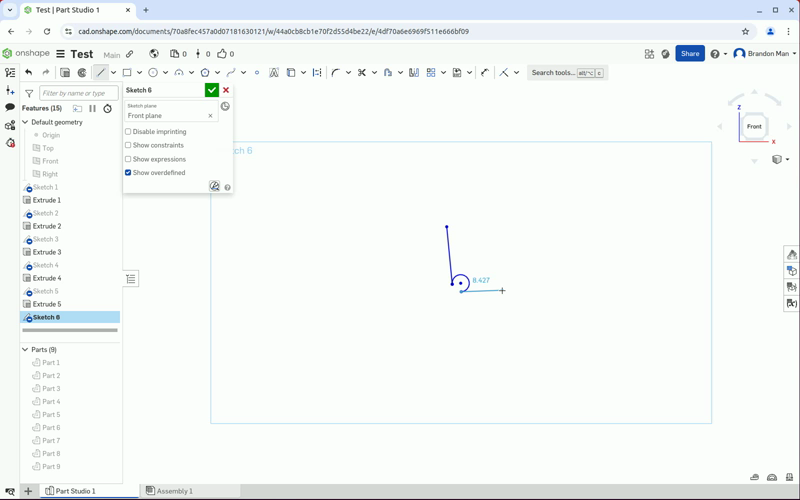
key_up(shift)
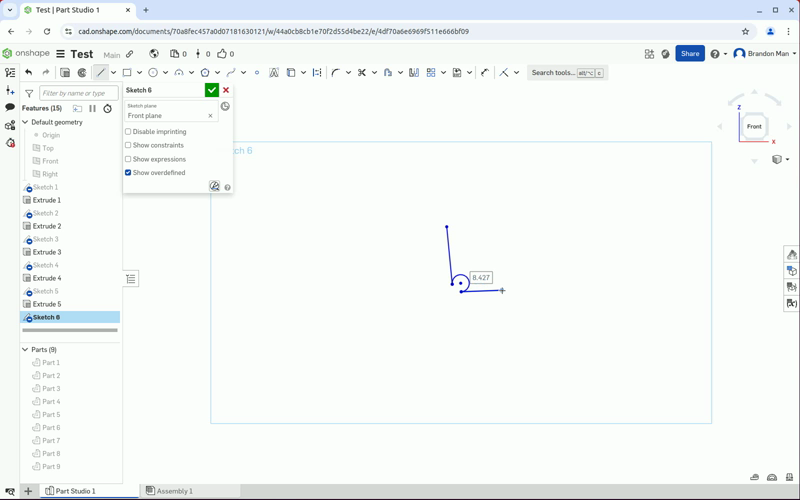
key(esc)
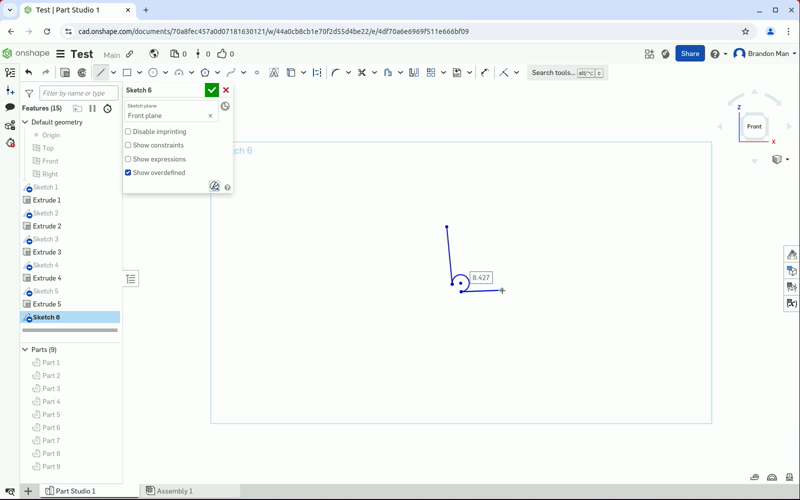
key(a)
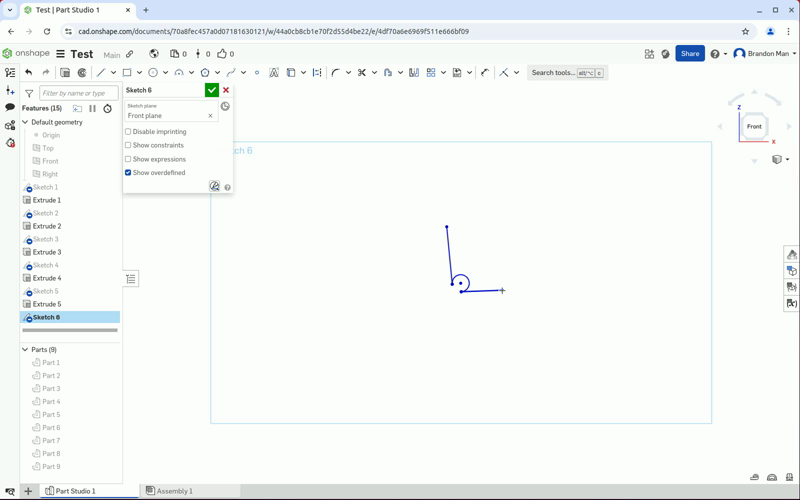
mouse_move(502, 290)
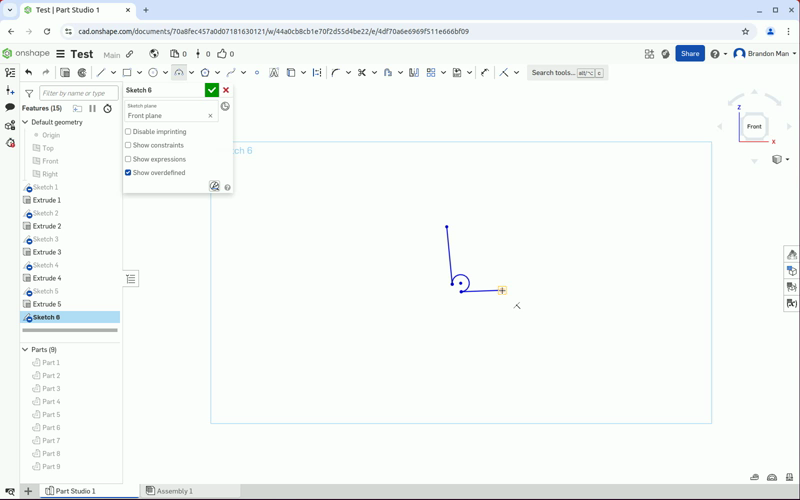
click(502, 290)
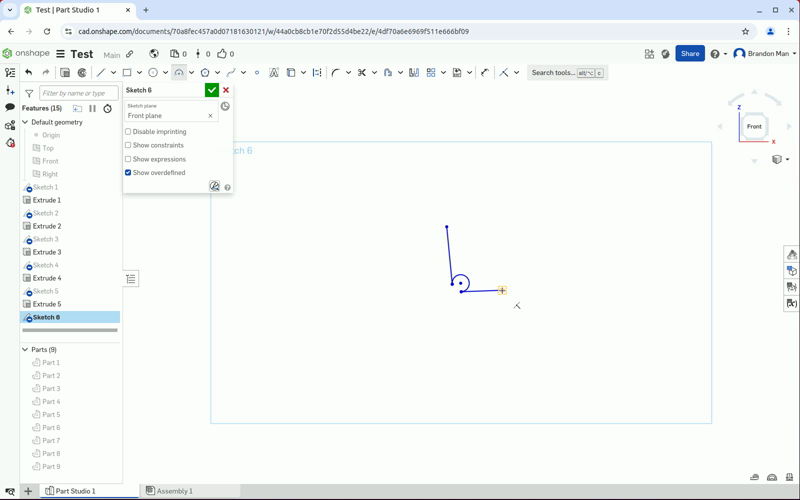
key_down(shift)
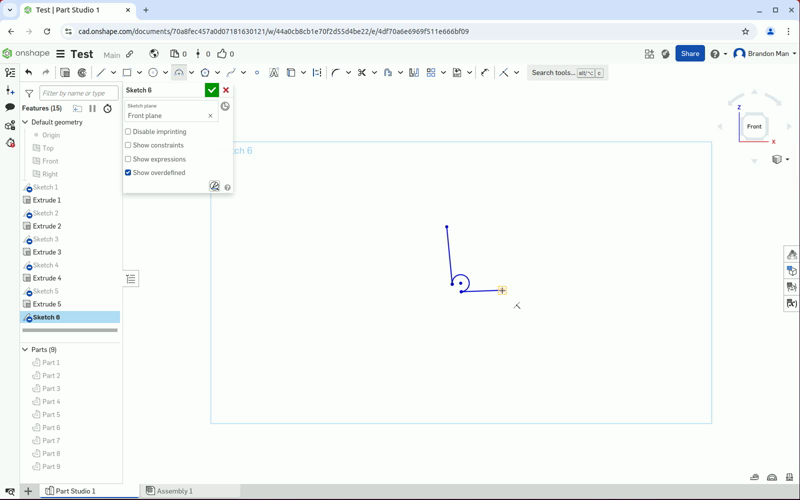
mouse_move(502, 276)
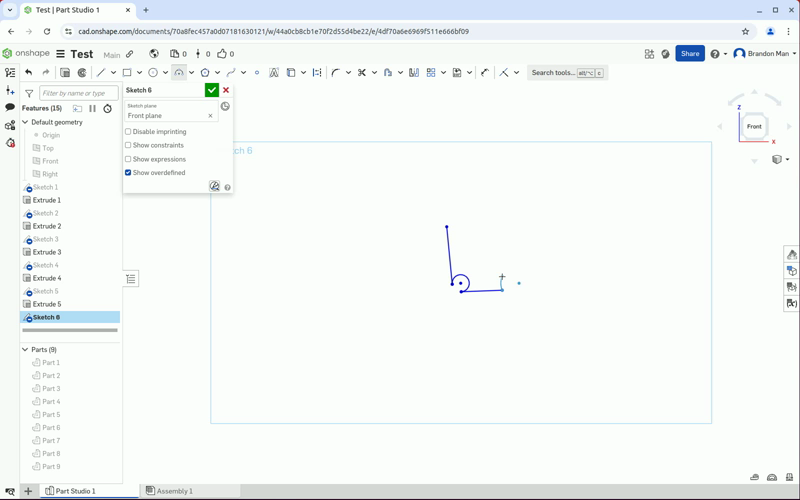
click(502, 276)
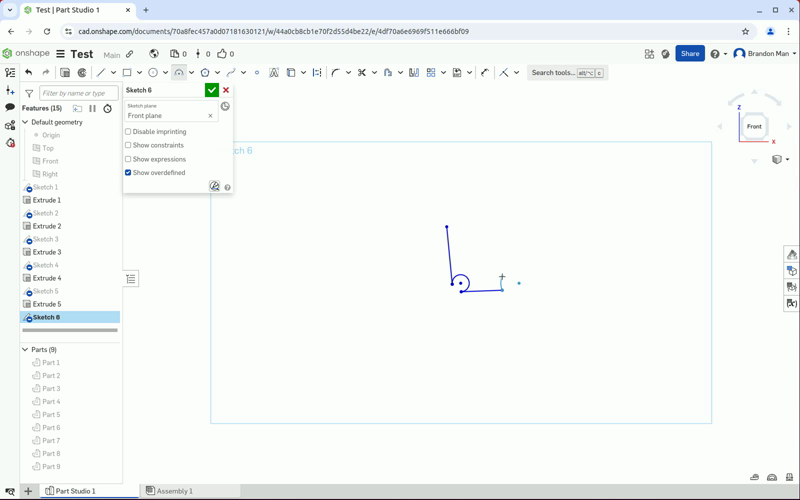
mouse_move(494, 282)
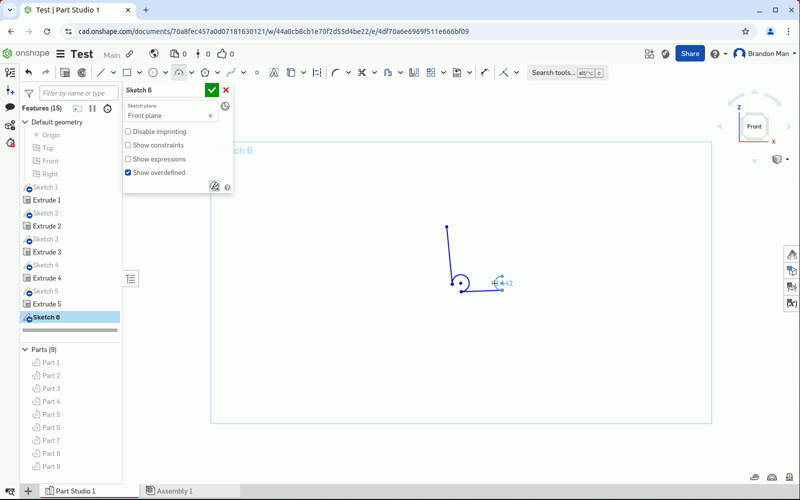
click(494, 282)
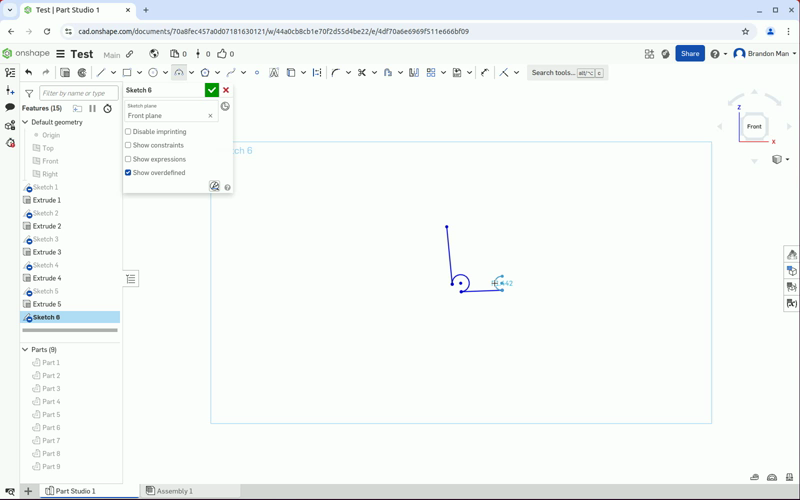
key_up(shift)
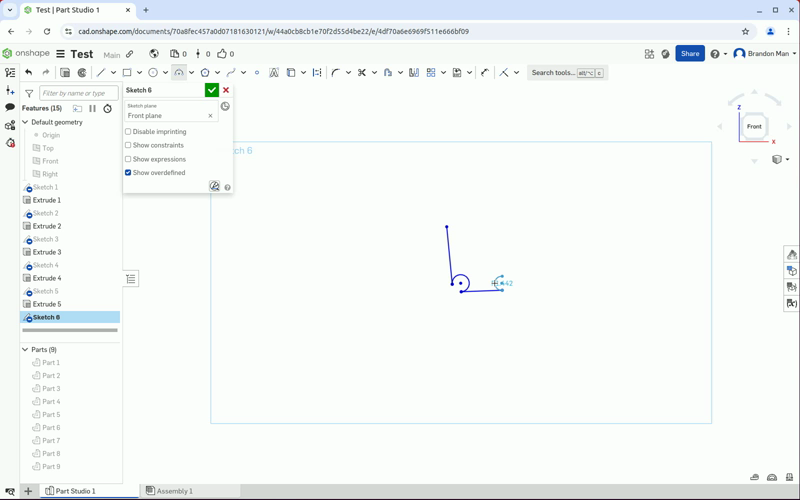
key(esc)
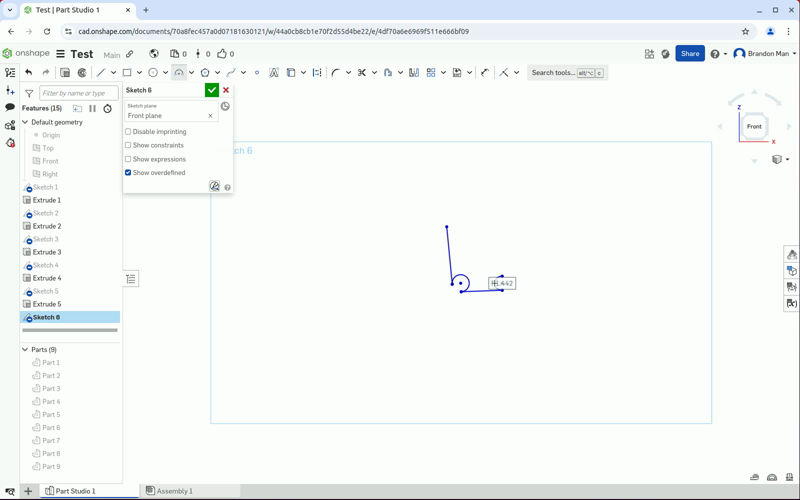
key(l)
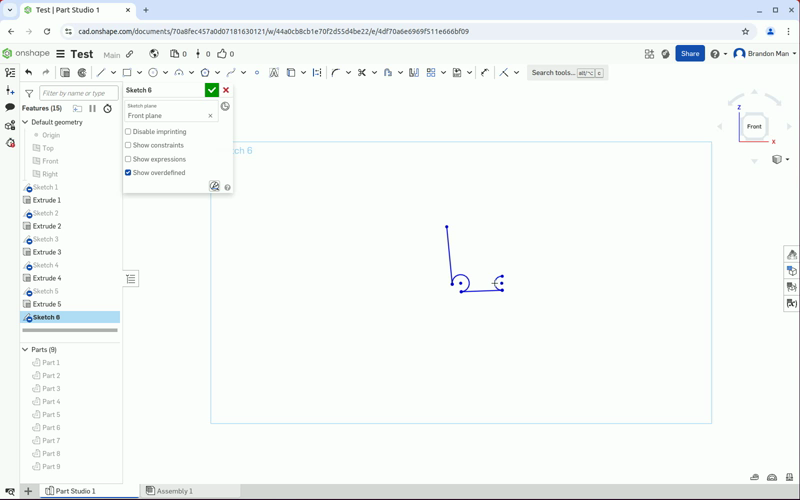
mouse_move(502, 276)
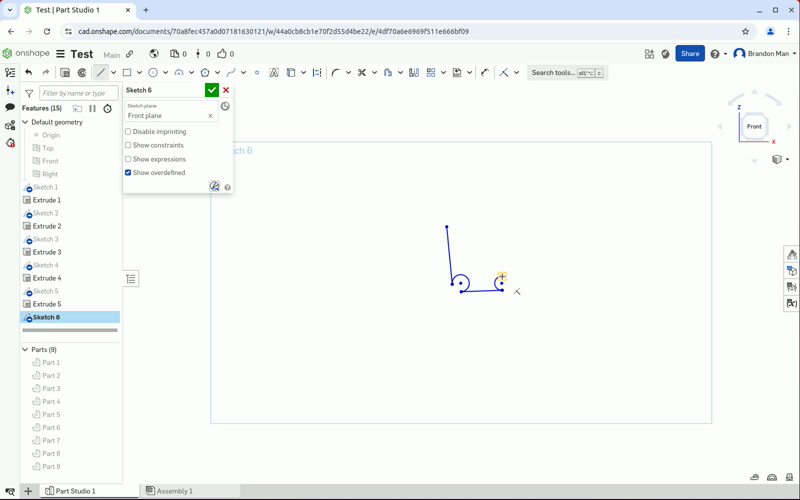
click(502, 276)
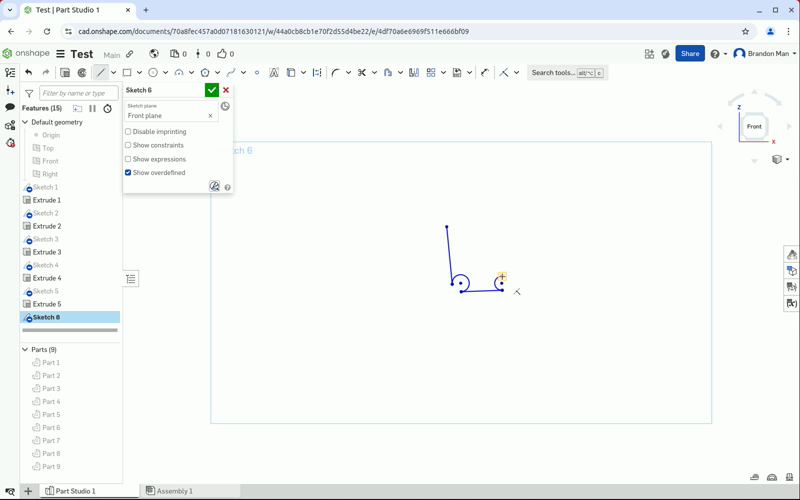
key_down(shift)
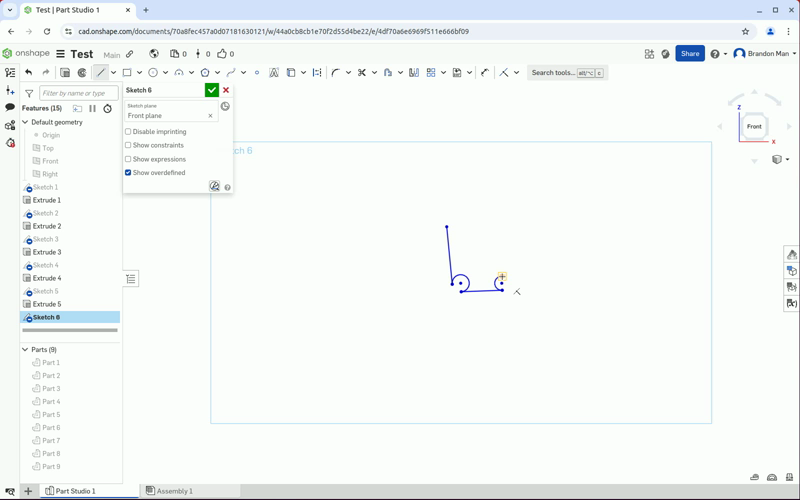
mouse_move(532, 276)
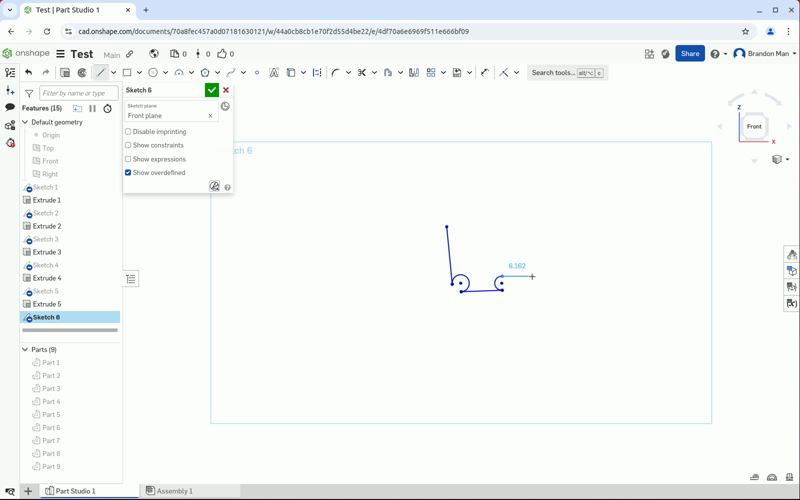
mouse_move(478, 275)
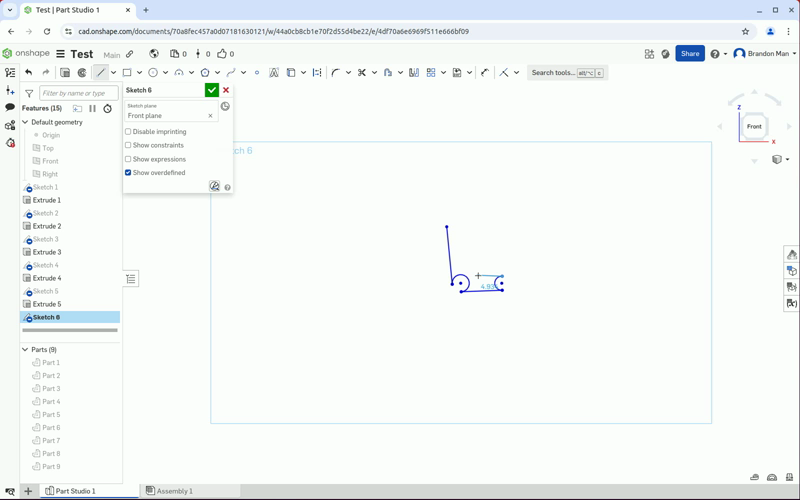
click(478, 275)
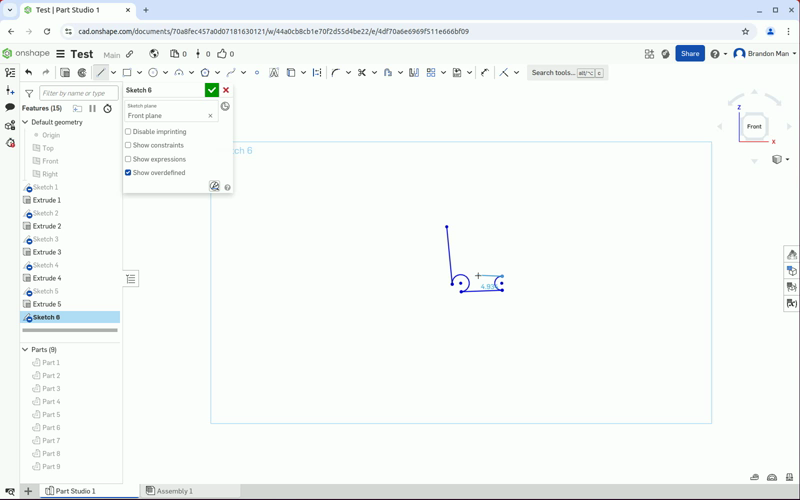
key_up(shift)
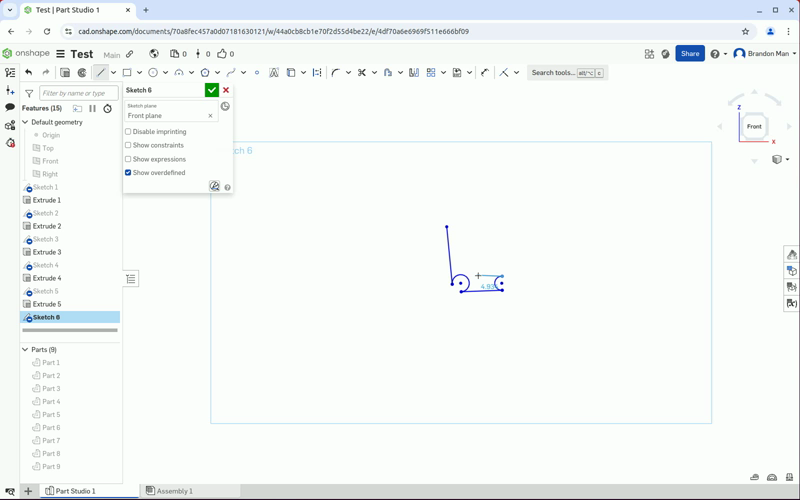
key(esc)
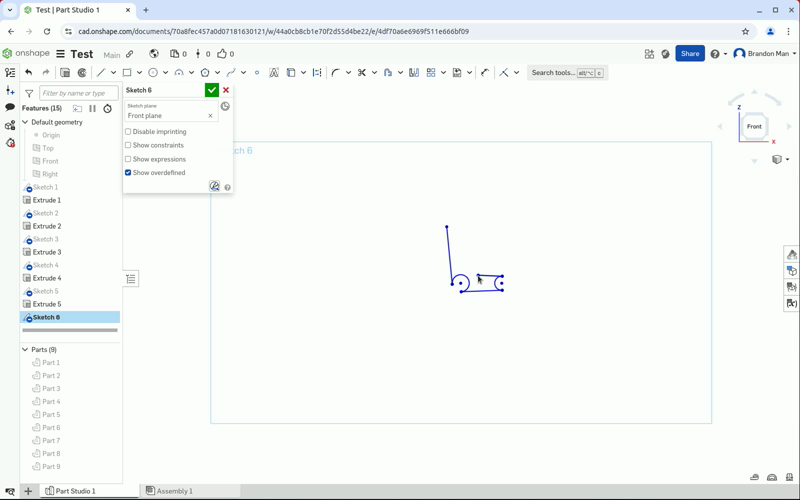
key(a)
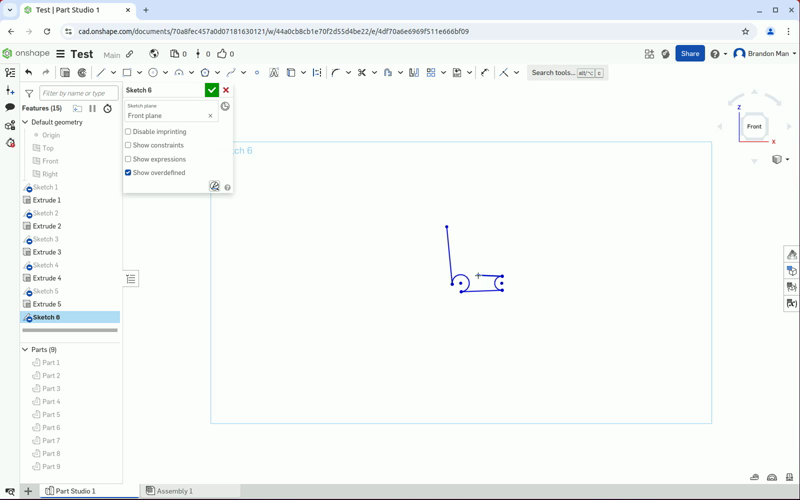
mouse_move(478, 275)
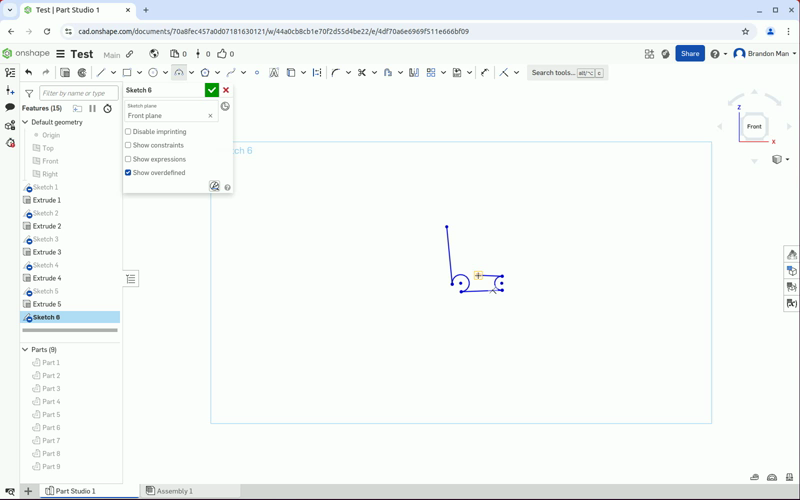
click(478, 275)
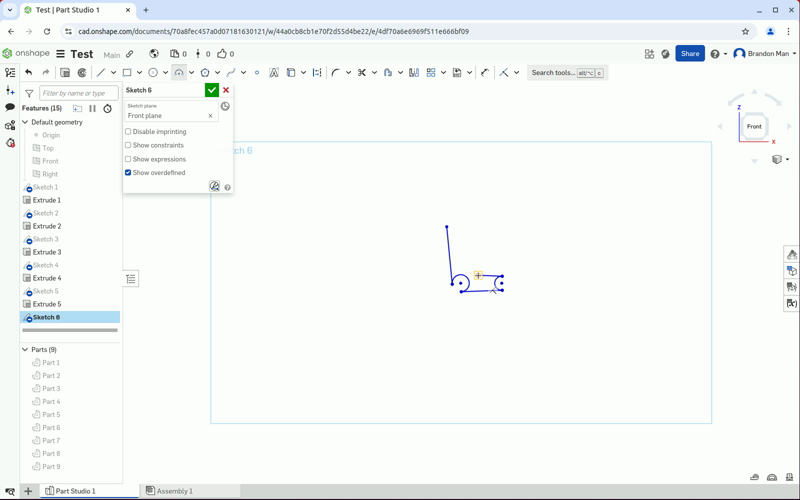
key_down(shift)
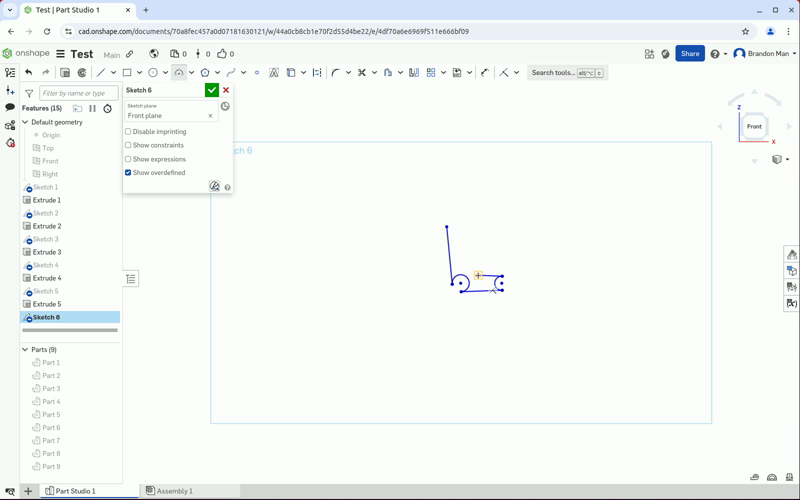
mouse_move(471, 267)
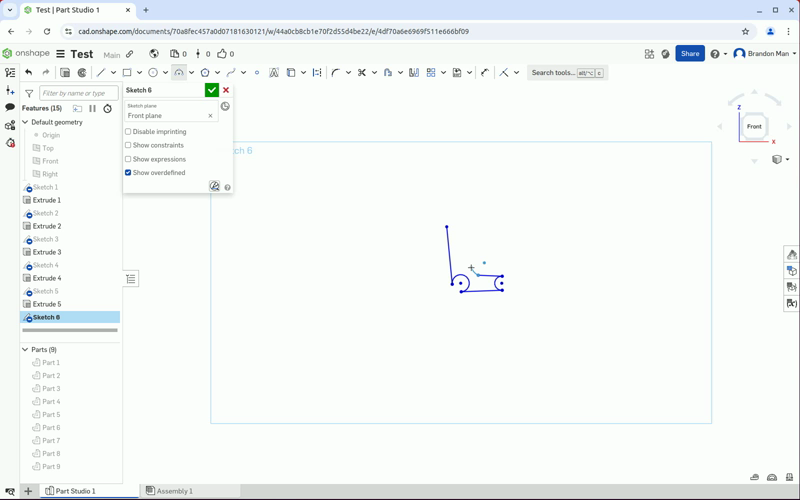
click(471, 267)
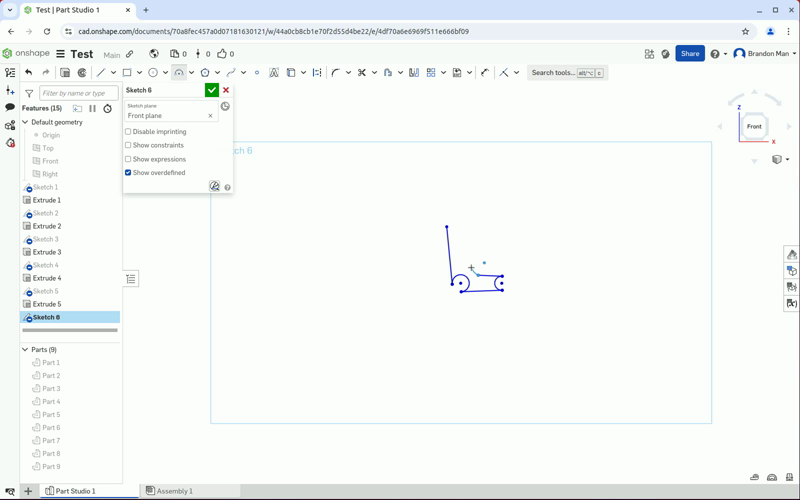
mouse_move(472, 272)
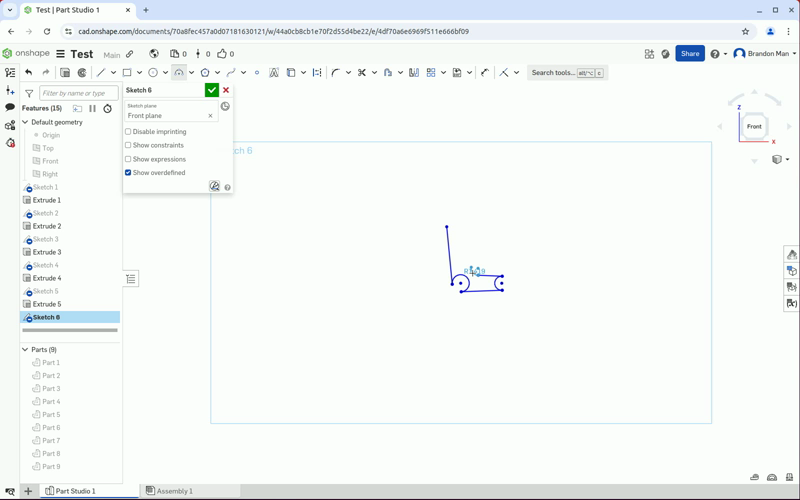
click(472, 272)
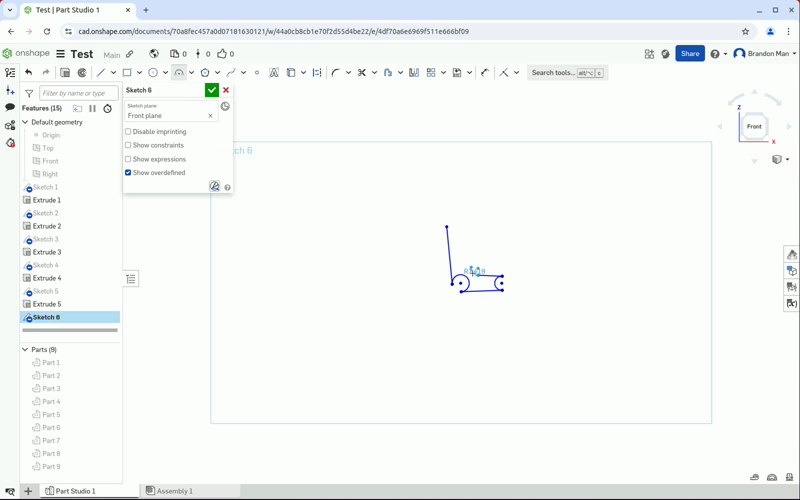
key_up(shift)
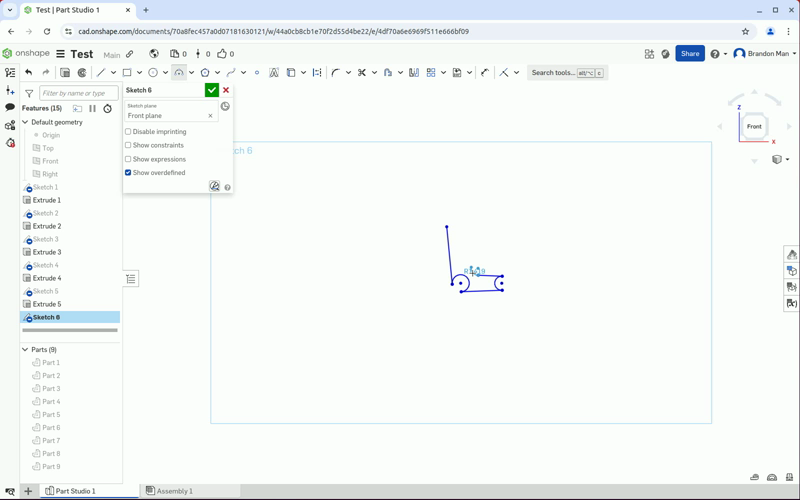
key(esc)
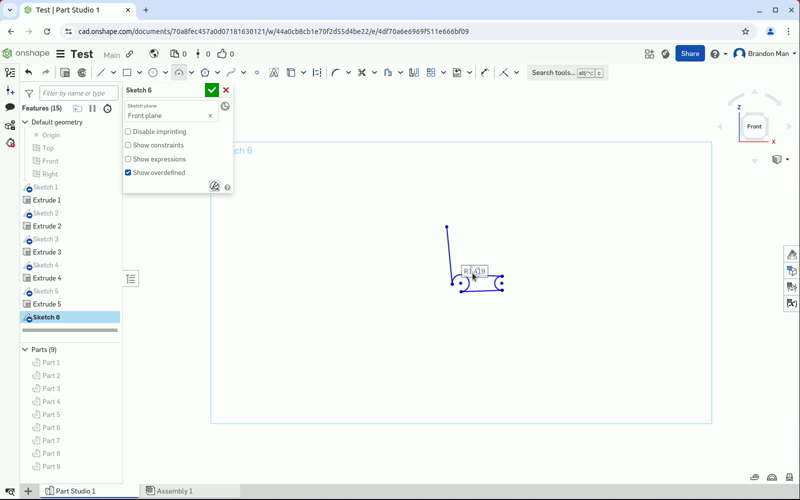
key(l)
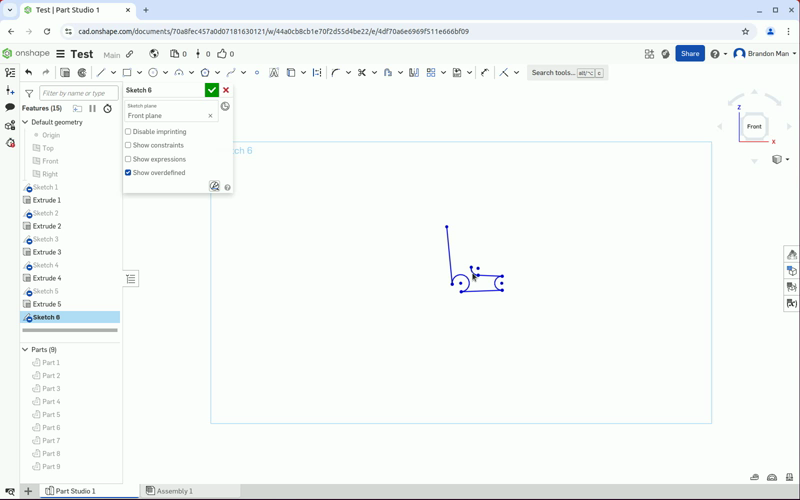
mouse_move(471, 267)
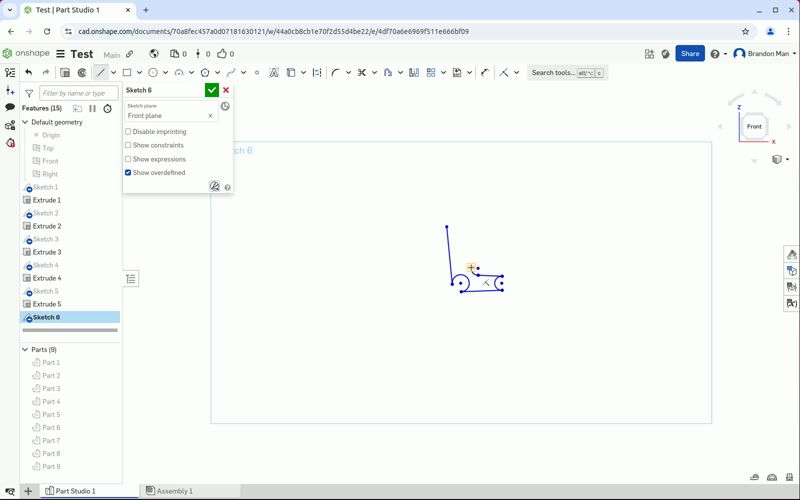
click(471, 267)
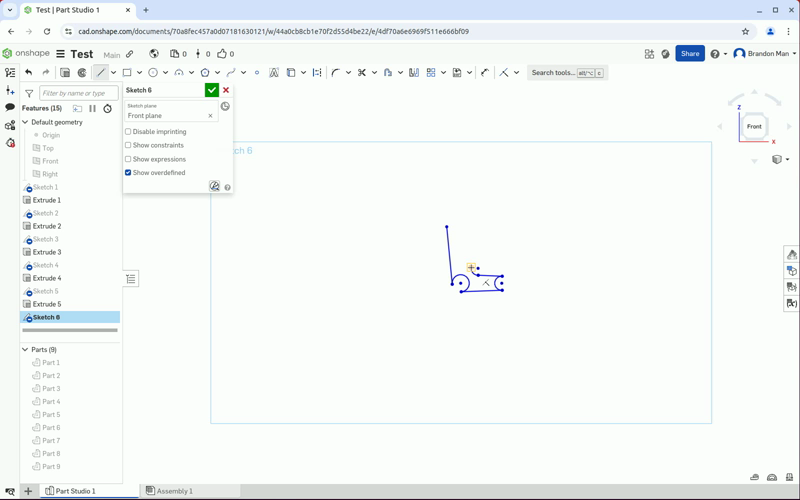
key_down(shift)
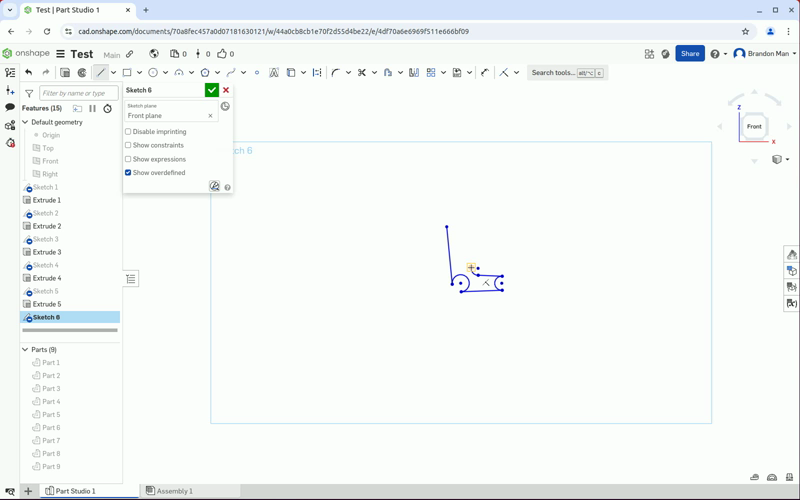
mouse_move(501, 267)
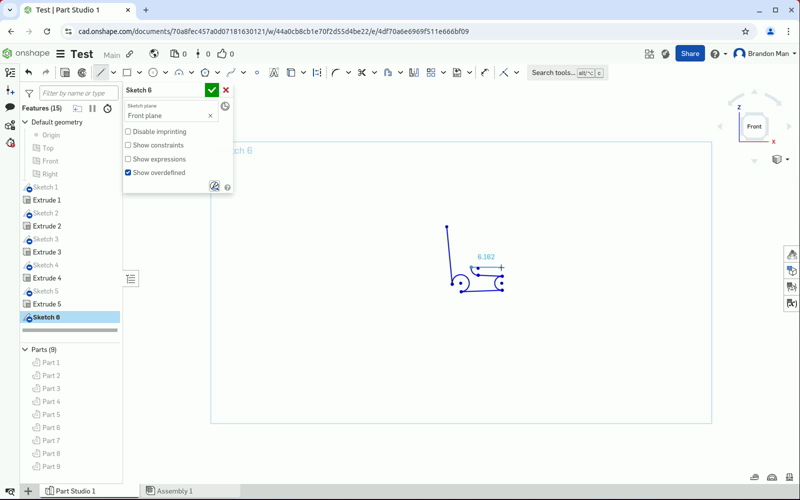
mouse_move(475, 226)
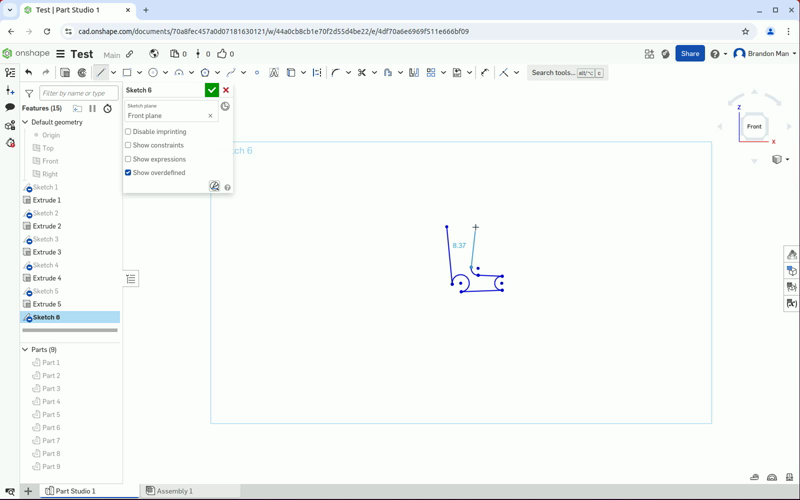
click(475, 226)
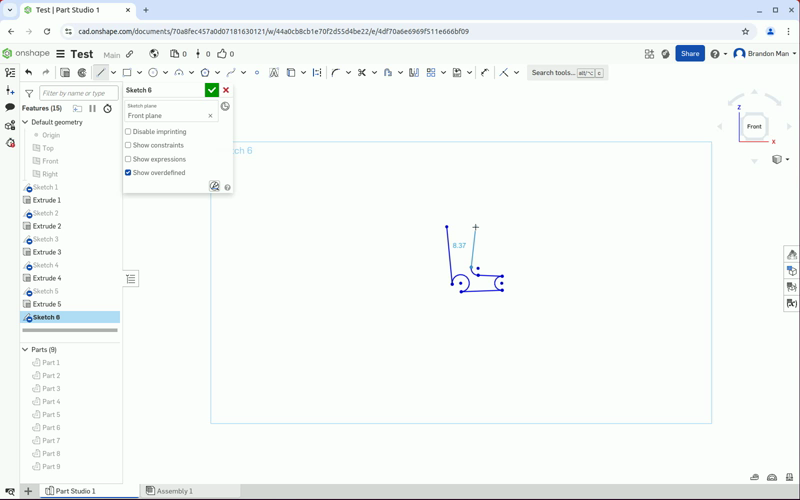
key_up(shift)
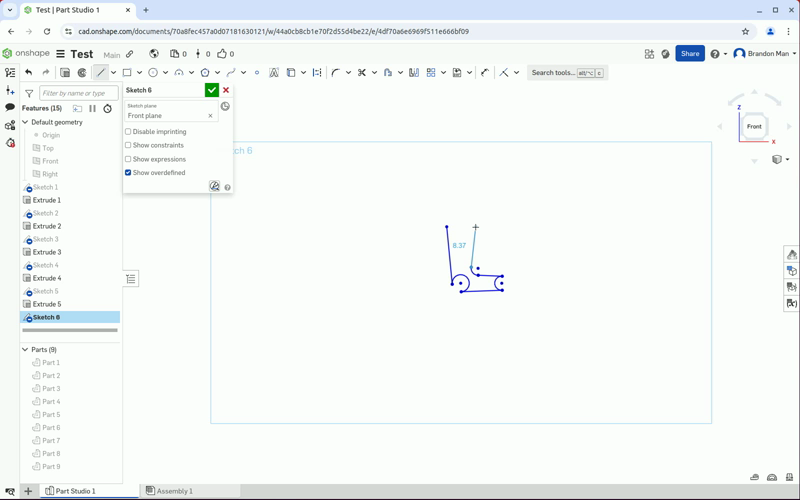
key(esc)
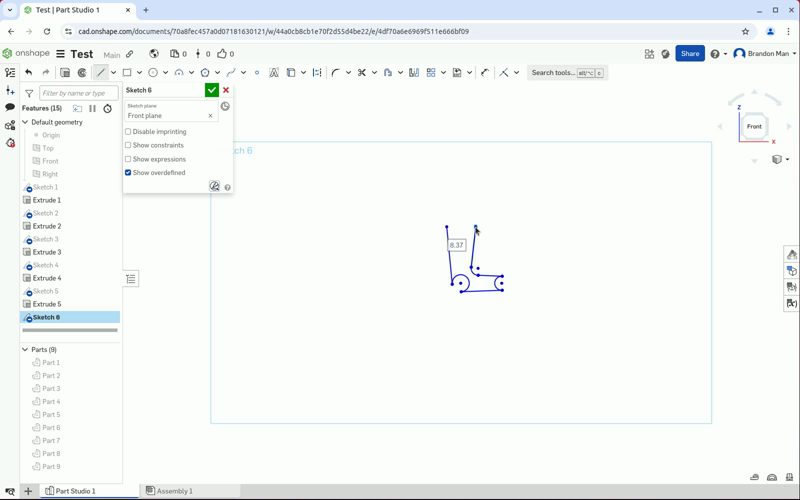
key(a)
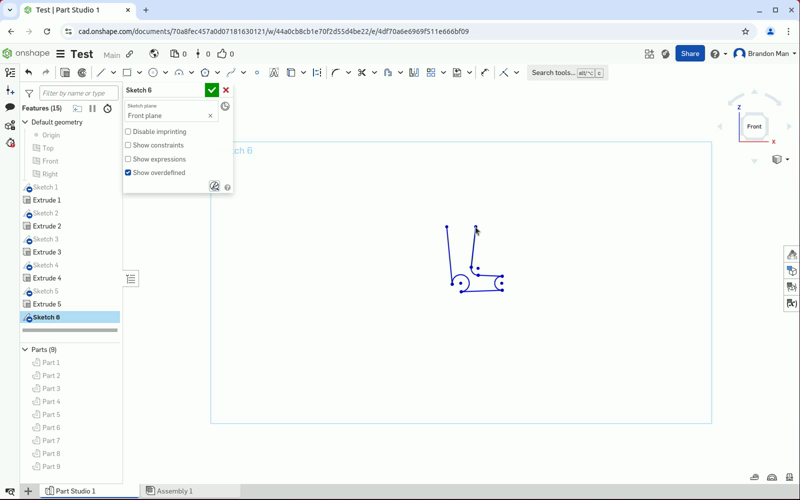
mouse_move(475, 226)
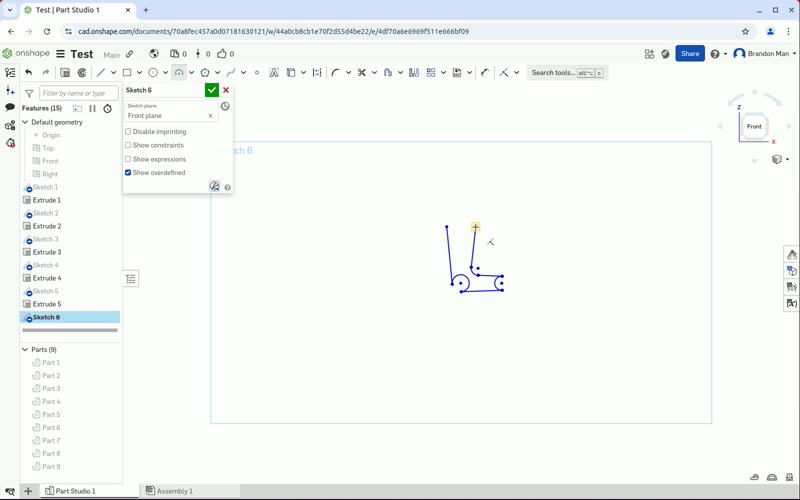
click(475, 226)
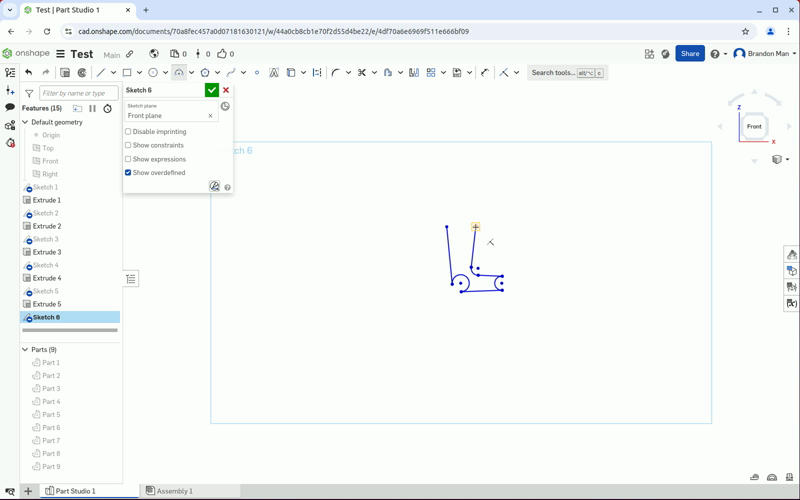
mouse_move(446, 226)
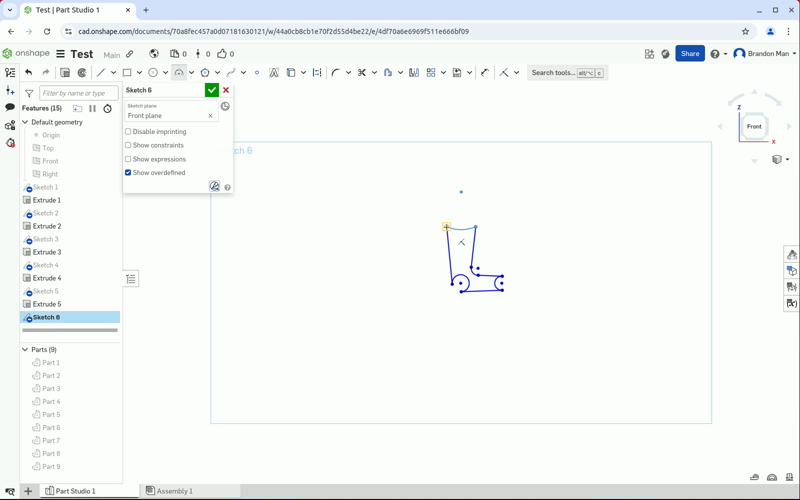
click(446, 226)
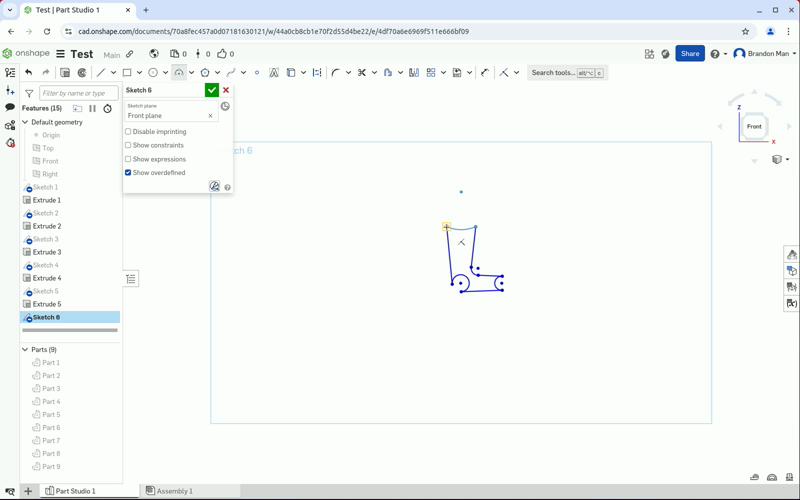
key_down(shift)
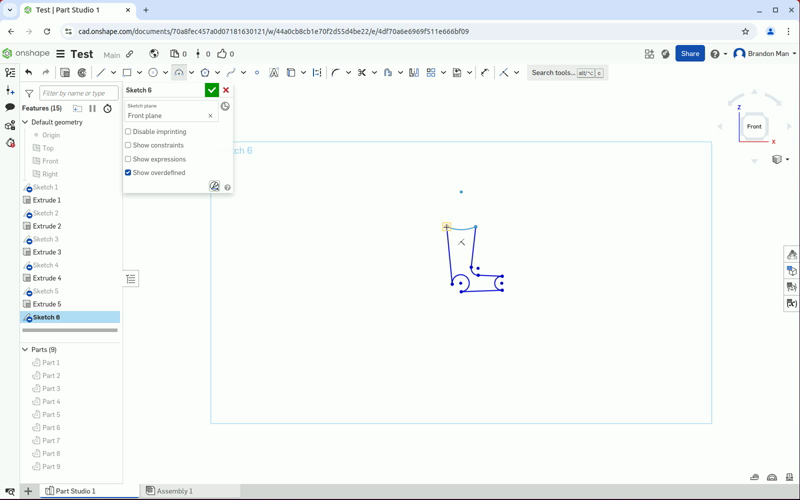
mouse_move(461, 239)
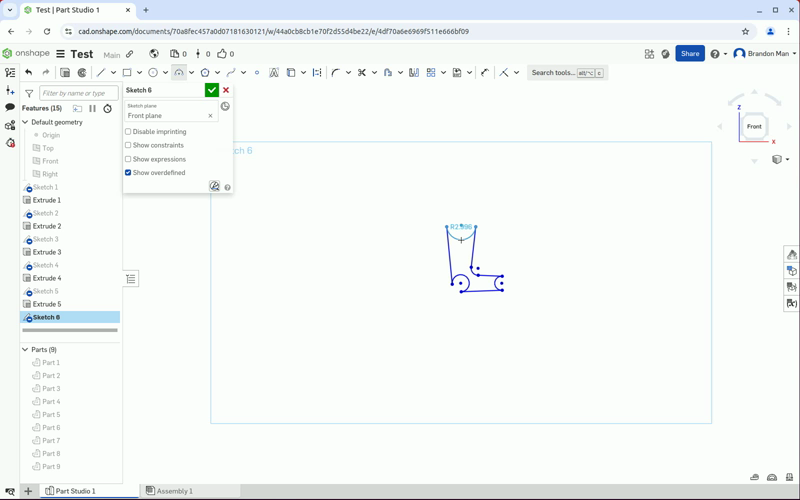
click(461, 239)
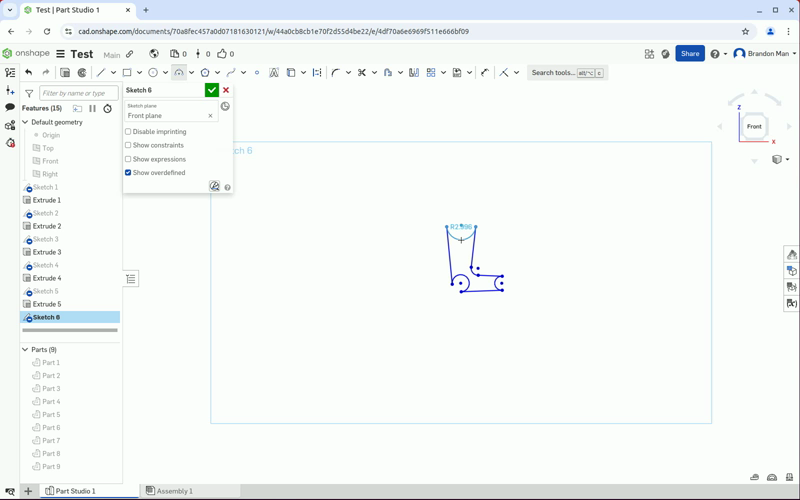
key_up(shift)
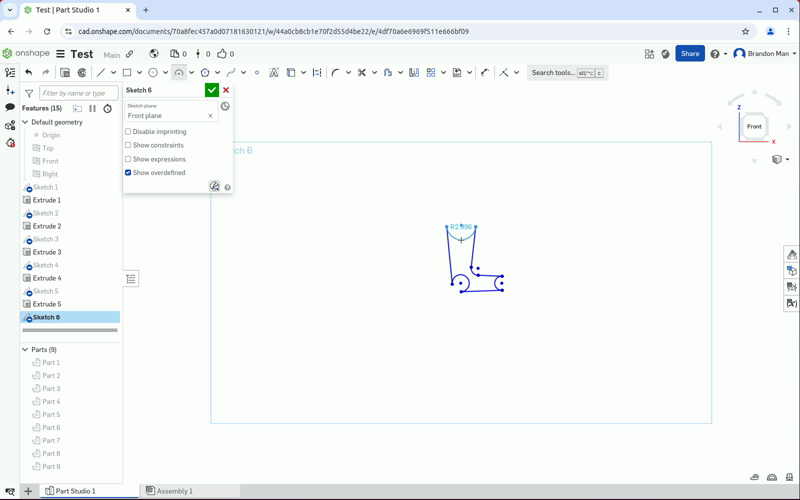
key(esc)
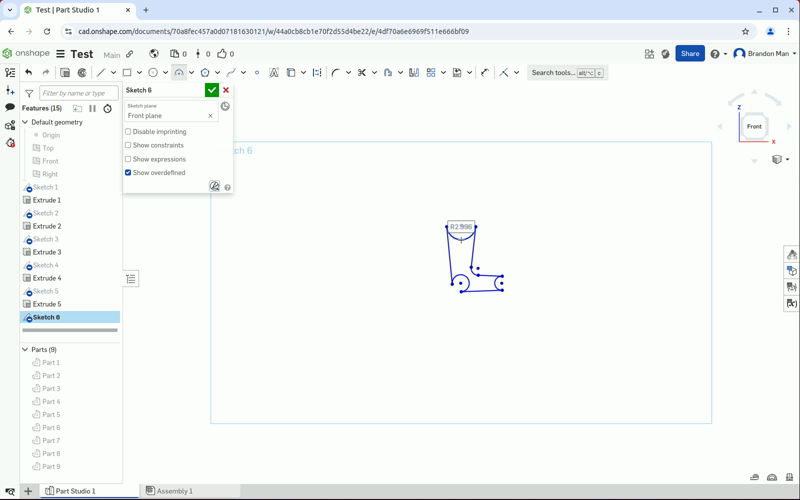
mouse_move(462, 264)
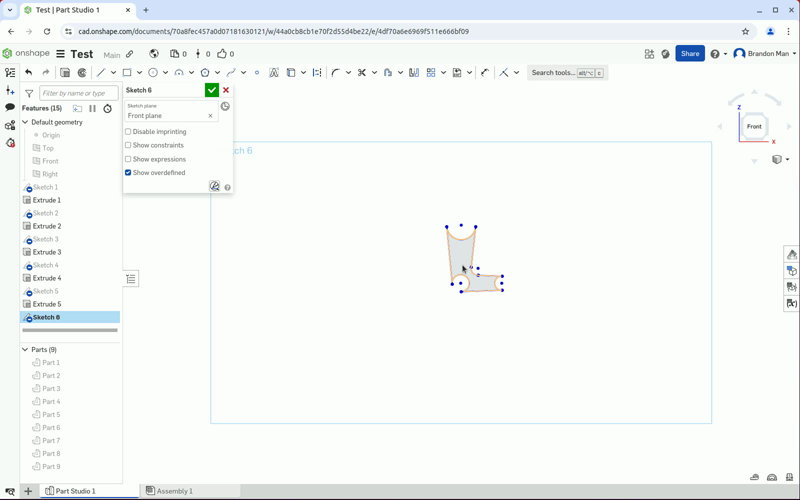
scroll(6)
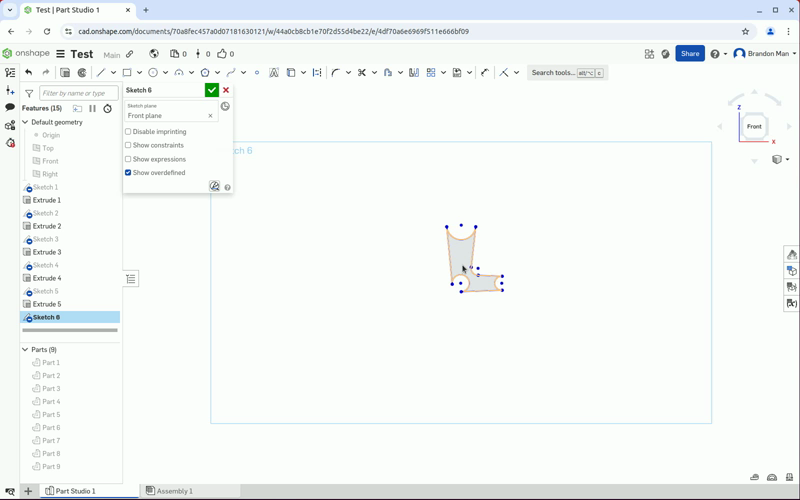
scroll(6)
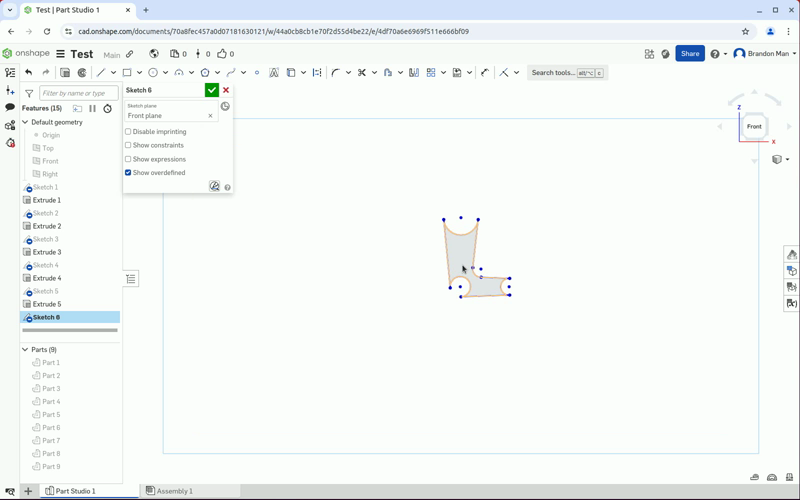
scroll(6)
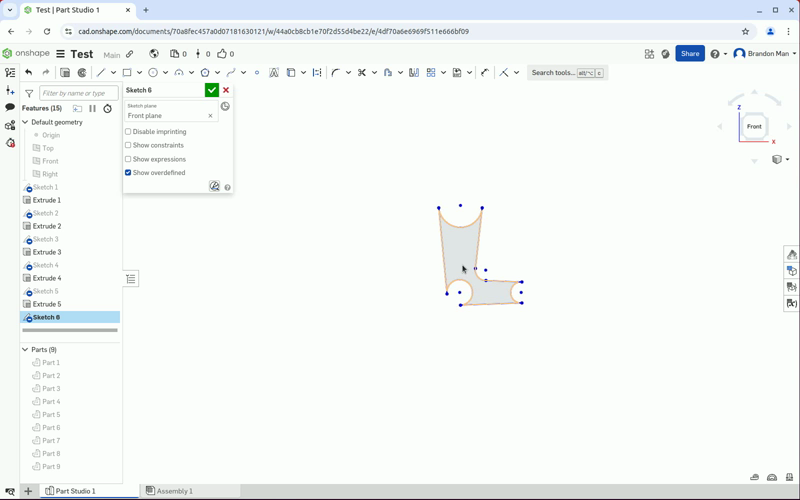
scroll(6)
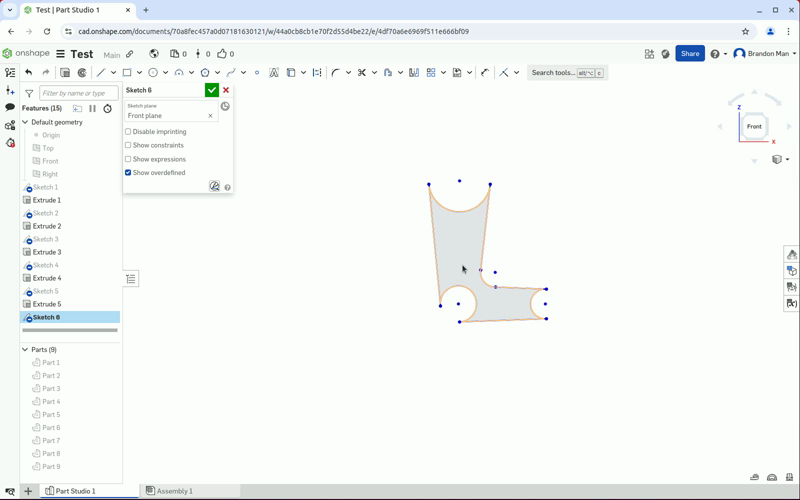
scroll(6)
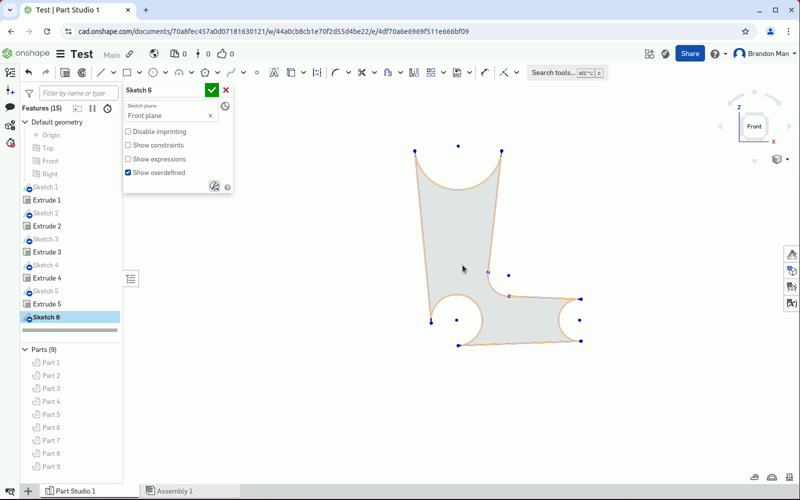
scroll(6)
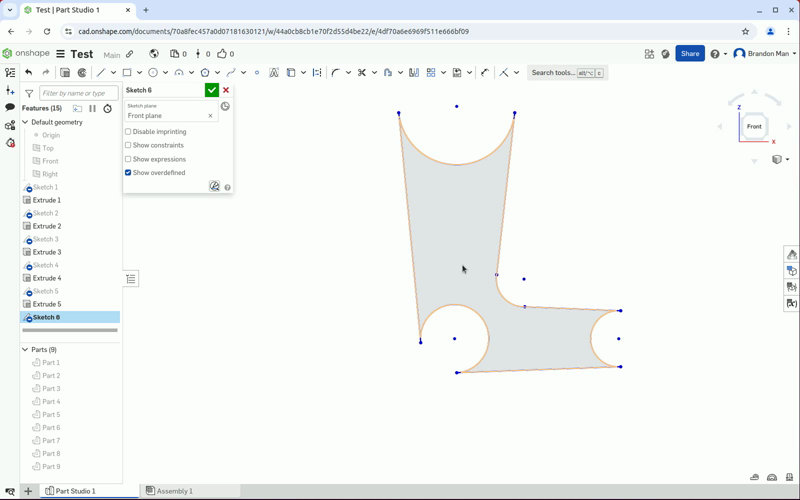
scroll(6)
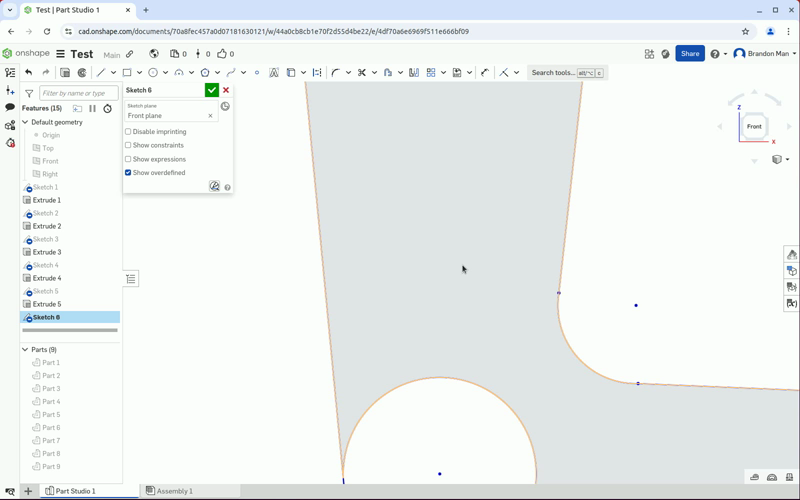
click(462, 264)
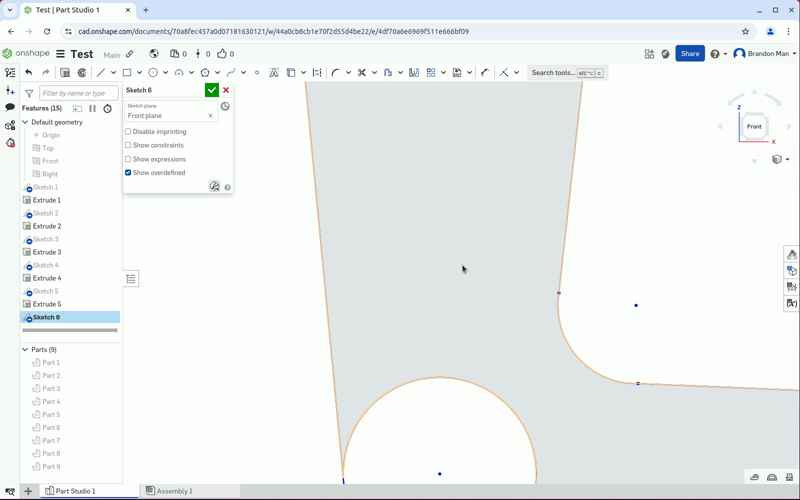
scroll(-6)
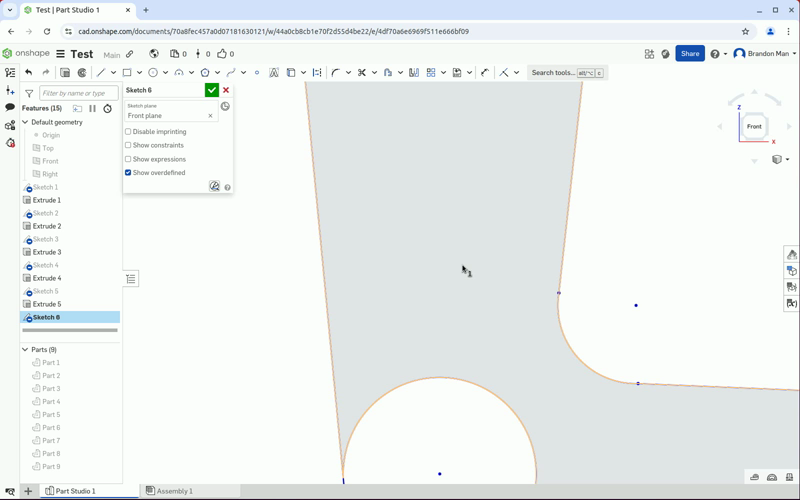
scroll(-6)
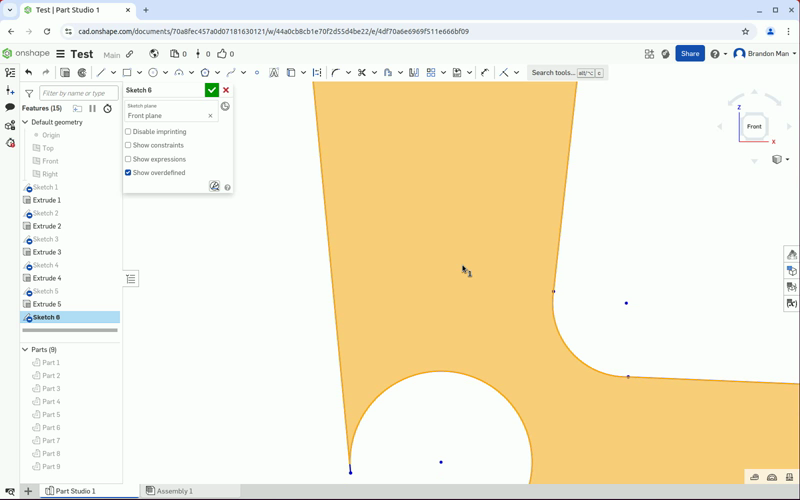
scroll(-6)
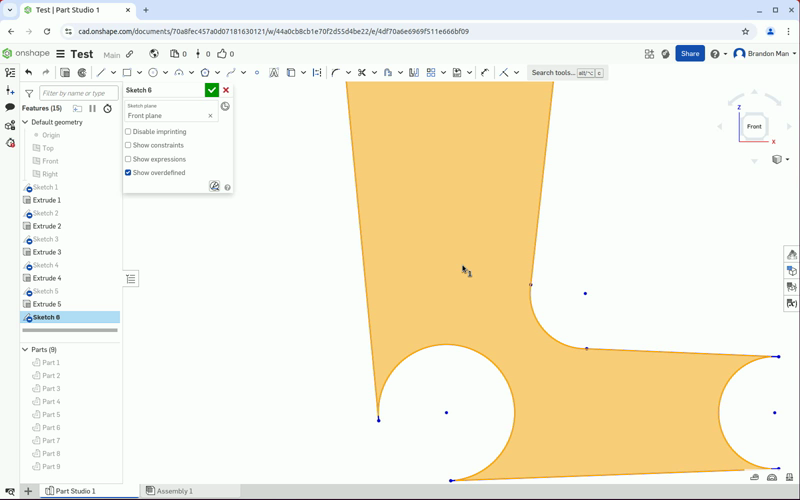
scroll(-6)
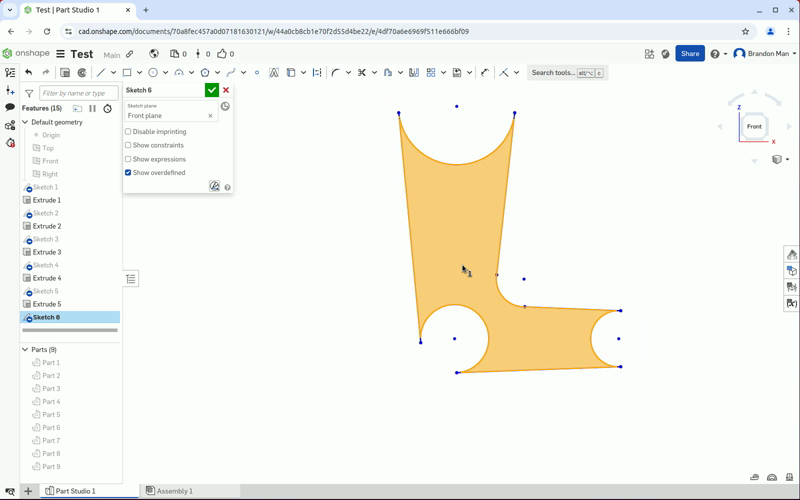
scroll(-6)
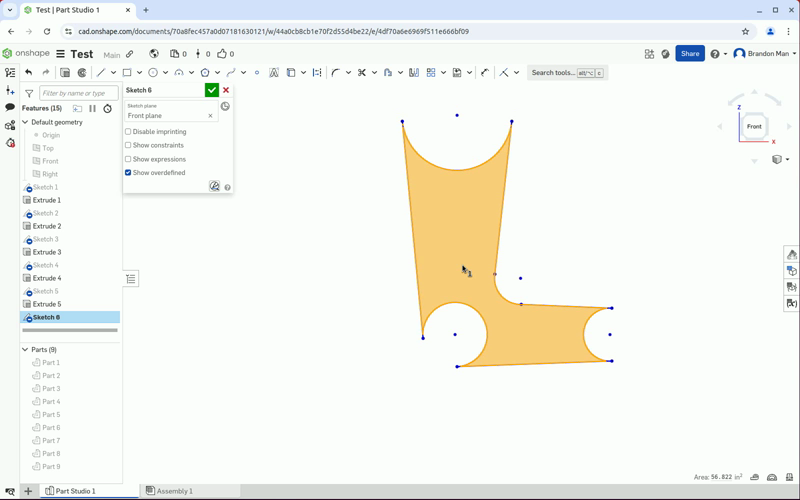
scroll(-6)
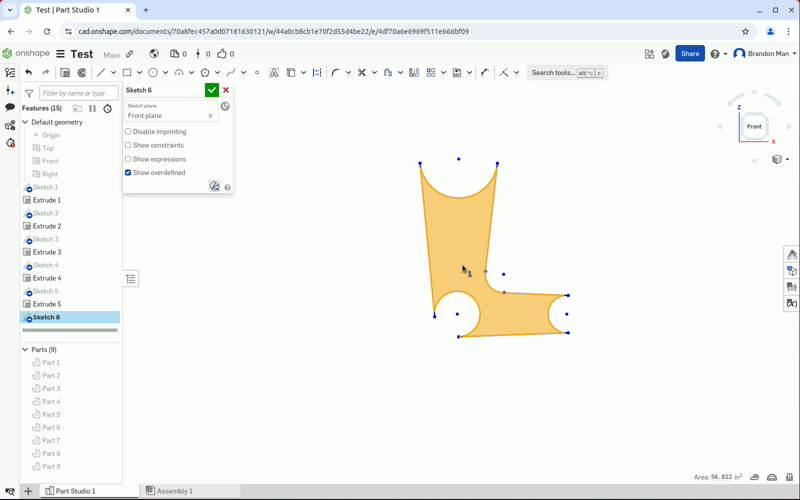
scroll(-6)
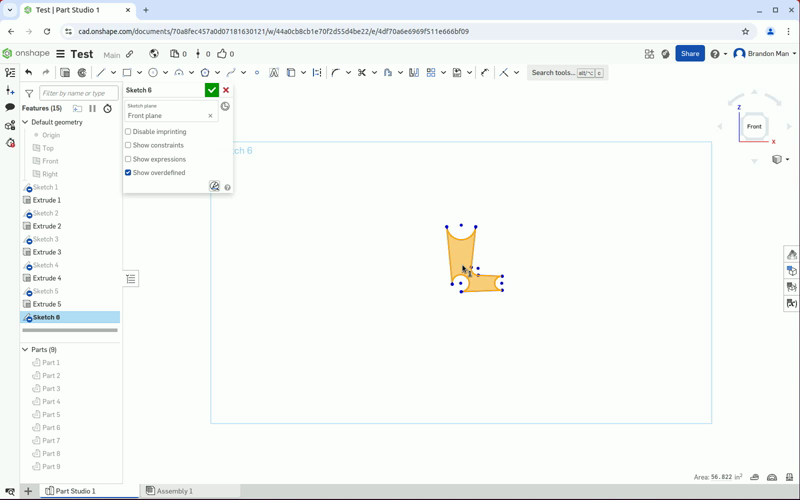
mouse_move(73, 352)
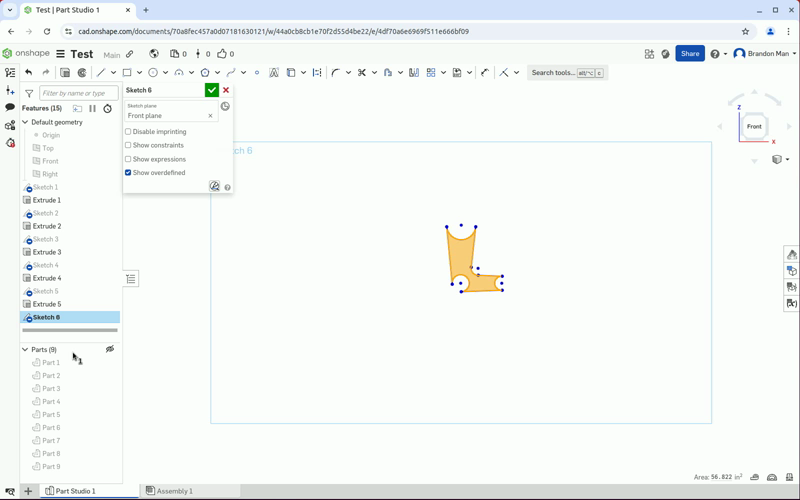
key(shift+y)
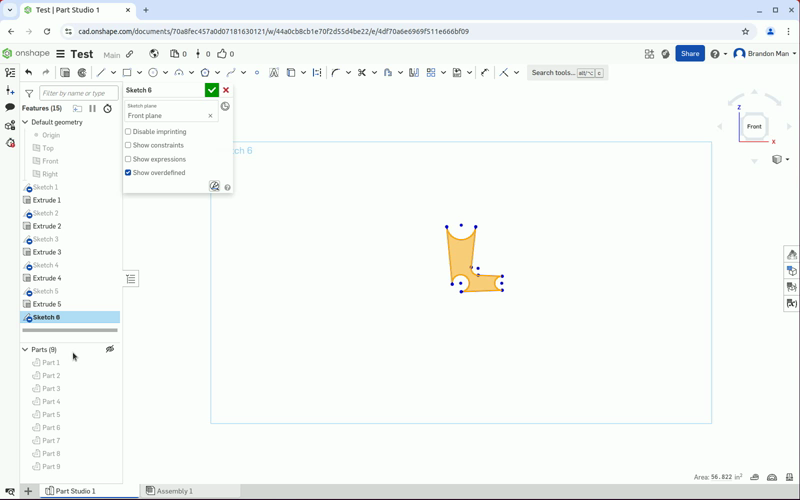
key(shift+e)
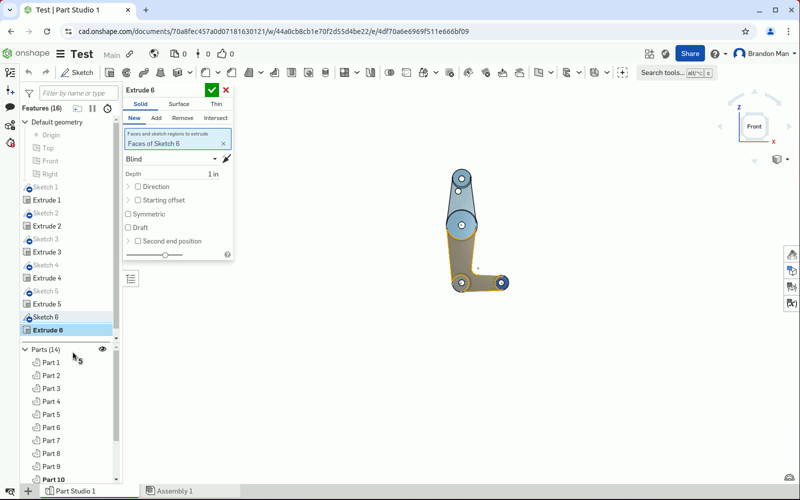
mouse_move(143, 106)
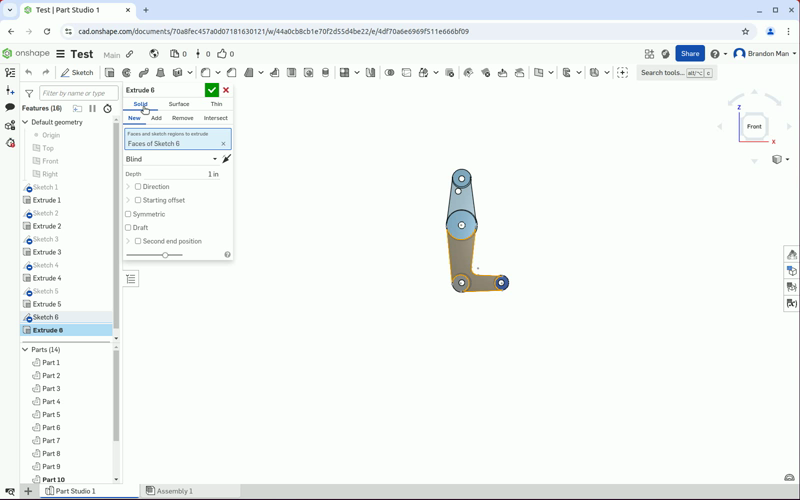
click(143, 106)
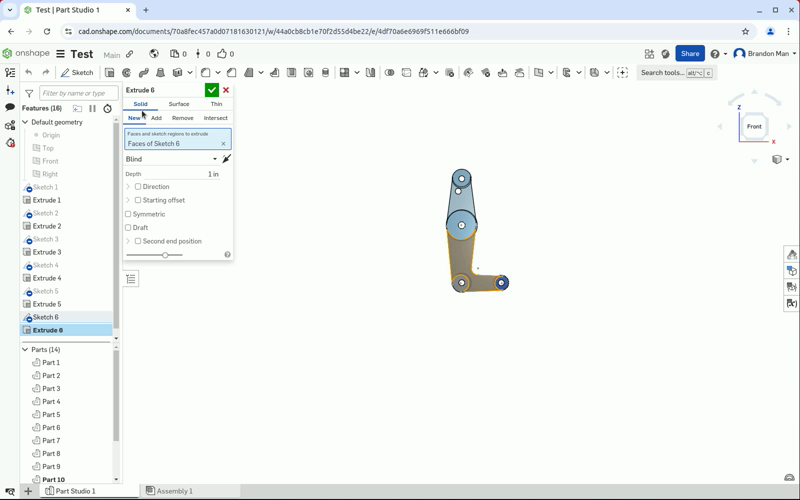
mouse_move(137, 120)
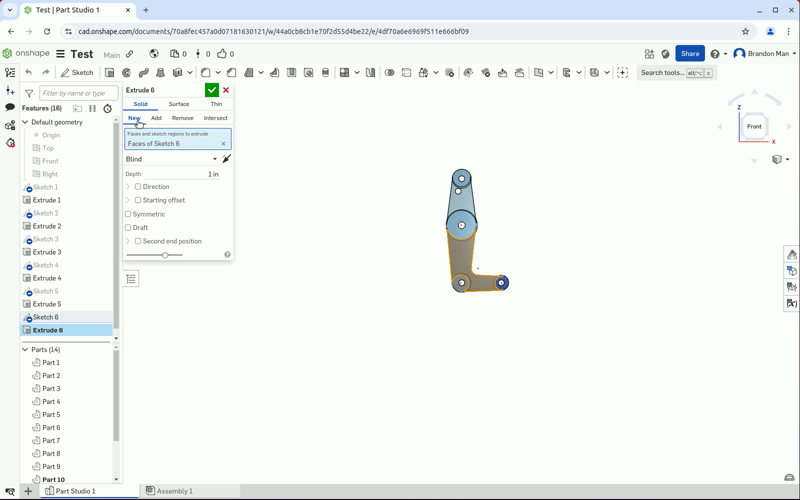
click(137, 120)
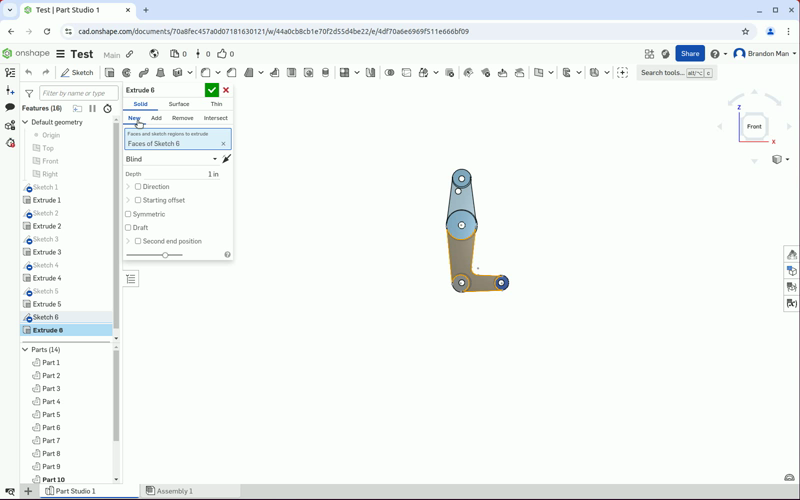
key(tab, 4)
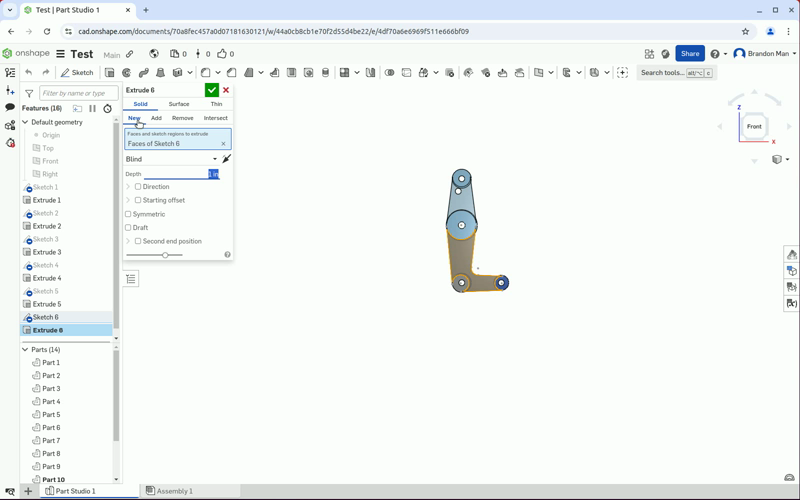
text(0.481)
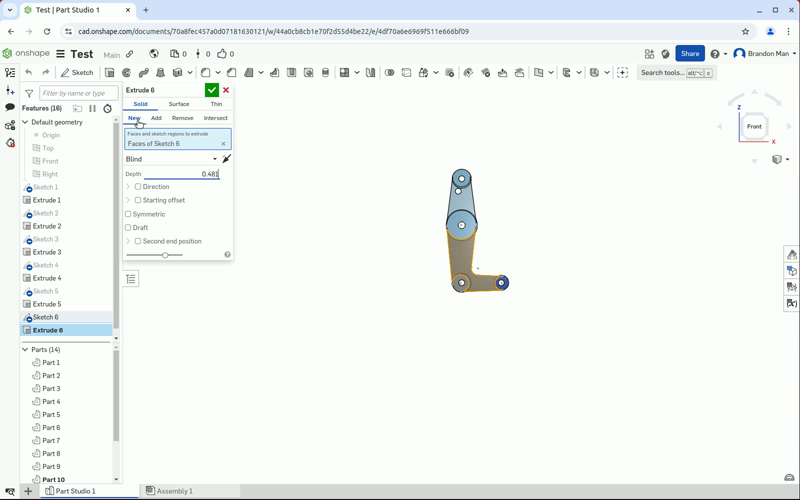
key(enter)
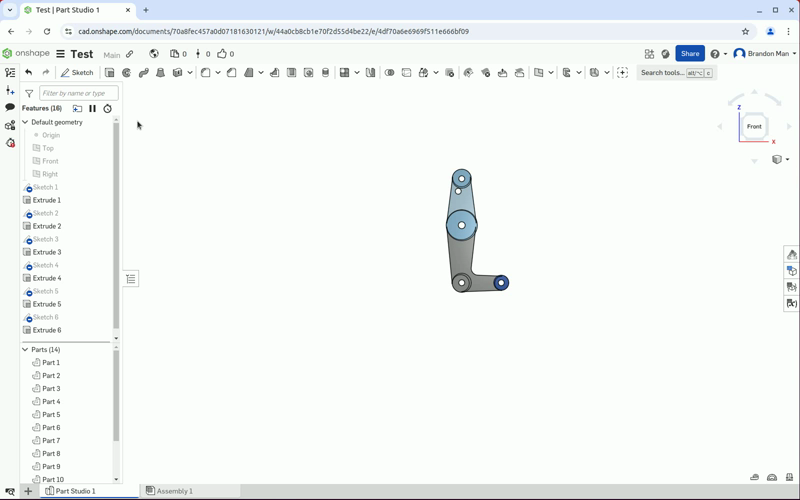
key(shift+h)
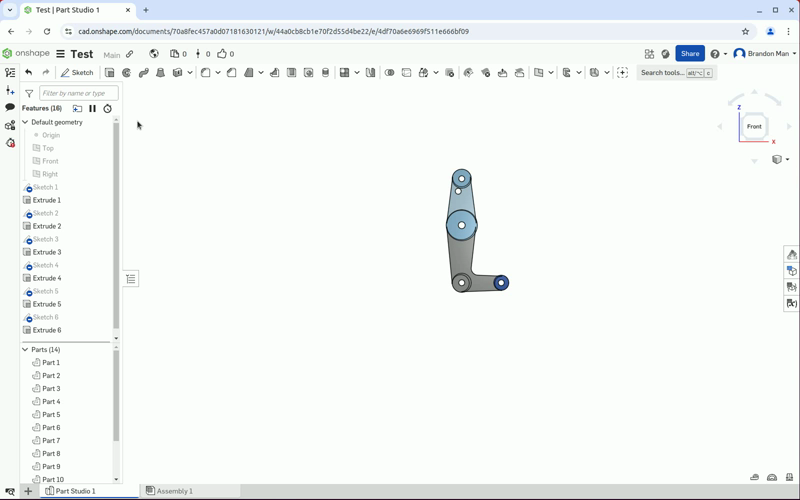
key(shift+h)
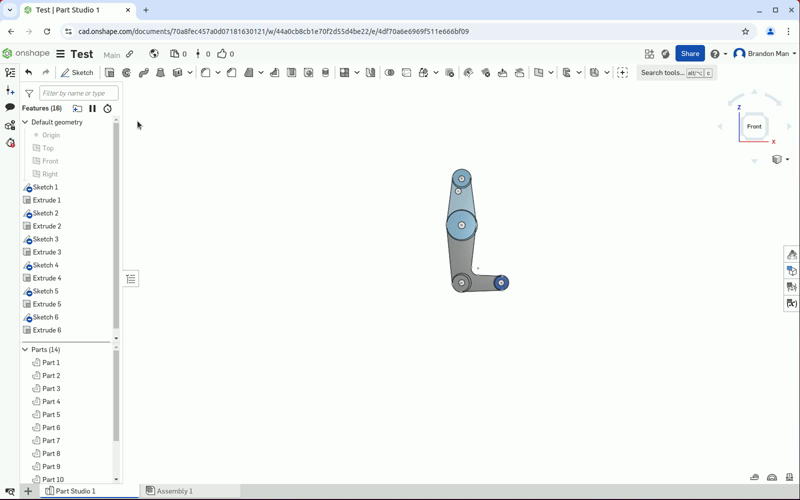
key(shift+7)
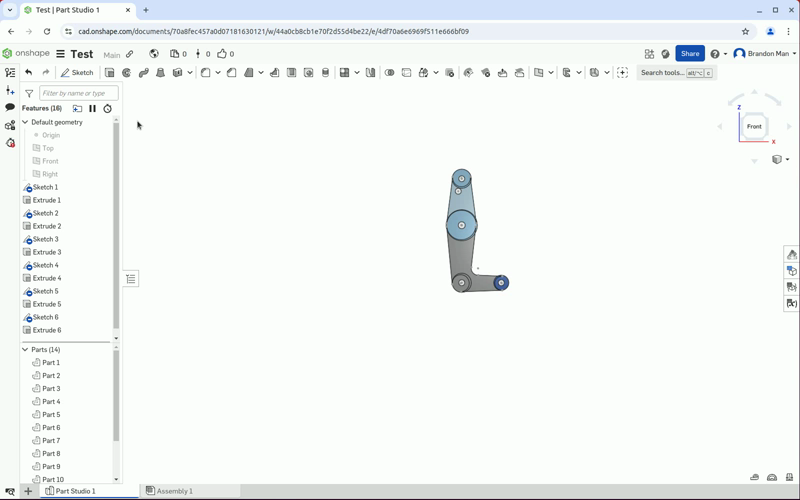
key(left, 2)
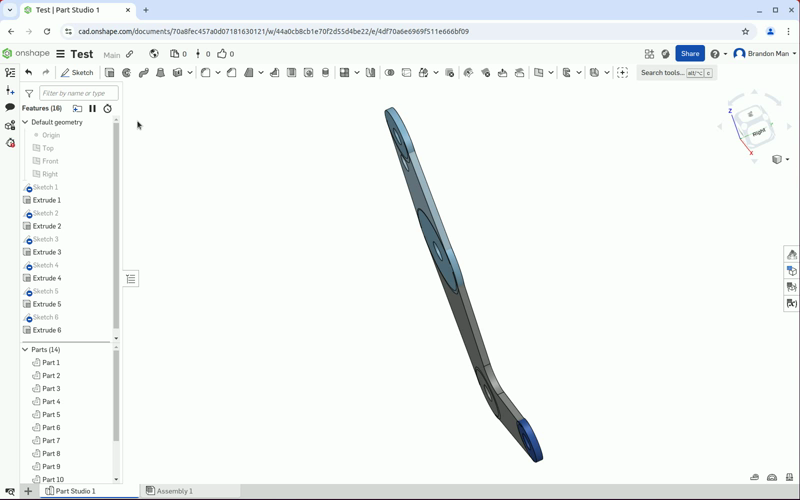
key(down, 2)
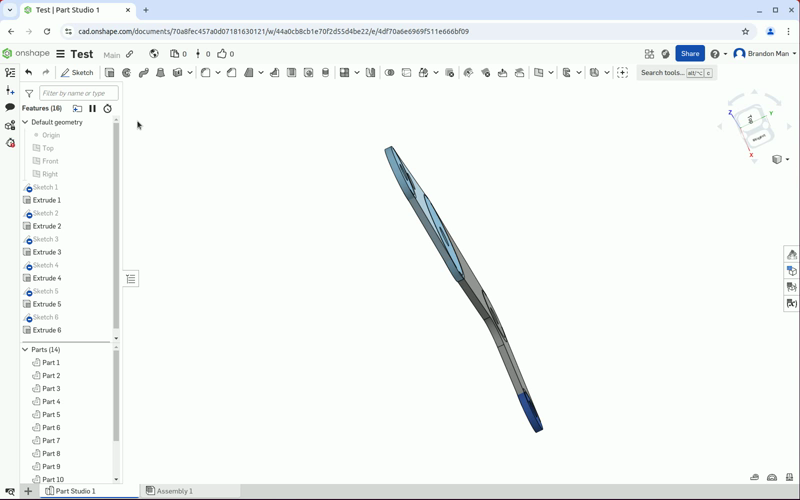
key(up, 2)
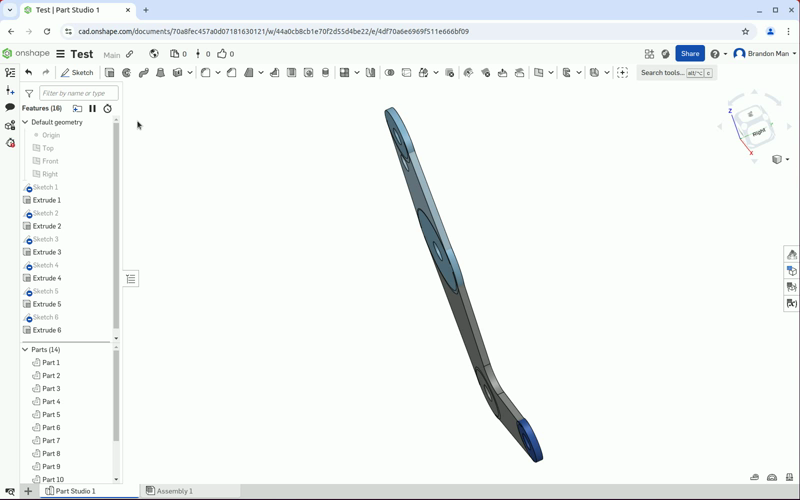
key(right, 2)
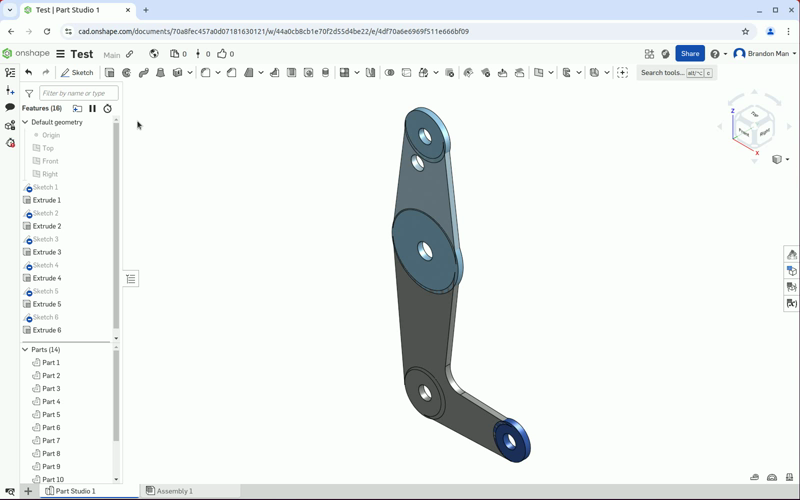
mouse_move(69, 189)
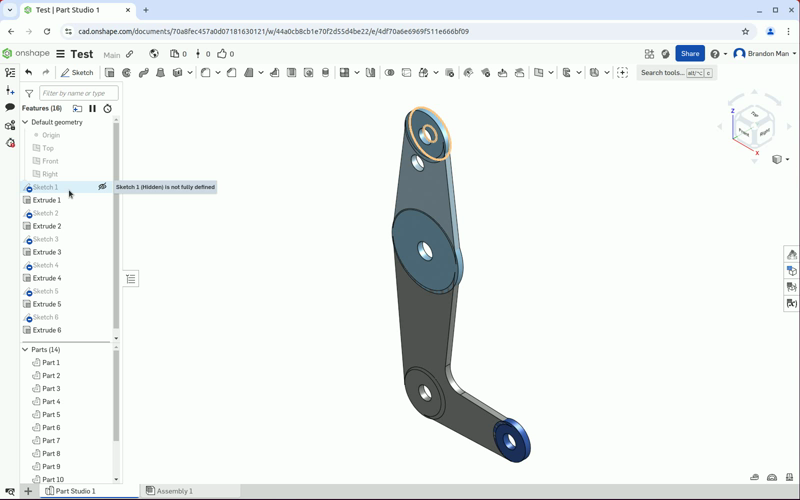
click(69, 189)